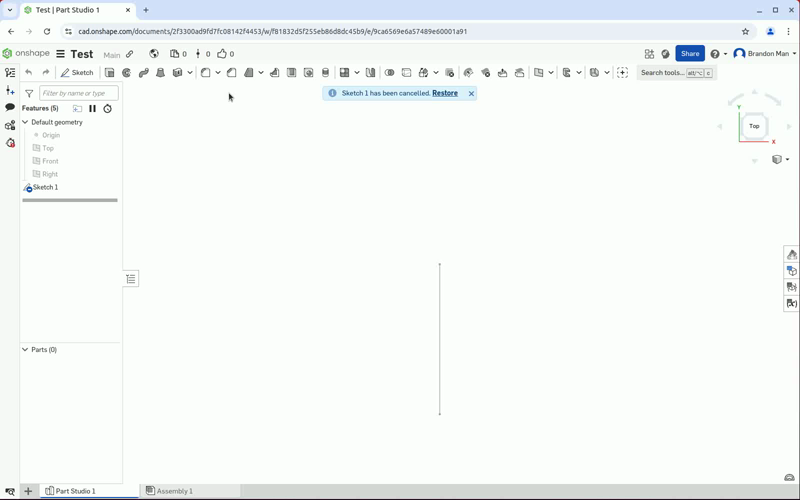
key(shift+h)
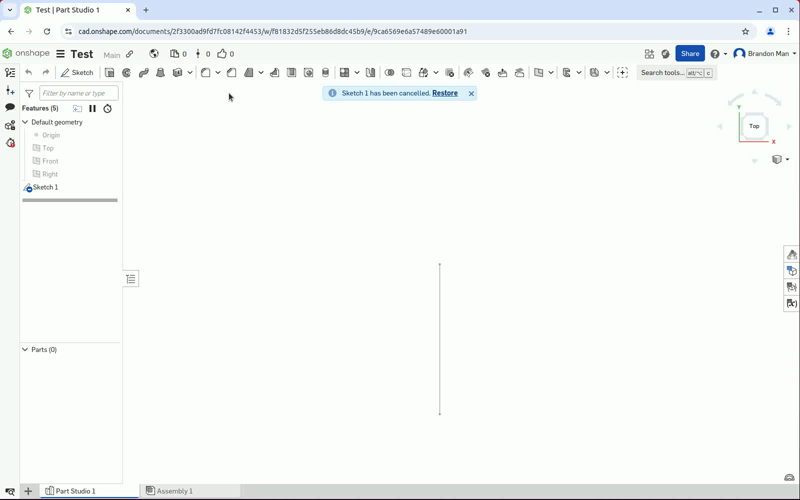
key(shift+s)
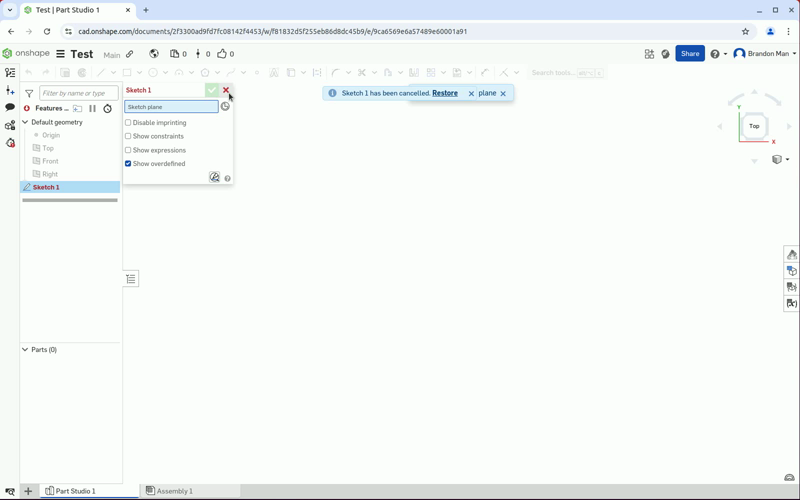
mouse_move(73, 150)
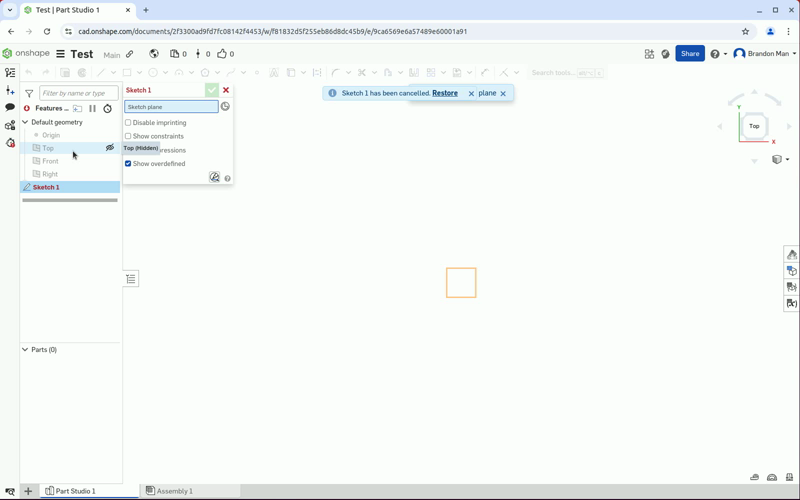
click(73, 150)
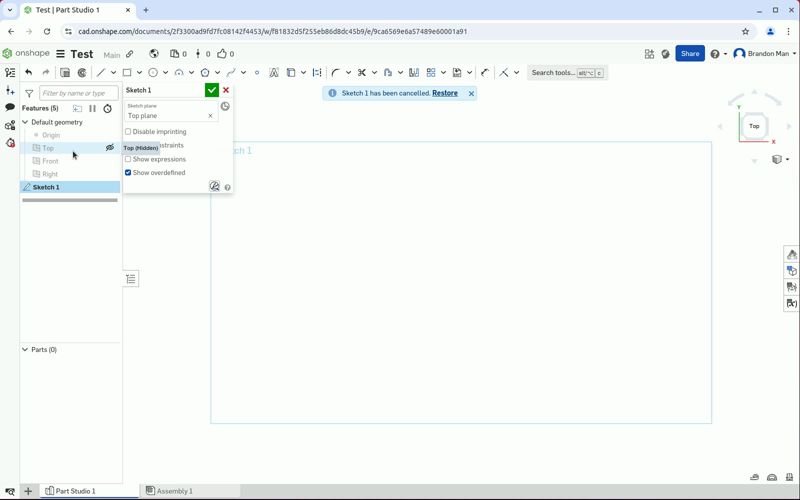
mouse_move(73, 352)
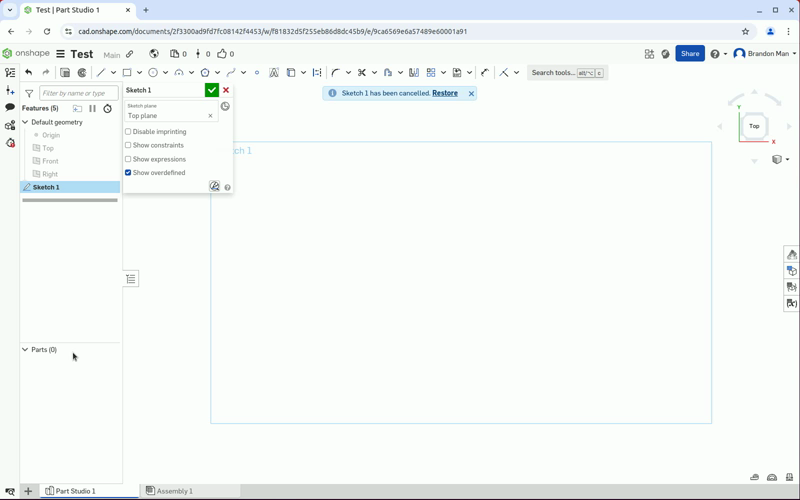
key(y)
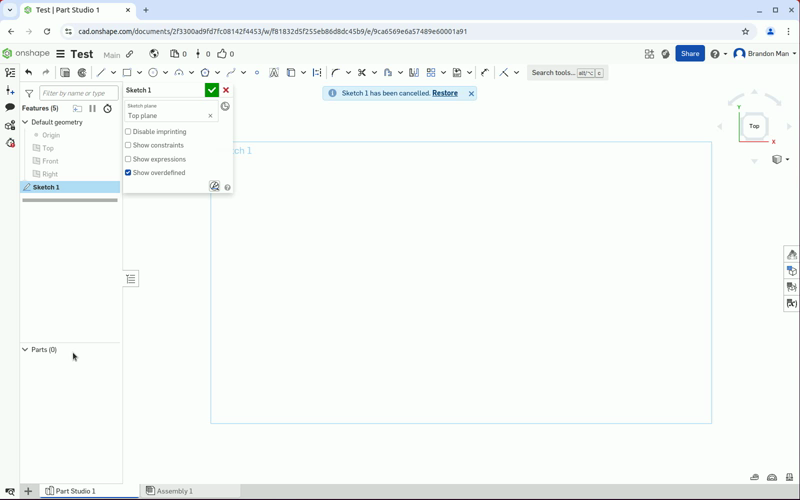
key(l)
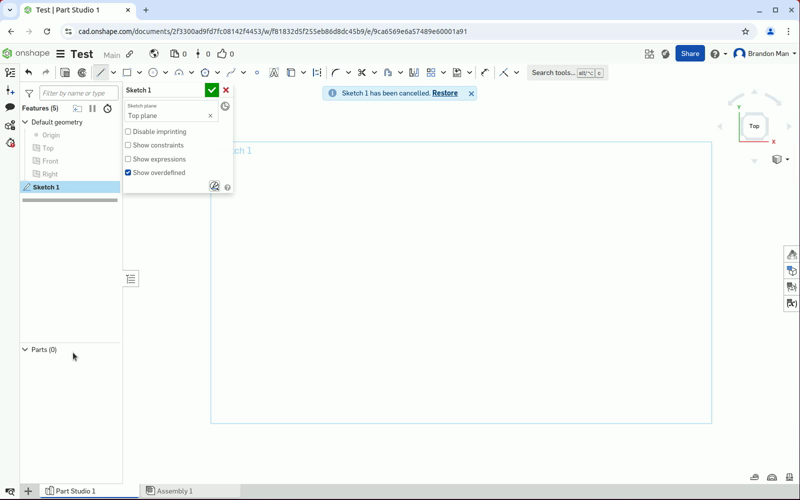
key_down(shift)
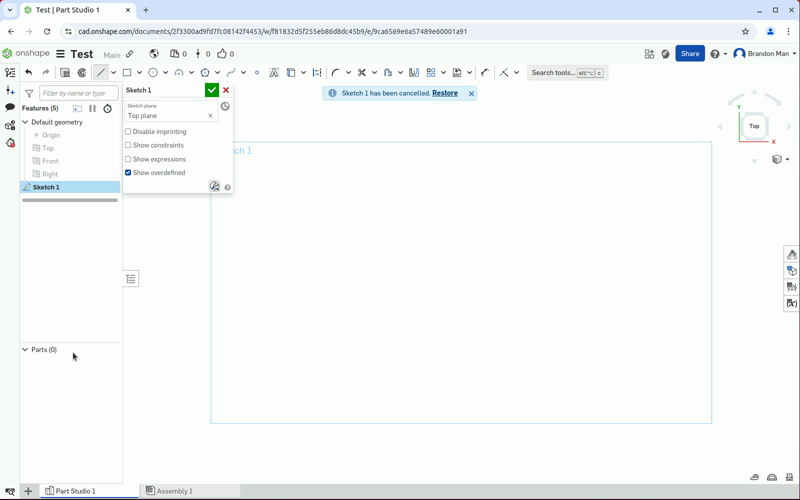
mouse_move(460, 245)
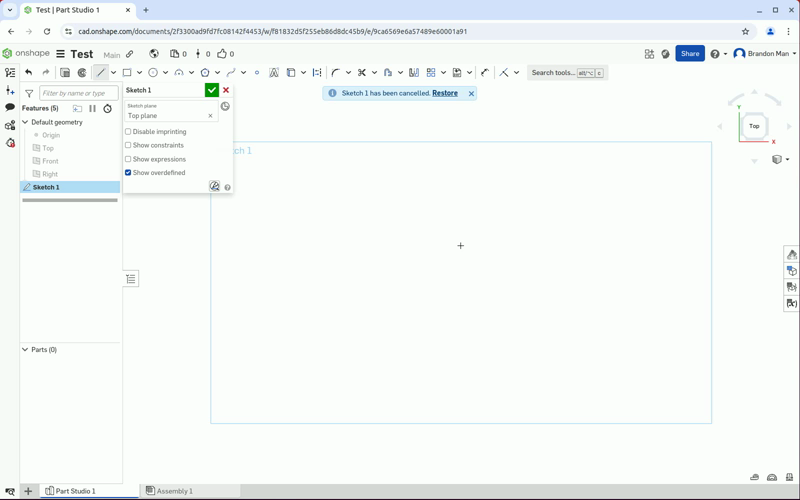
click(460, 245)
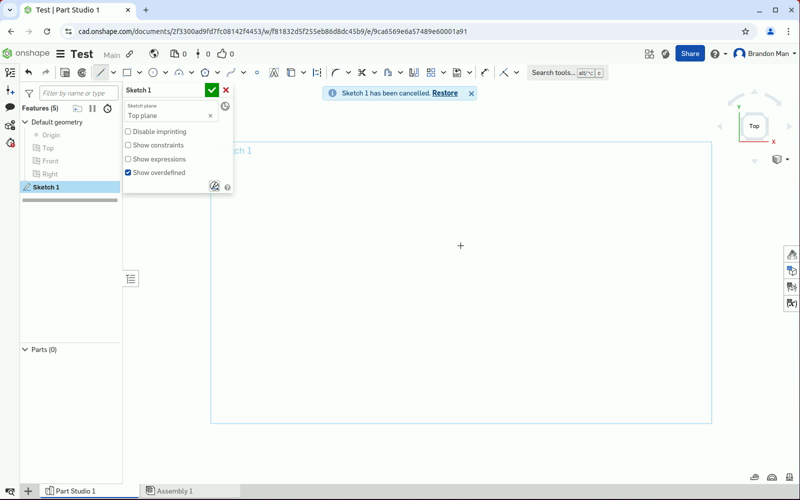
key_up(shift)
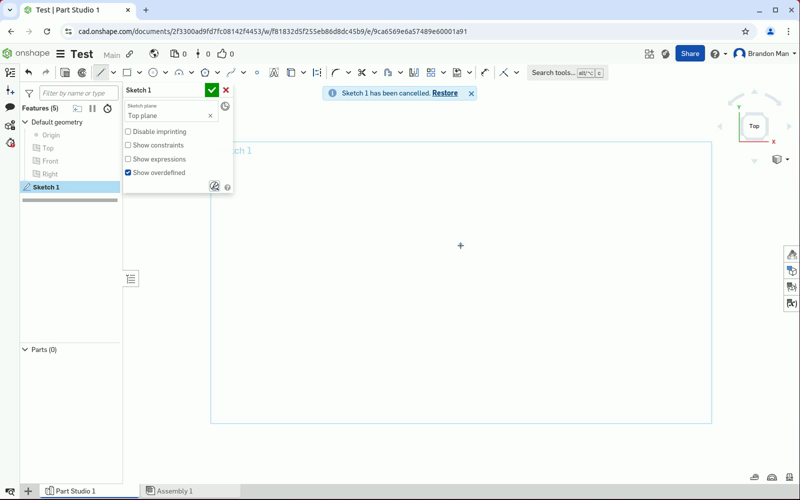
key_down(shift)
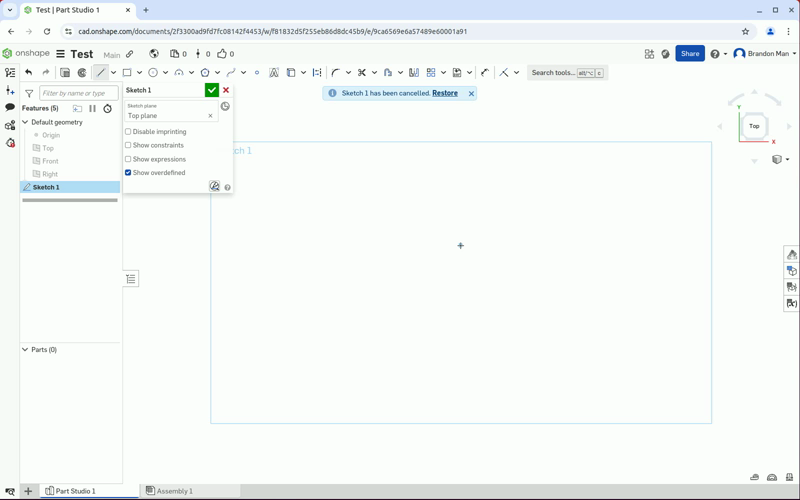
mouse_move(490, 245)
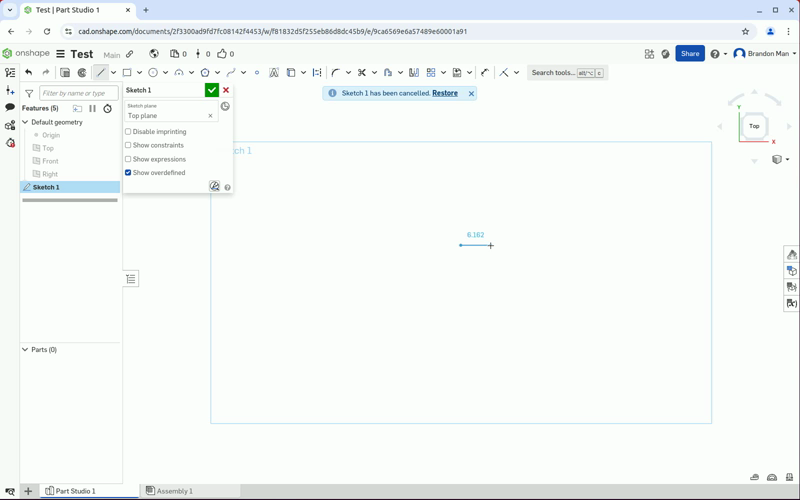
mouse_move(480, 245)
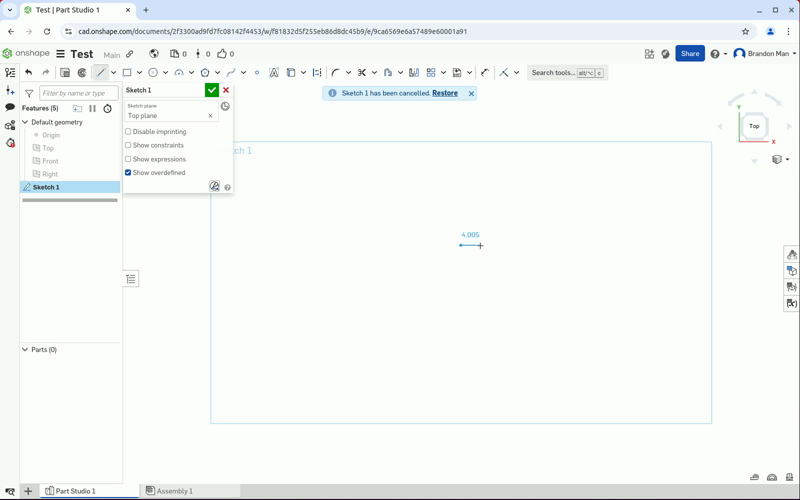
click(480, 245)
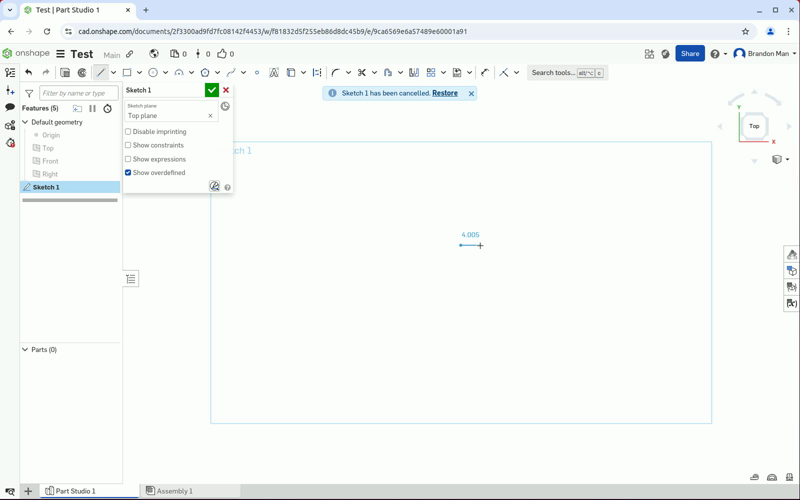
key_up(shift)
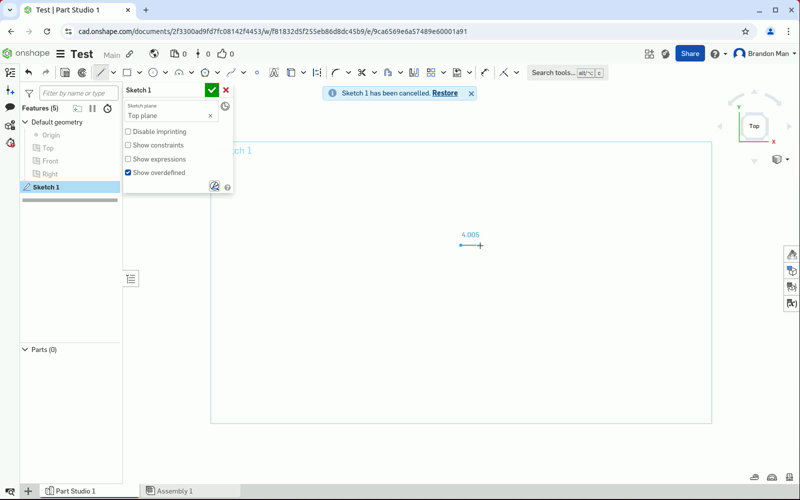
key_down(shift)
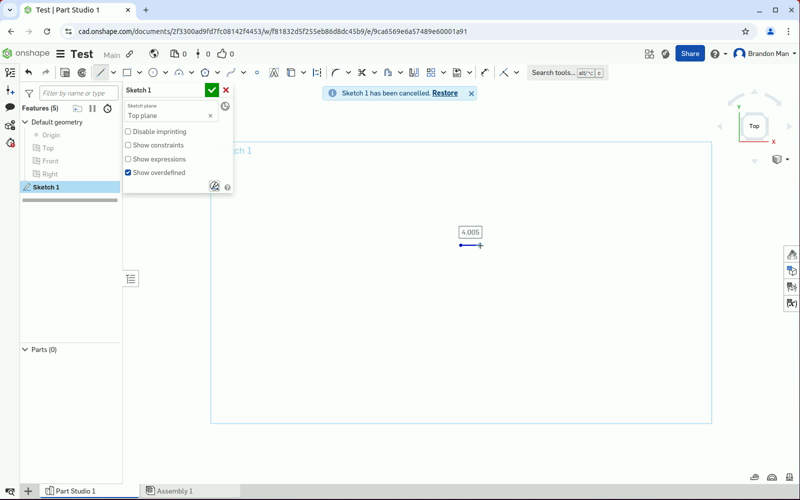
mouse_move(510, 245)
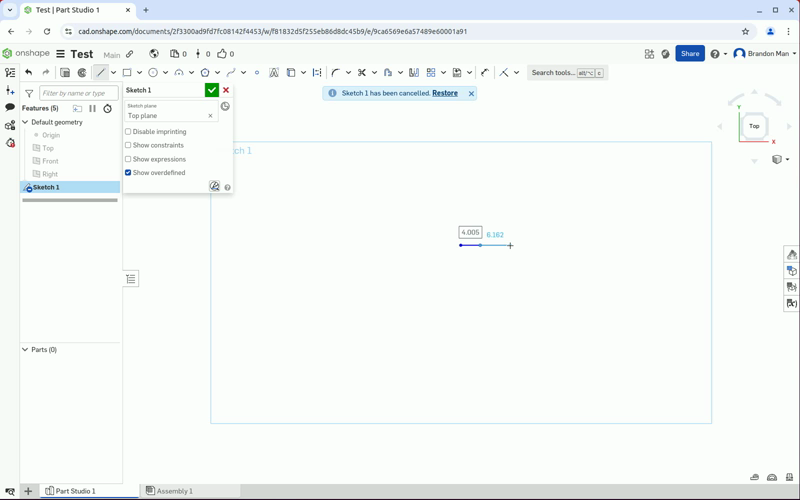
mouse_move(480, 207)
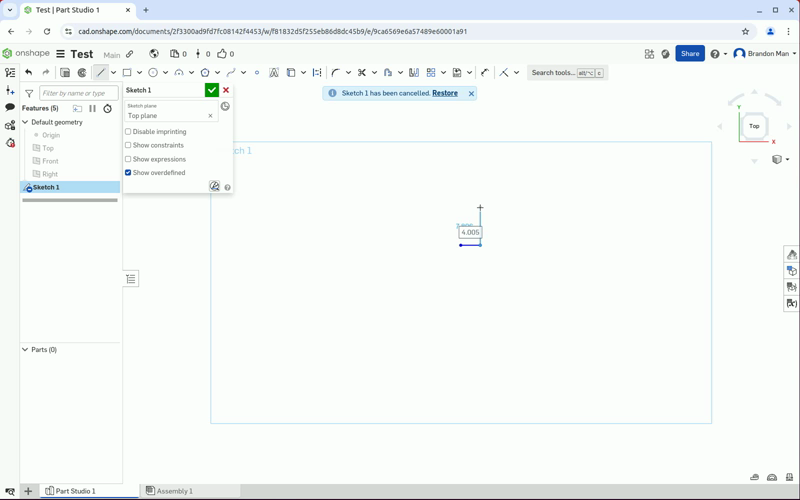
click(480, 207)
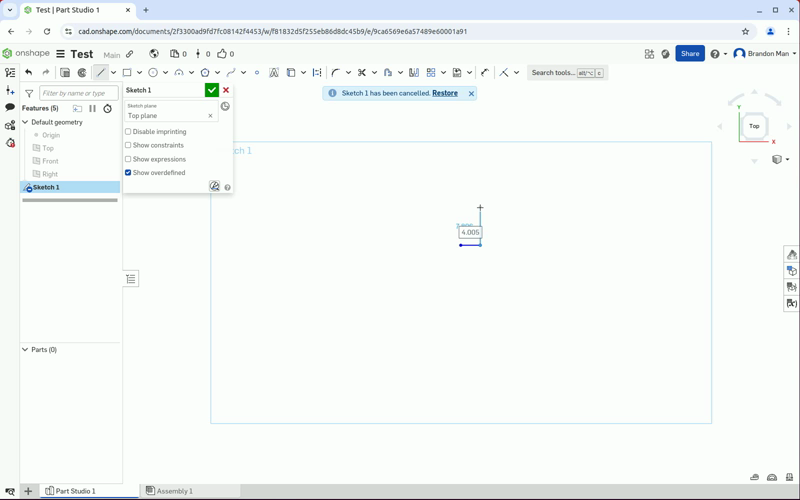
key_up(shift)
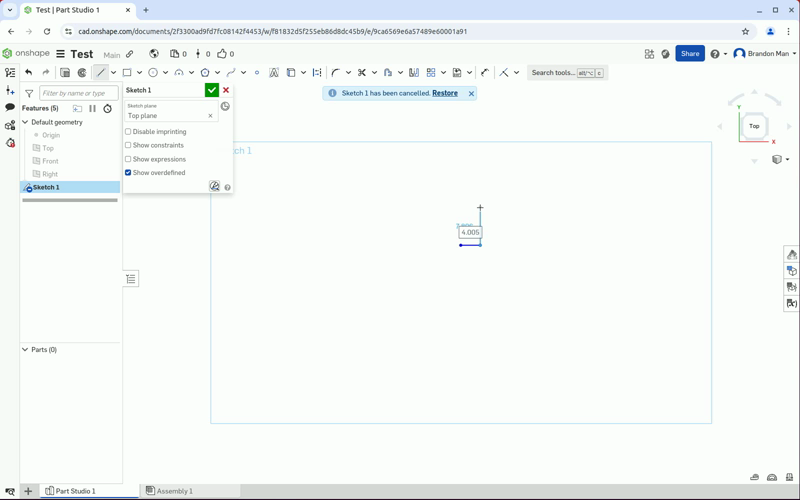
key_down(shift)
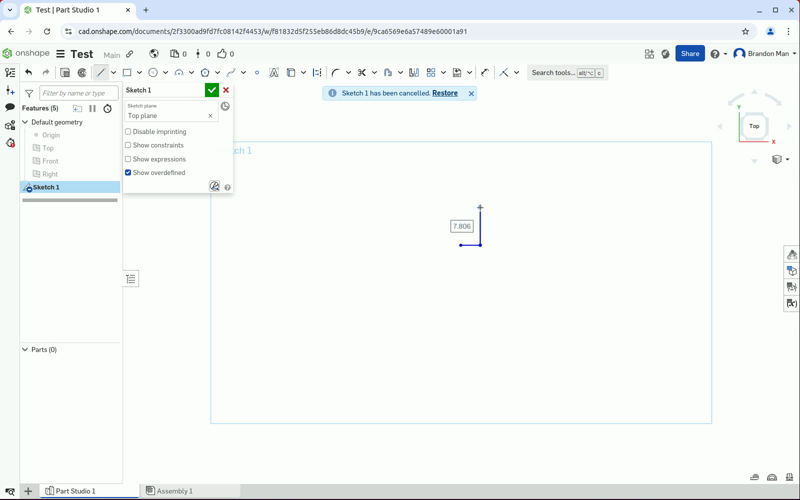
mouse_move(510, 207)
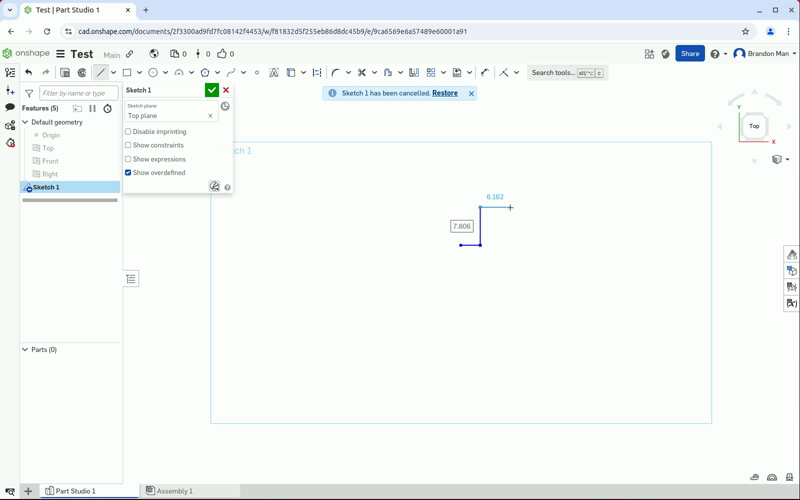
mouse_move(460, 207)
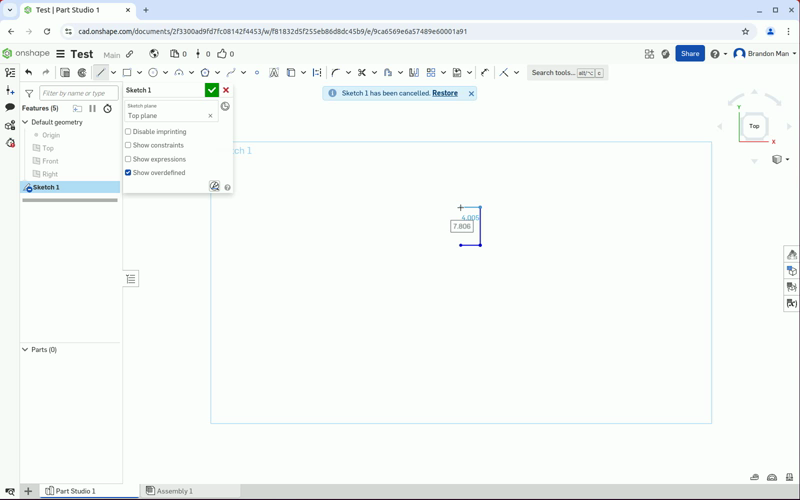
click(460, 207)
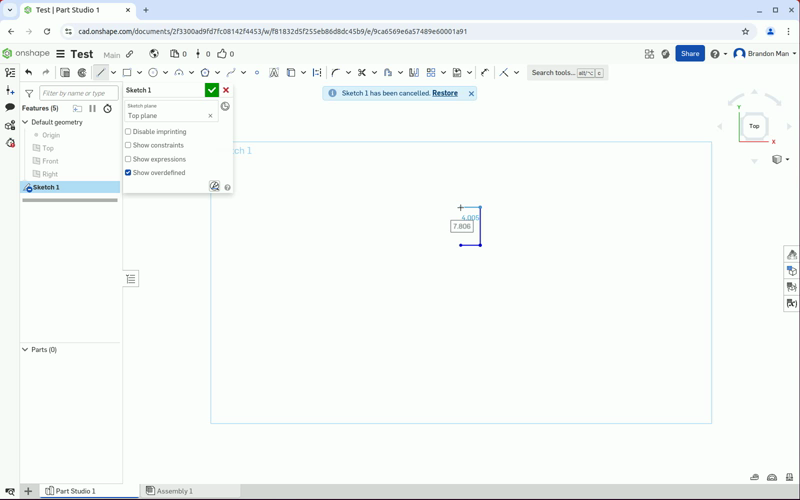
key_up(shift)
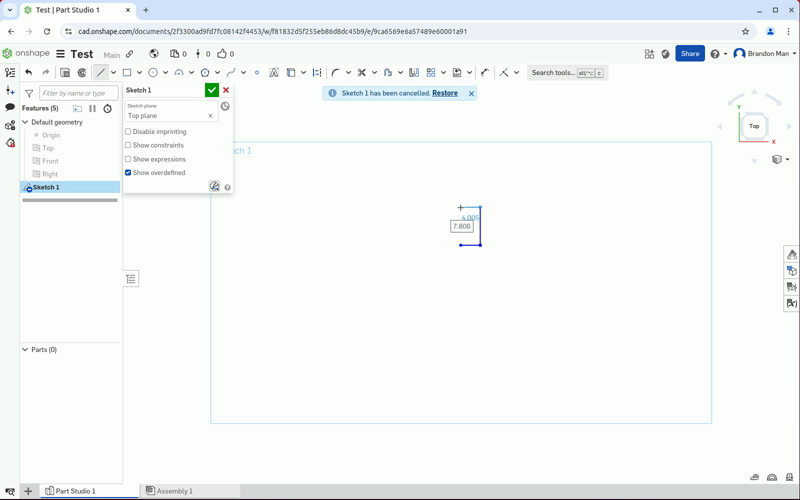
mouse_move(490, 207)
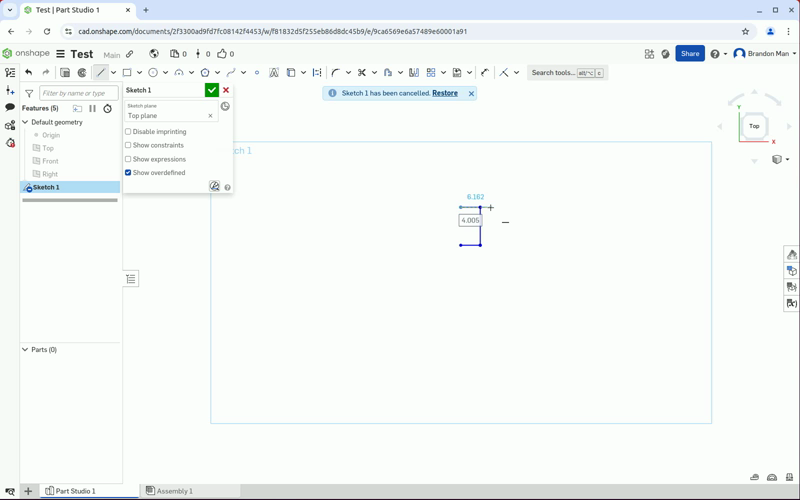
key_down(shift)
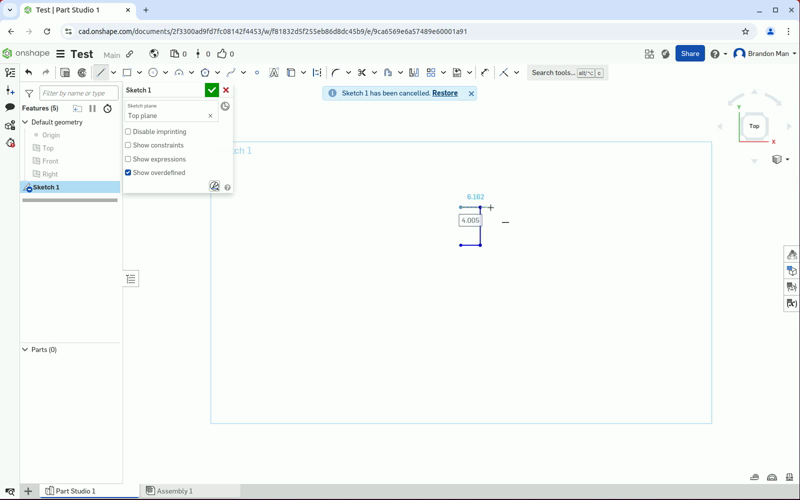
mouse_move(460, 245)
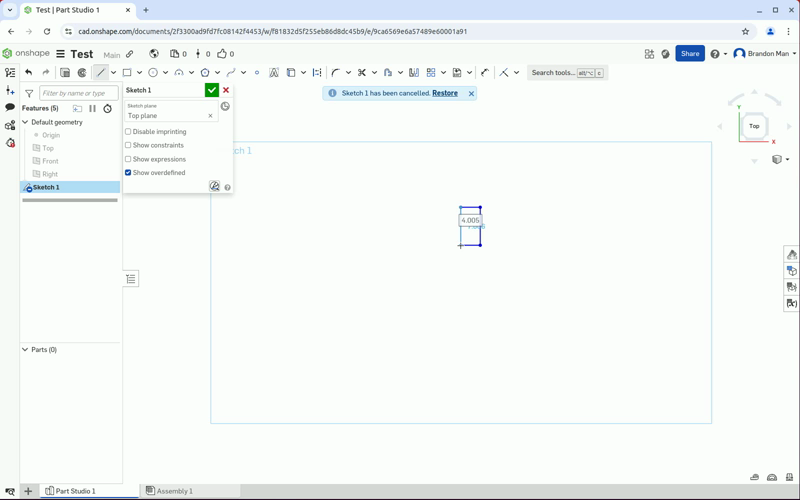
key_up(shift)
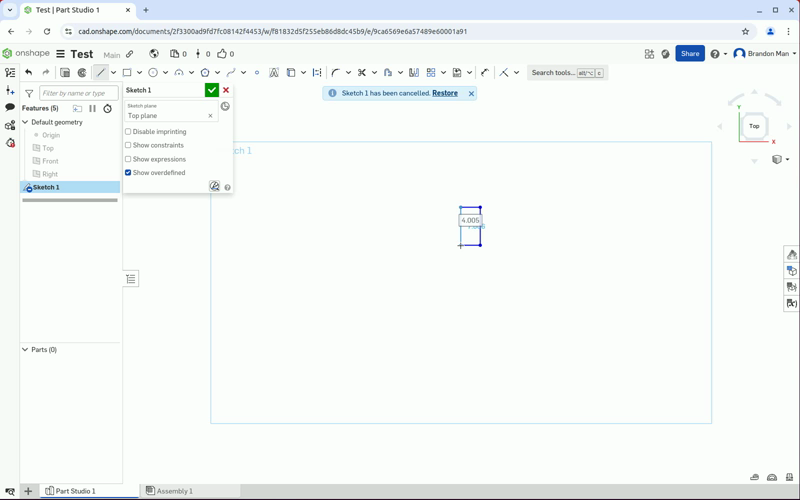
click(460, 245)
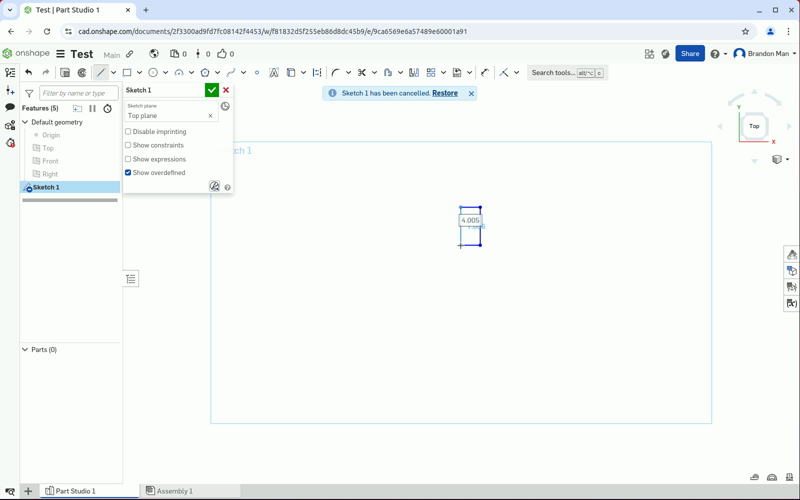
key(esc)
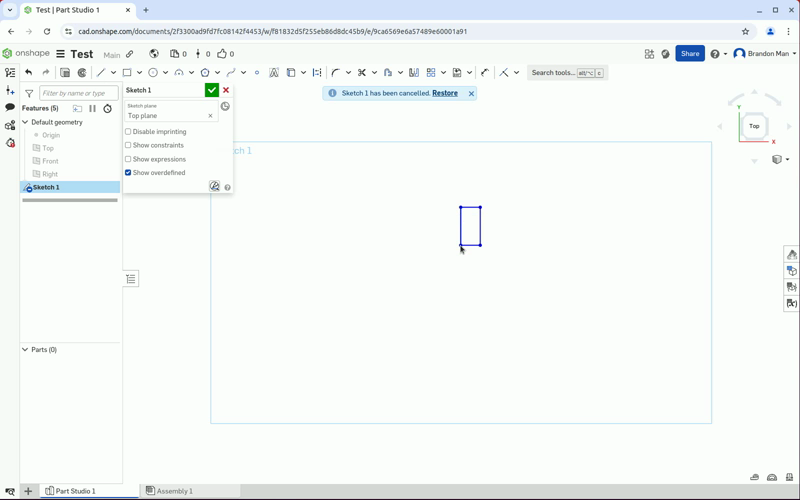
mouse_move(464, 235)
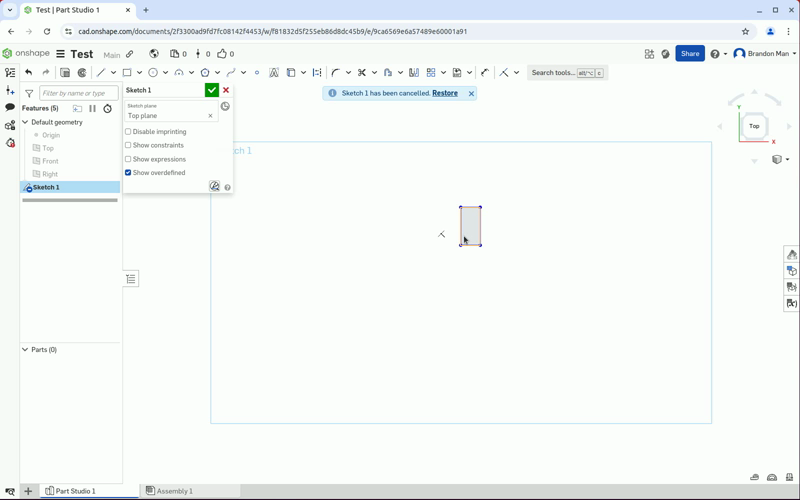
scroll(6)
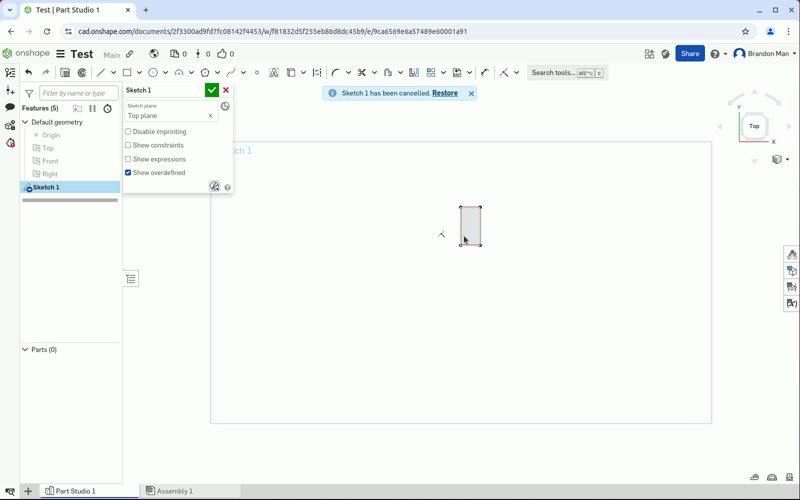
scroll(6)
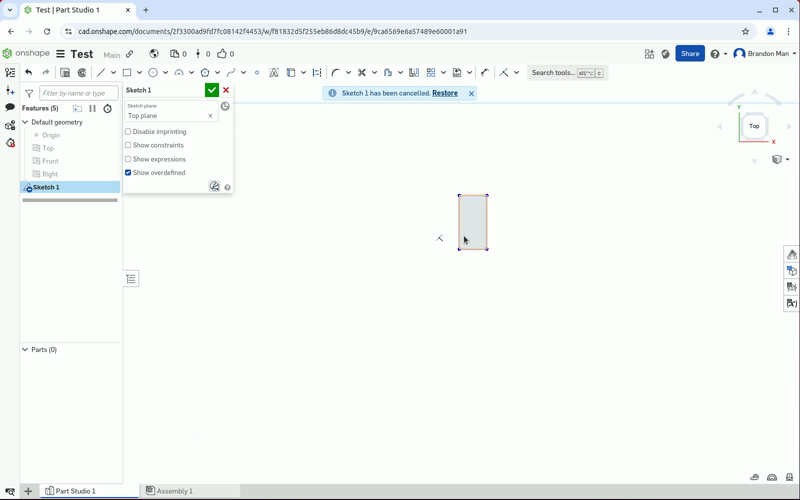
scroll(6)
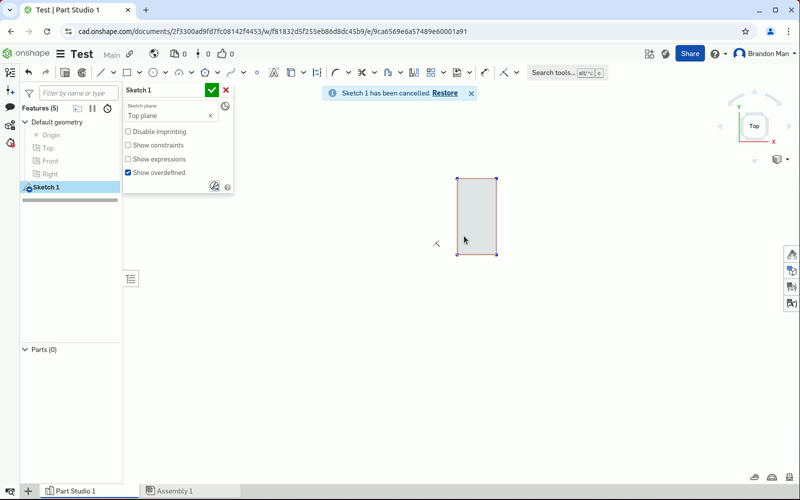
scroll(6)
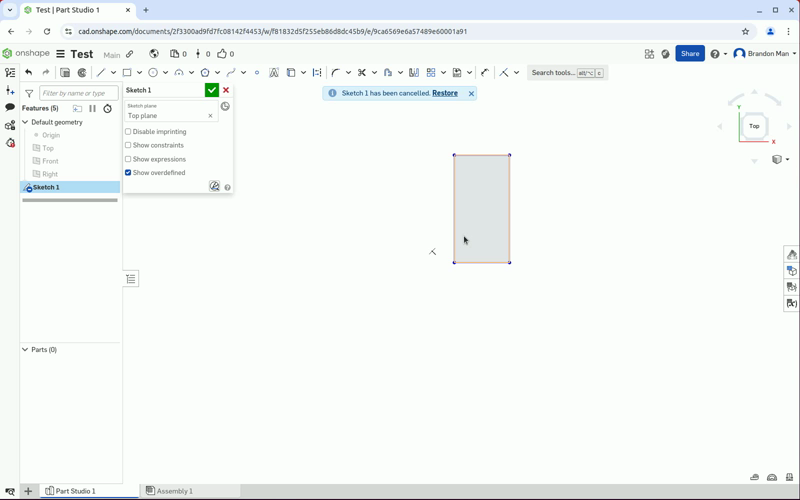
scroll(6)
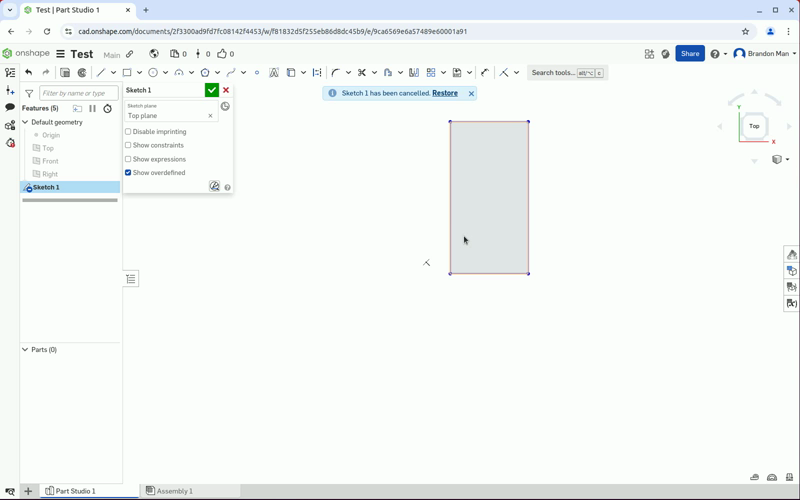
scroll(6)
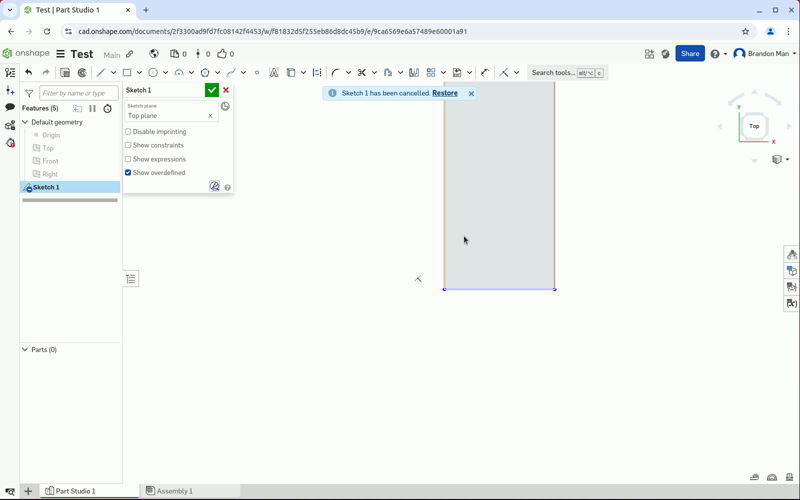
scroll(6)
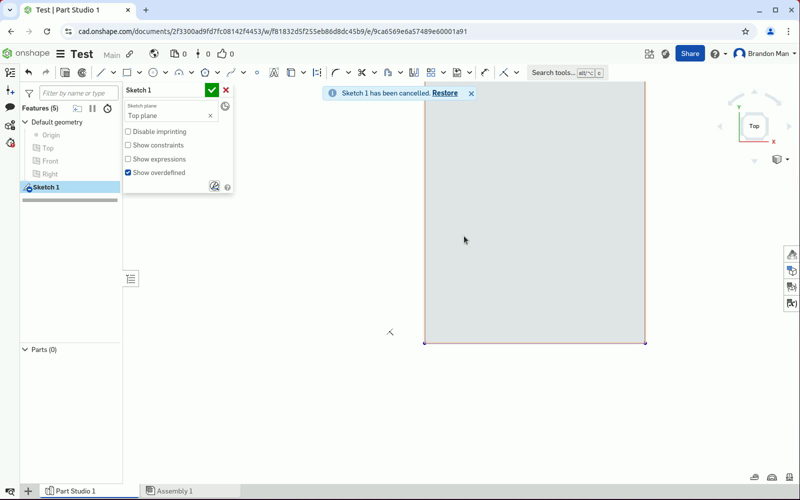
click(464, 235)
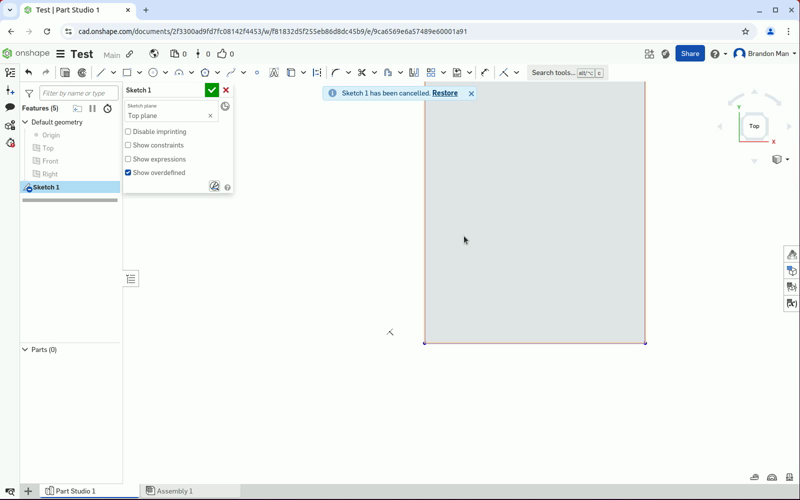
scroll(-6)
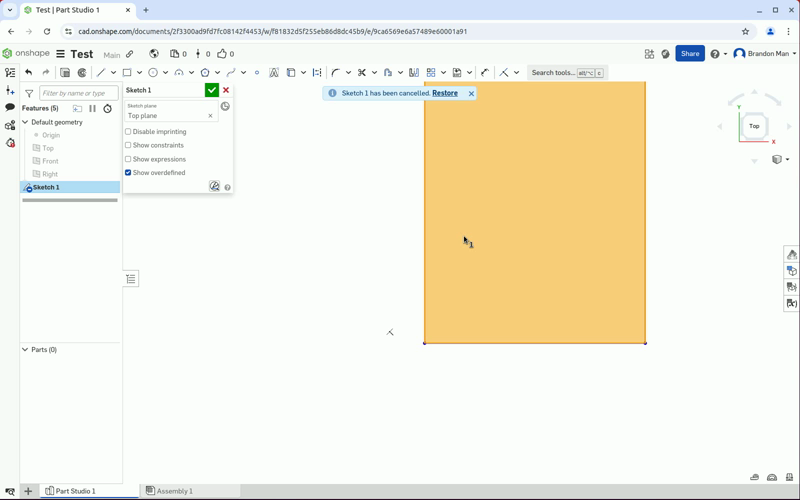
scroll(-6)
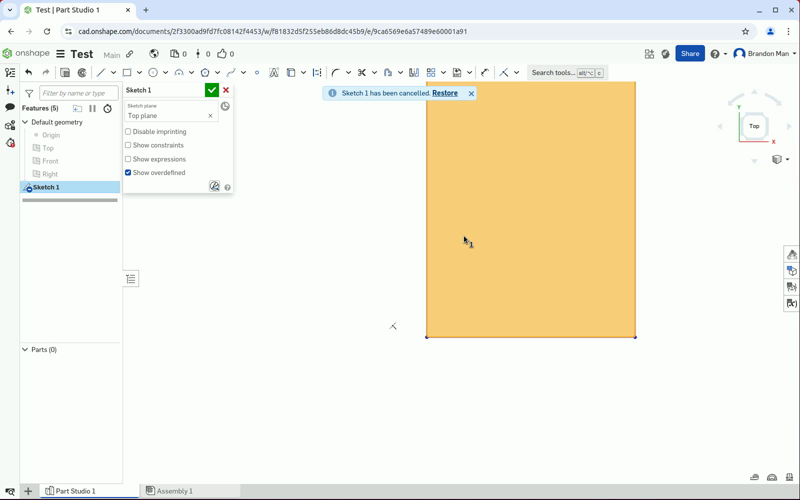
scroll(-6)
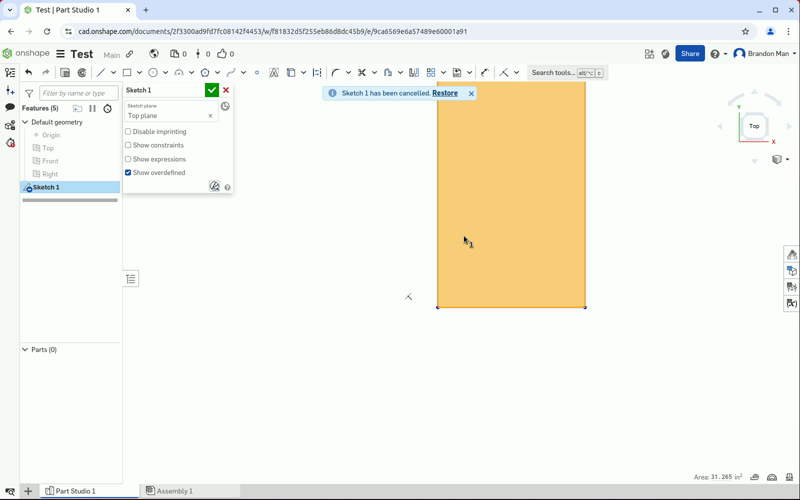
scroll(-6)
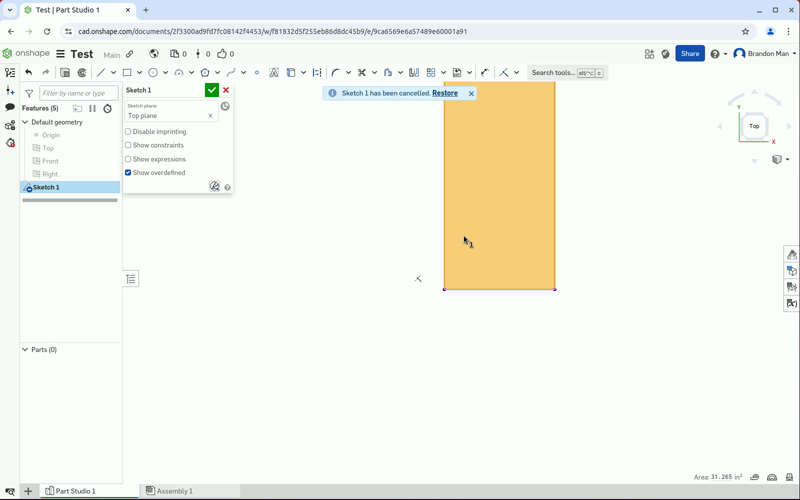
scroll(-6)
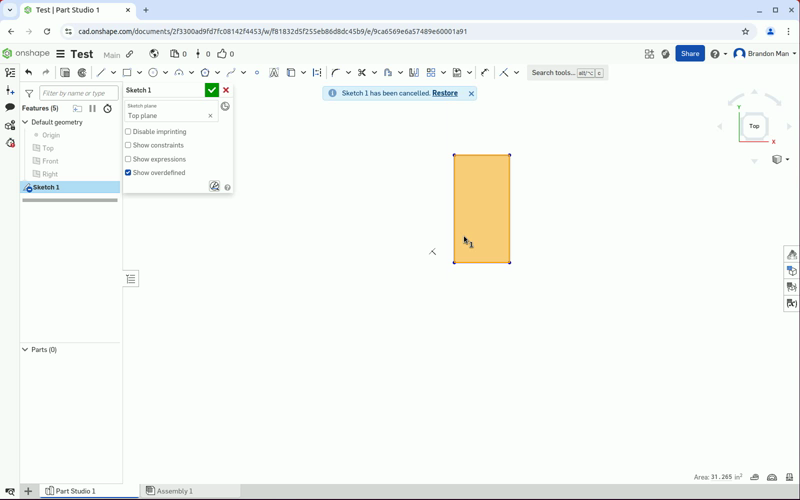
scroll(-6)
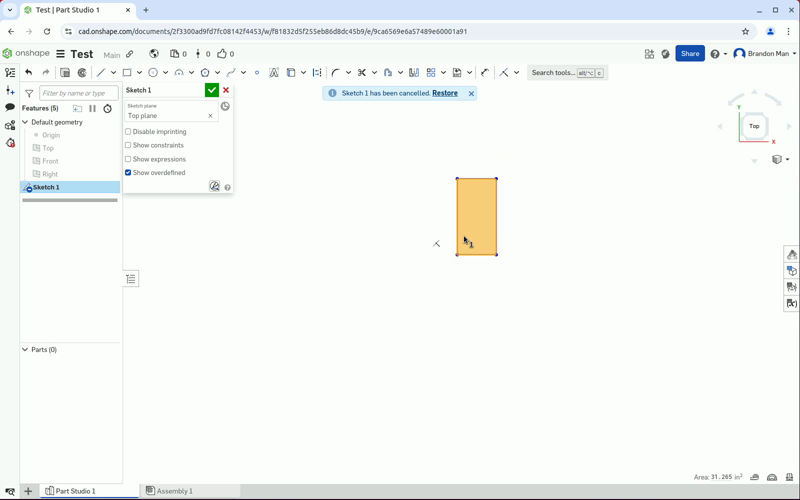
scroll(-6)
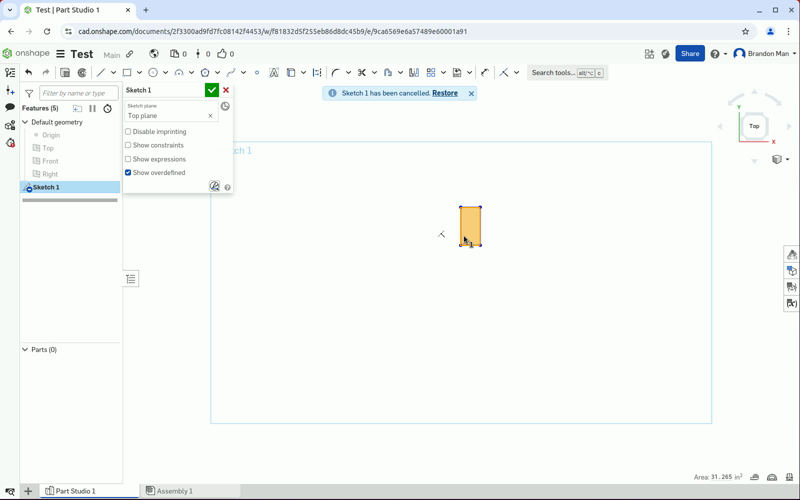
mouse_move(73, 352)
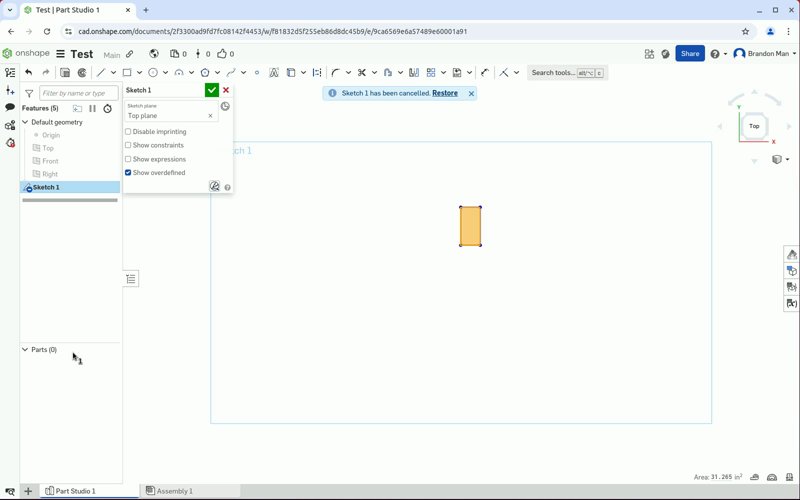
key(shift+y)
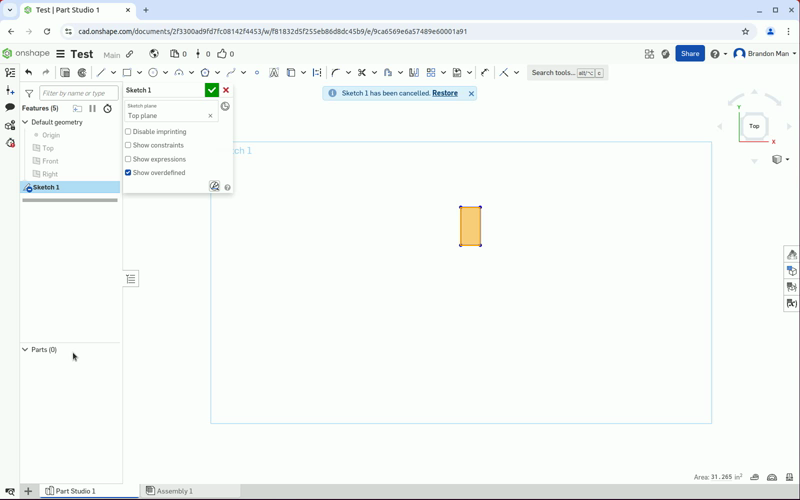
key(shift+e)
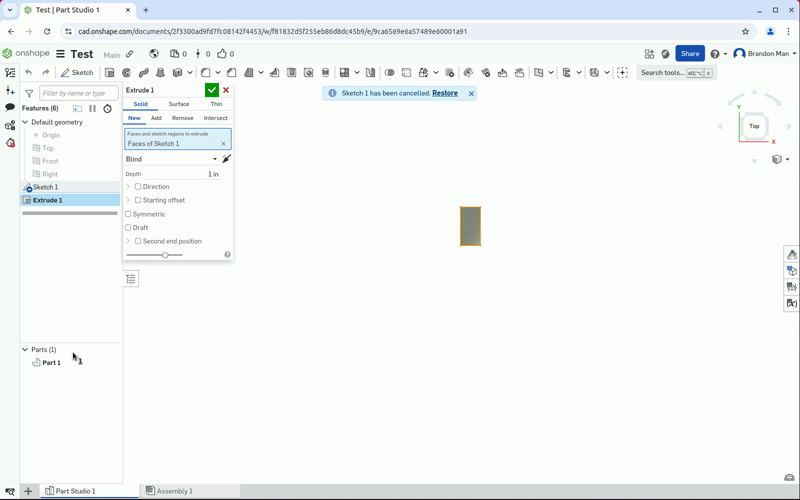
mouse_move(143, 106)
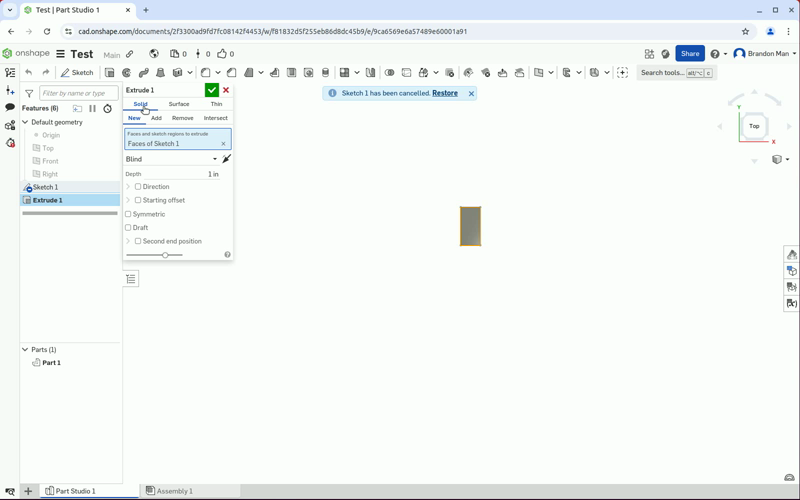
click(143, 106)
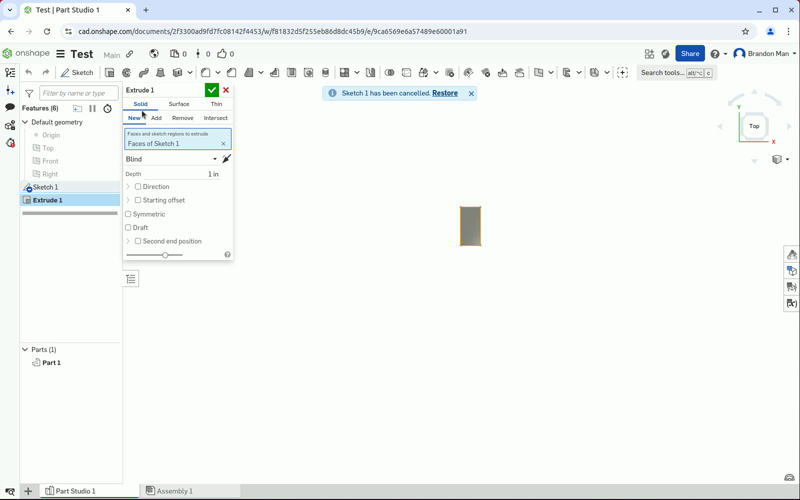
mouse_move(137, 120)
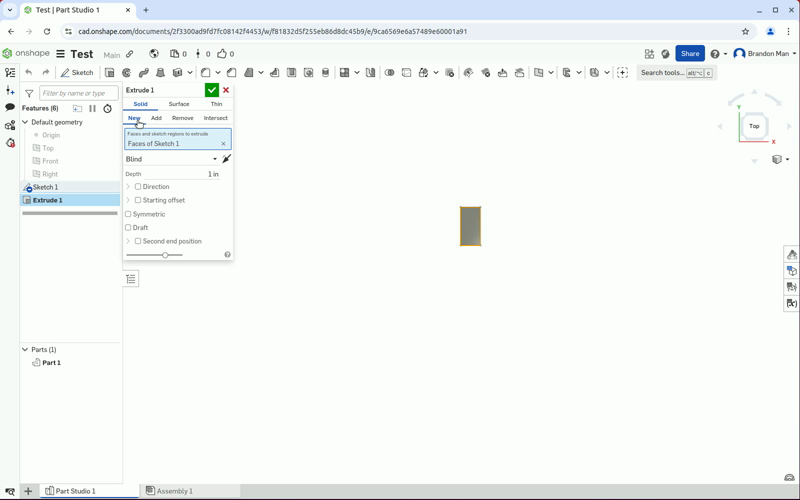
click(137, 120)
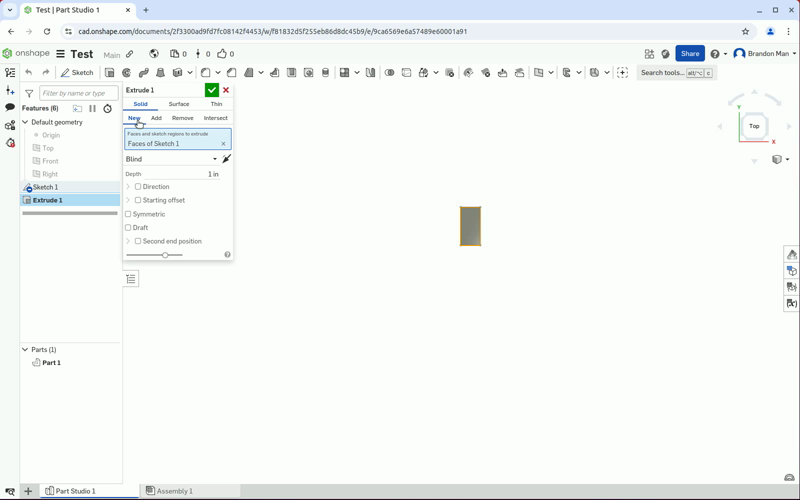
key(tab, 4)
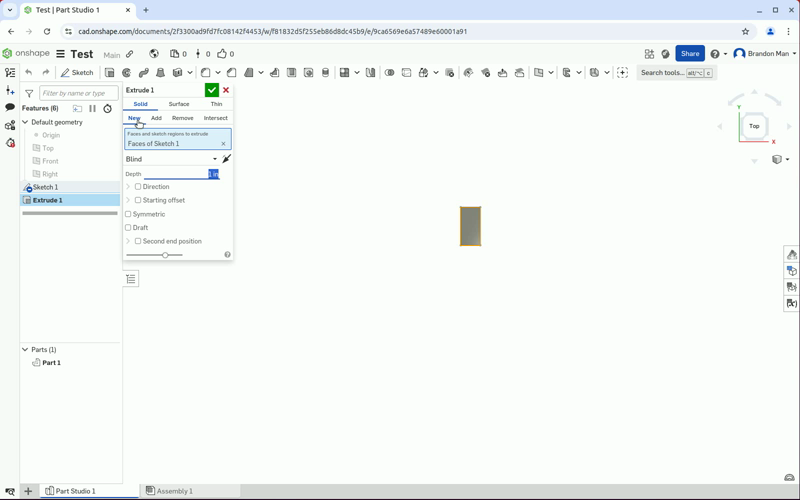
text(15.405)
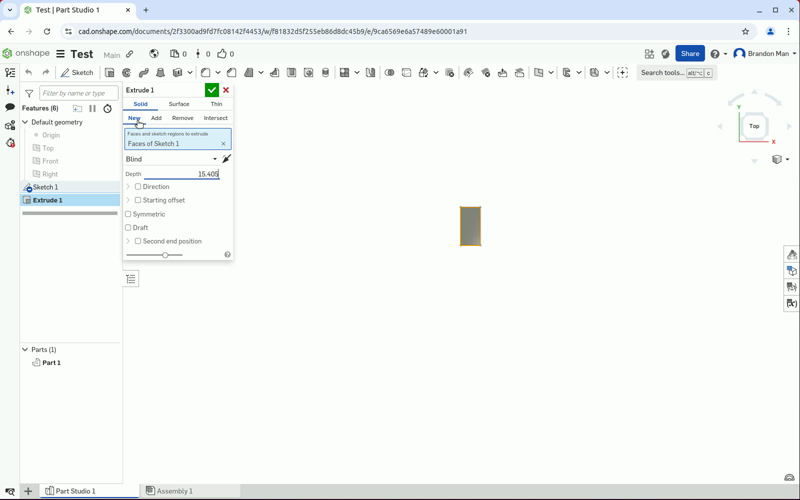
key(enter)
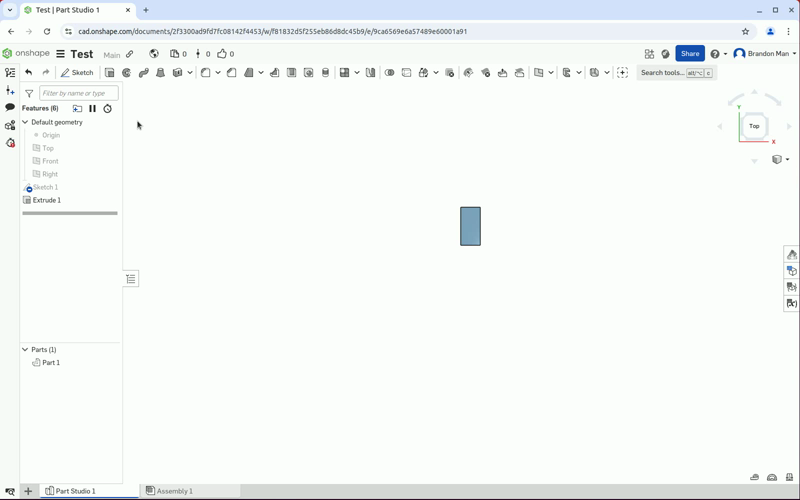
key(shift+h)
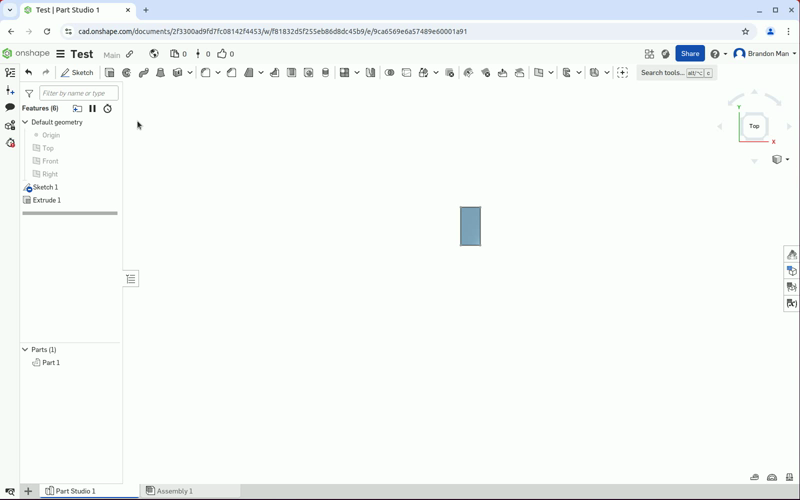
key(shift+h)
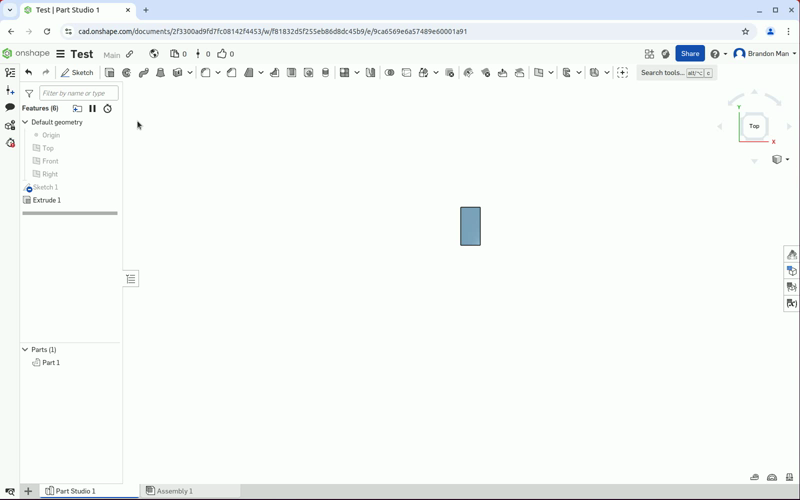
mouse_move(73, 189)
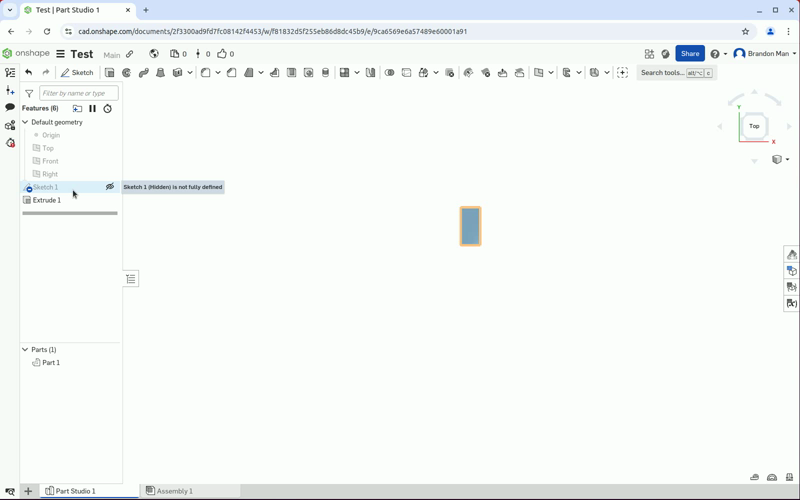
click(73, 189)
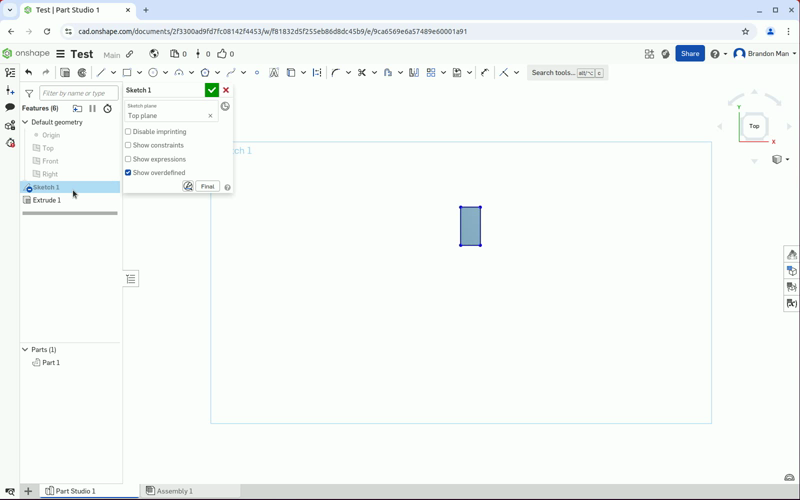
mouse_move(229, 92)
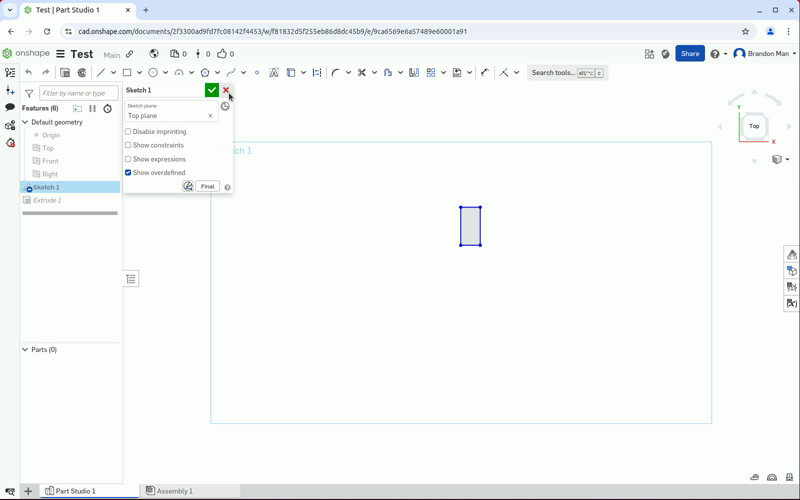
click(229, 92)
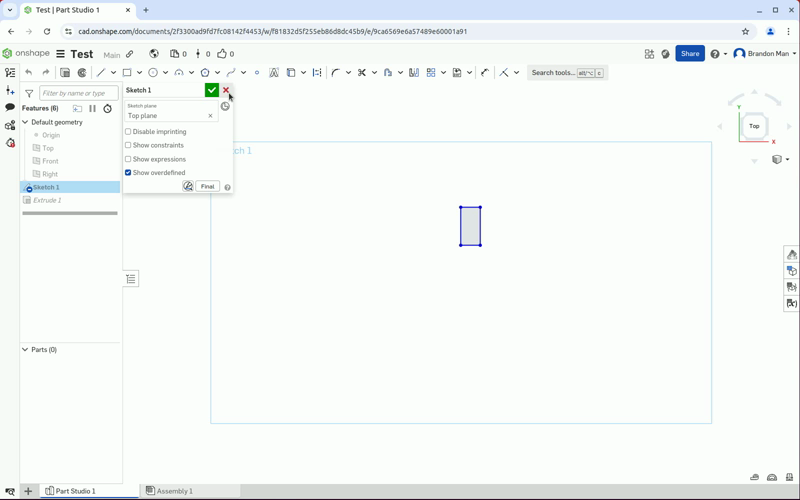
key(shift+s)
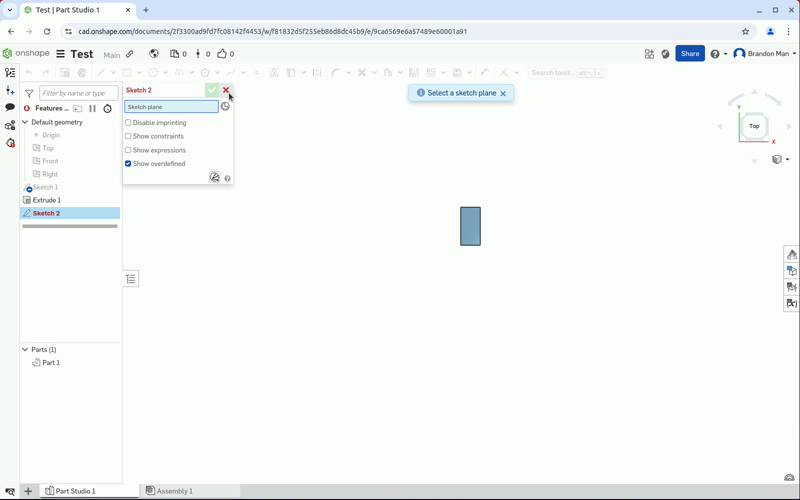
mouse_move(73, 150)
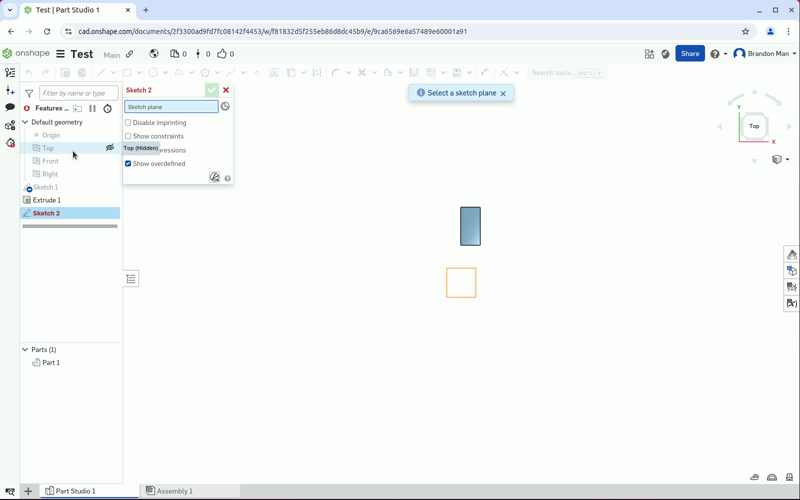
click(73, 150)
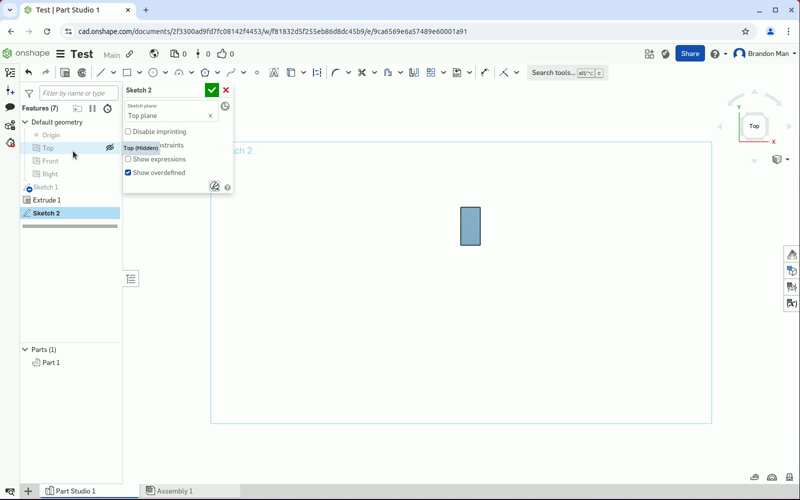
mouse_move(73, 352)
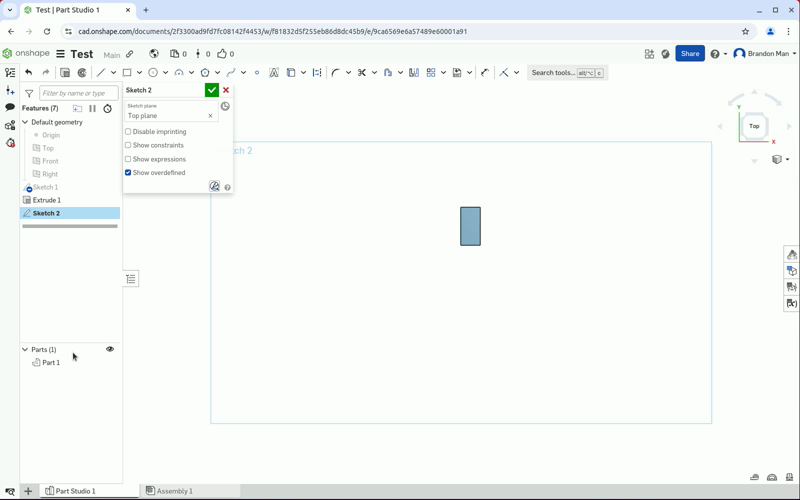
key(y)
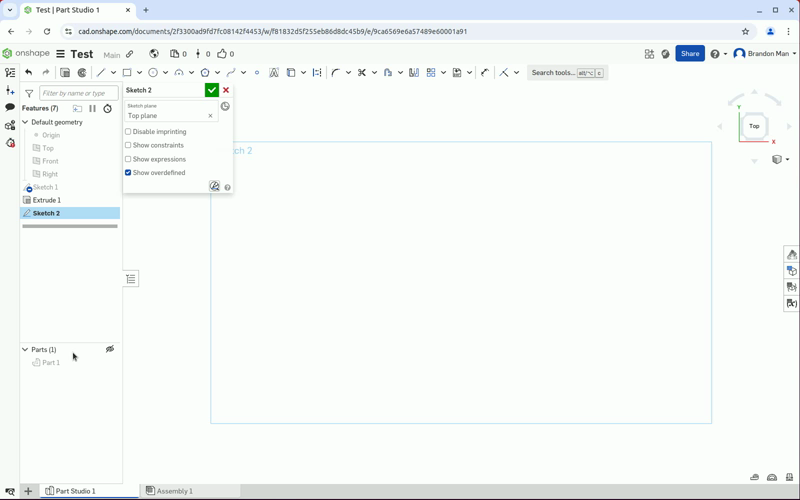
key(l)
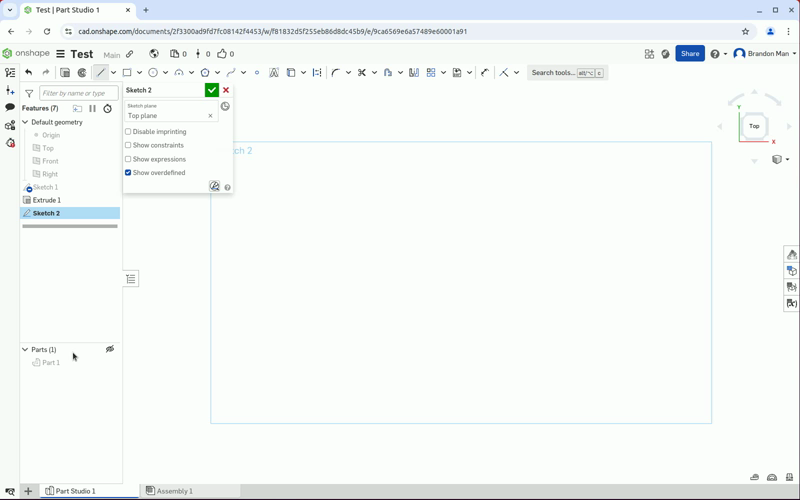
key_down(shift)
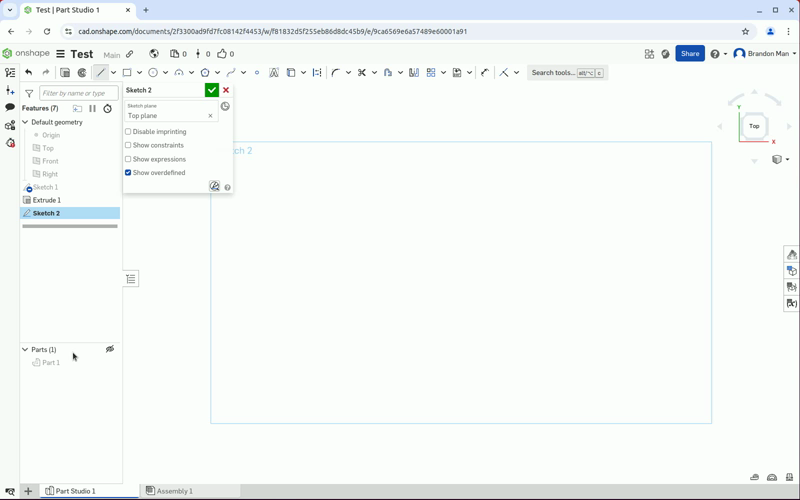
mouse_move(479, 245)
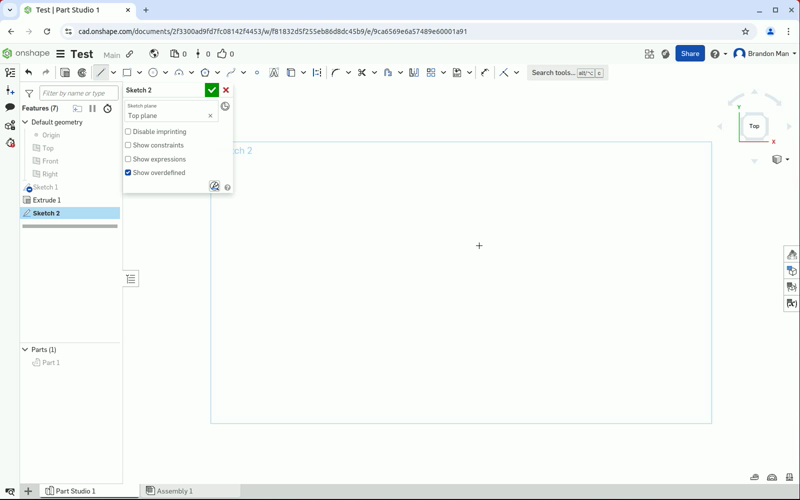
click(479, 245)
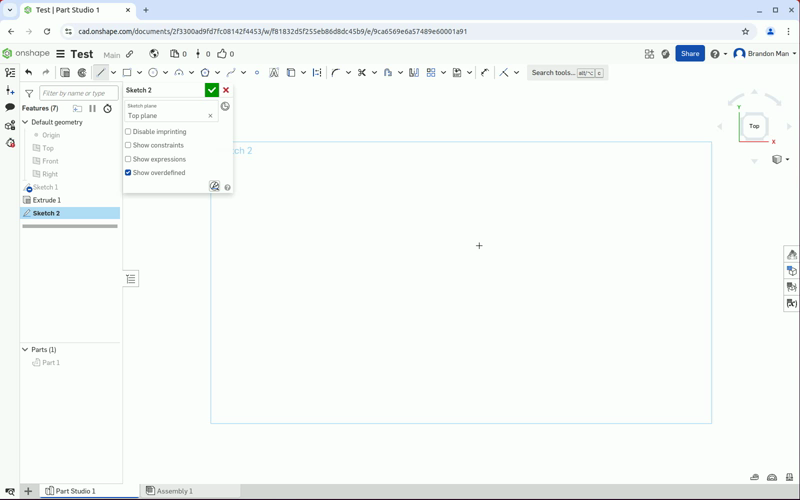
key_up(shift)
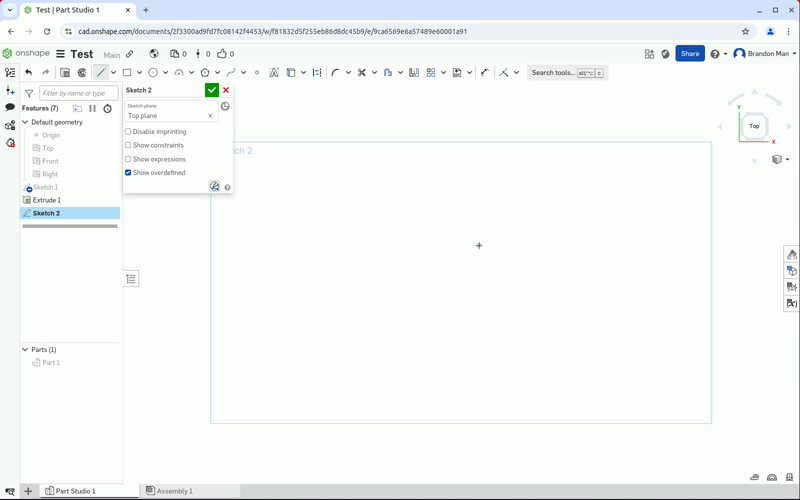
key_down(shift)
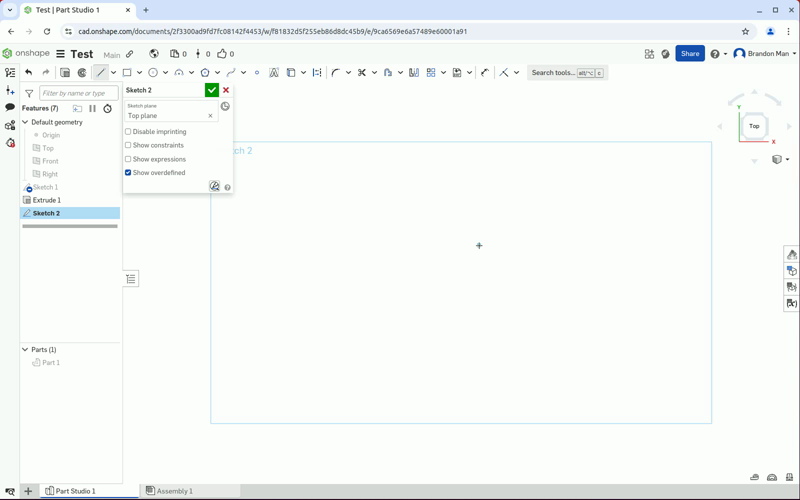
mouse_move(555, 245)
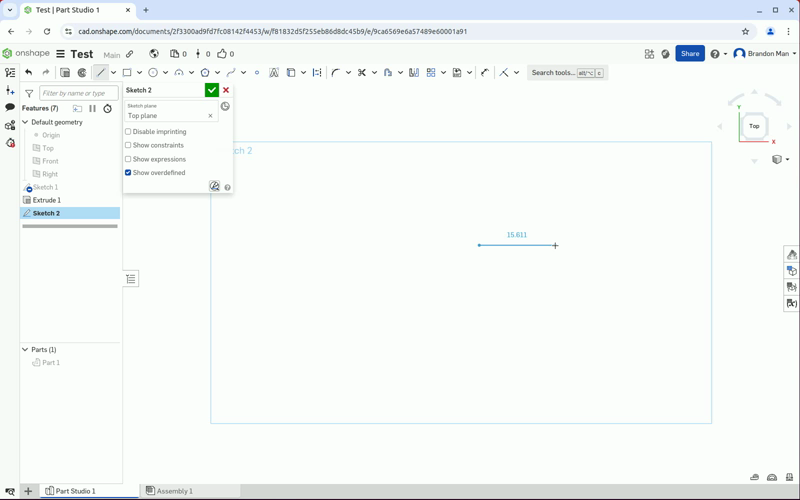
click(555, 245)
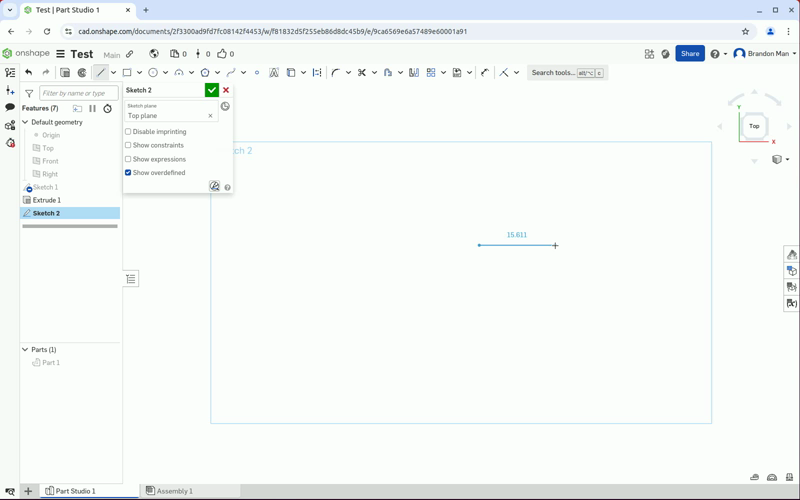
key_up(shift)
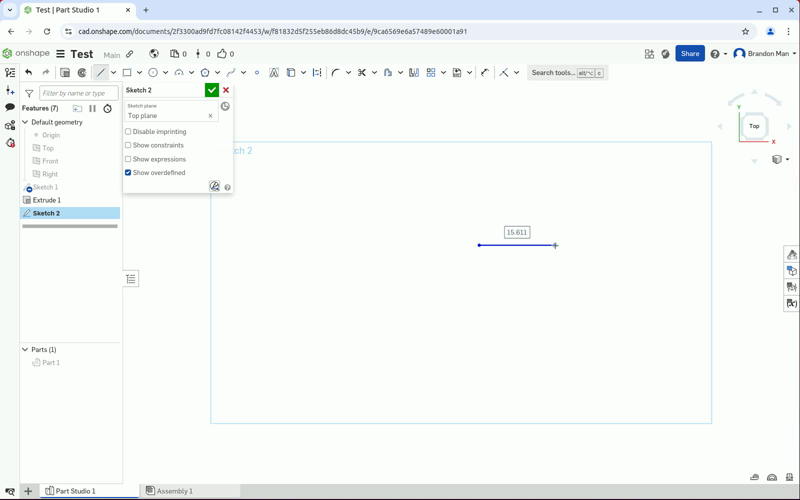
key_down(shift)
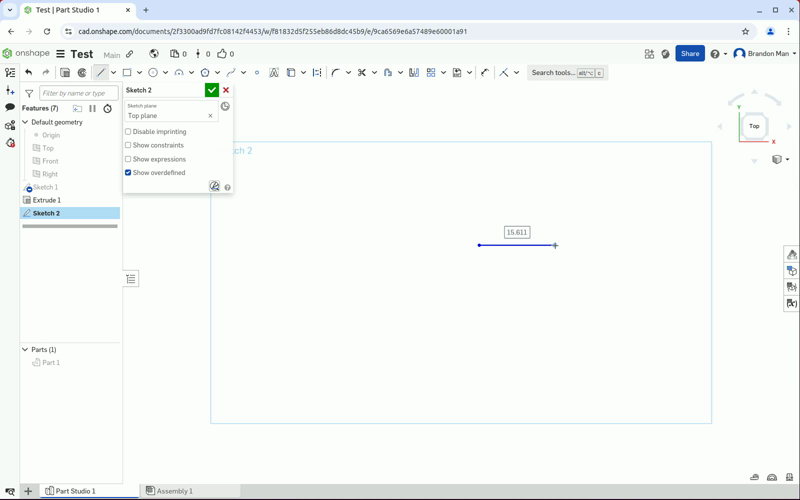
mouse_move(585, 245)
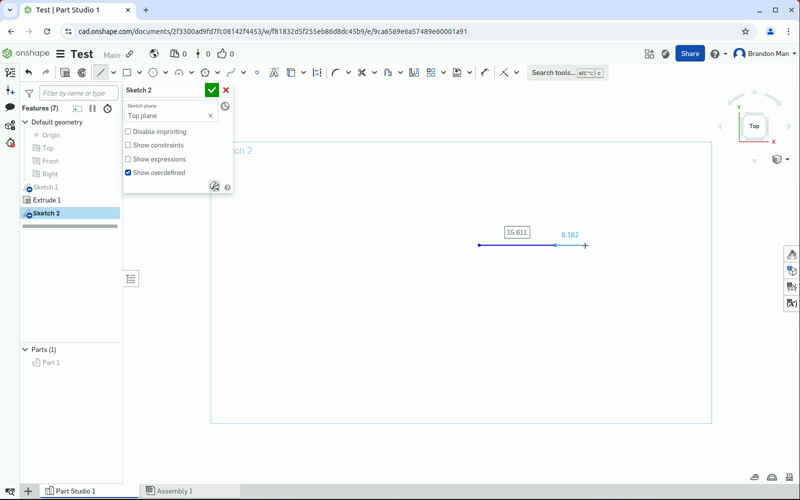
mouse_move(555, 207)
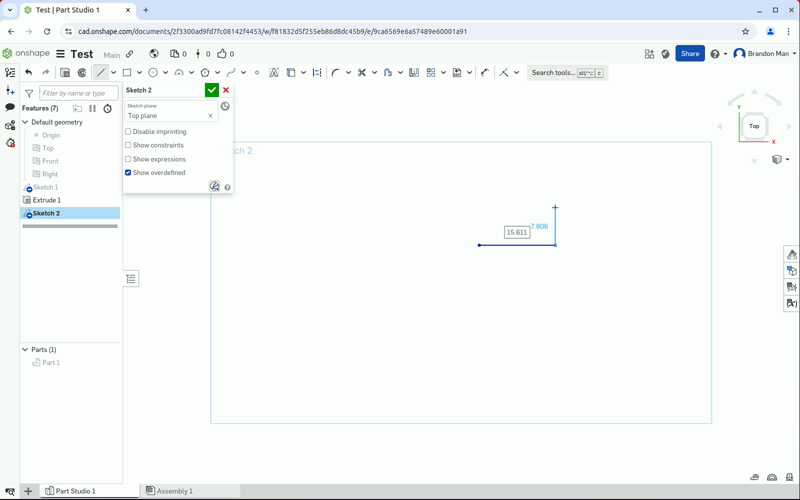
click(555, 207)
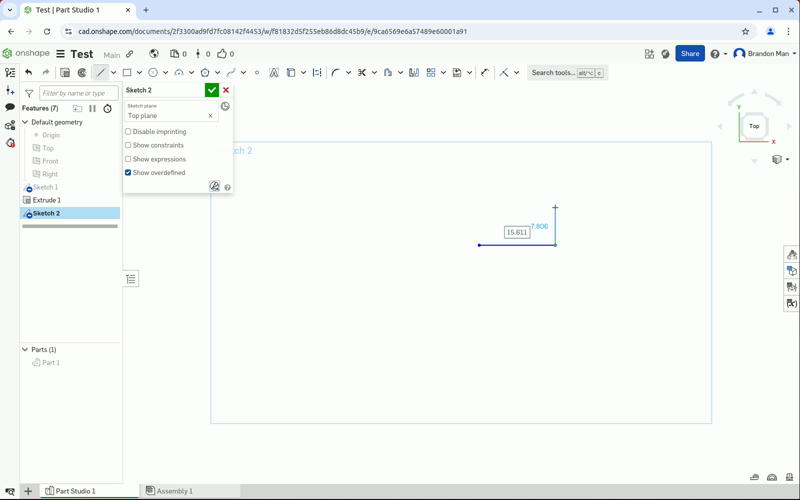
key_up(shift)
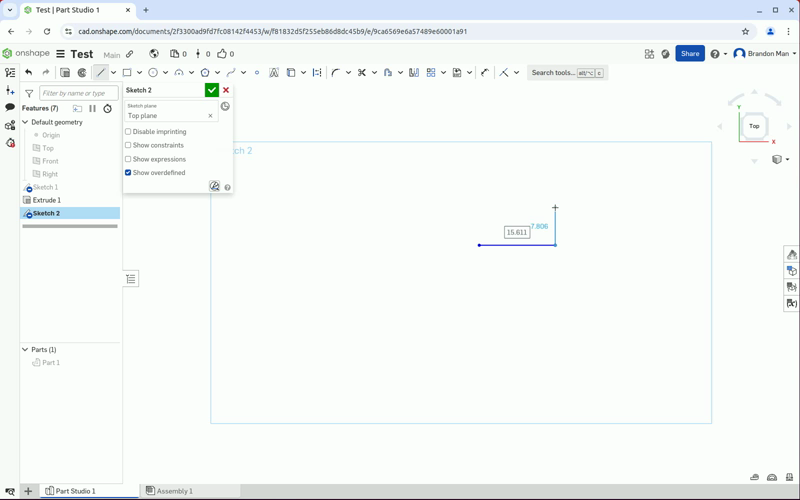
key_down(shift)
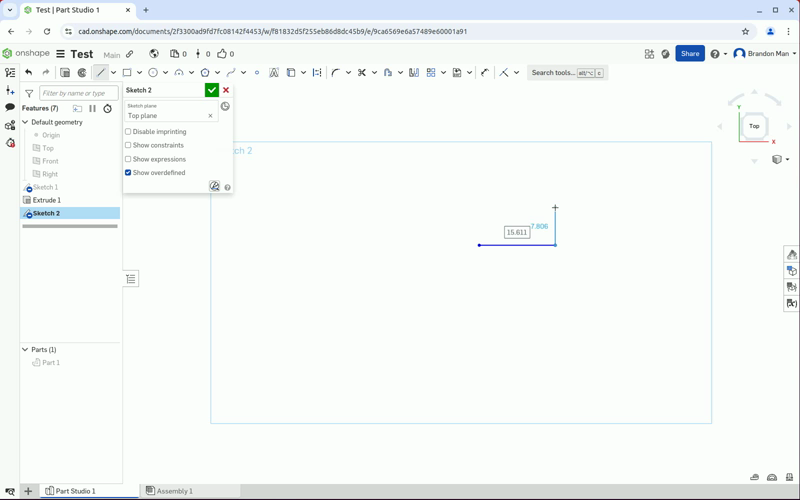
mouse_move(479, 207)
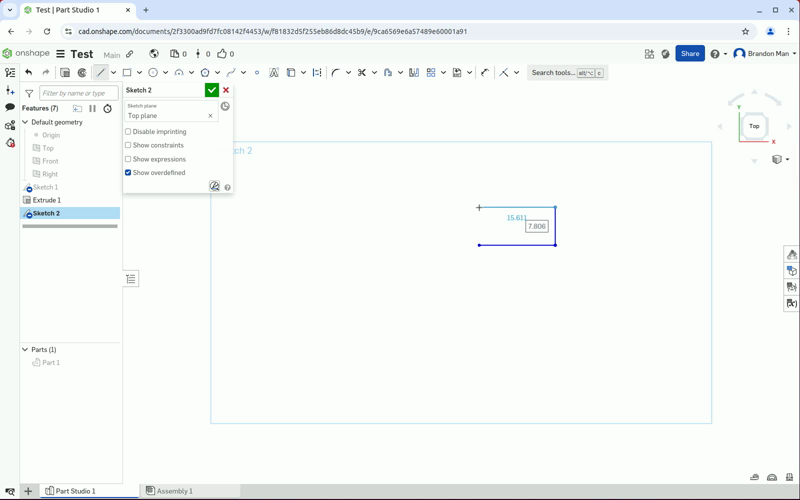
click(479, 207)
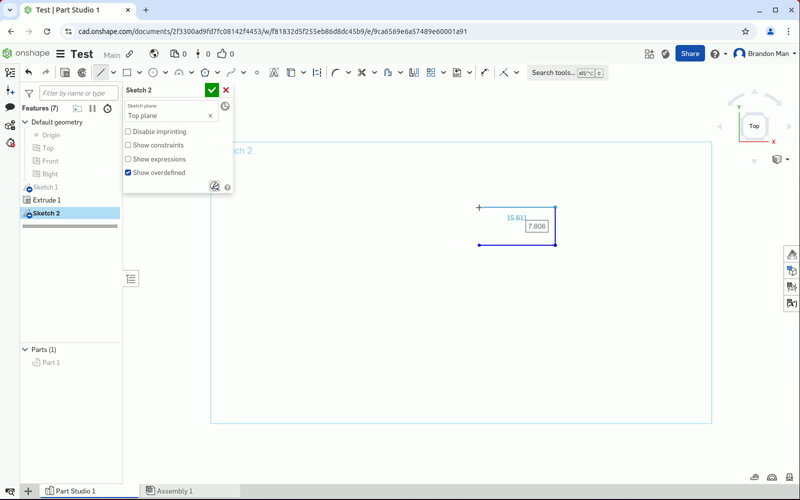
key_up(shift)
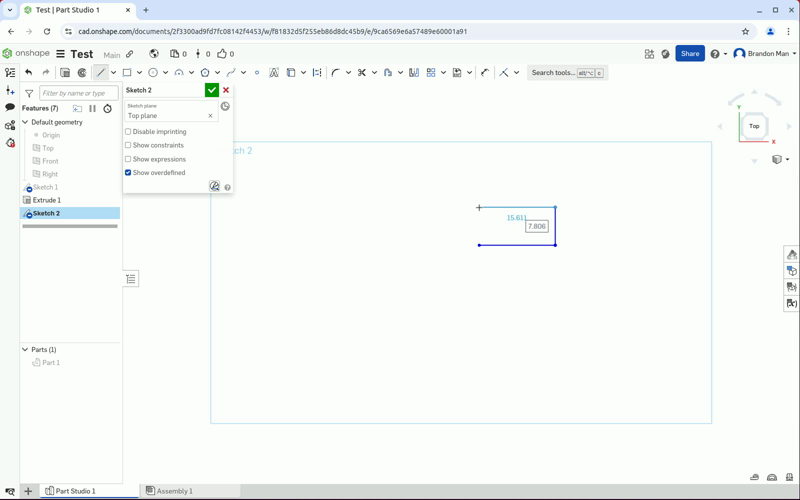
mouse_move(509, 207)
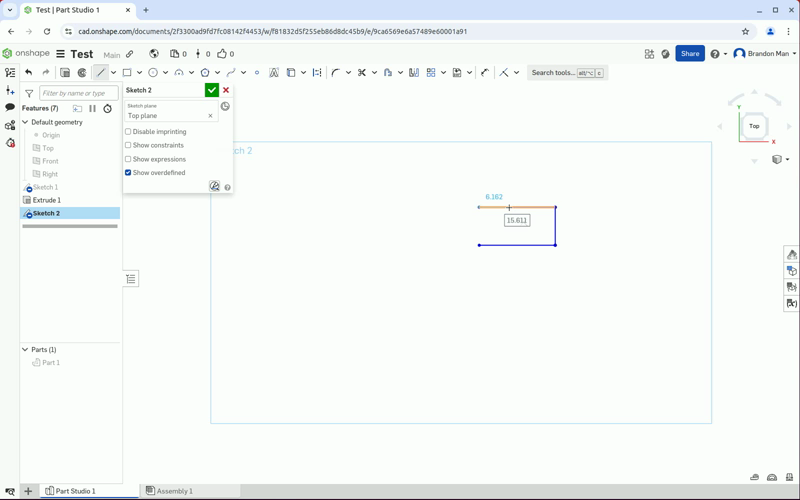
key_down(shift)
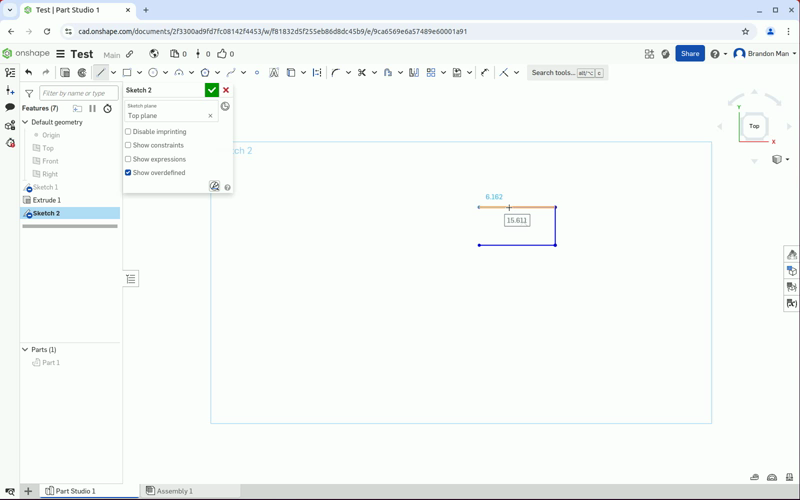
mouse_move(479, 245)
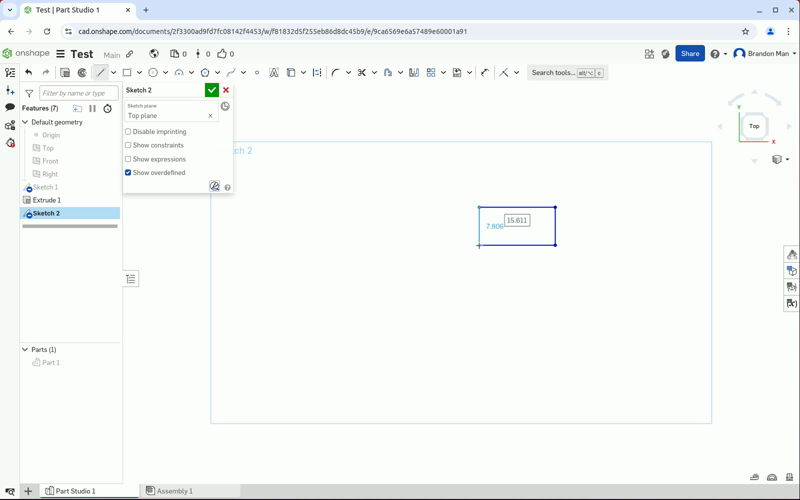
key_up(shift)
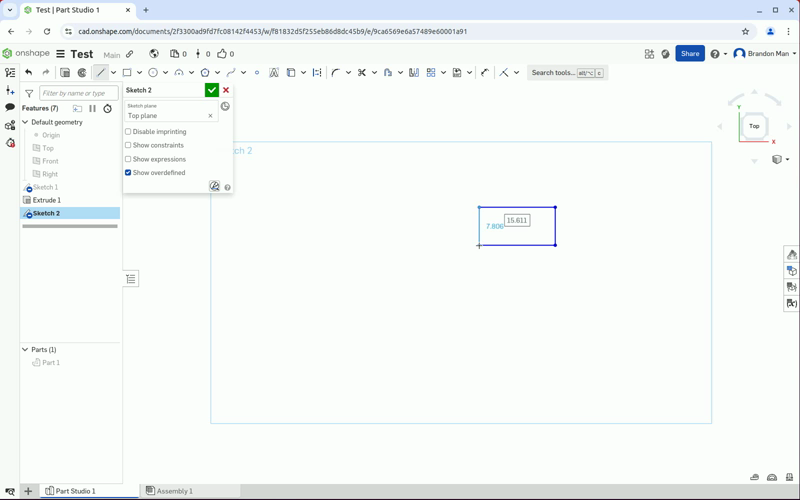
click(479, 245)
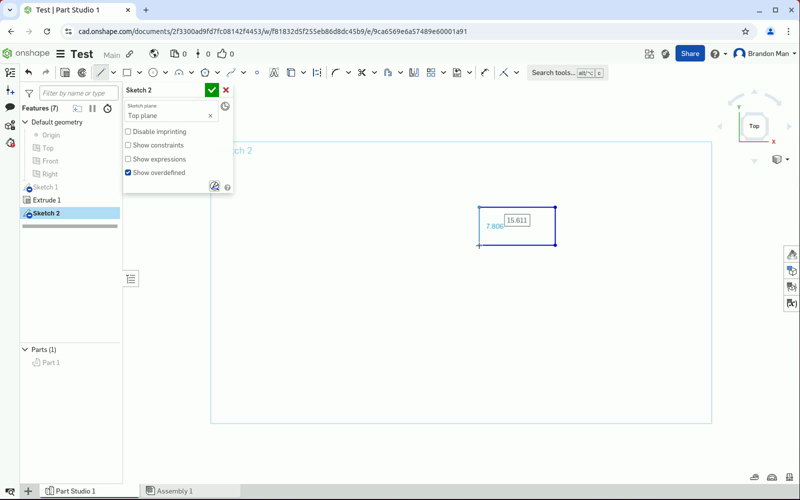
key(esc)
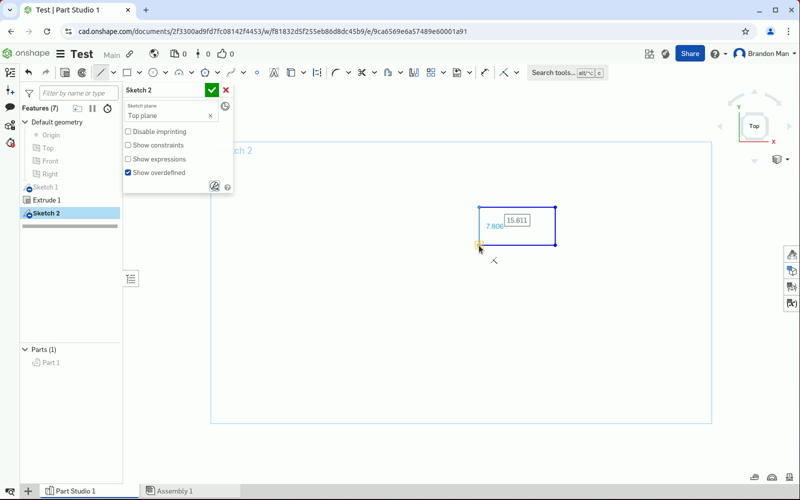
mouse_move(517, 220)
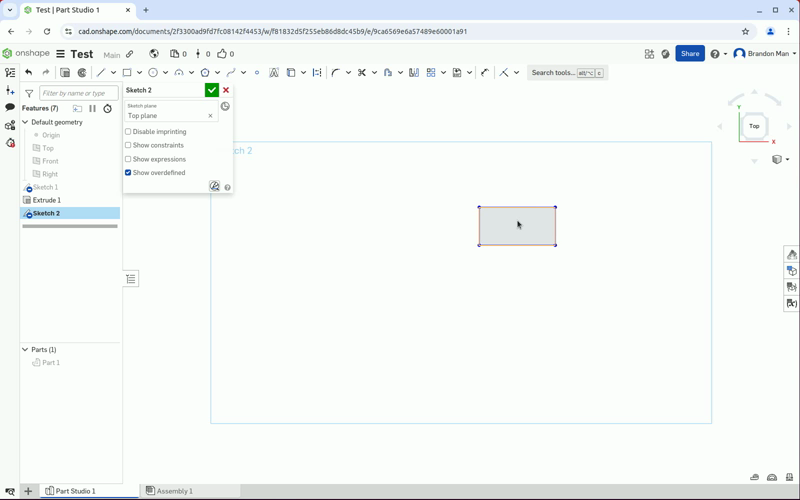
click(517, 220)
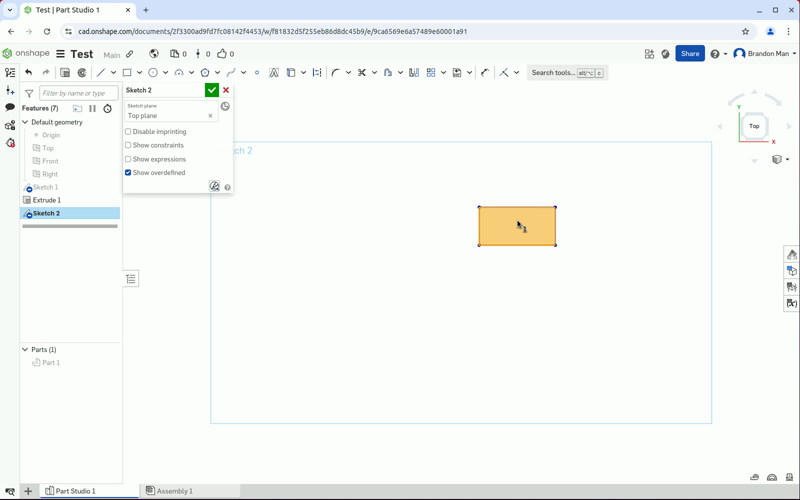
mouse_move(73, 352)
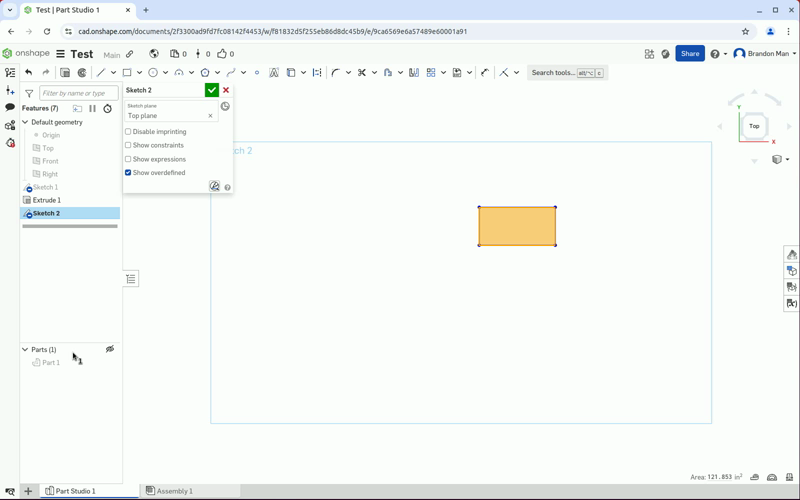
key(shift+y)
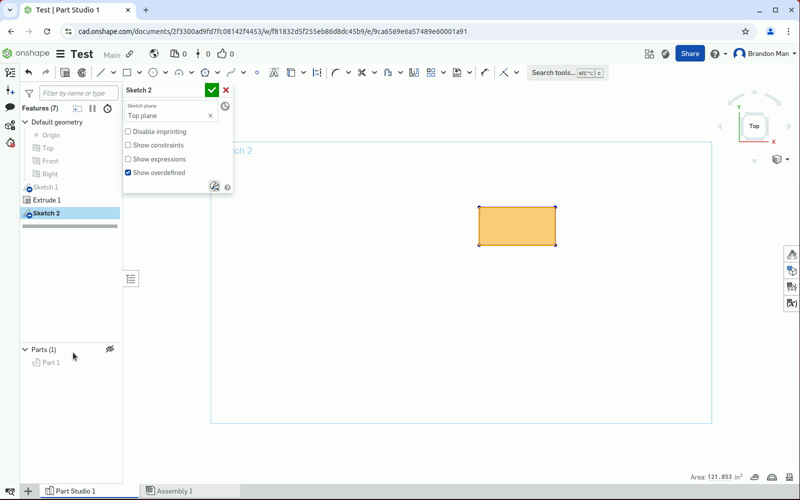
key(shift+e)
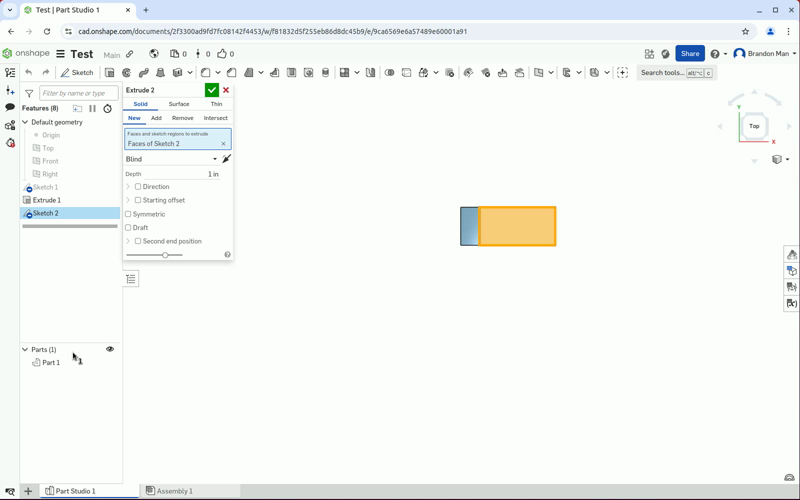
mouse_move(143, 106)
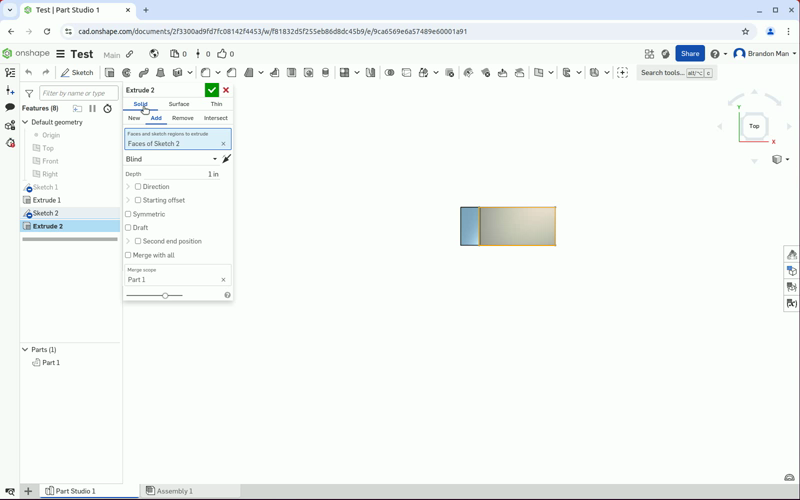
click(143, 106)
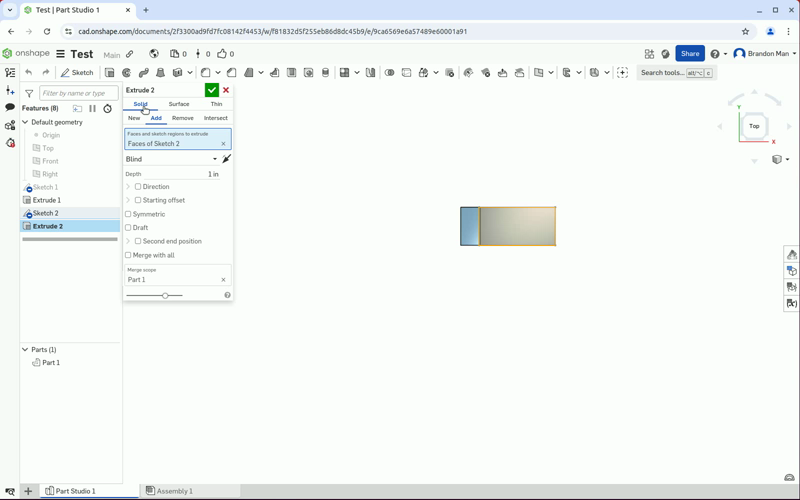
mouse_move(137, 120)
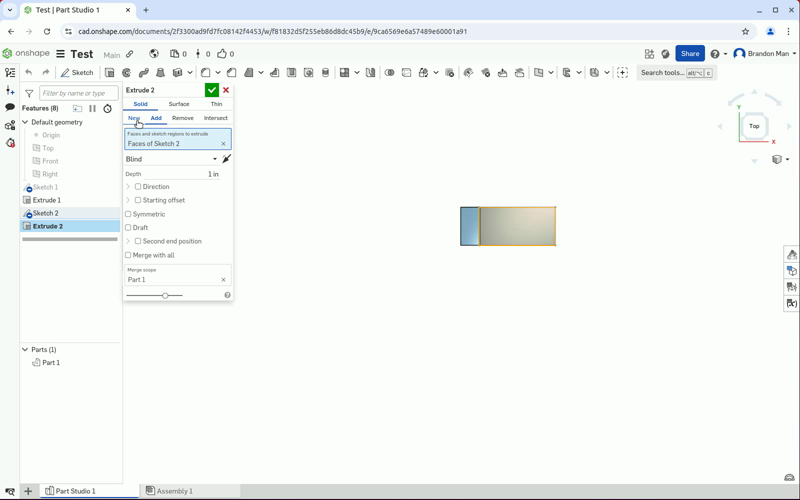
click(137, 120)
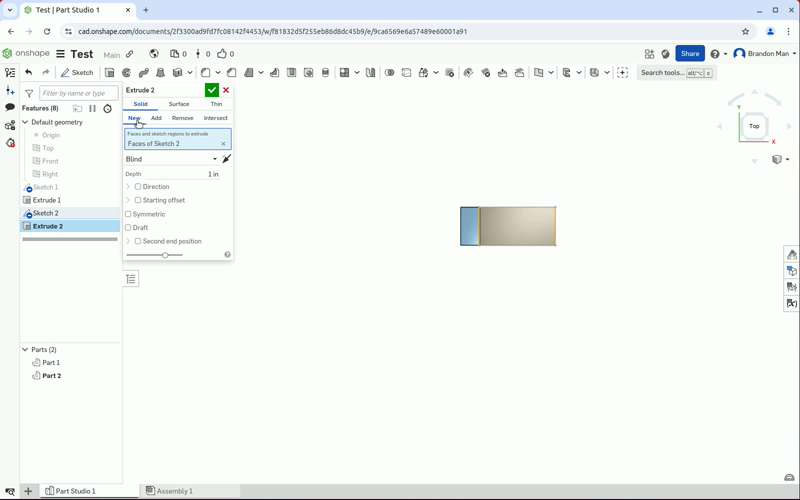
key(tab, 4)
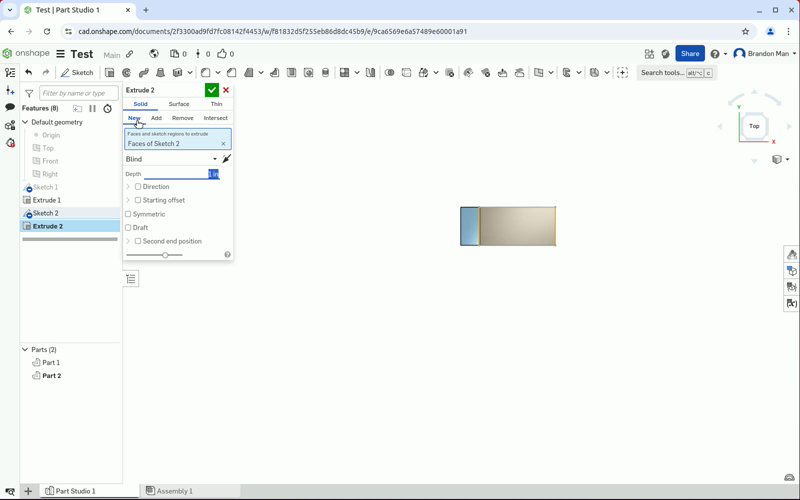
text(15.405)
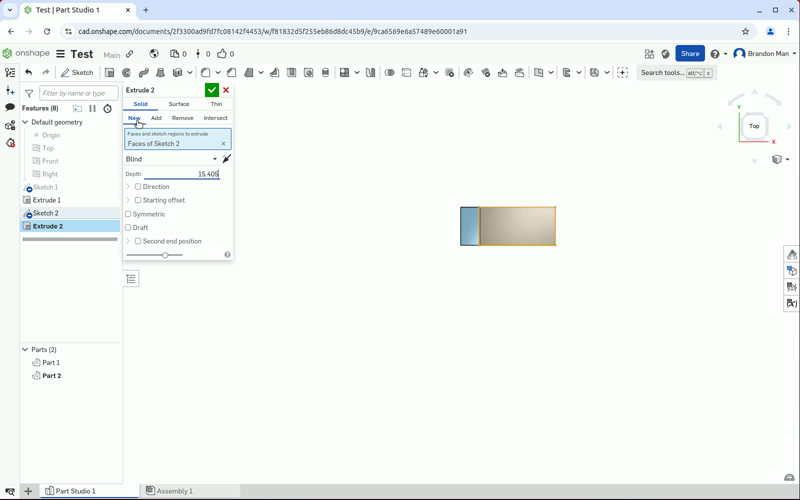
key(enter)
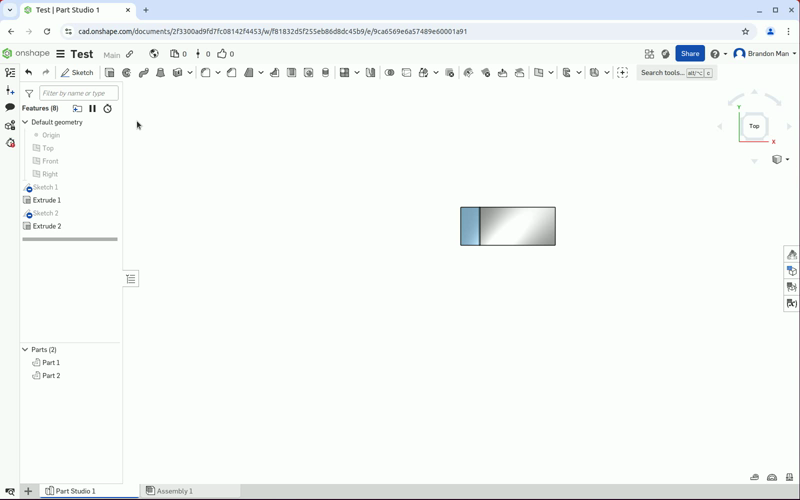
key(shift+h)
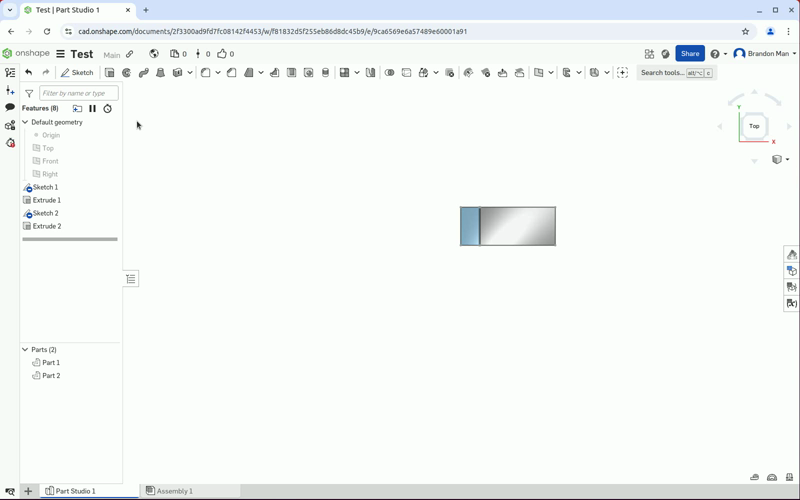
key(shift+h)
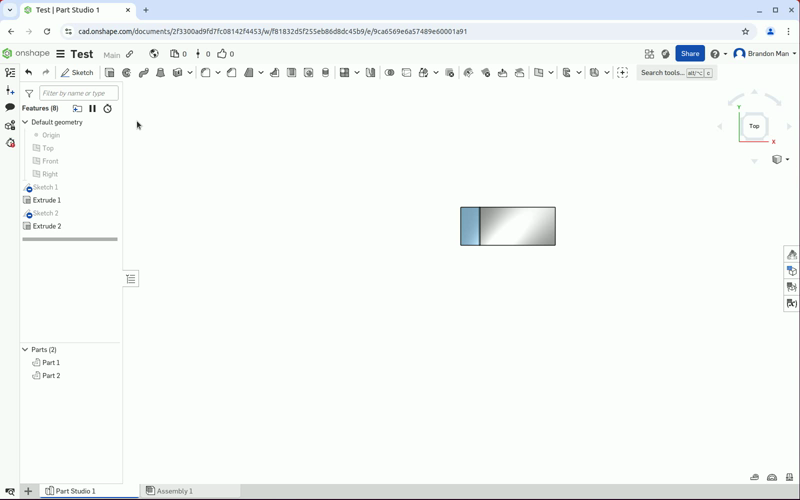
mouse_move(73, 189)
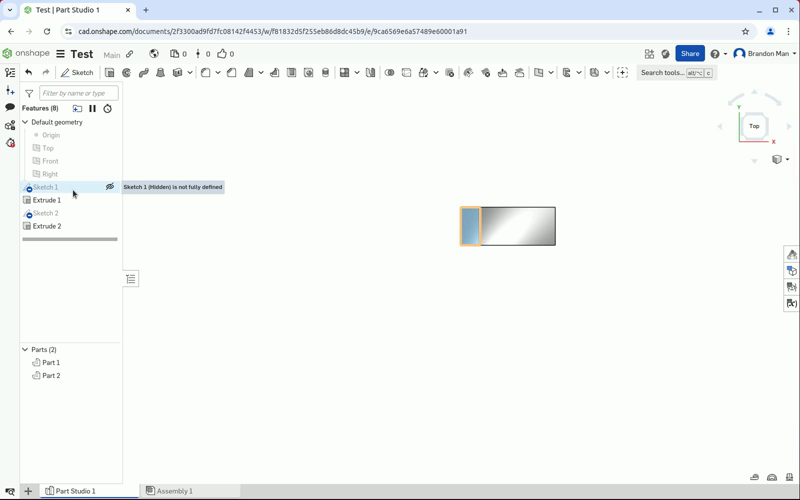
click(73, 189)
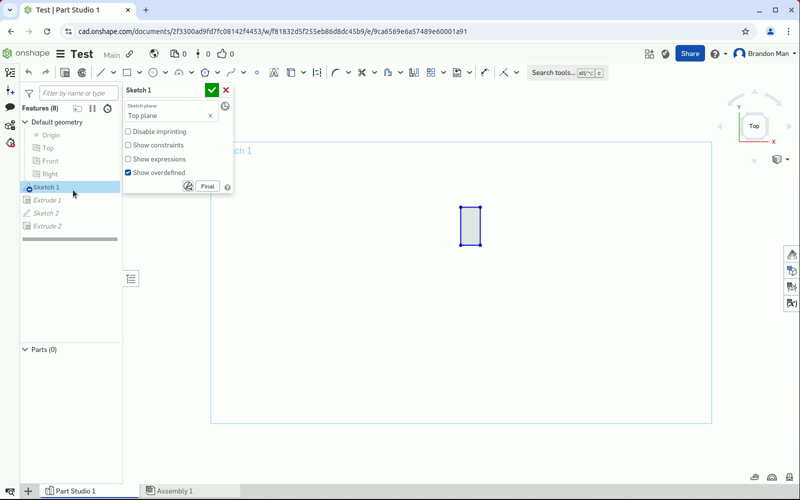
mouse_move(229, 92)
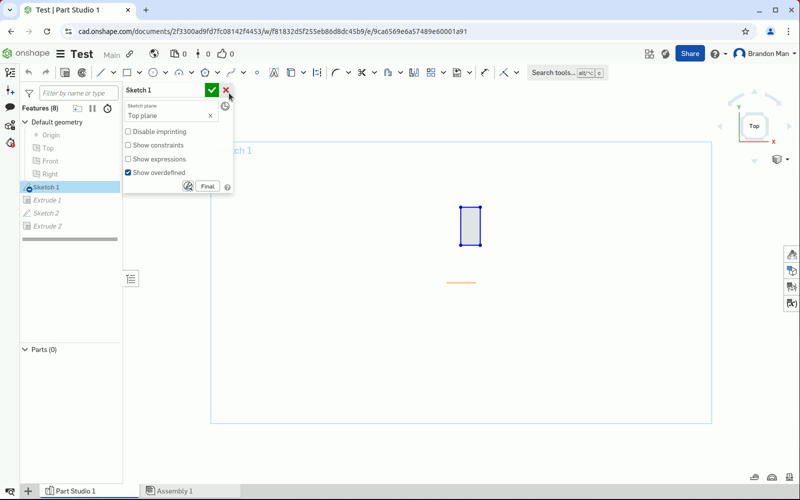
click(229, 92)
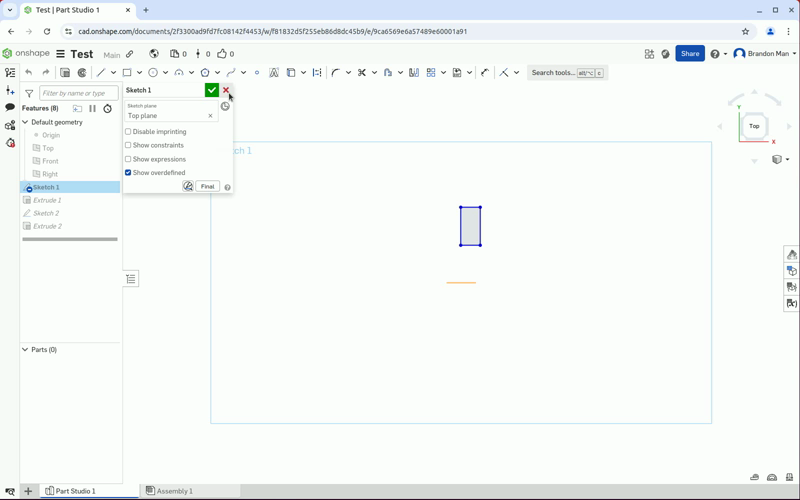
key(shift+s)
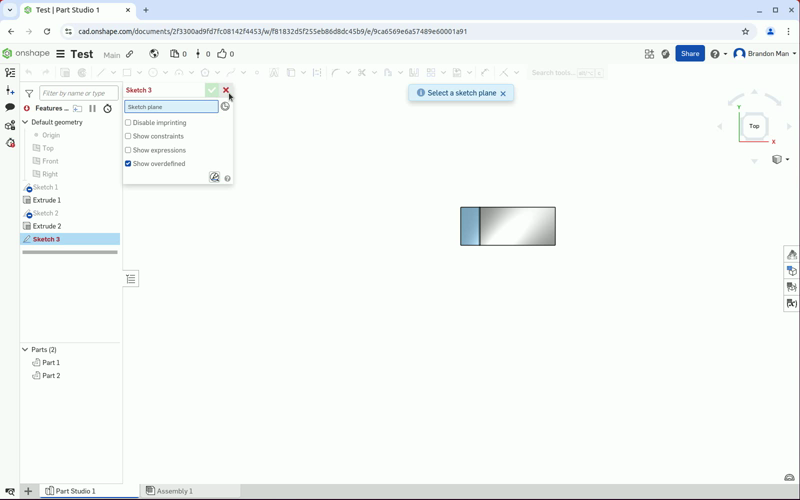
mouse_move(73, 150)
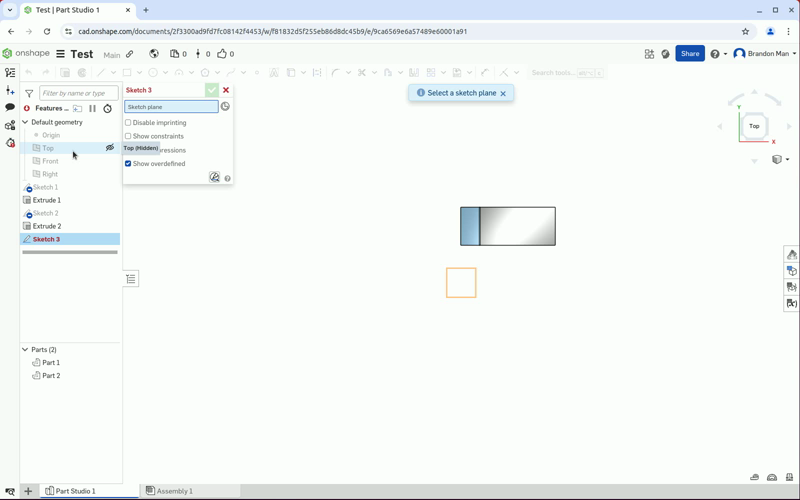
click(73, 150)
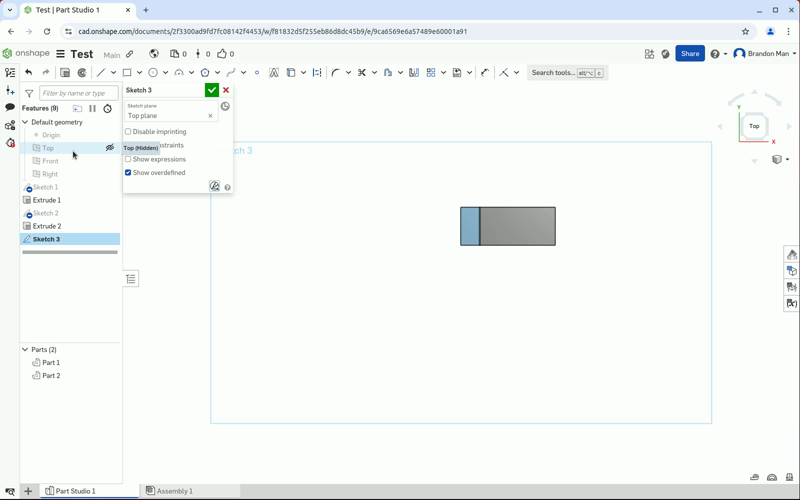
mouse_move(73, 352)
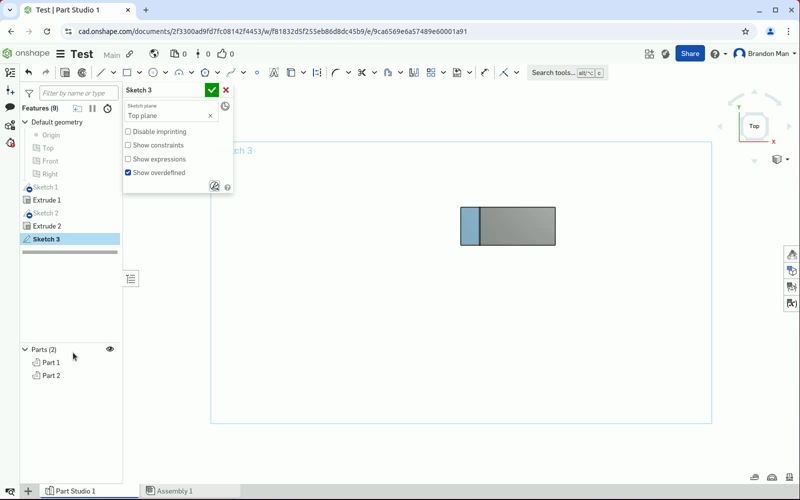
key(y)
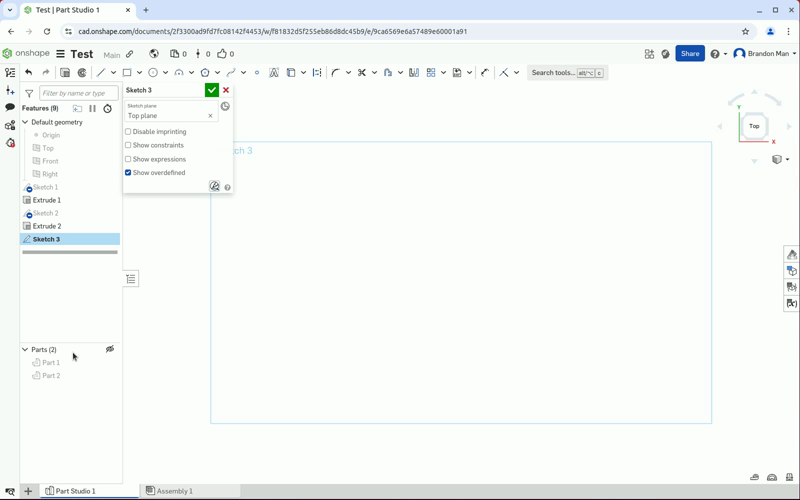
key(l)
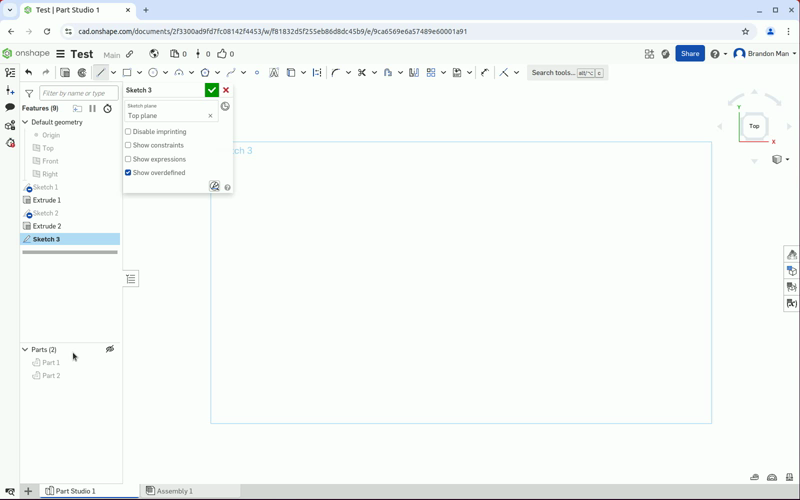
key_down(shift)
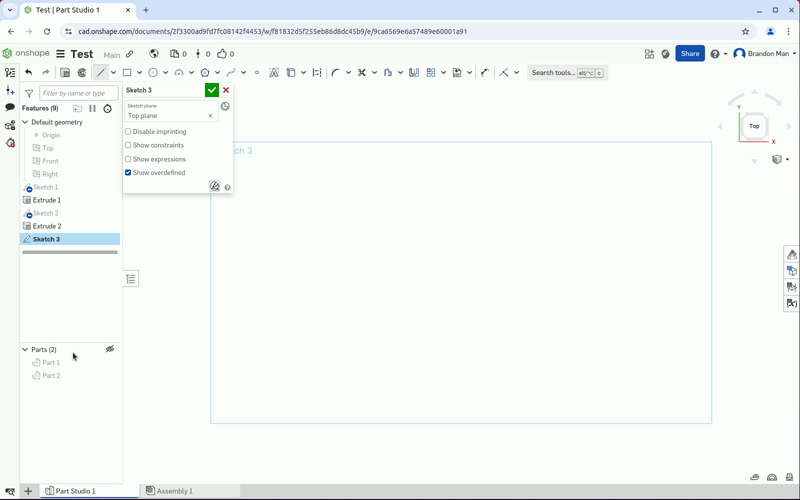
mouse_move(554, 245)
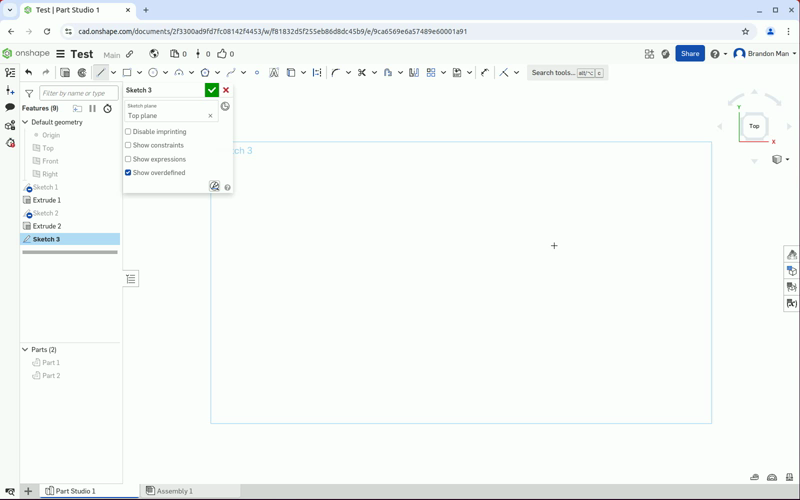
click(554, 245)
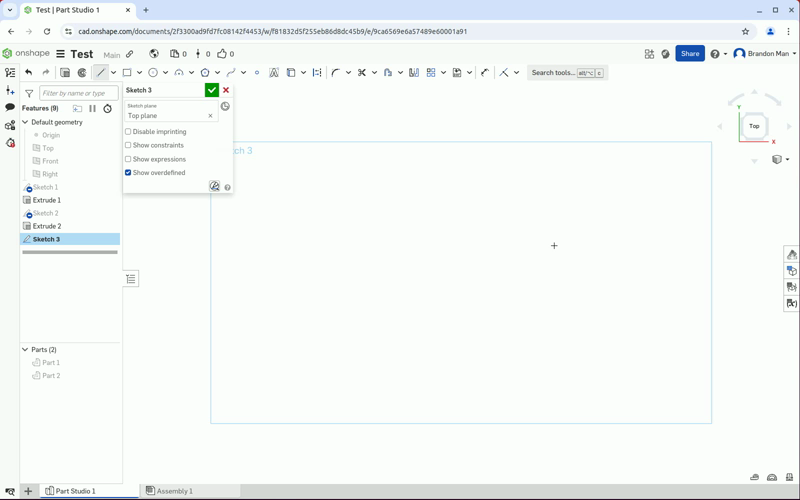
key_up(shift)
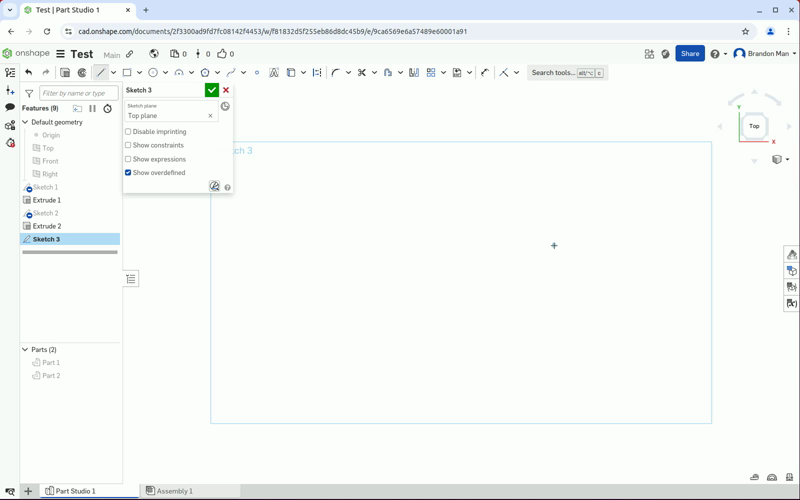
key_down(shift)
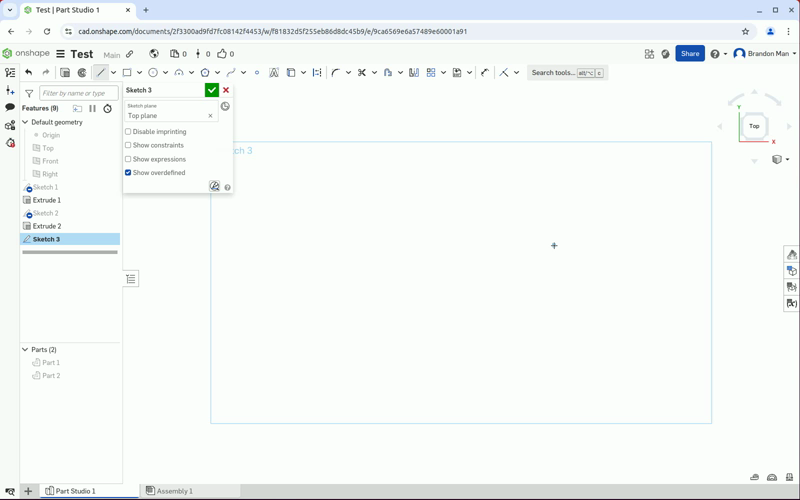
mouse_move(584, 245)
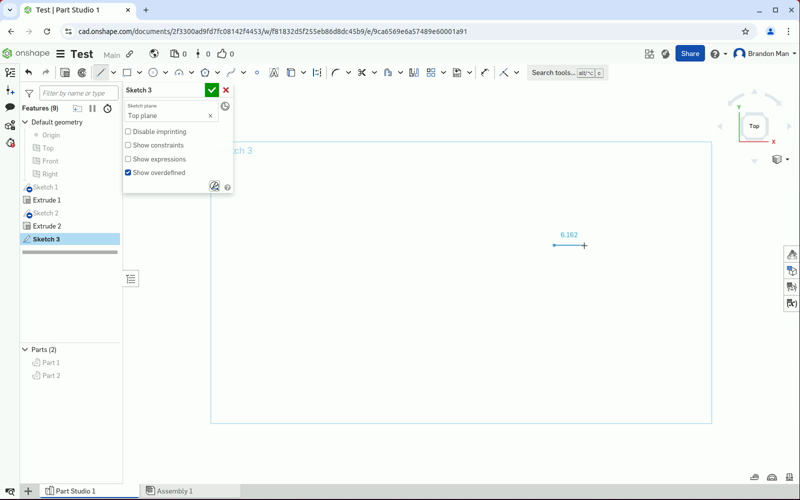
mouse_move(573, 245)
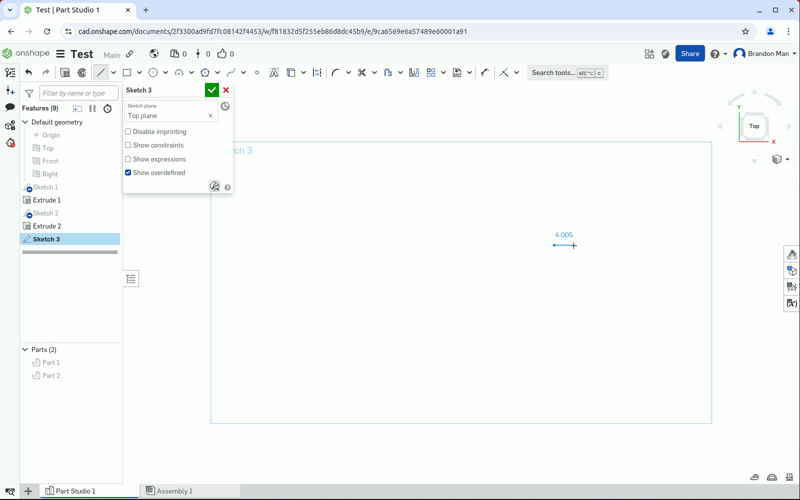
click(573, 245)
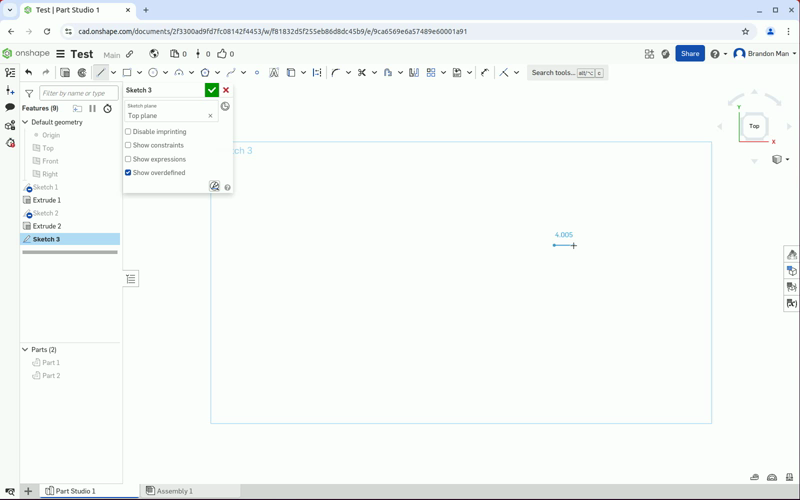
key_up(shift)
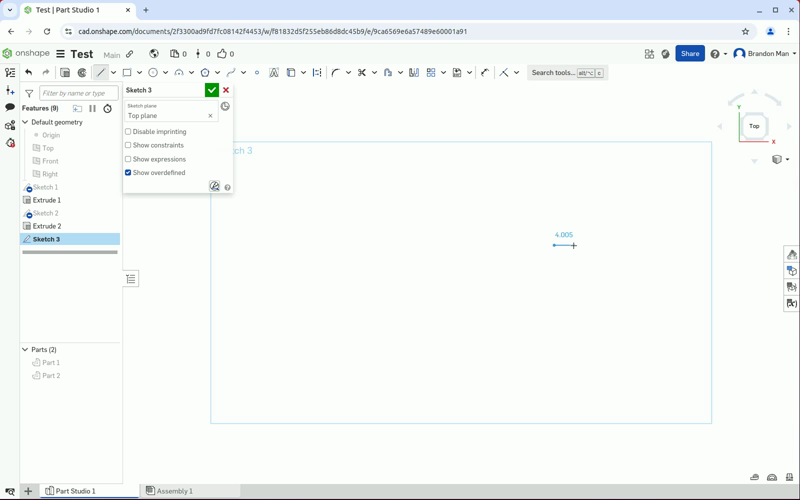
key_down(shift)
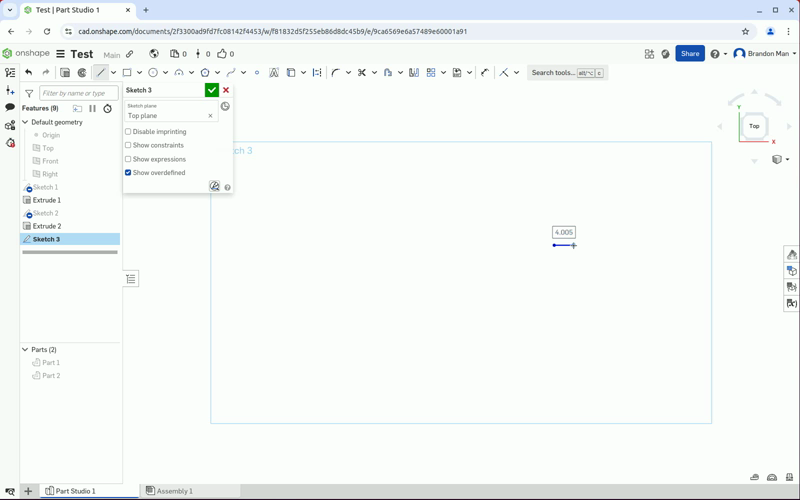
mouse_move(589, 245)
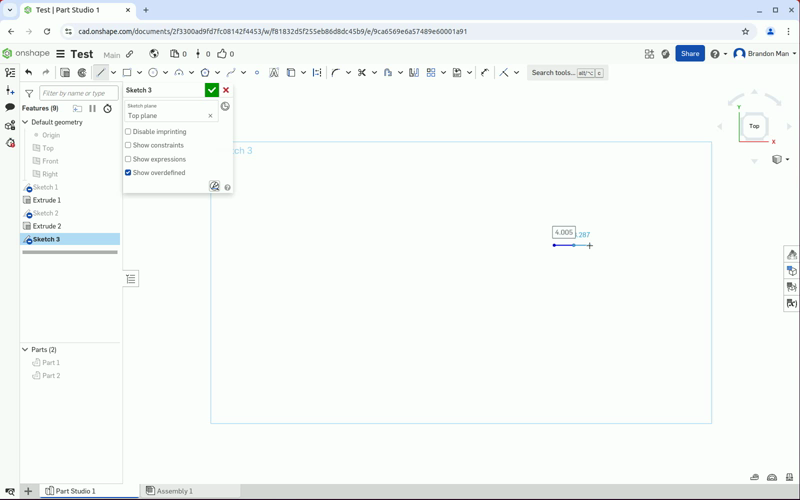
mouse_move(573, 207)
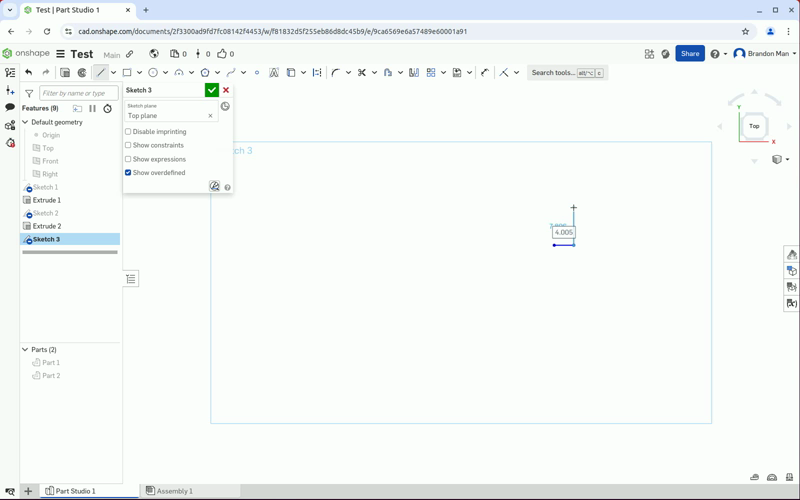
click(573, 207)
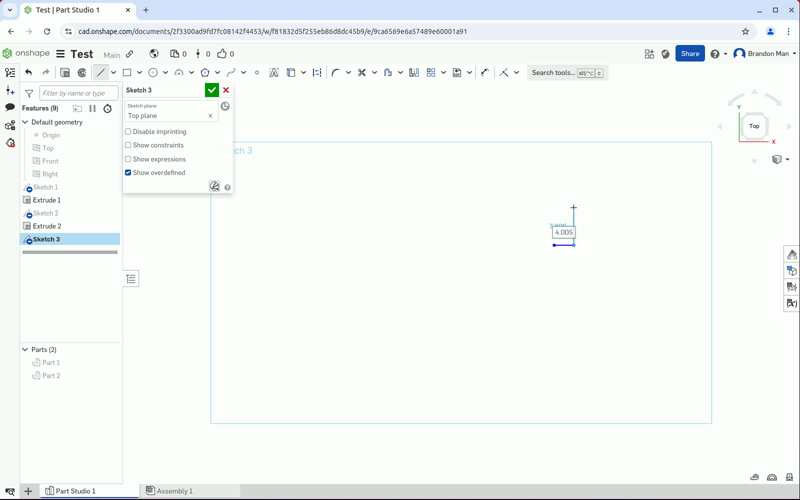
key_up(shift)
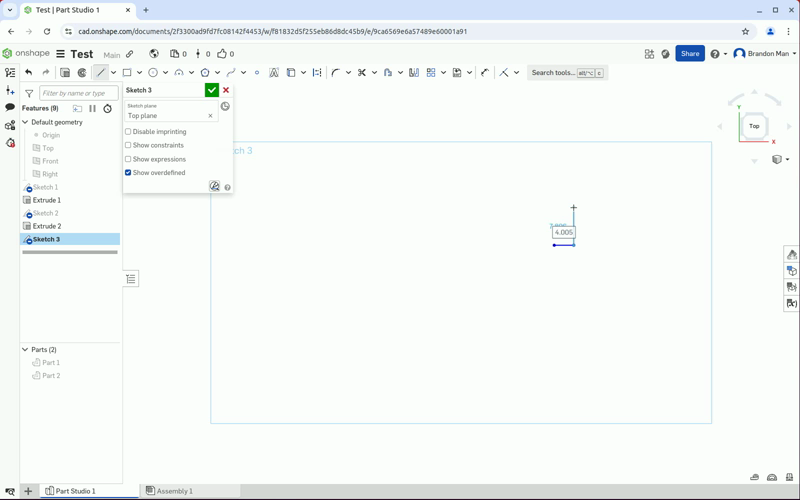
key_down(shift)
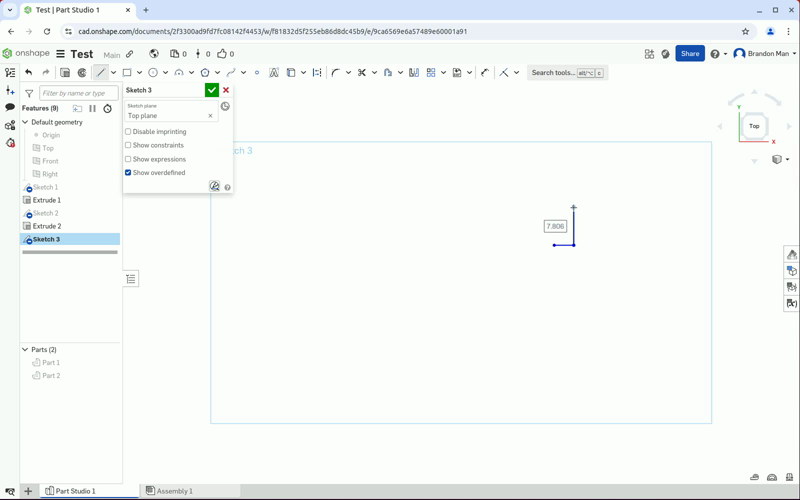
mouse_move(589, 207)
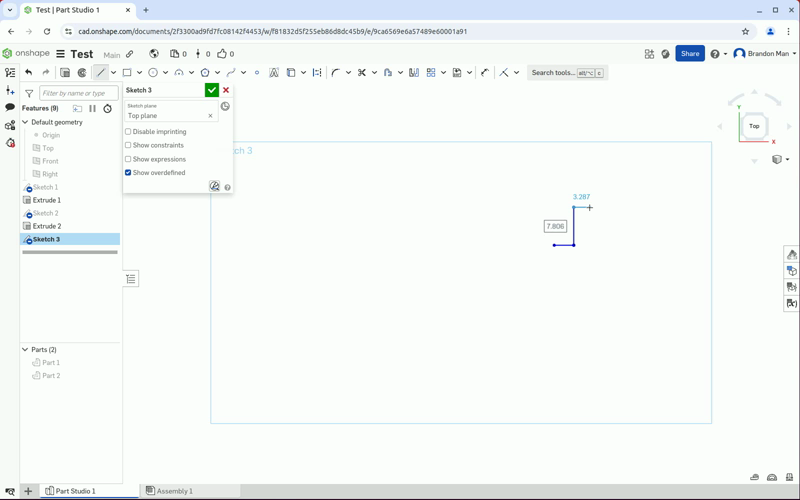
mouse_move(554, 207)
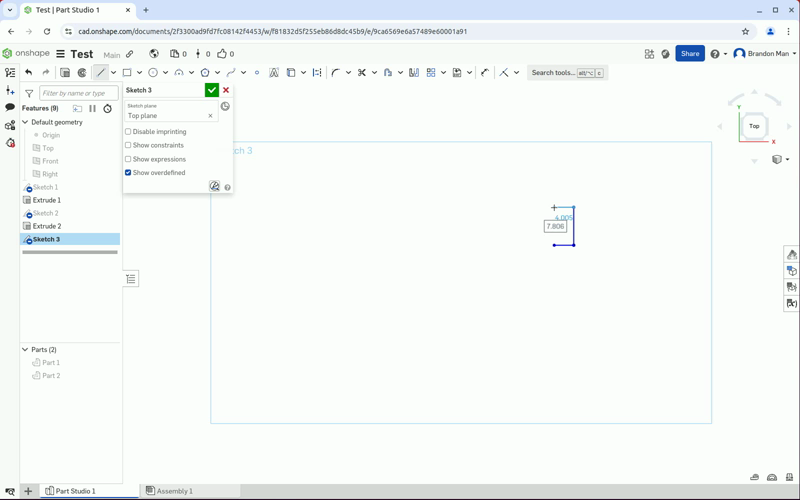
click(554, 207)
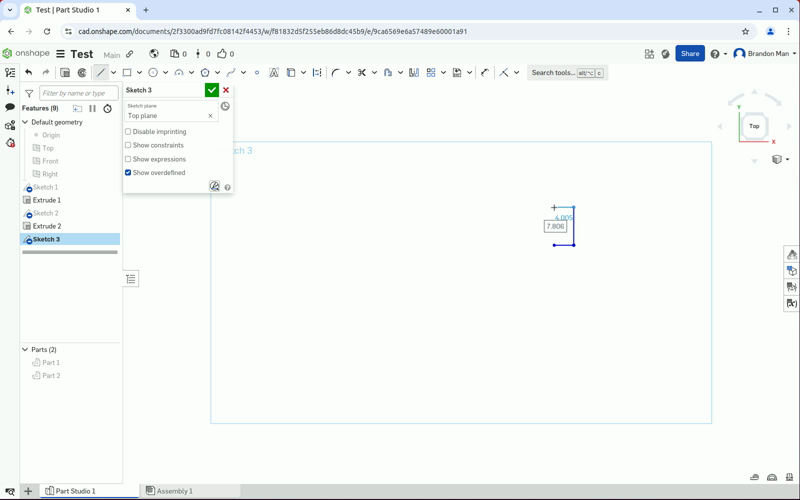
key_up(shift)
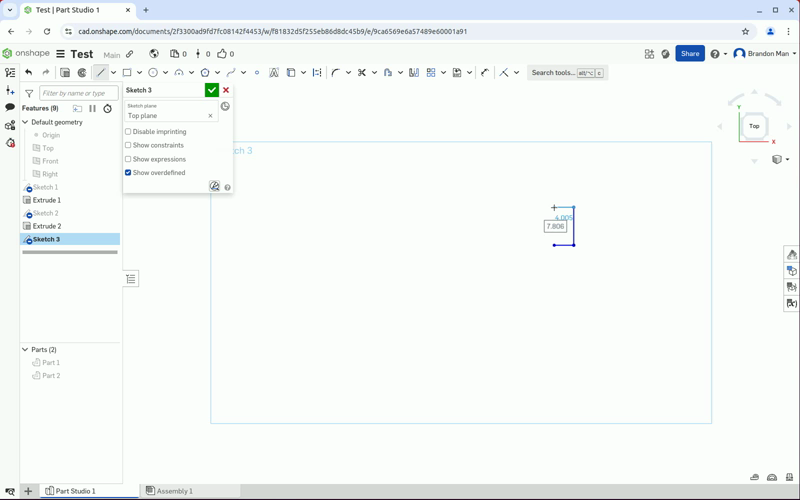
mouse_move(584, 207)
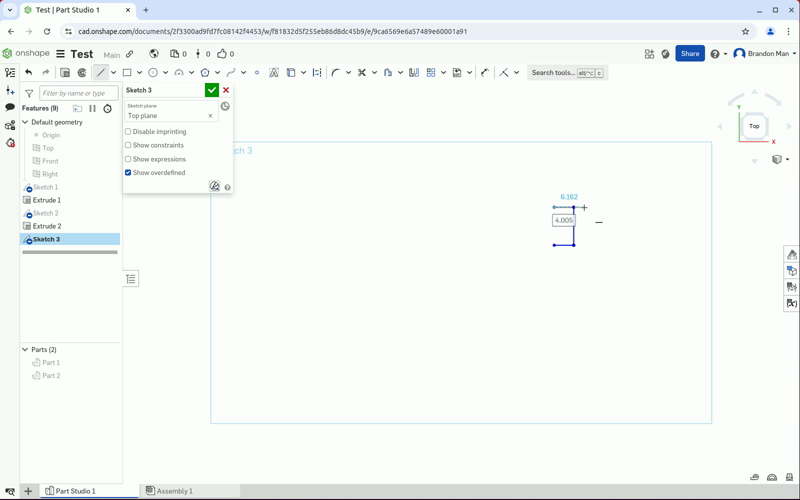
key_down(shift)
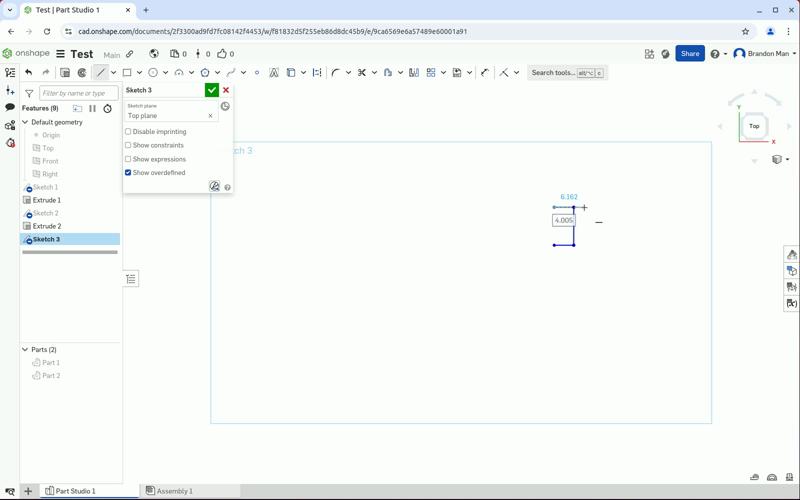
mouse_move(554, 245)
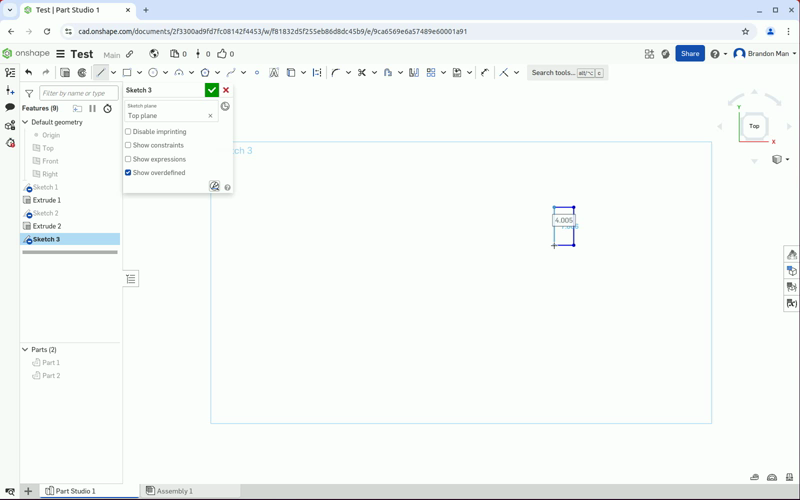
key_up(shift)
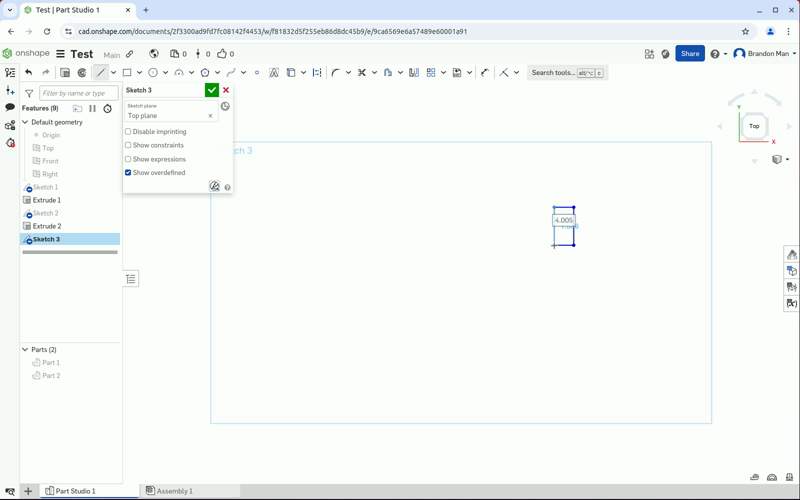
click(554, 245)
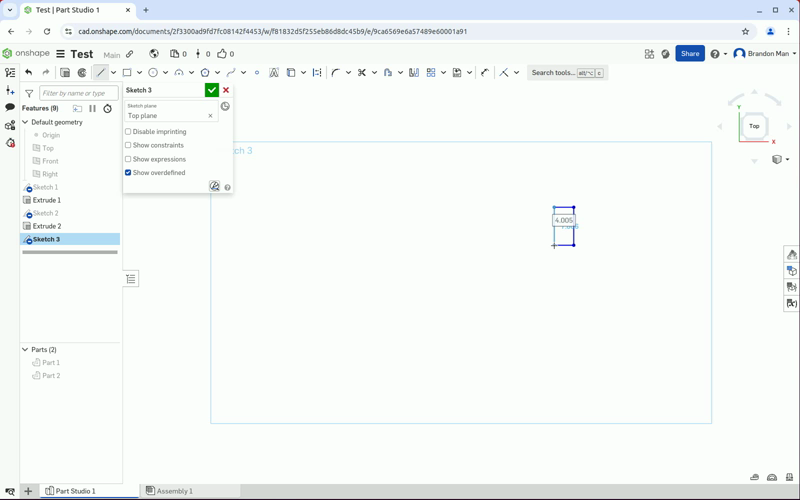
key(esc)
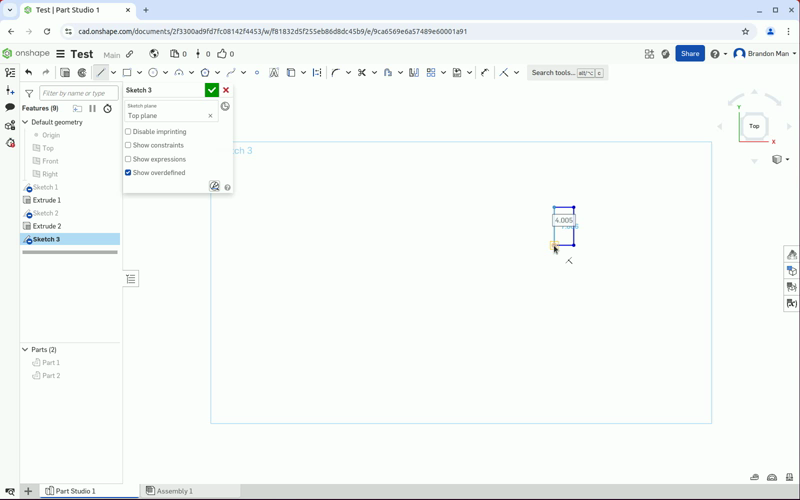
mouse_move(572, 227)
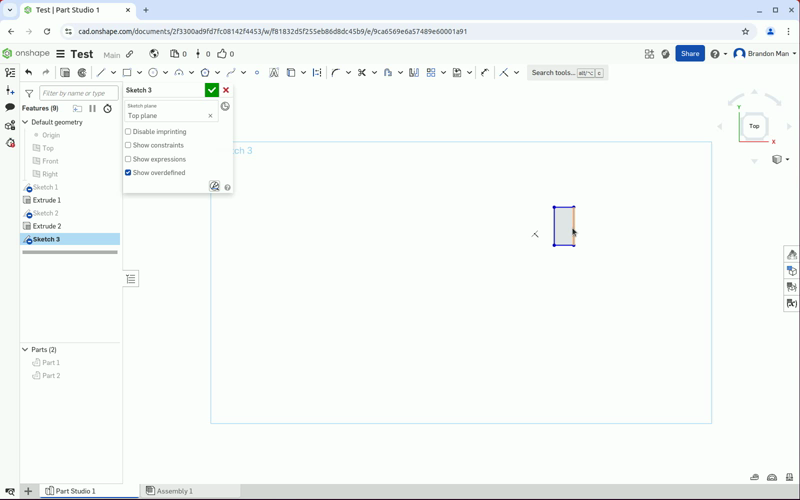
scroll(6)
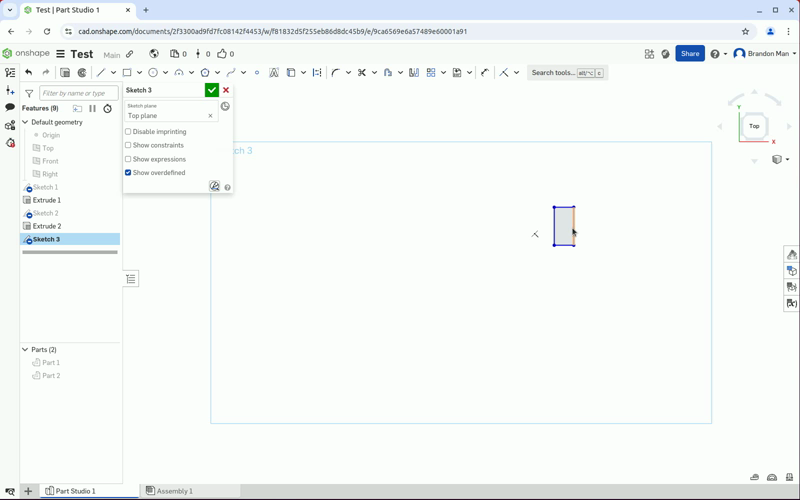
scroll(6)
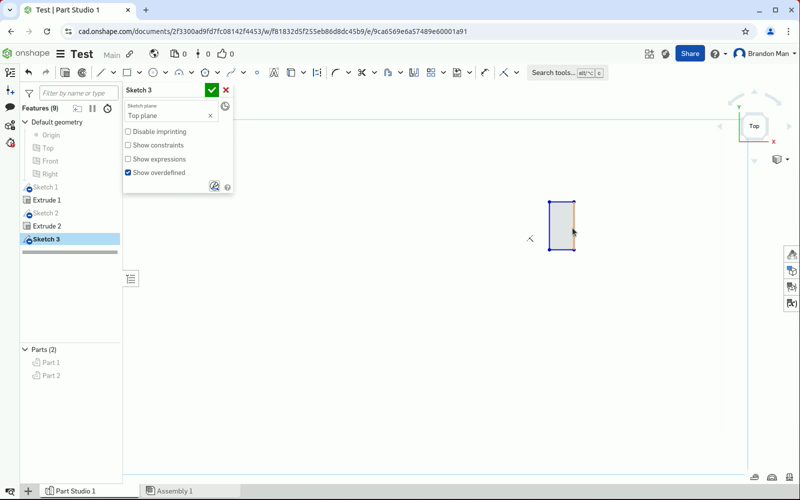
scroll(6)
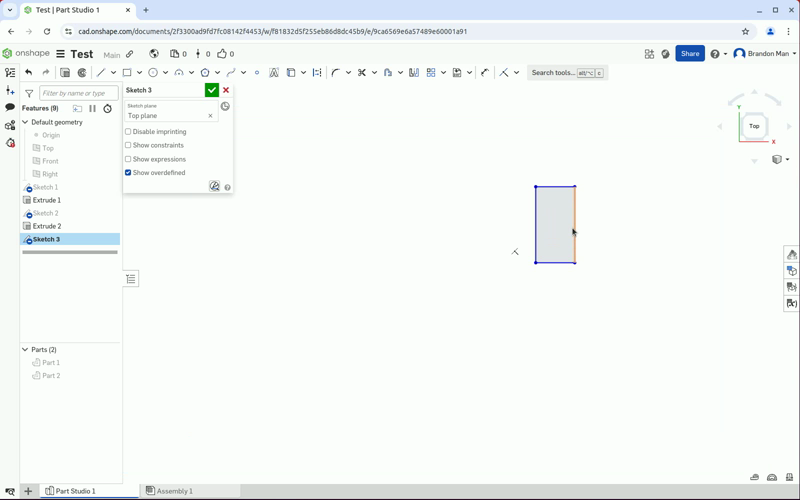
scroll(6)
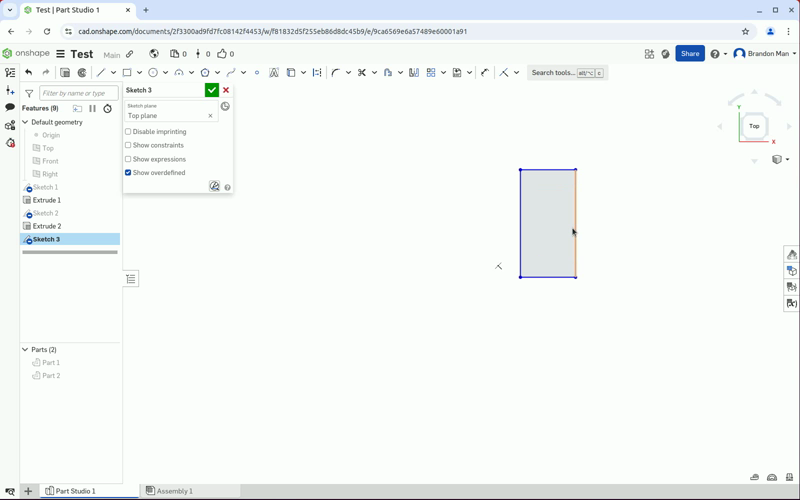
scroll(6)
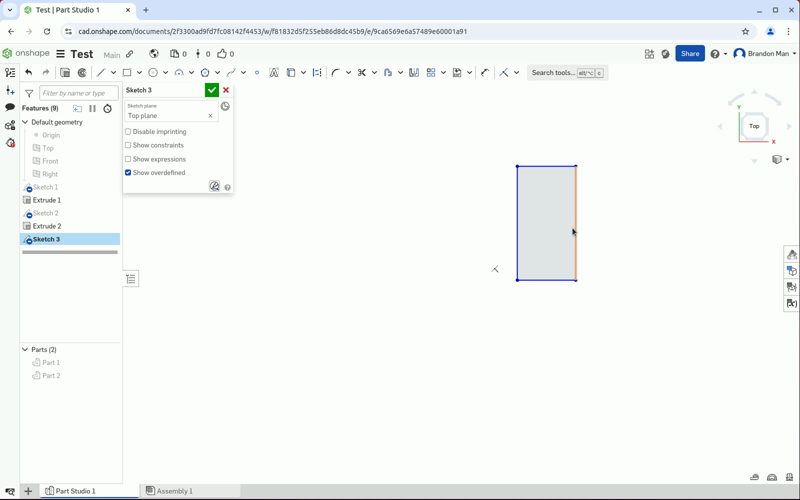
scroll(6)
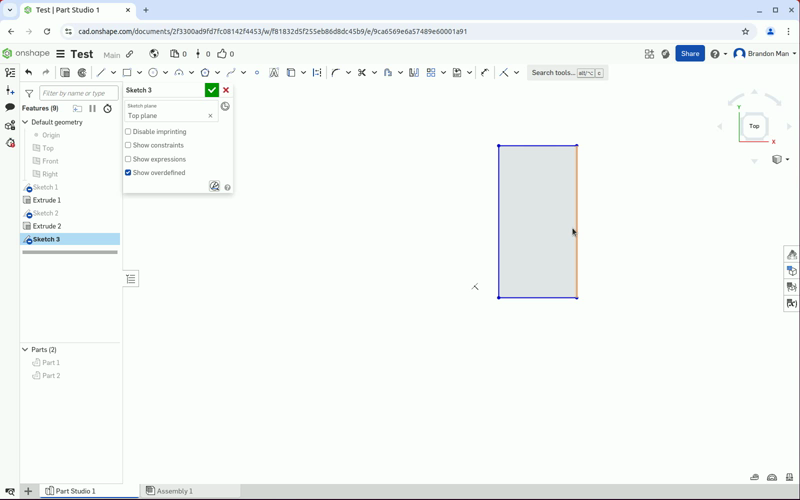
scroll(6)
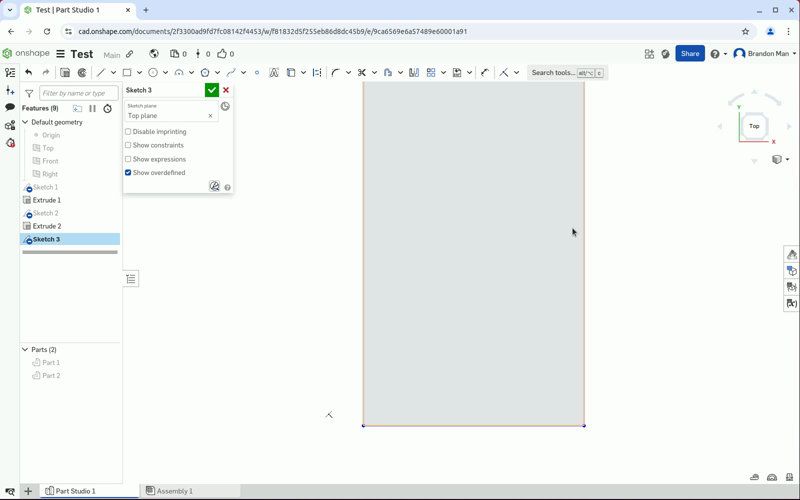
click(572, 227)
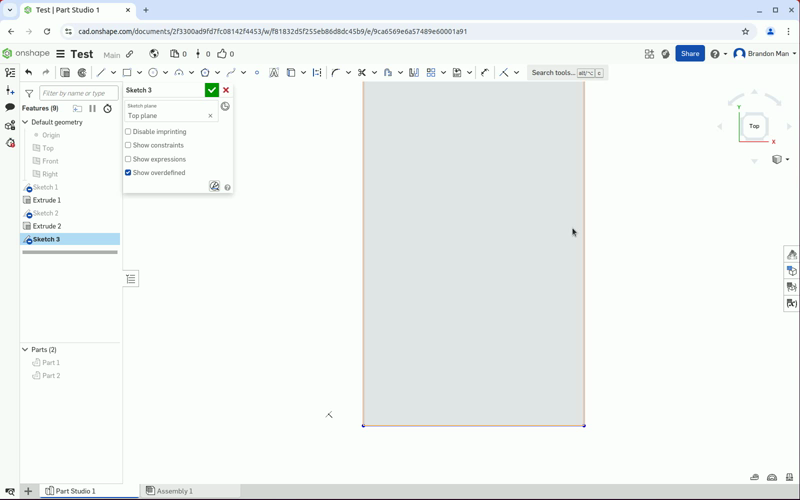
scroll(-6)
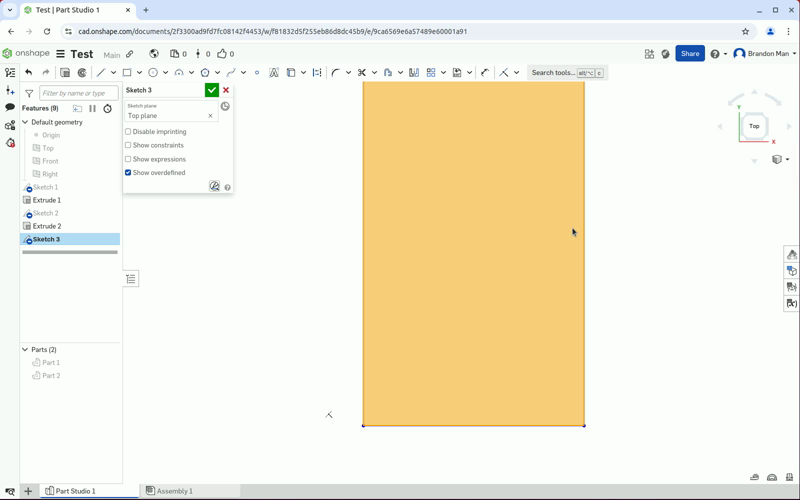
scroll(-6)
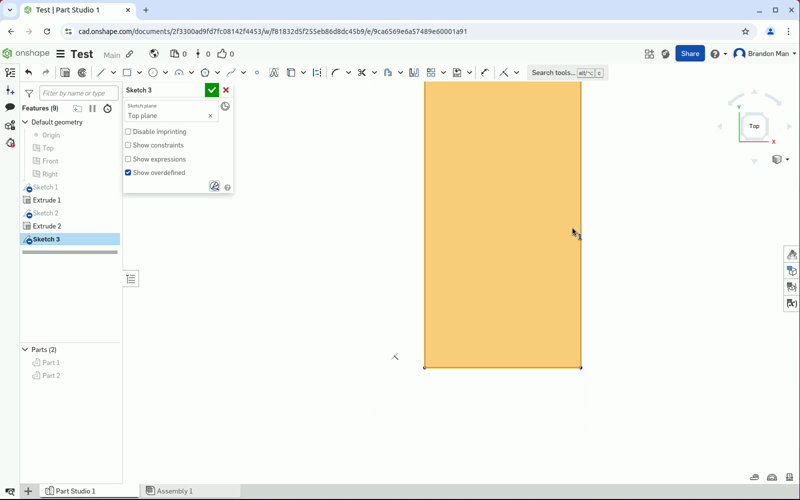
scroll(-6)
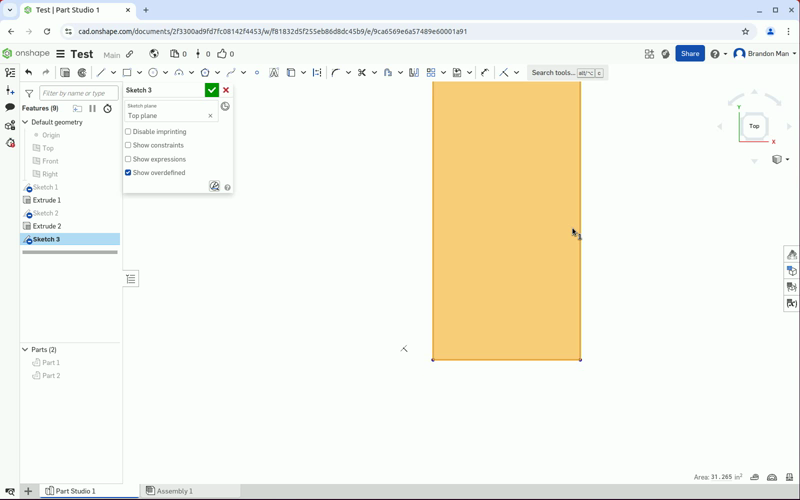
scroll(-6)
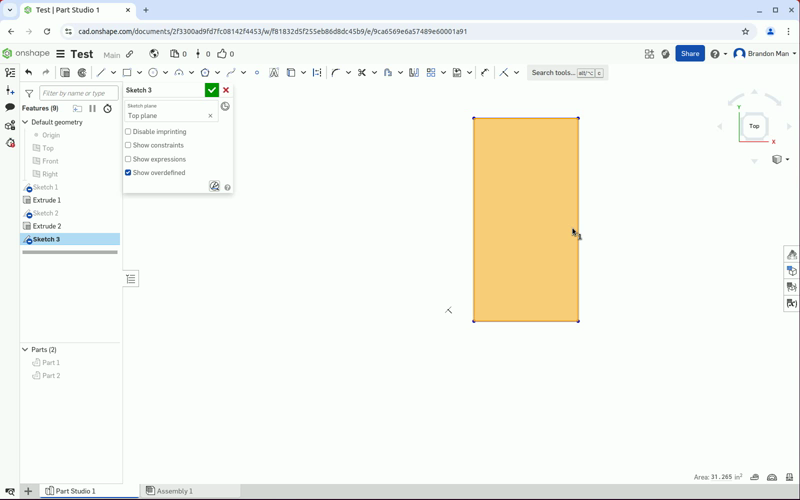
scroll(-6)
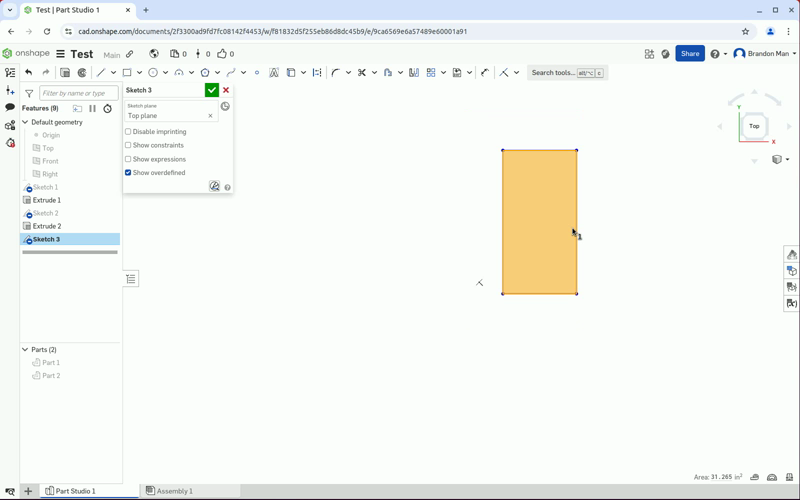
scroll(-6)
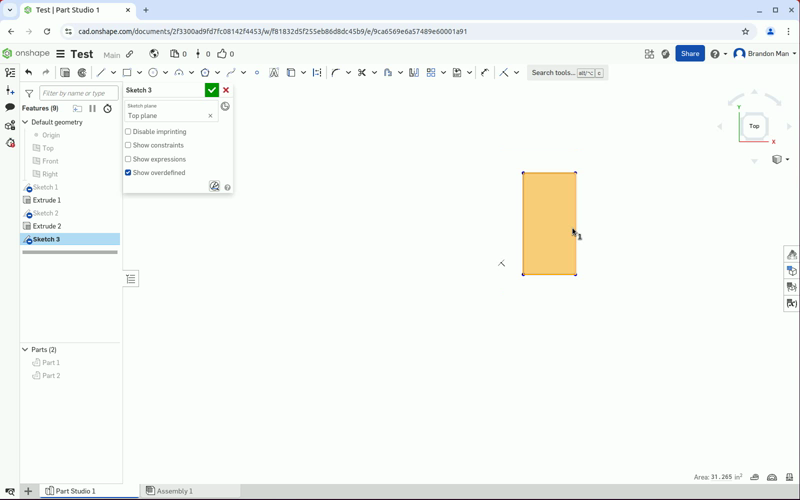
scroll(-6)
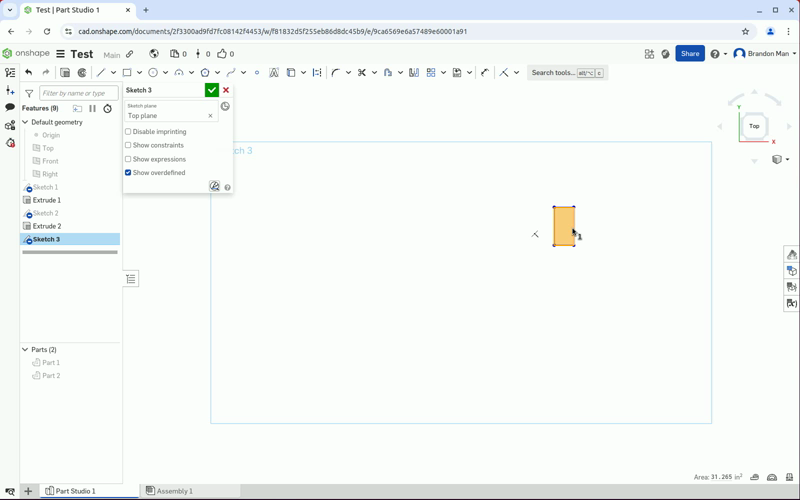
mouse_move(73, 352)
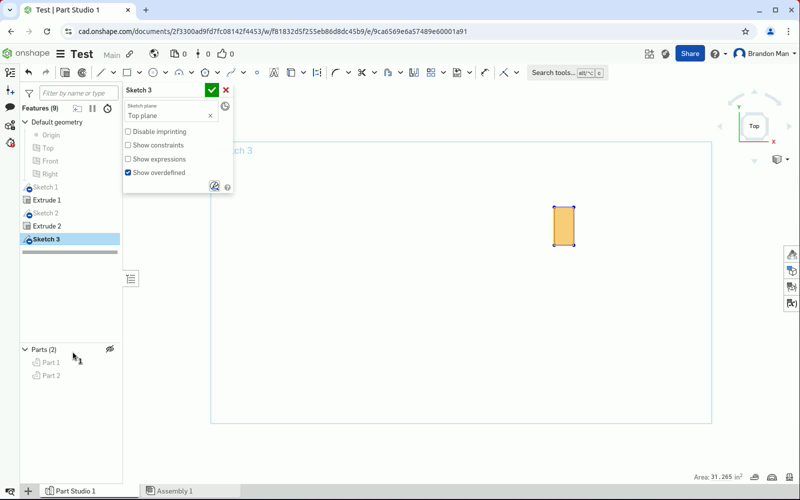
key(shift+y)
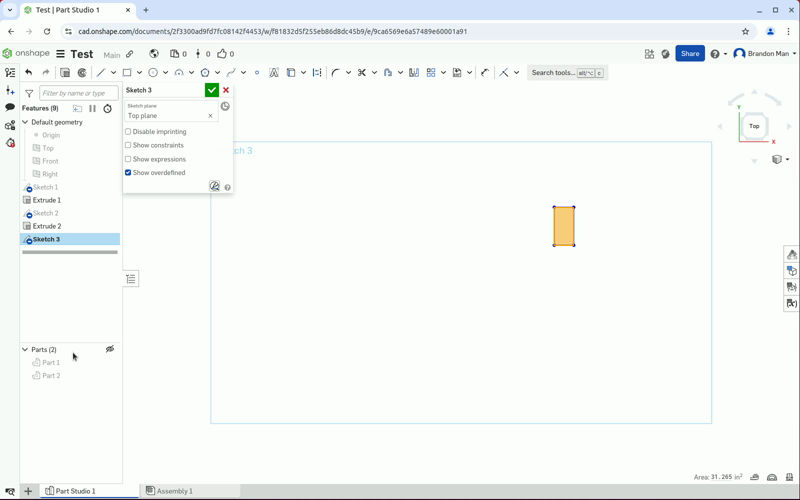
key(shift+e)
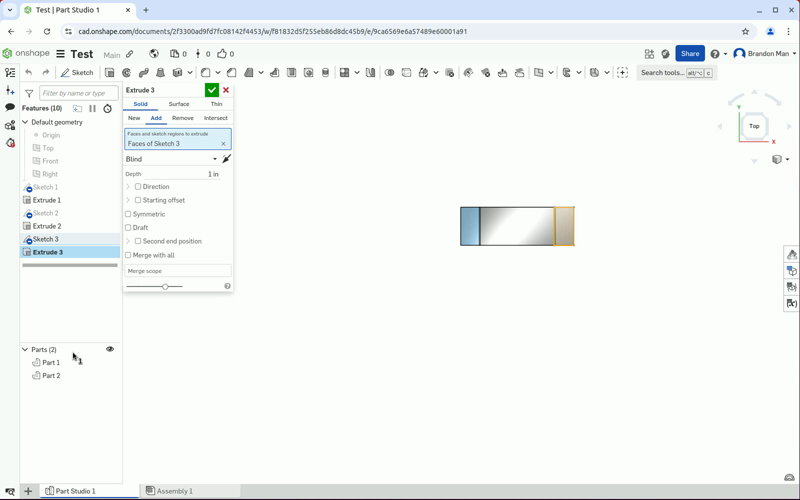
mouse_move(143, 106)
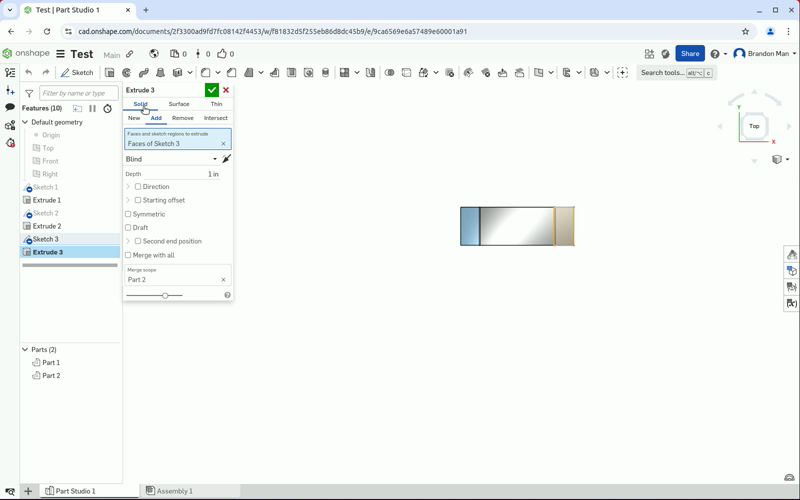
click(143, 106)
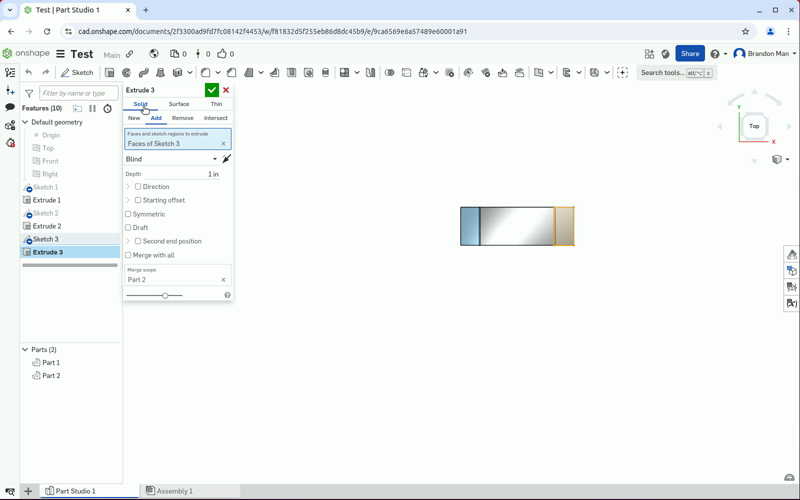
mouse_move(137, 120)
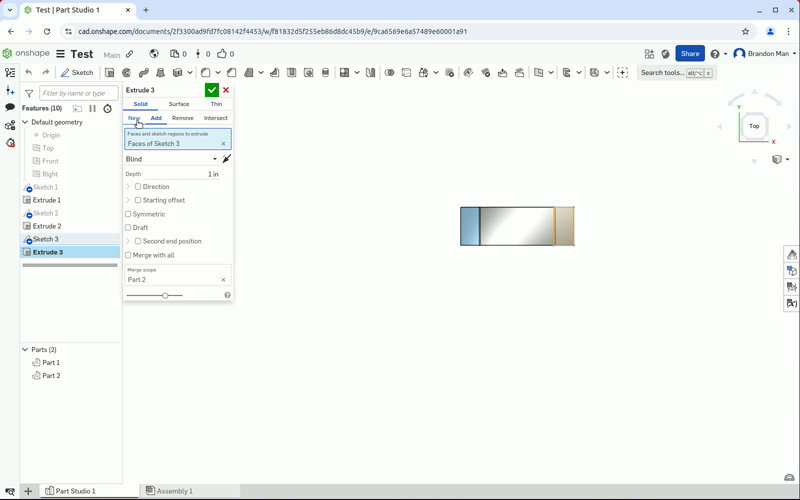
click(137, 120)
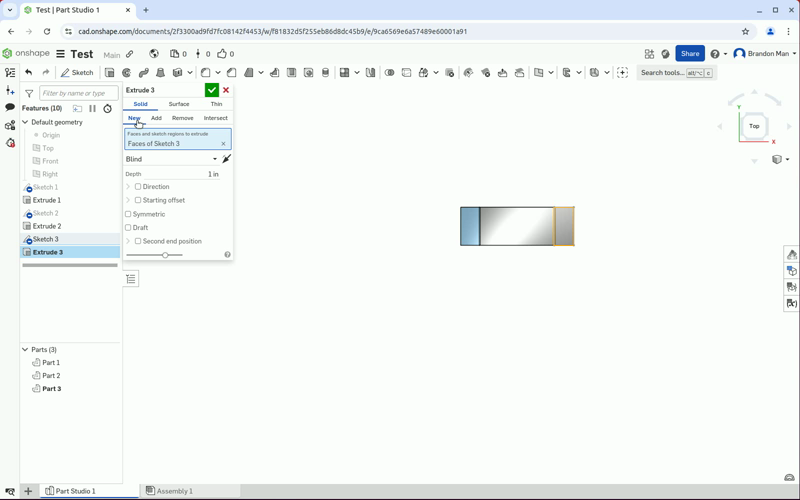
key(tab, 4)
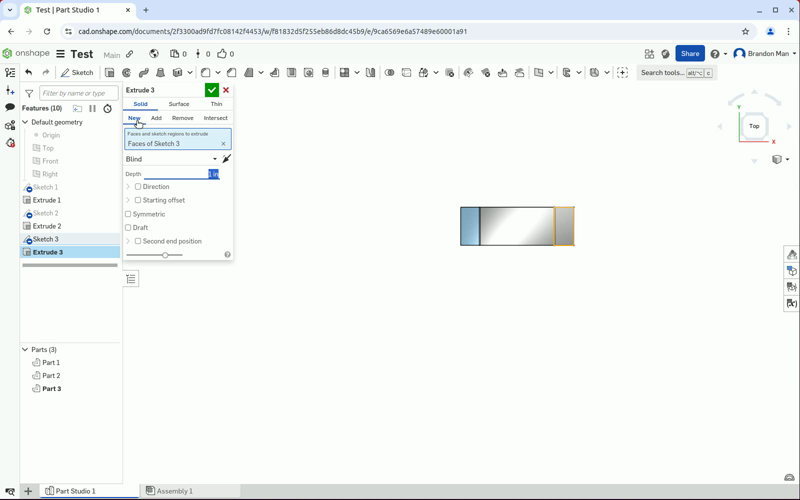
text(15.405)
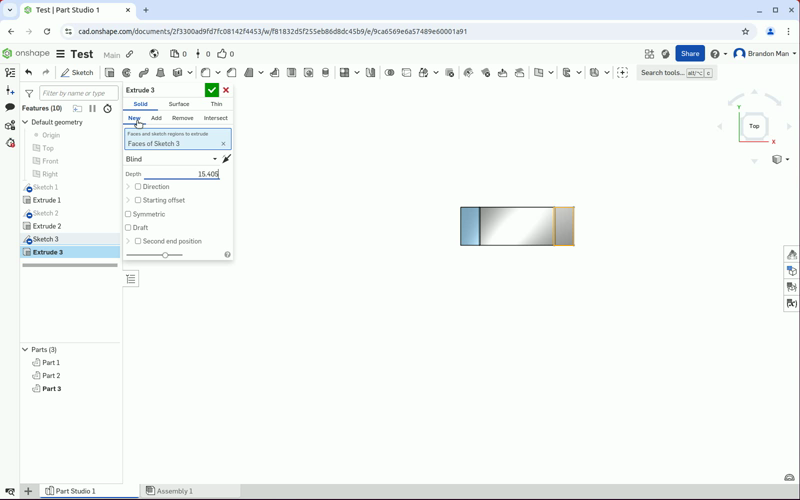
key(enter)
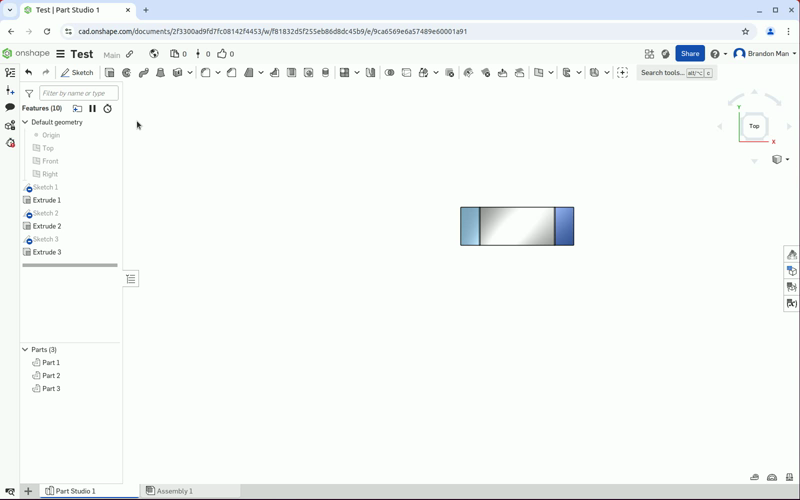
key(shift+h)
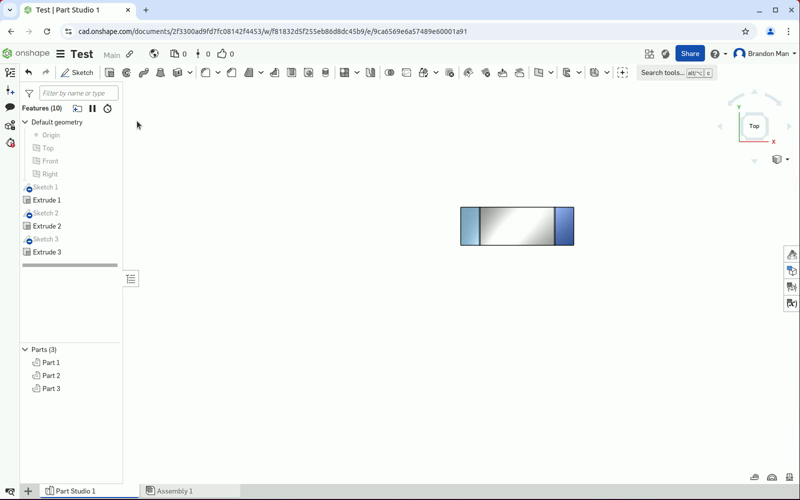
key(shift+h)
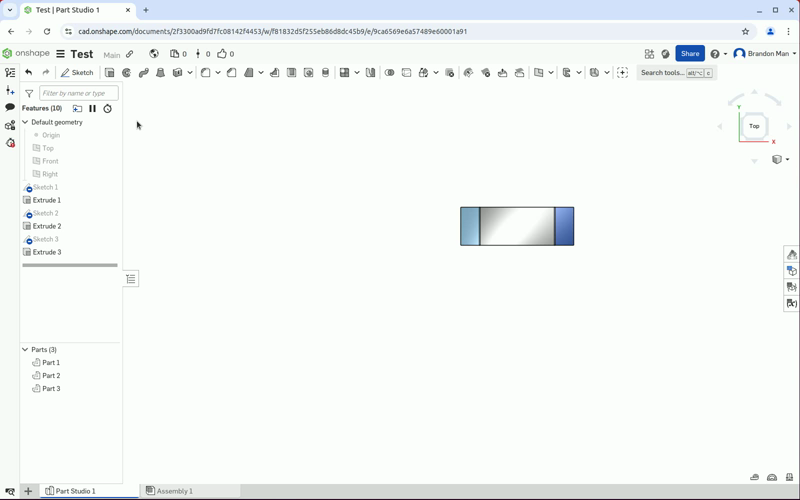
mouse_move(73, 189)
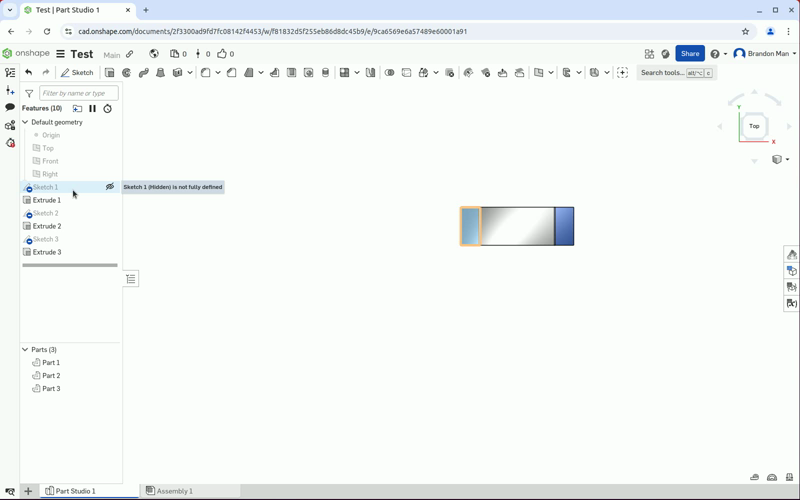
click(73, 189)
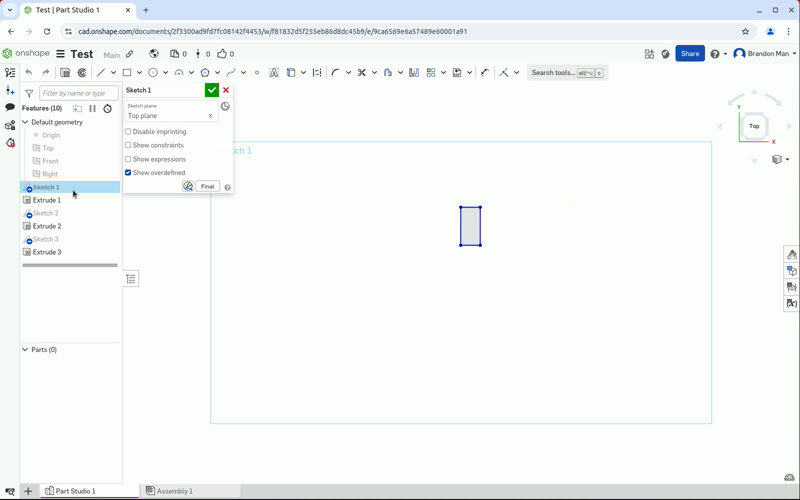
mouse_move(229, 92)
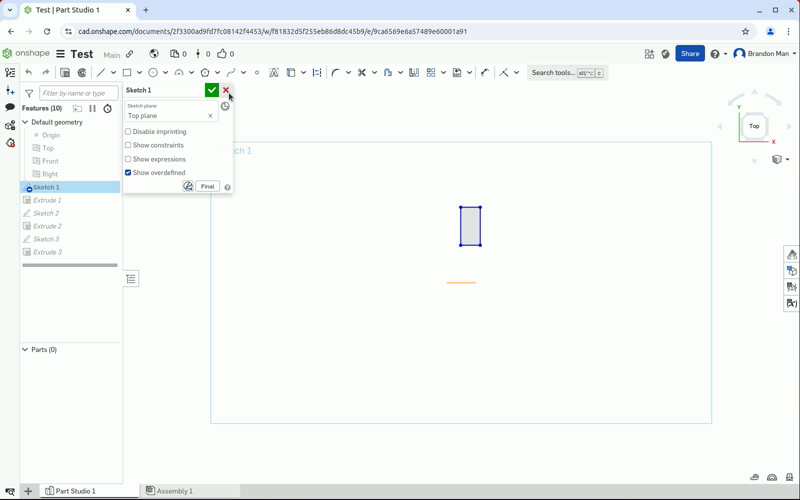
click(229, 92)
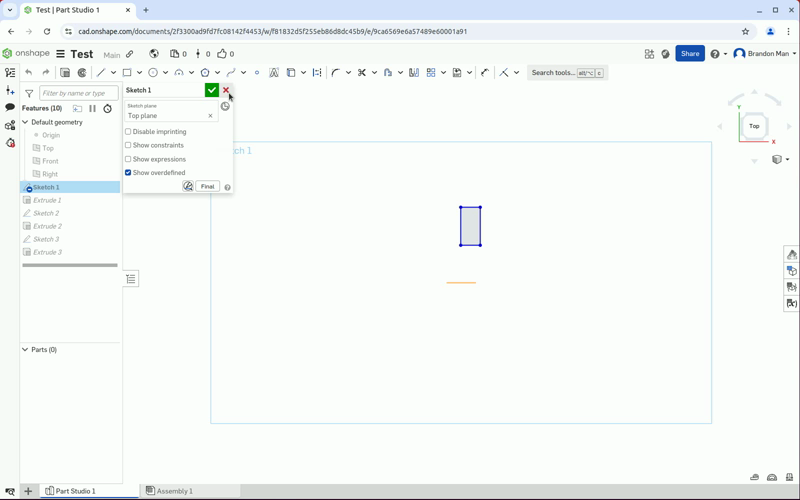
key(shift+s)
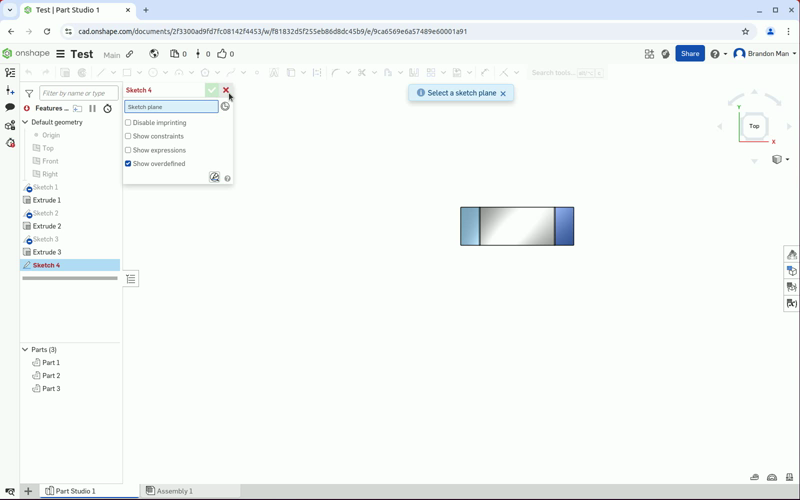
mouse_move(73, 150)
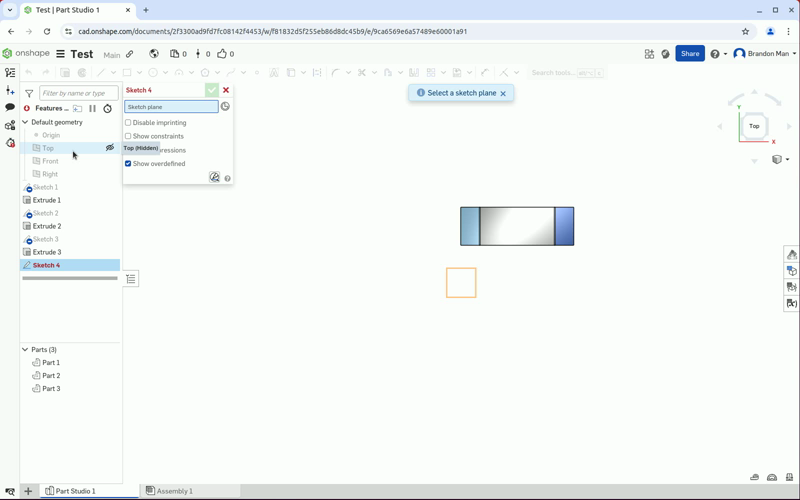
click(73, 150)
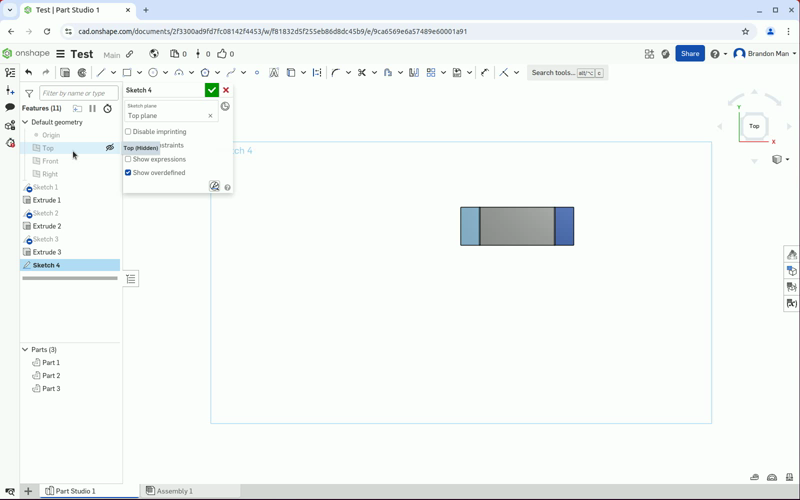
mouse_move(73, 352)
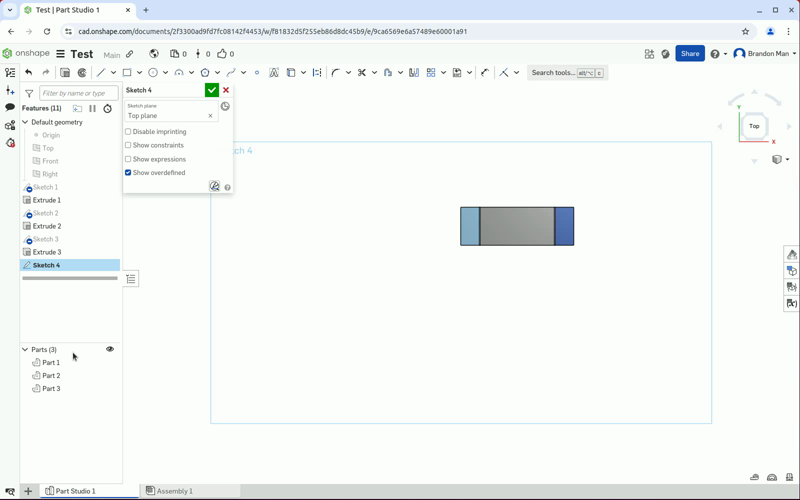
key(y)
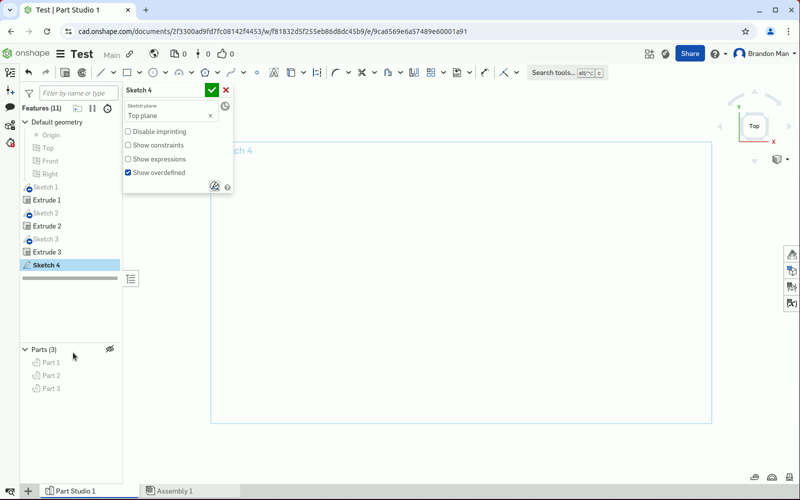
key(l)
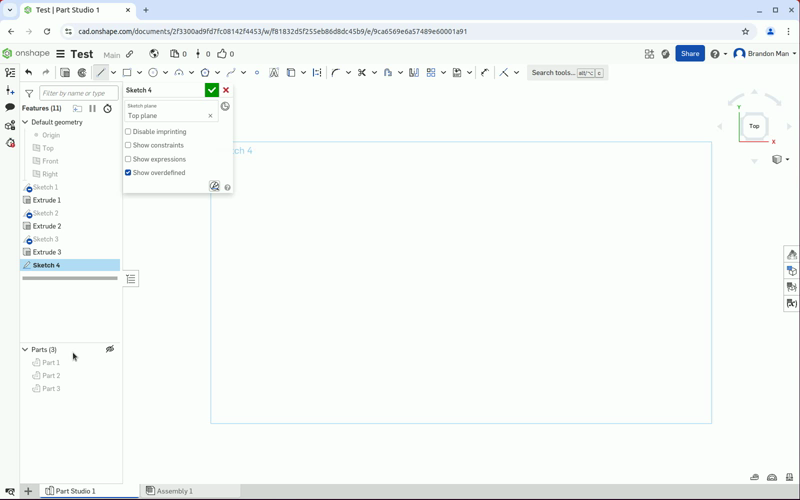
key_down(shift)
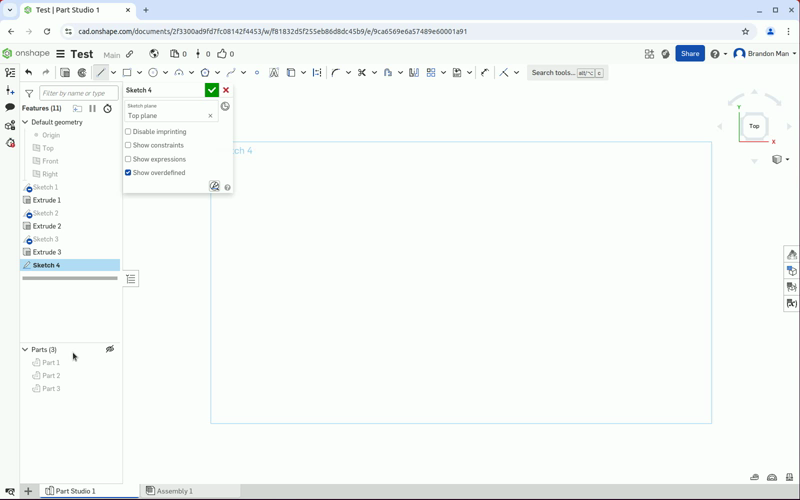
mouse_move(460, 264)
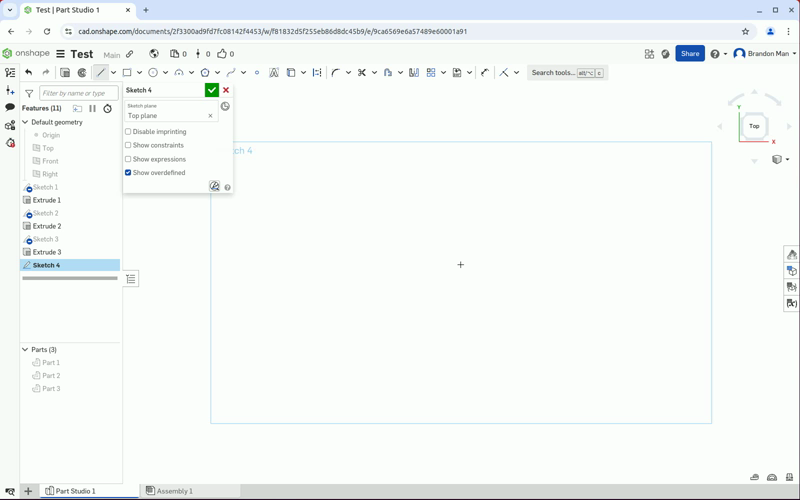
click(460, 264)
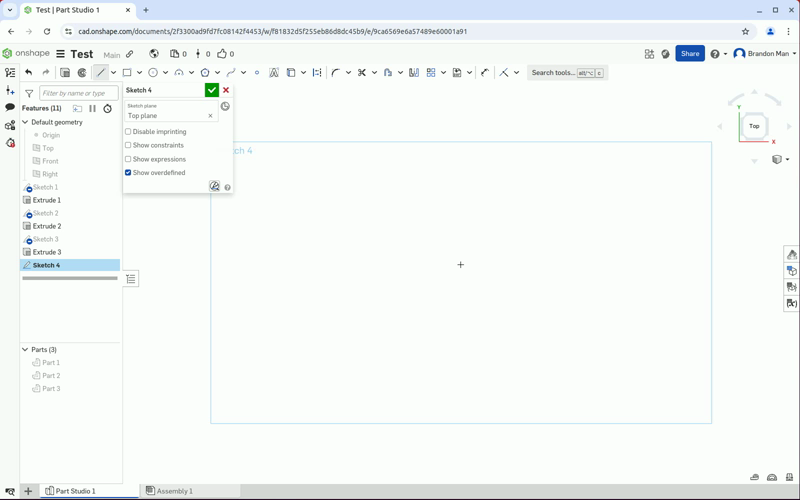
key_up(shift)
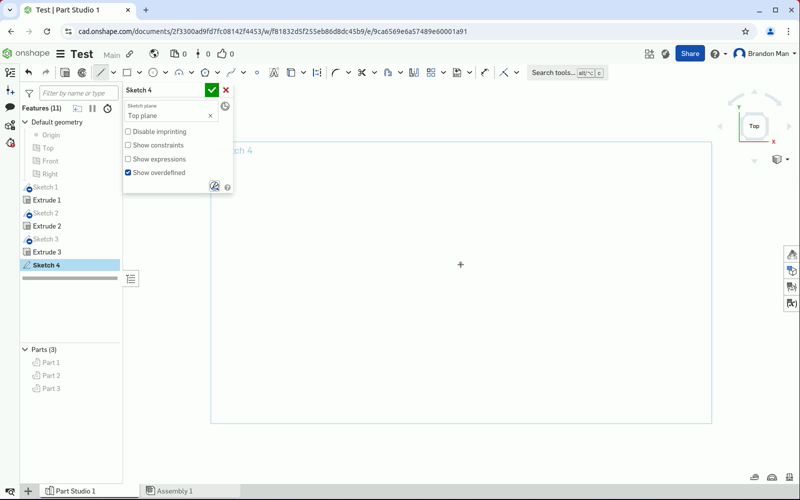
key_down(shift)
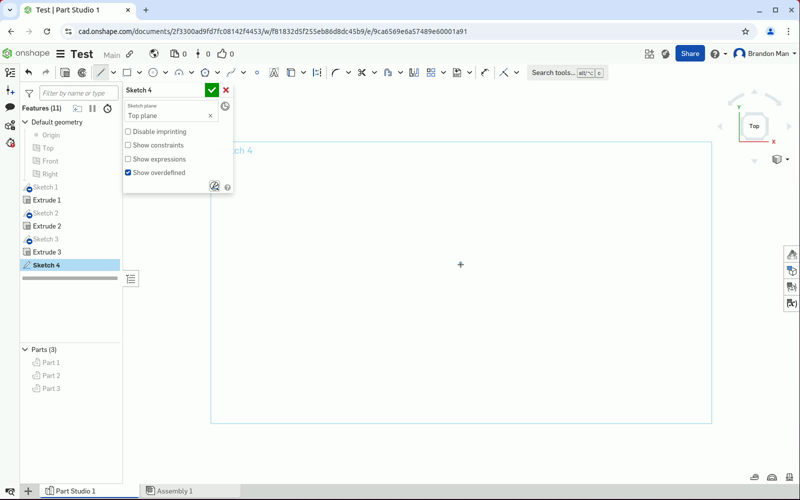
mouse_move(573, 264)
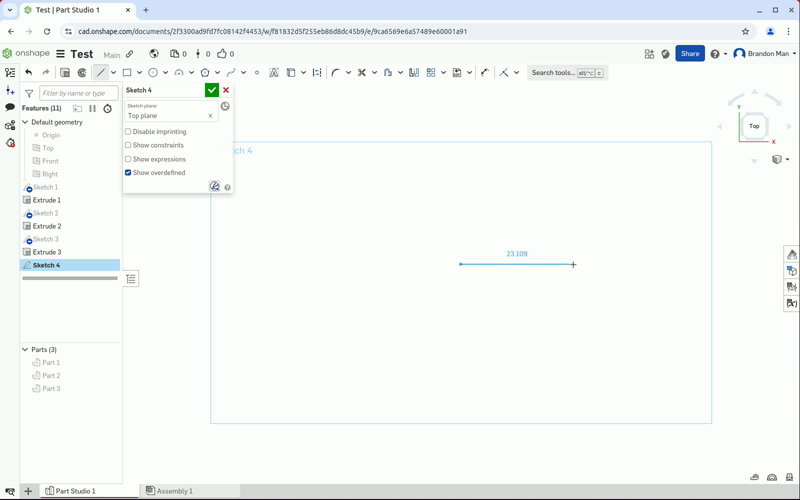
click(573, 264)
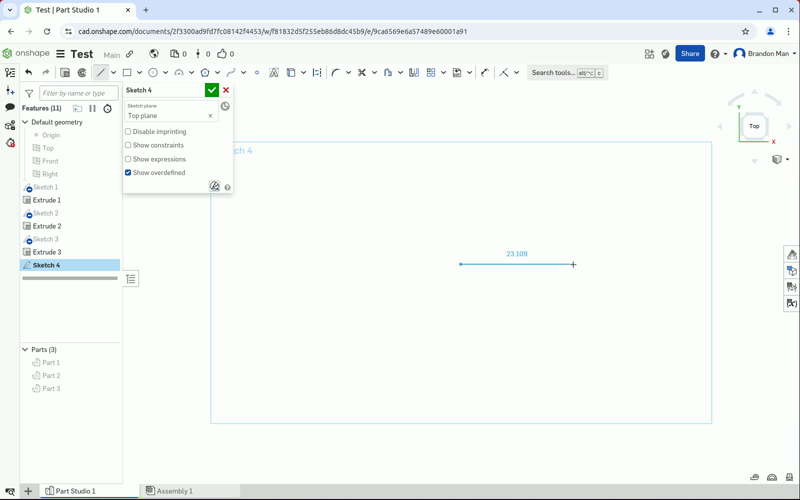
key_up(shift)
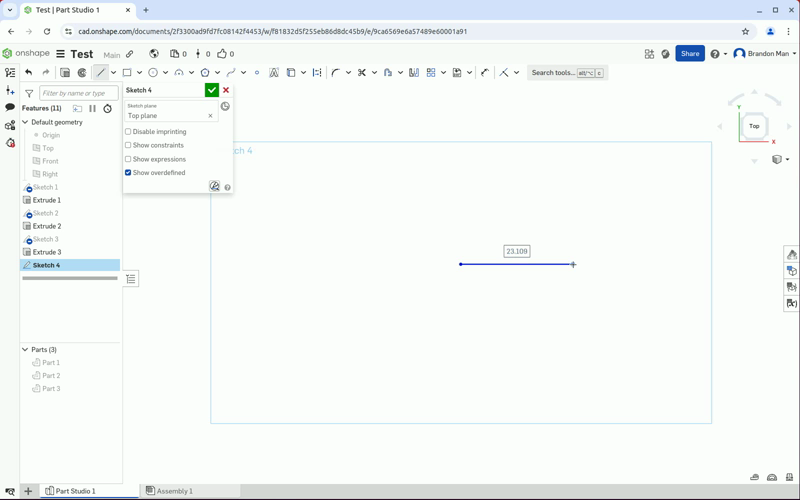
key_down(shift)
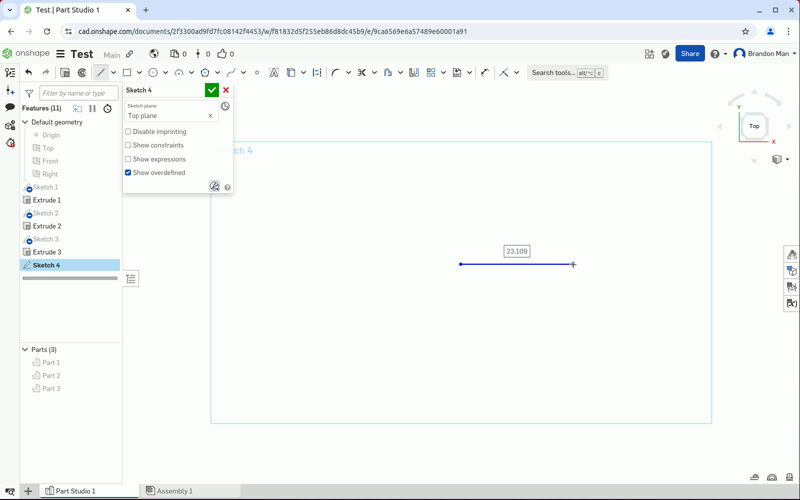
mouse_move(589, 264)
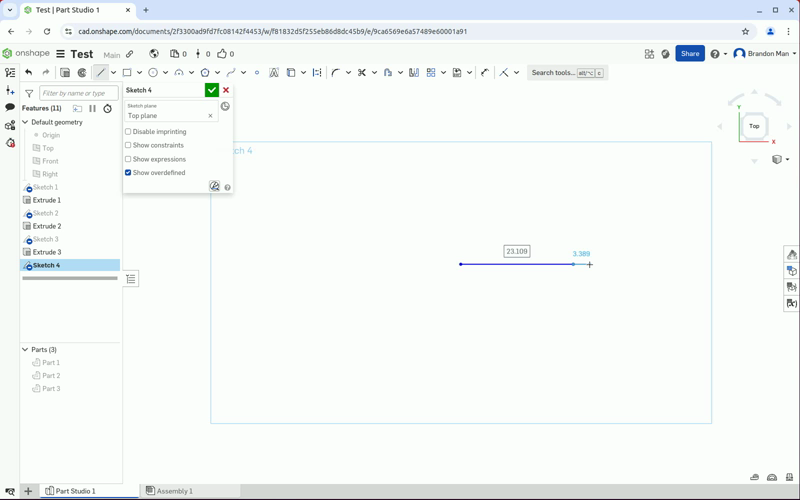
mouse_move(573, 245)
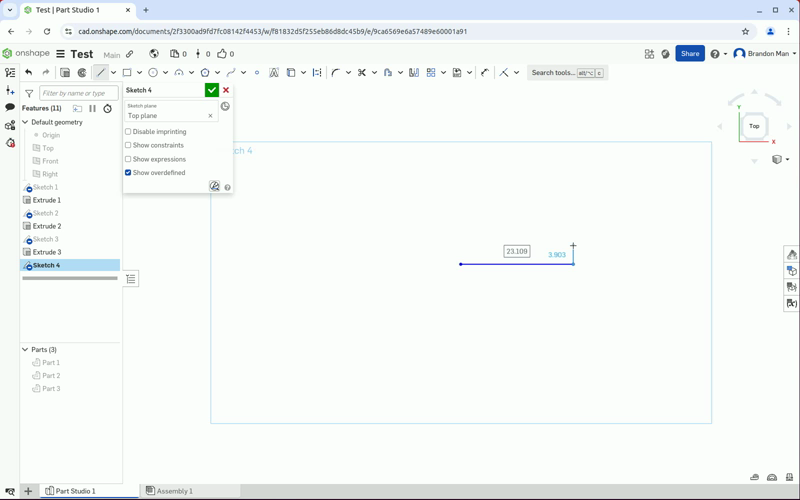
click(573, 245)
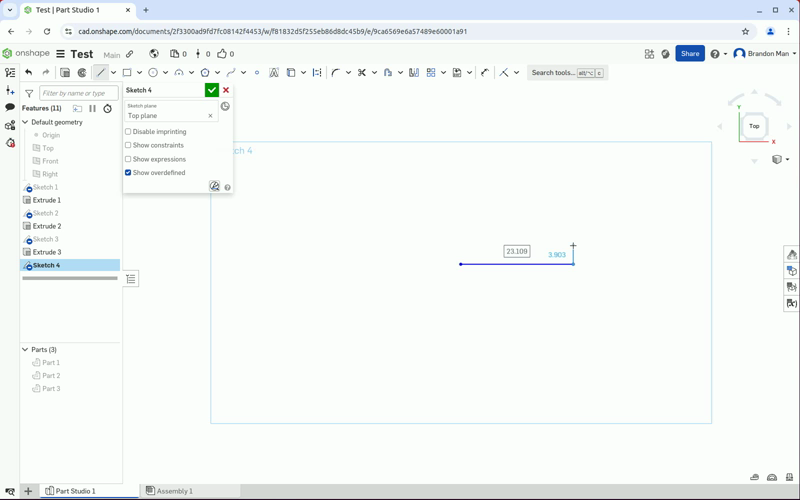
key_up(shift)
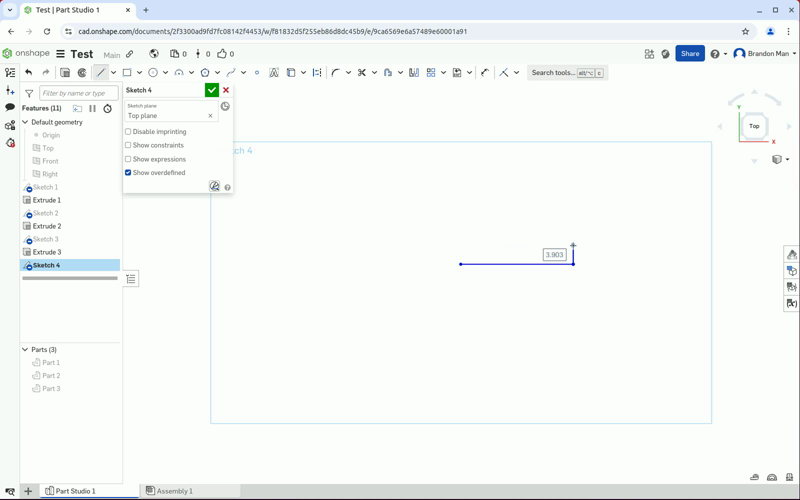
key_down(shift)
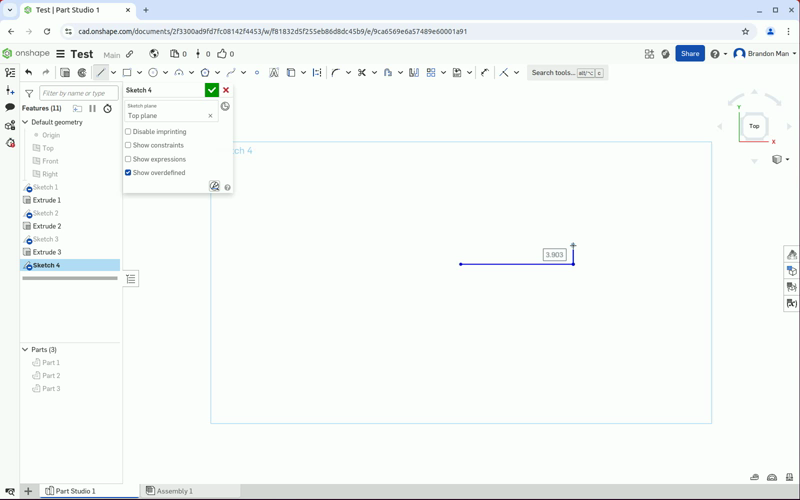
mouse_move(589, 245)
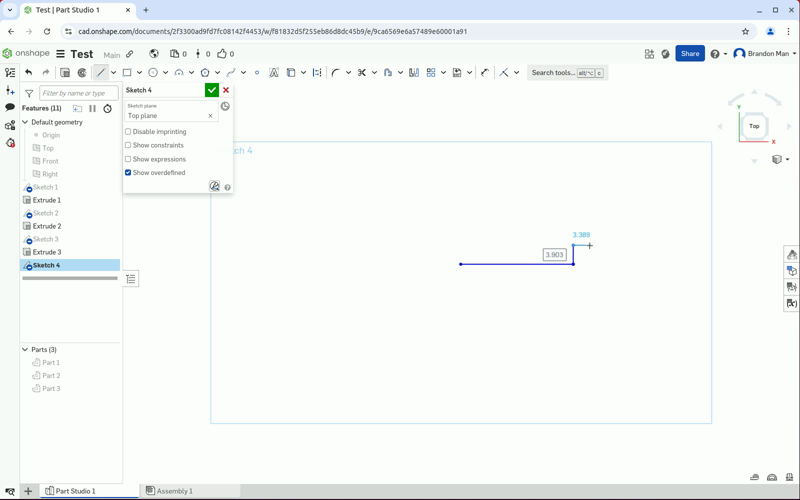
mouse_move(554, 245)
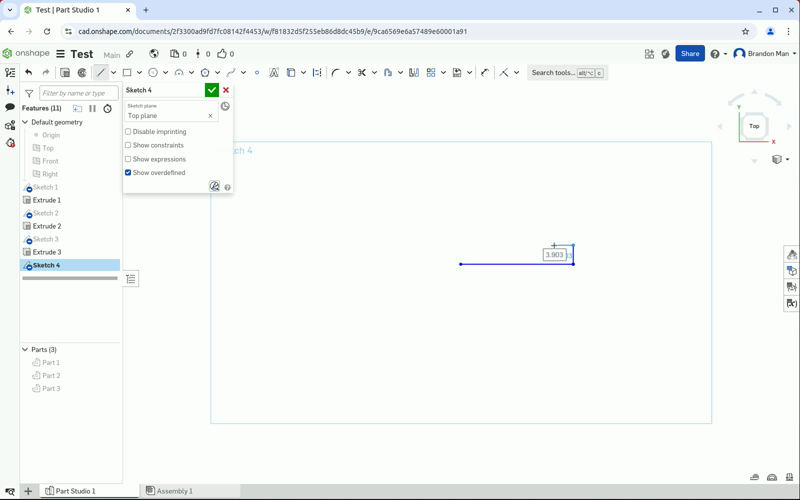
click(554, 245)
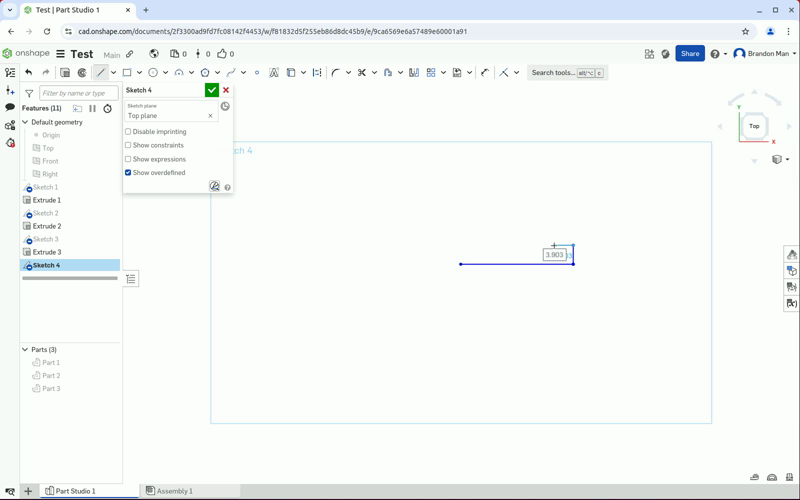
key_up(shift)
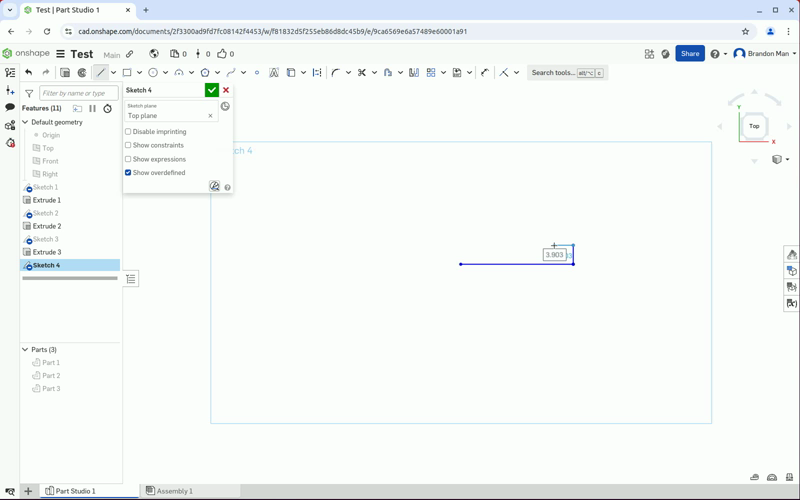
key_down(shift)
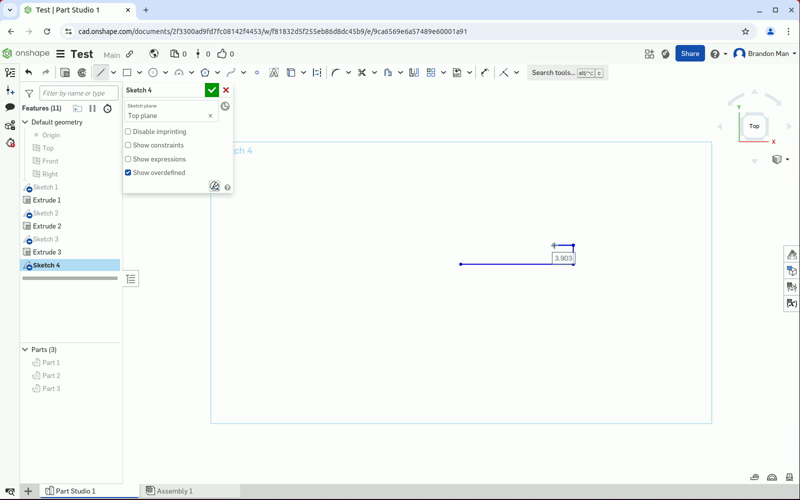
mouse_move(479, 245)
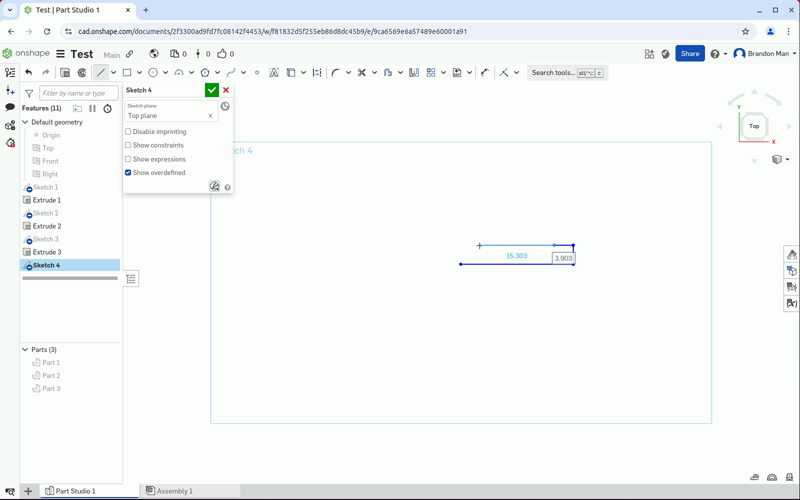
click(479, 245)
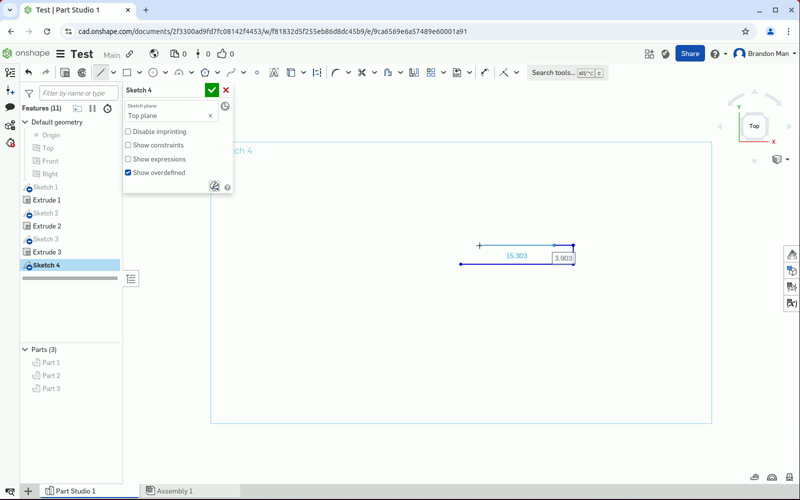
key_up(shift)
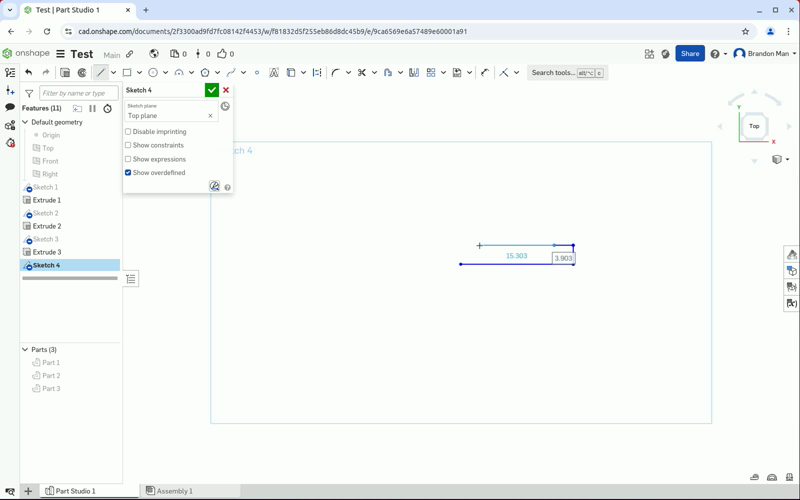
key_down(shift)
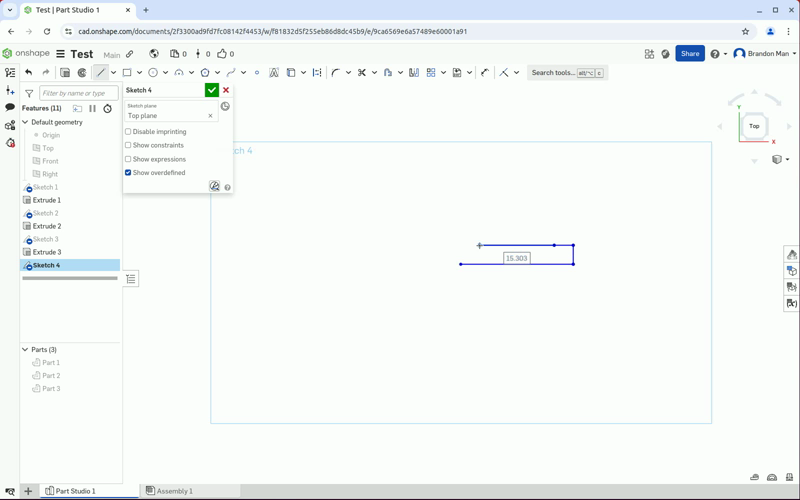
mouse_move(509, 245)
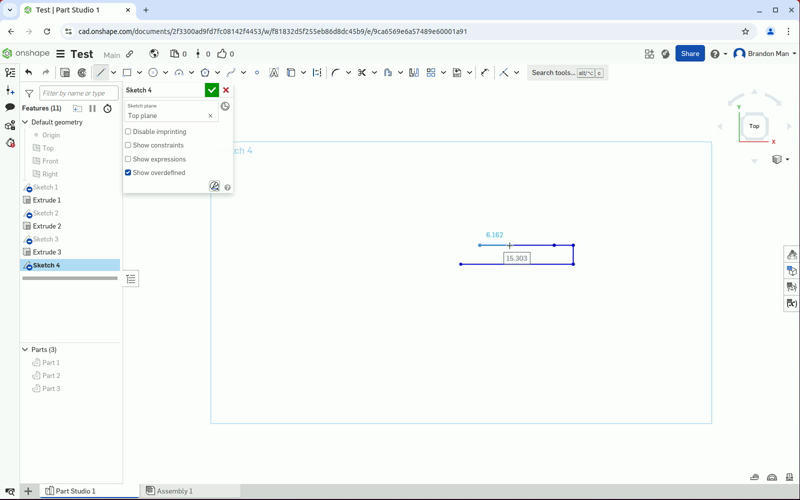
mouse_move(460, 245)
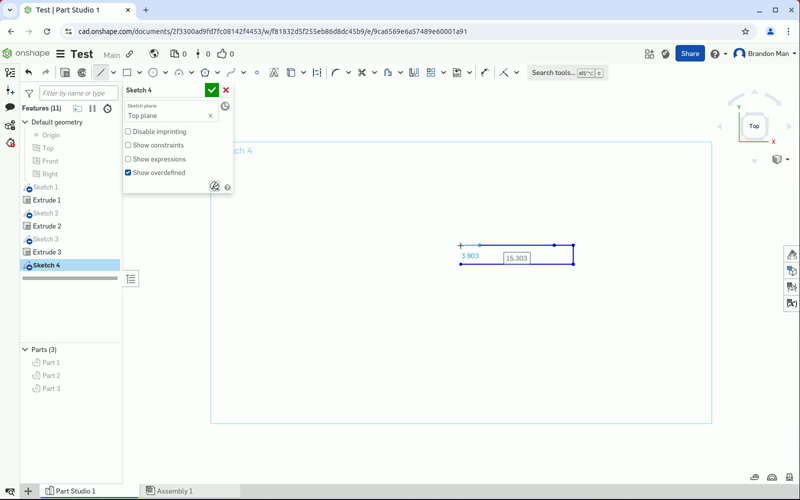
click(460, 245)
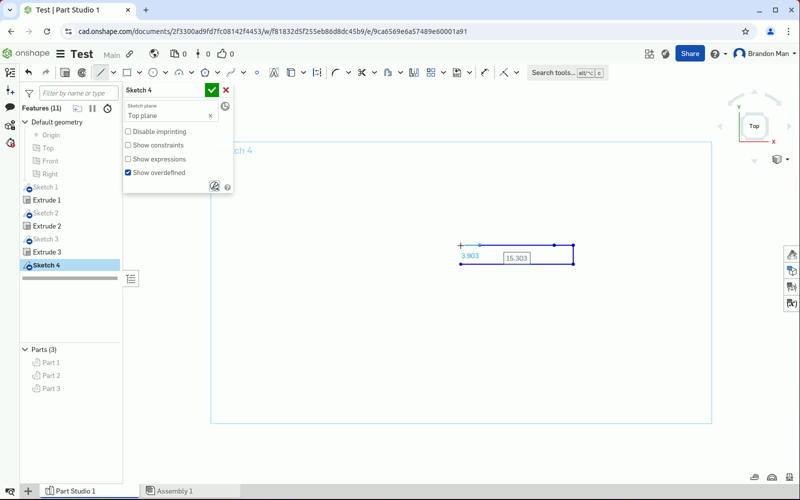
key_up(shift)
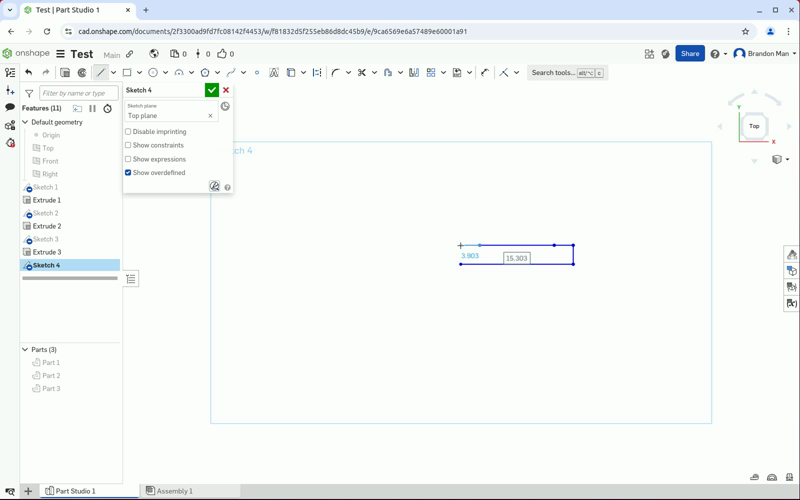
mouse_move(490, 245)
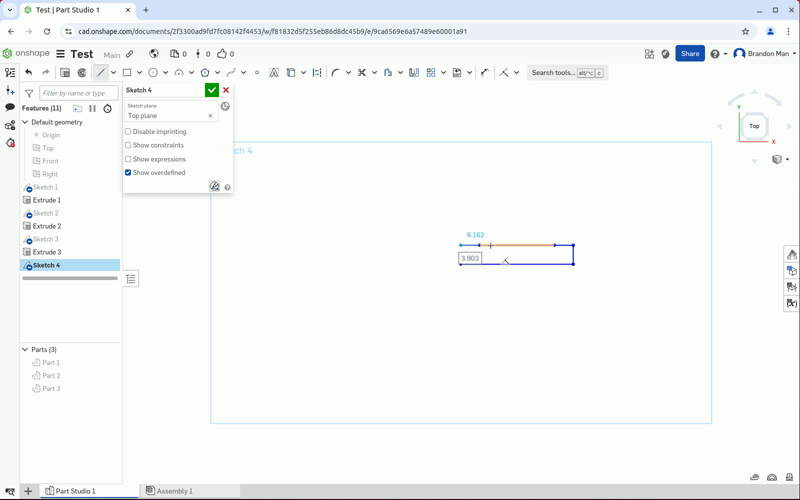
key_down(shift)
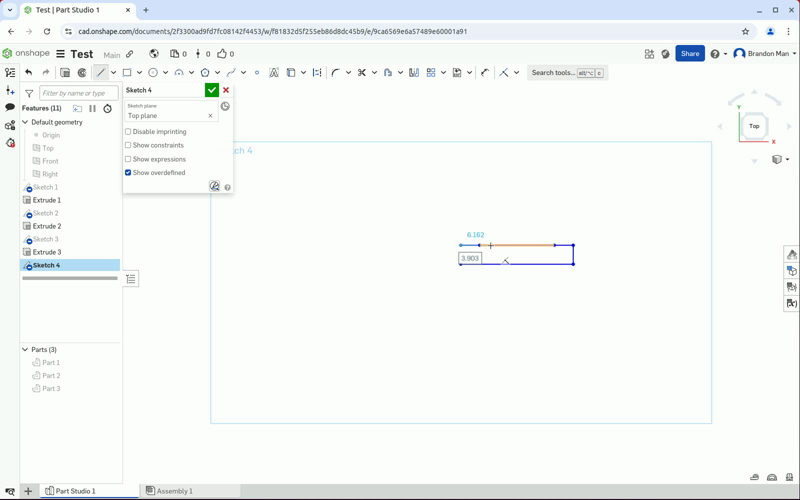
mouse_move(460, 264)
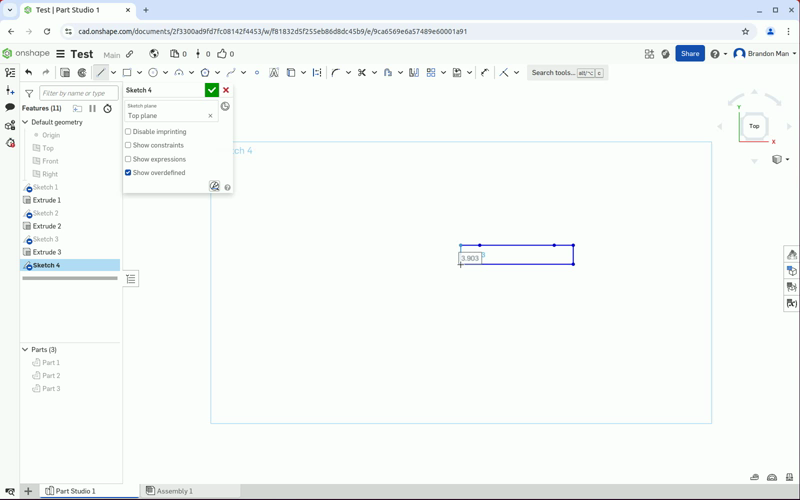
key_up(shift)
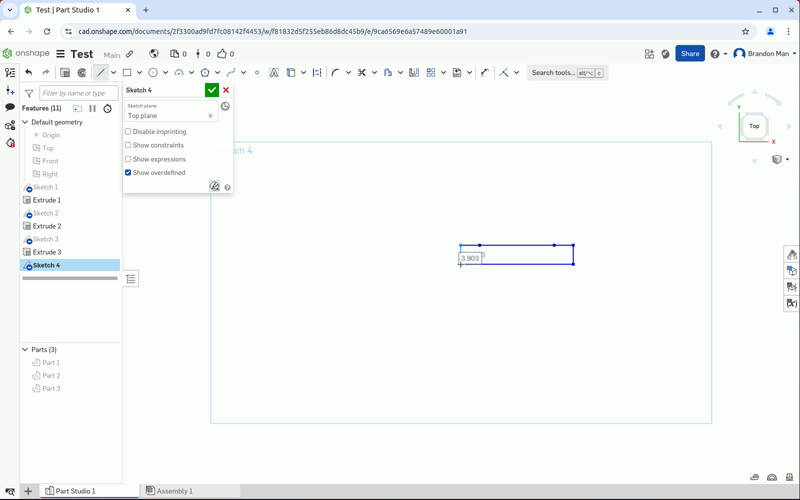
click(460, 264)
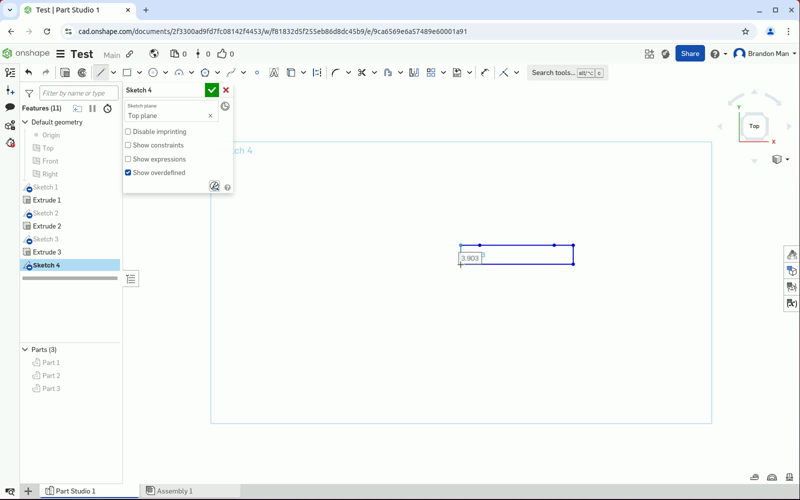
key(esc)
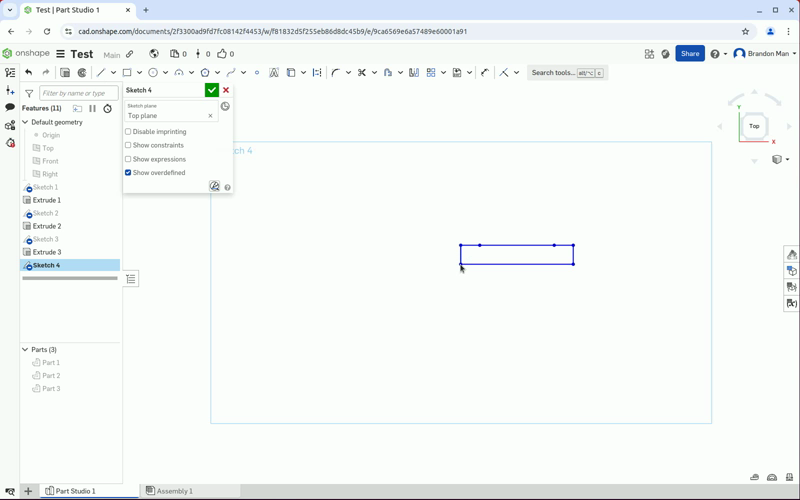
mouse_move(563, 251)
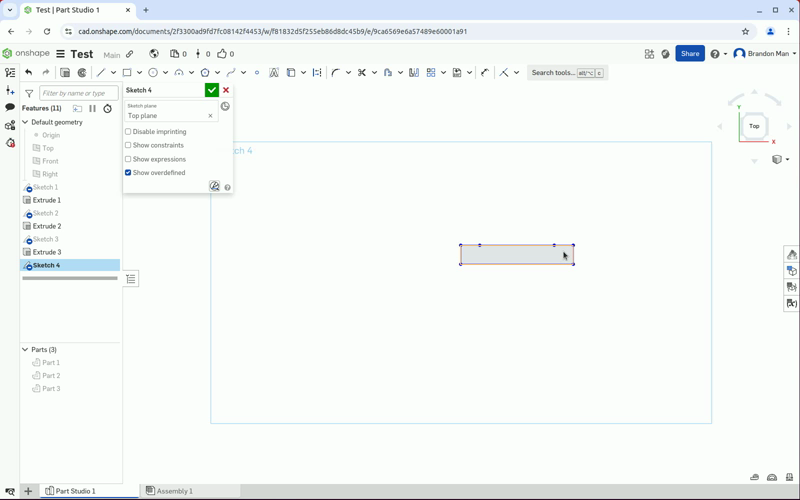
click(563, 251)
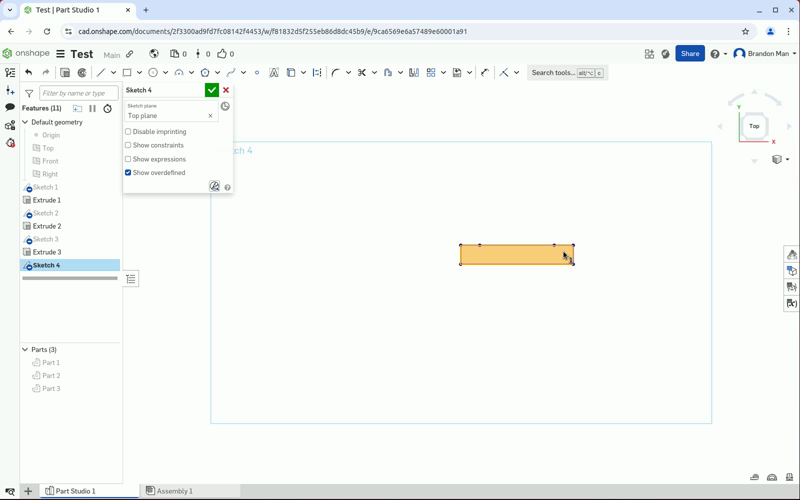
mouse_move(73, 352)
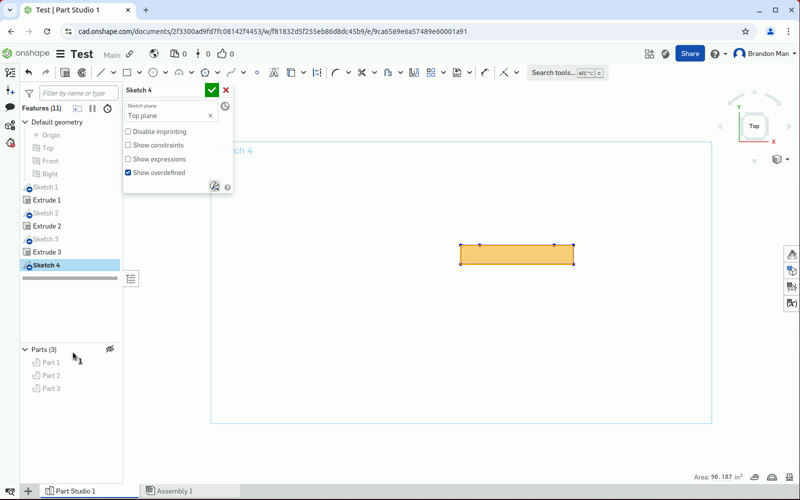
key(shift+y)
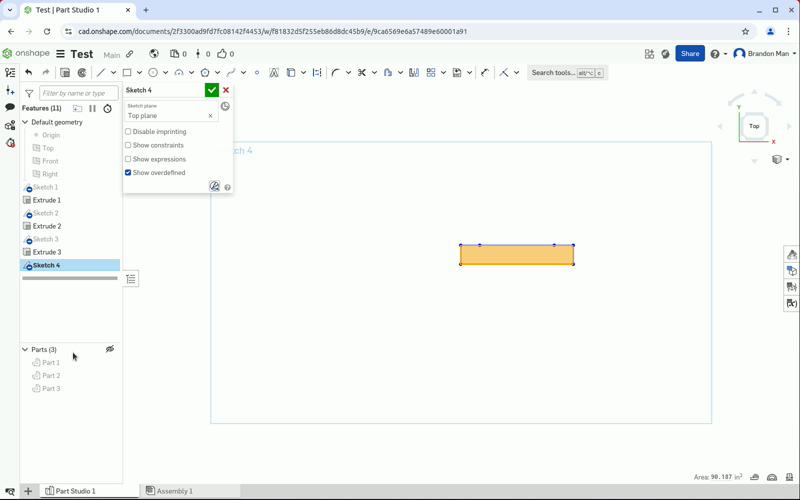
key(shift+e)
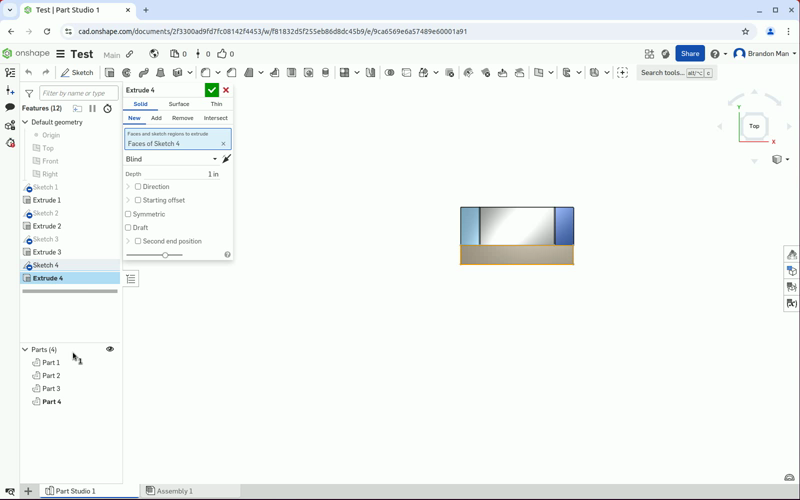
mouse_move(143, 106)
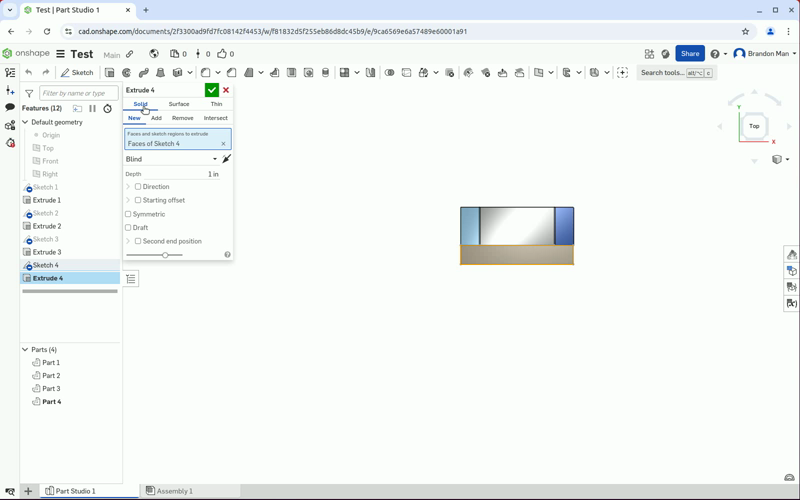
click(143, 106)
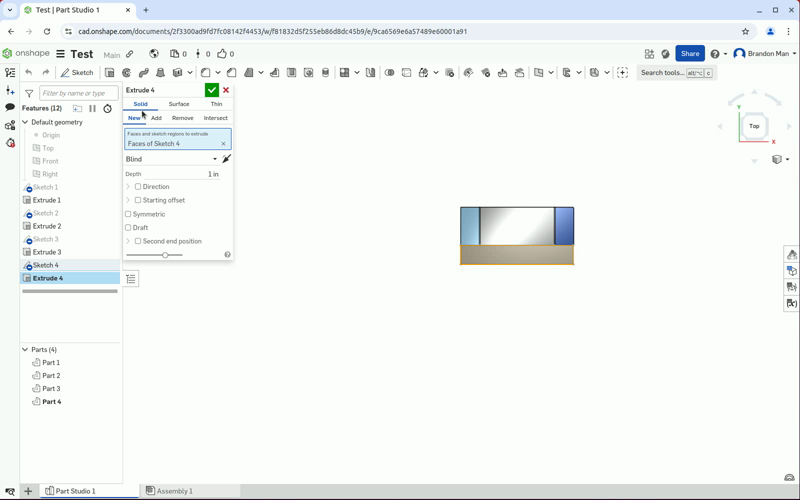
mouse_move(137, 120)
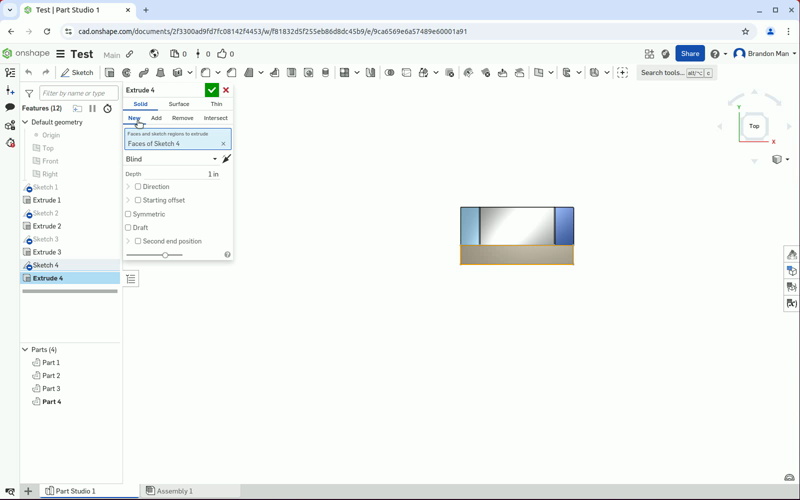
click(137, 120)
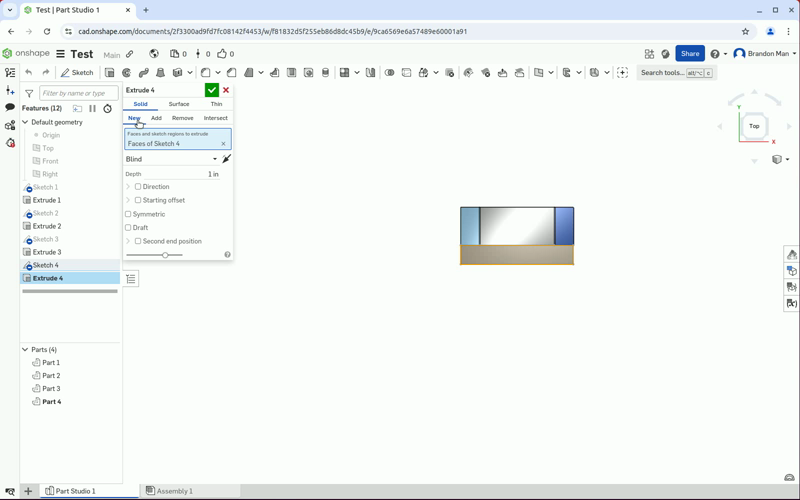
key(tab, 4)
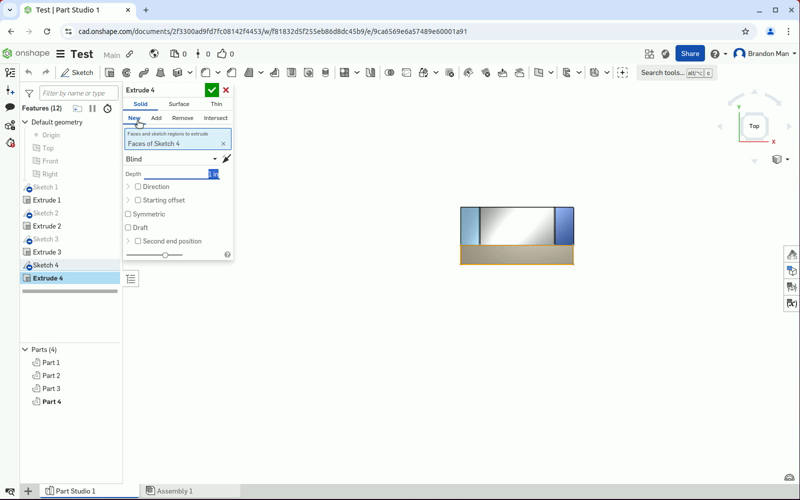
text(3.851)
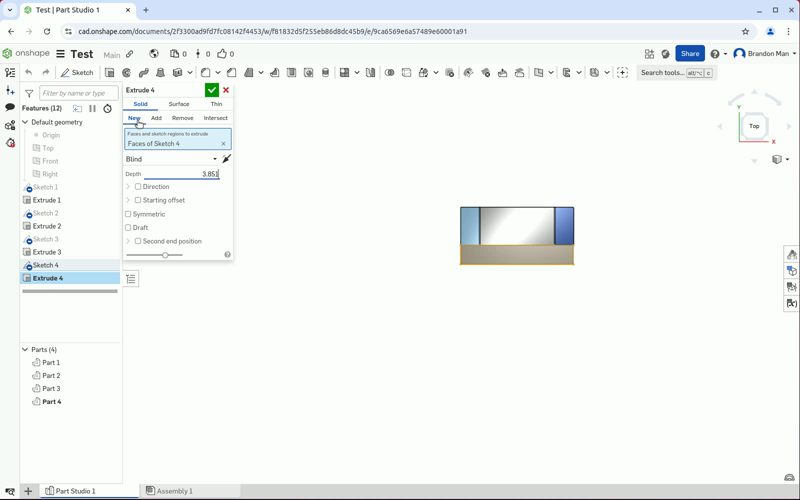
key(enter)
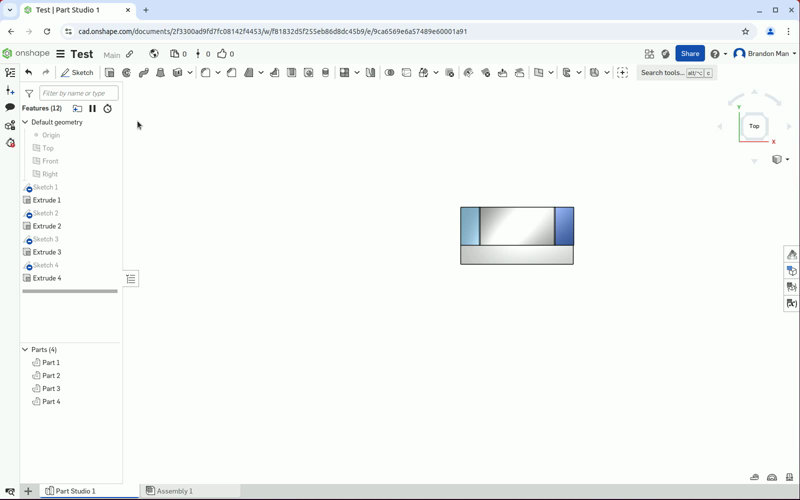
key(shift+h)
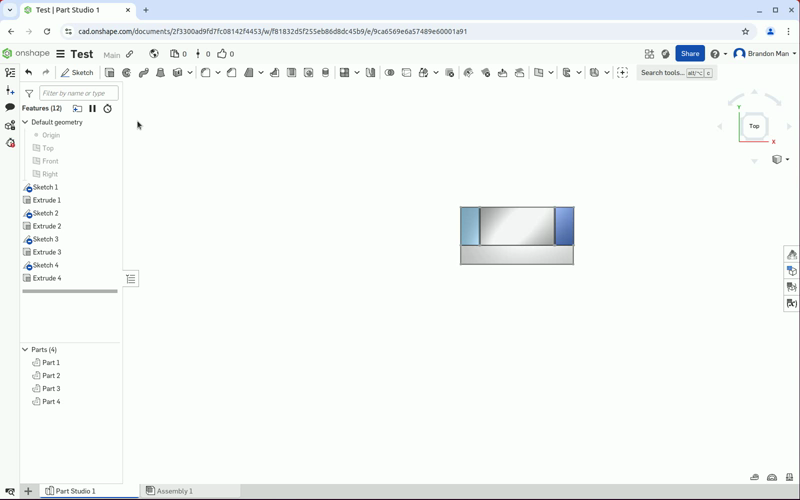
key(shift+h)
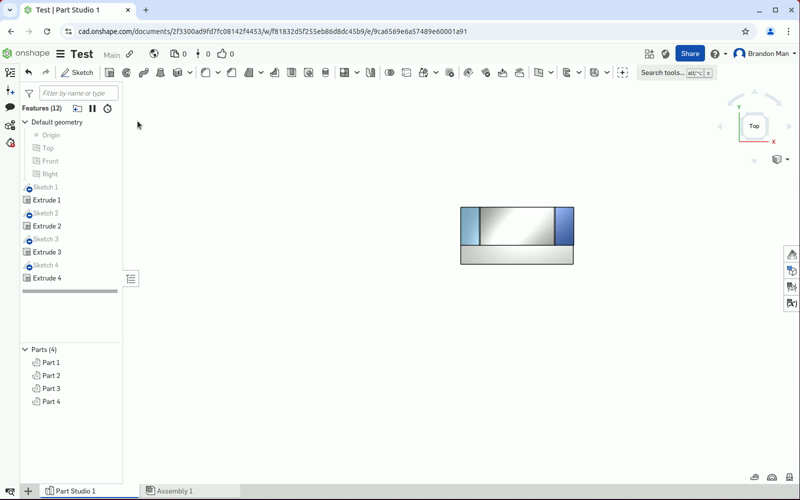
mouse_move(73, 189)
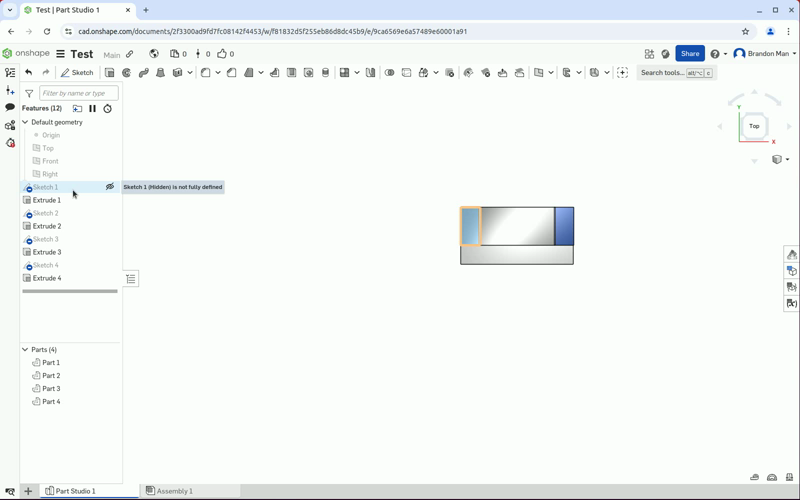
click(73, 189)
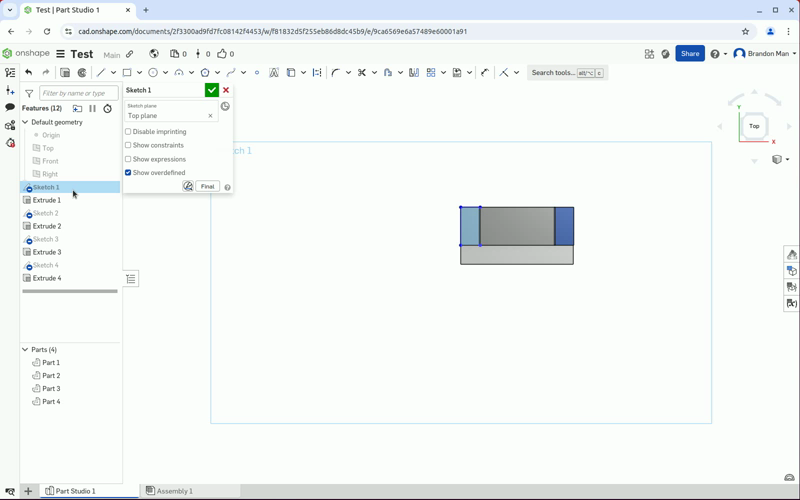
mouse_move(229, 92)
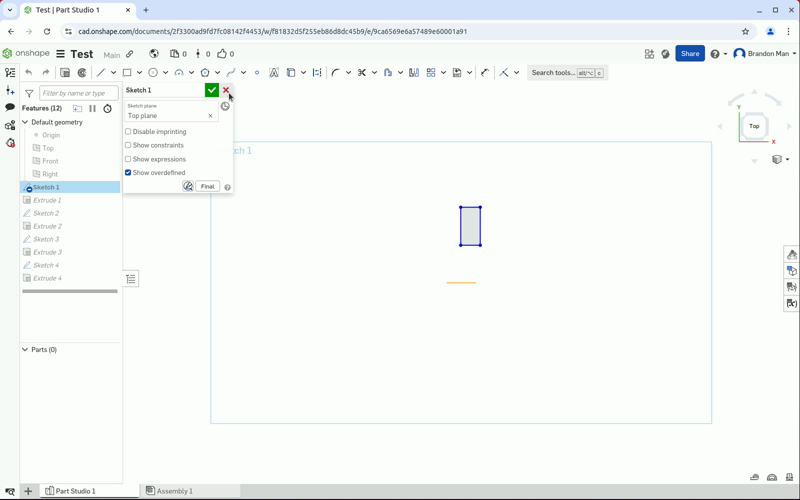
click(229, 92)
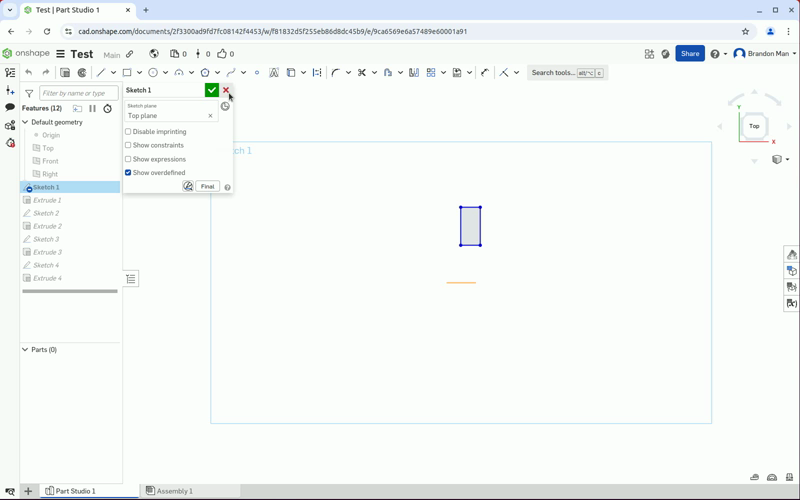
key(shift+s)
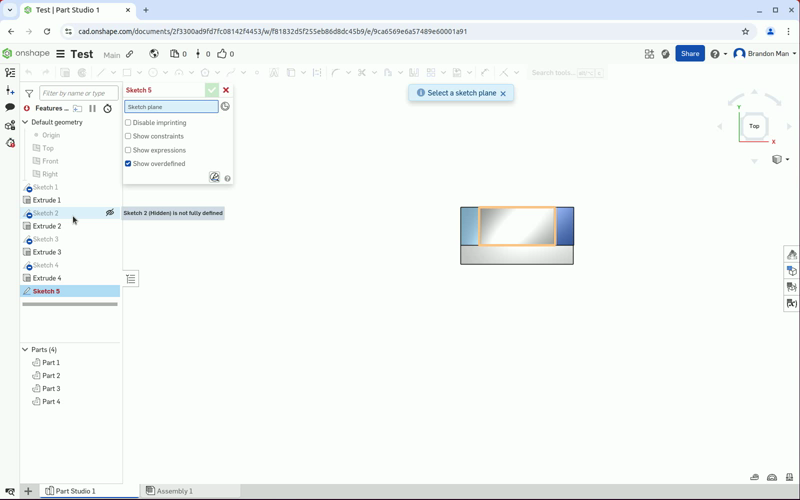
scroll(3)
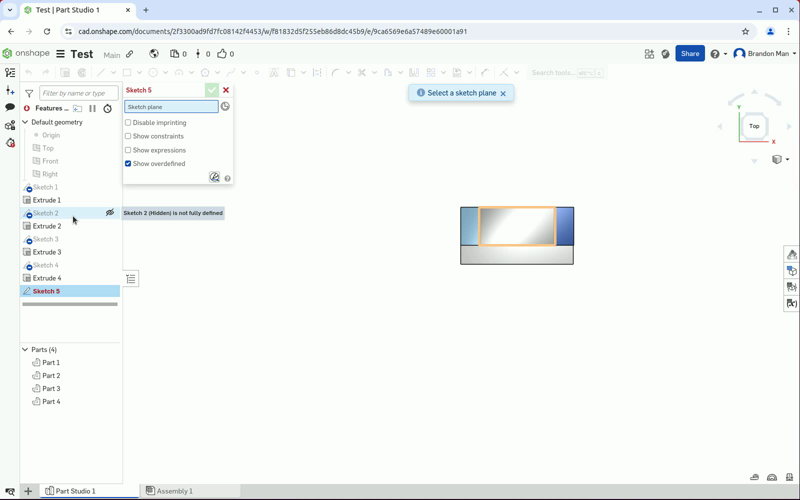
mouse_move(73, 150)
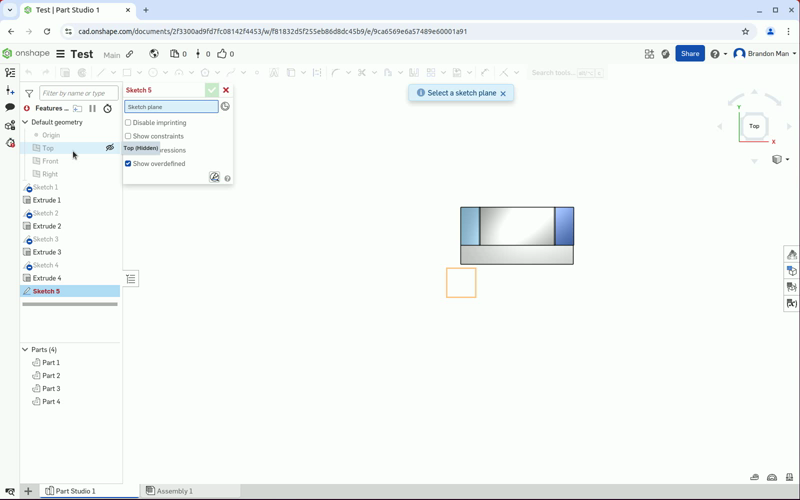
click(73, 150)
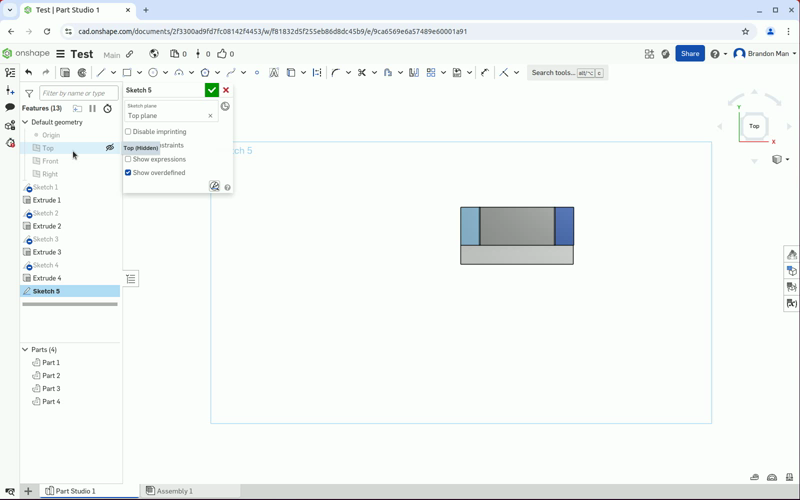
mouse_move(73, 352)
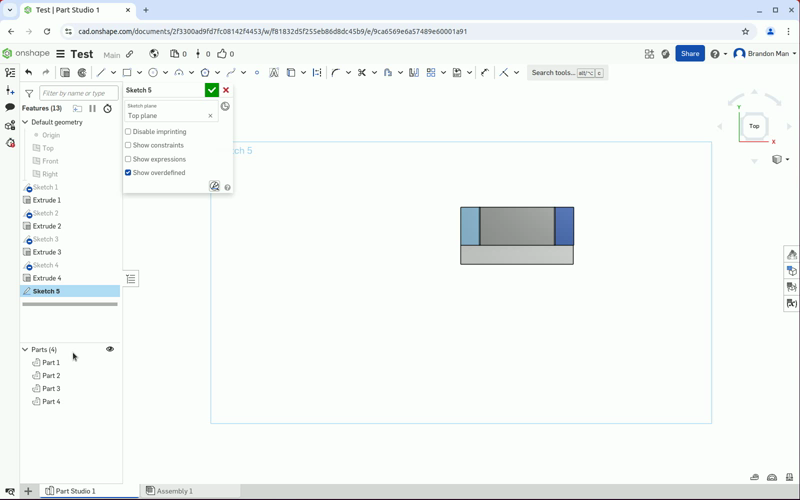
key(y)
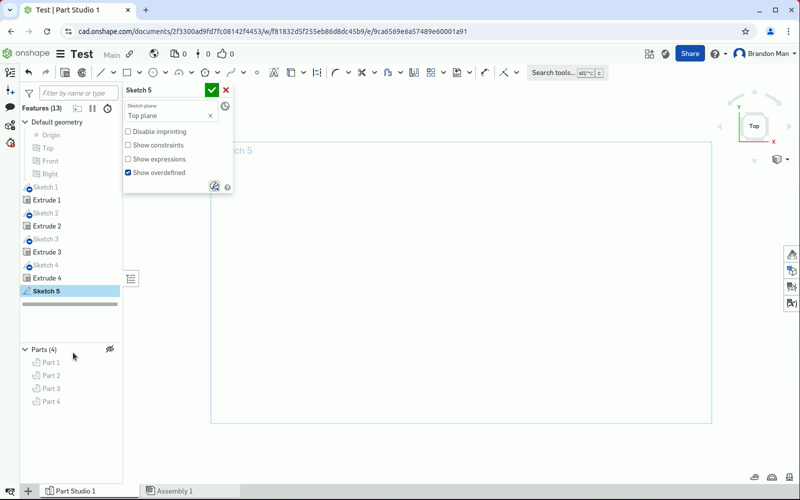
key(l)
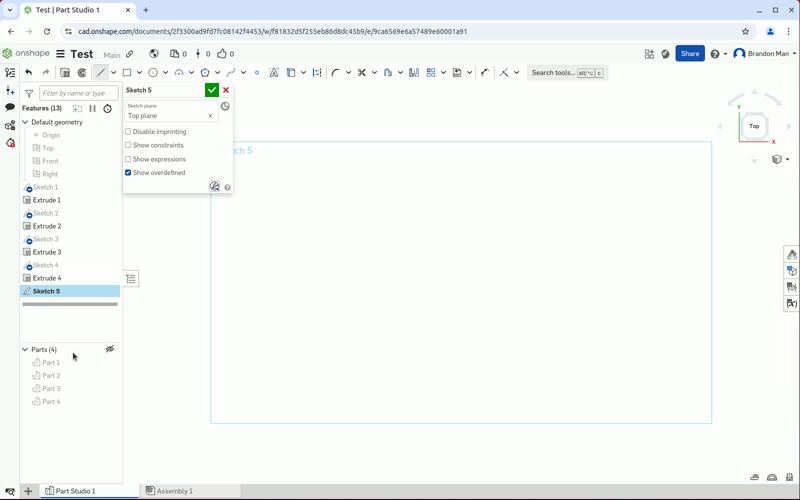
key_down(shift)
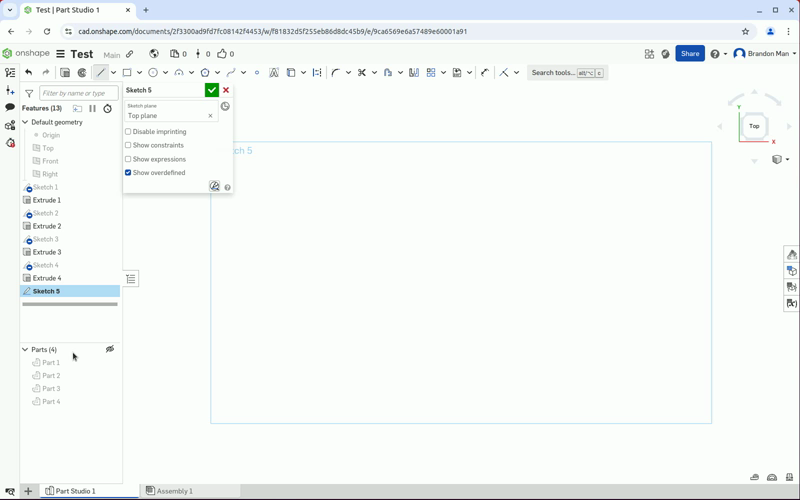
mouse_move(460, 264)
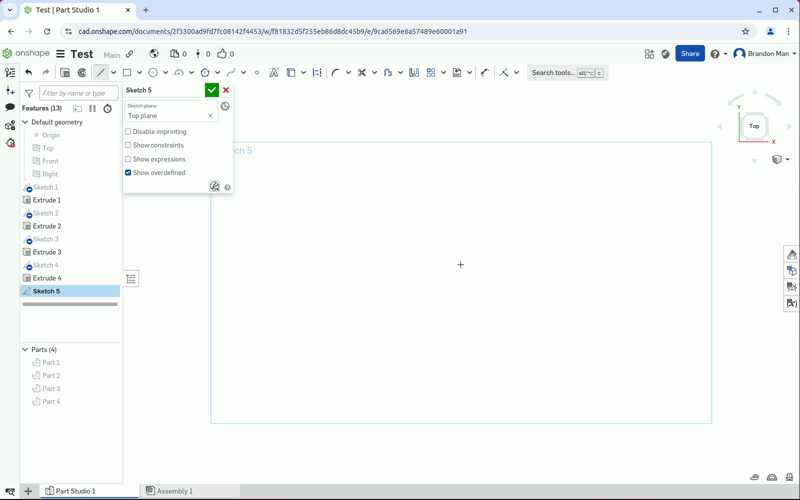
click(460, 264)
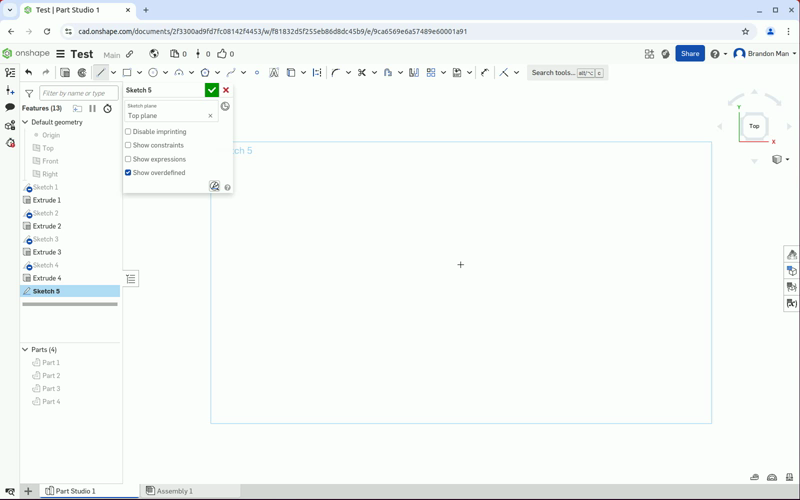
key_up(shift)
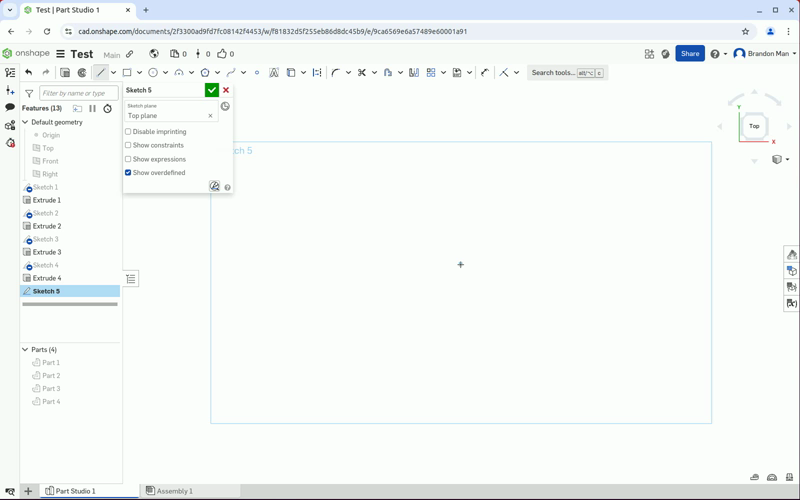
key_down(shift)
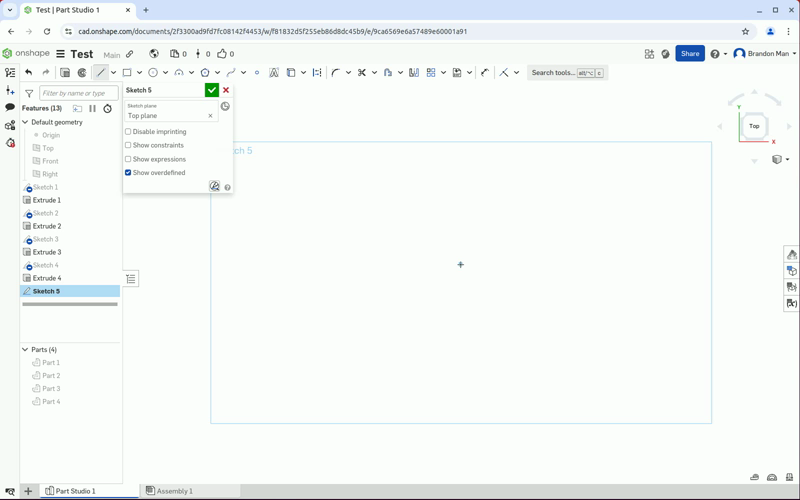
mouse_move(490, 264)
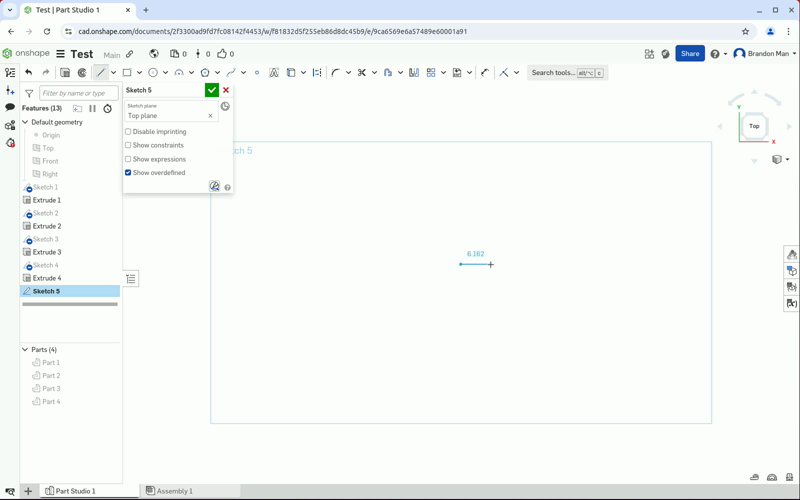
mouse_move(498, 283)
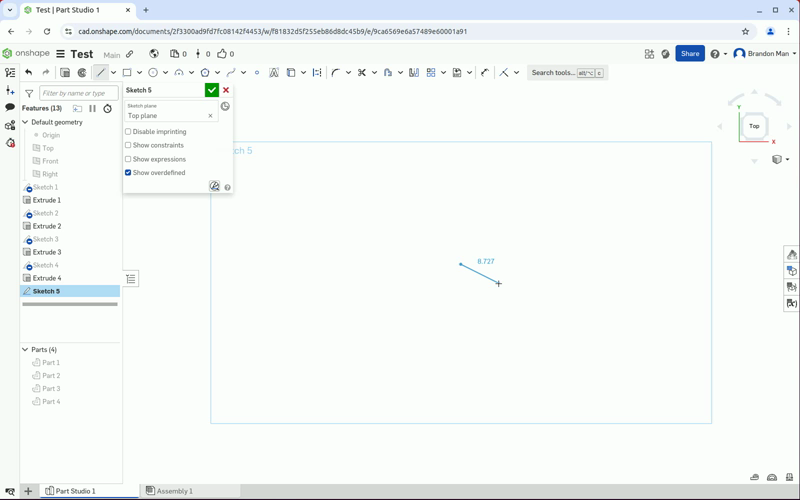
click(498, 283)
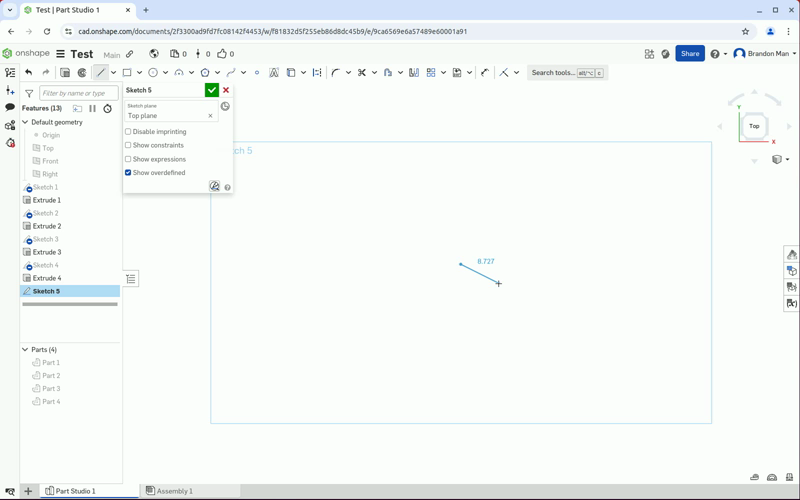
key_up(shift)
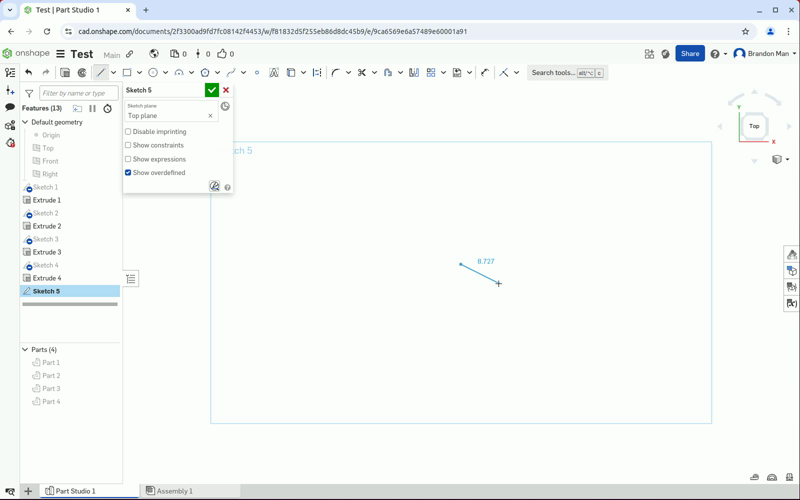
key_down(shift)
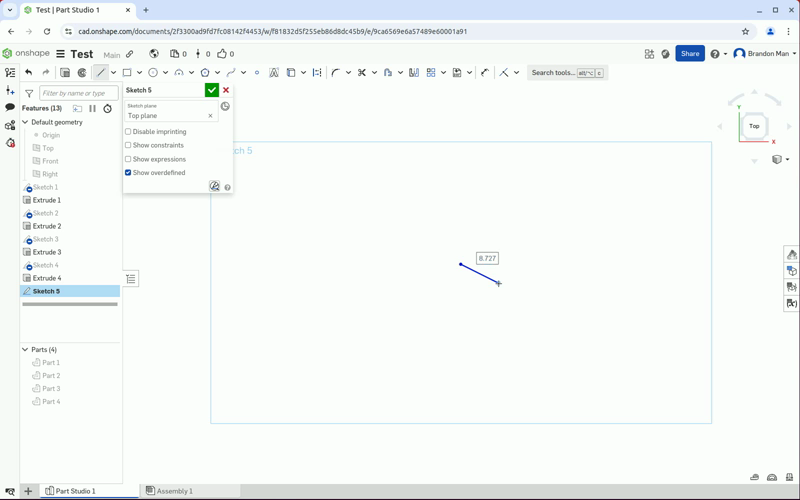
mouse_move(528, 283)
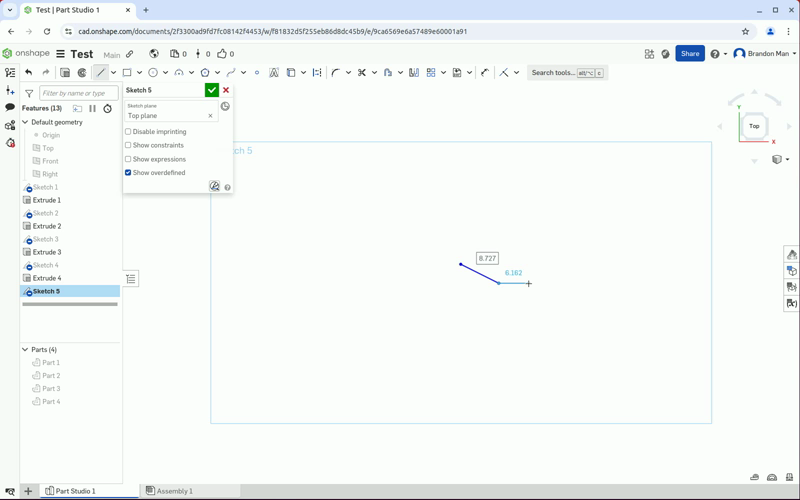
mouse_move(535, 283)
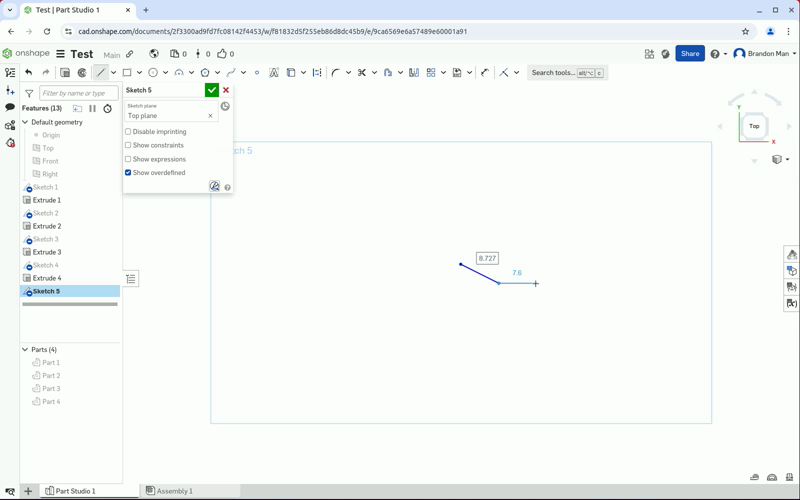
click(535, 283)
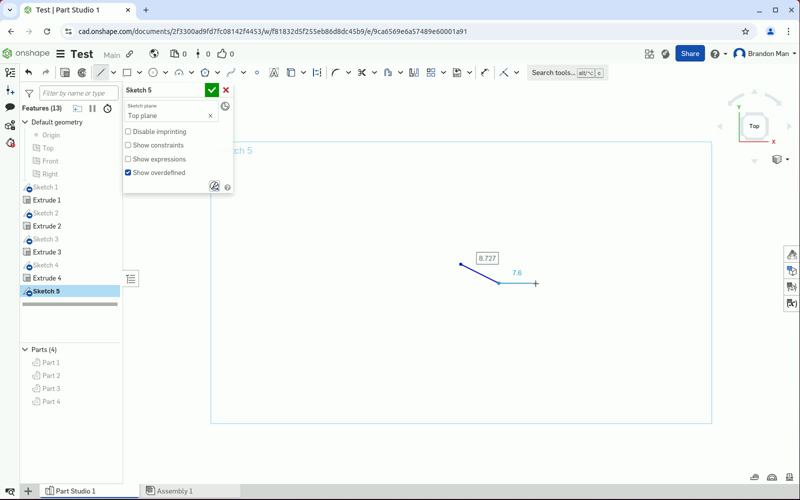
key_up(shift)
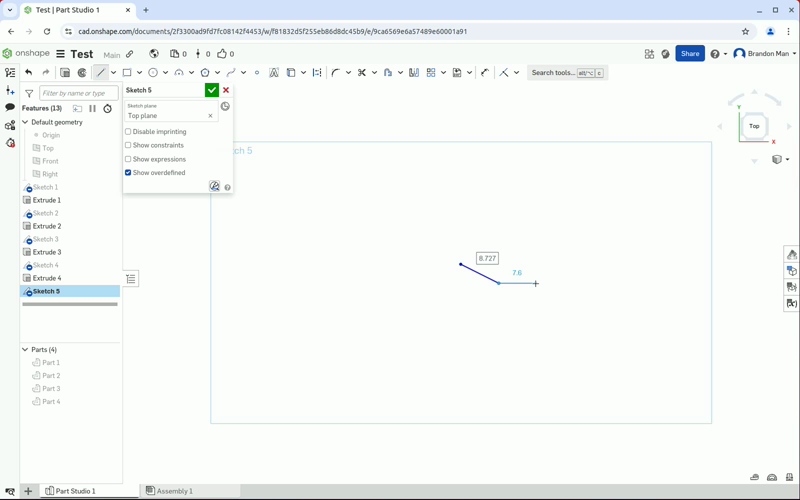
key_down(shift)
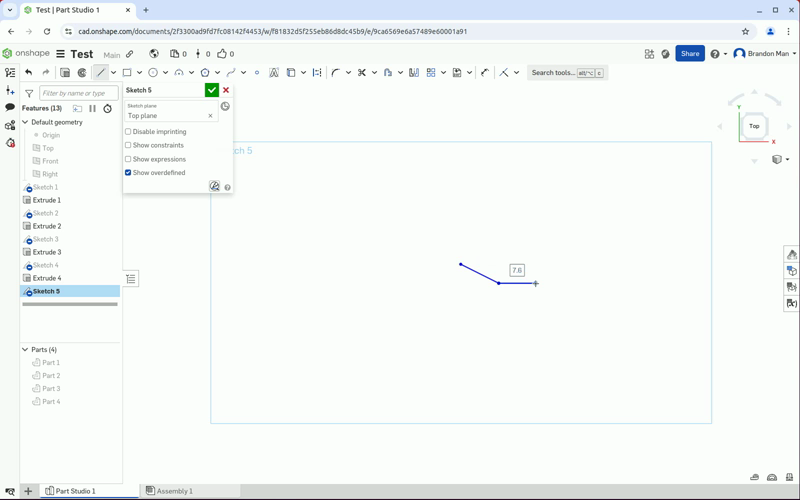
mouse_move(565, 283)
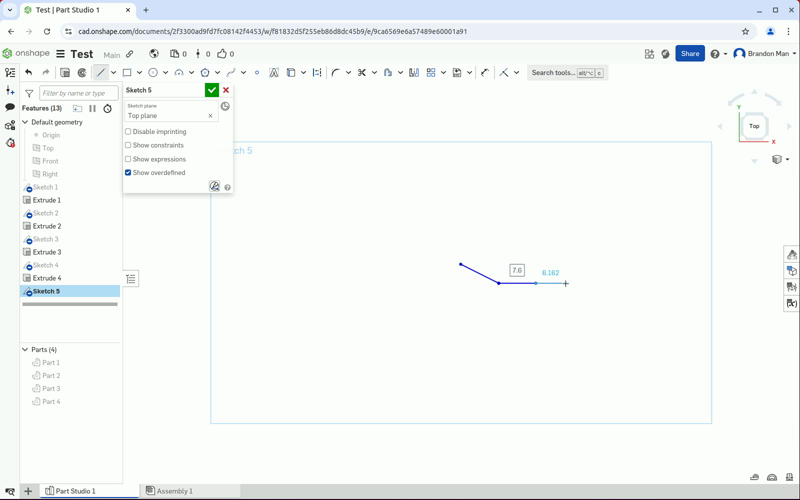
mouse_move(573, 264)
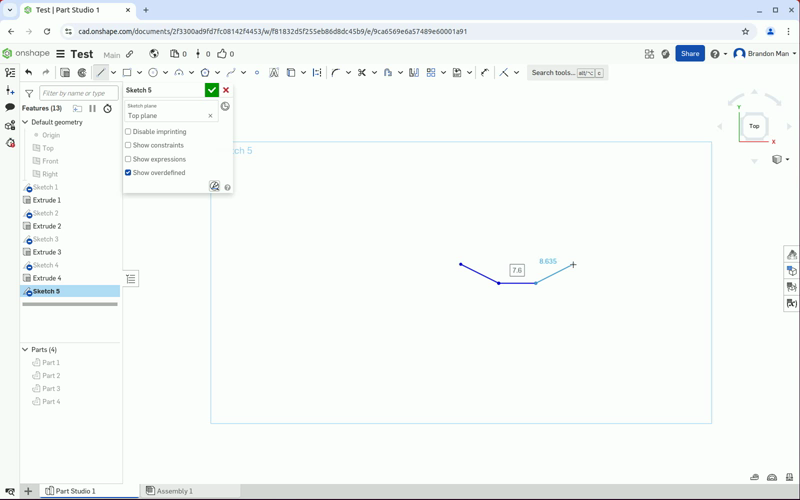
click(573, 264)
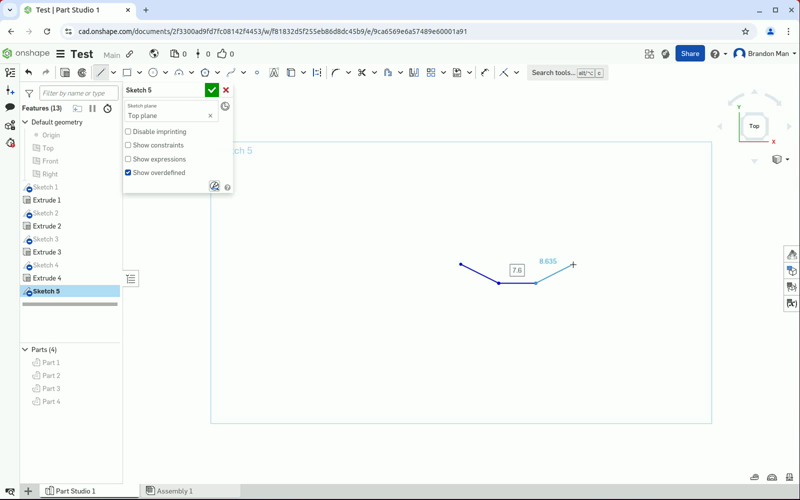
key_up(shift)
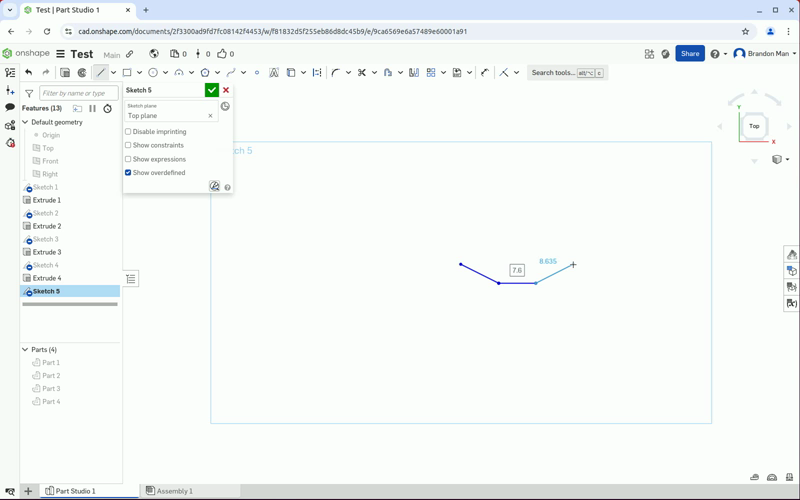
key_down(shift)
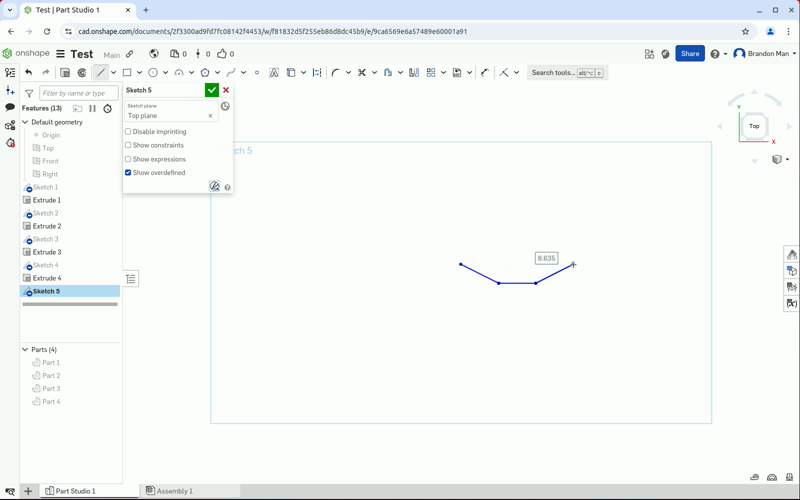
mouse_move(460, 264)
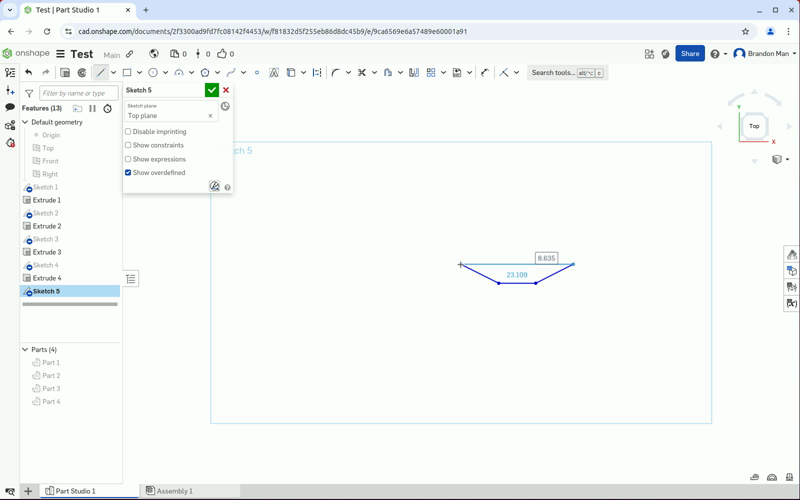
key_up(shift)
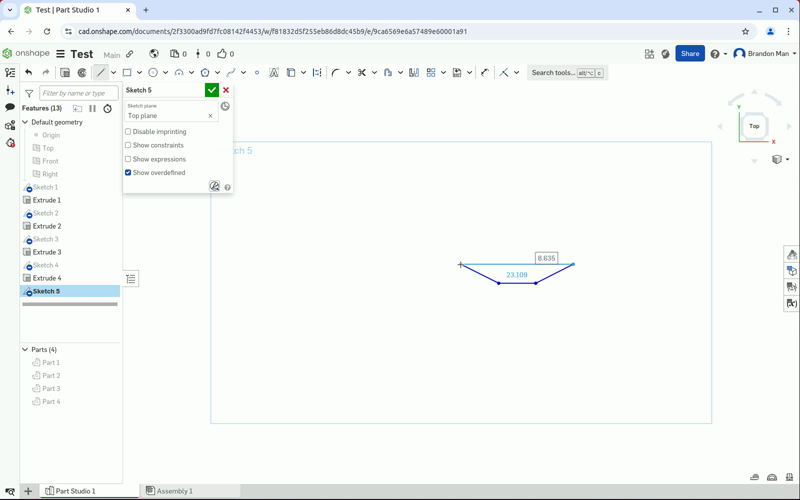
click(460, 264)
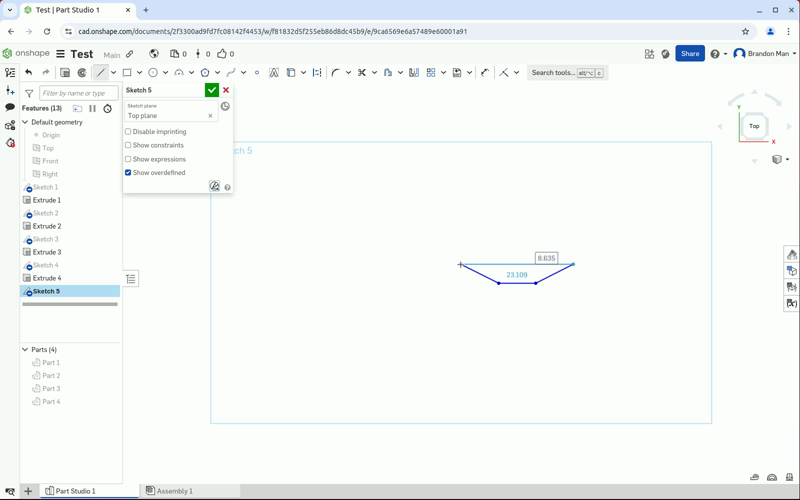
key(esc)
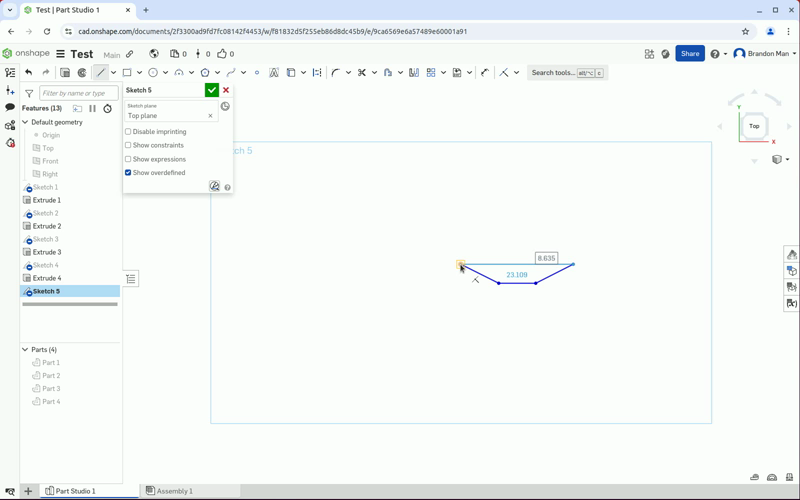
mouse_move(536, 271)
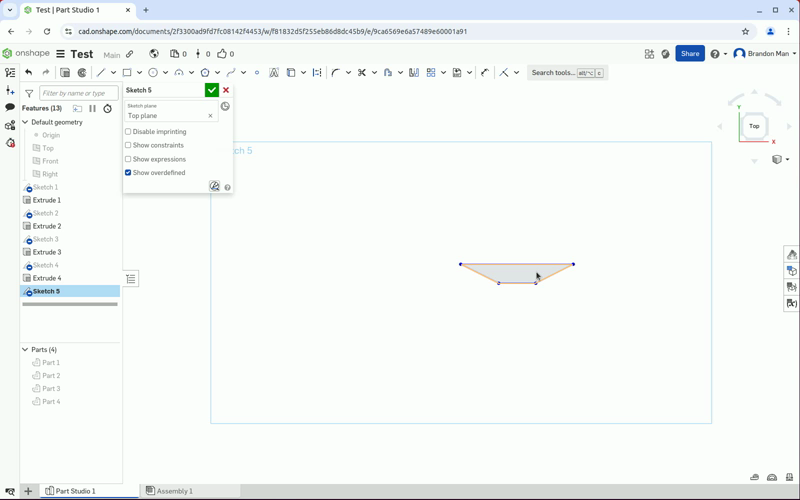
scroll(6)
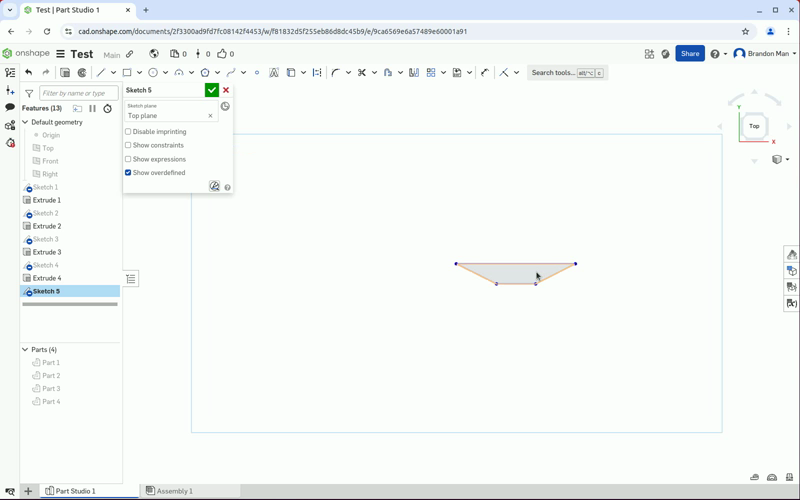
scroll(6)
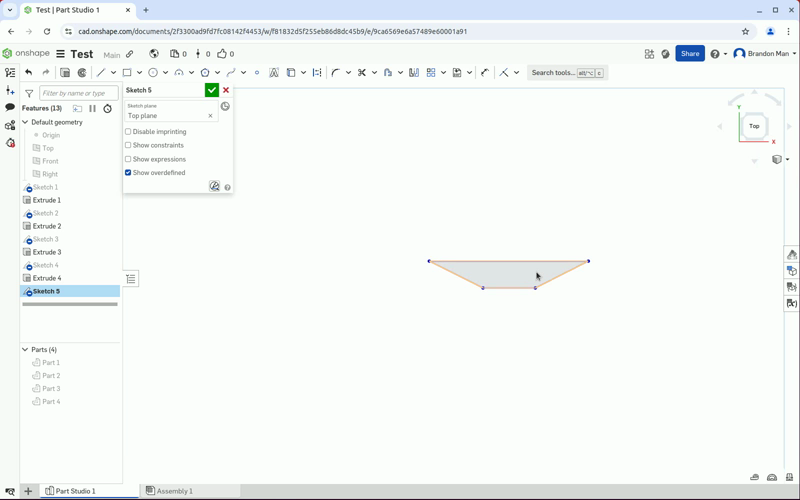
scroll(6)
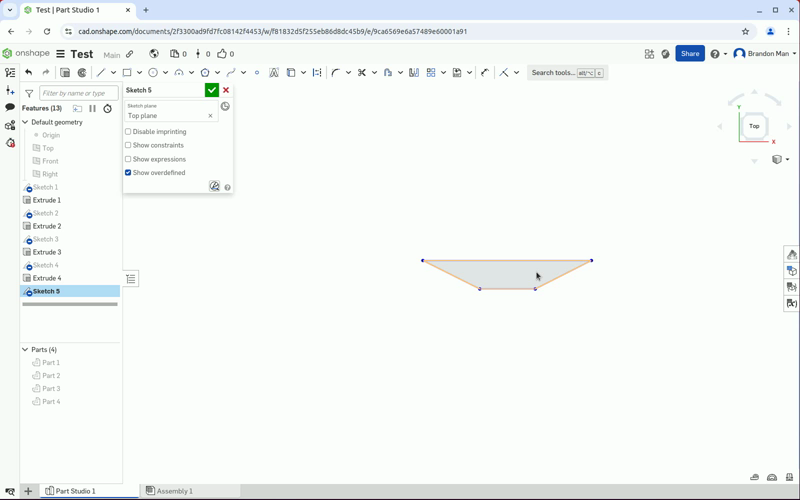
scroll(6)
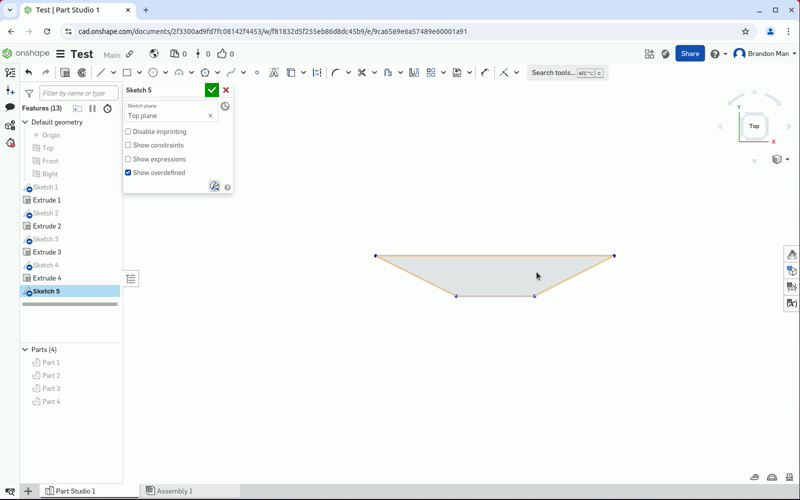
scroll(6)
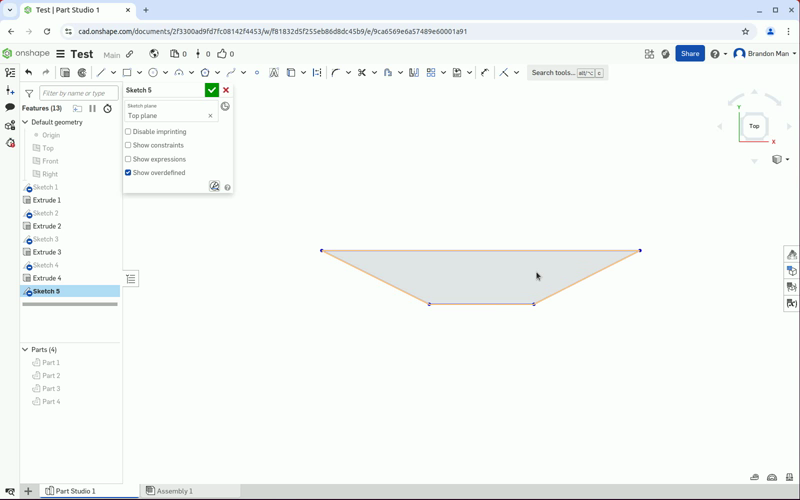
scroll(6)
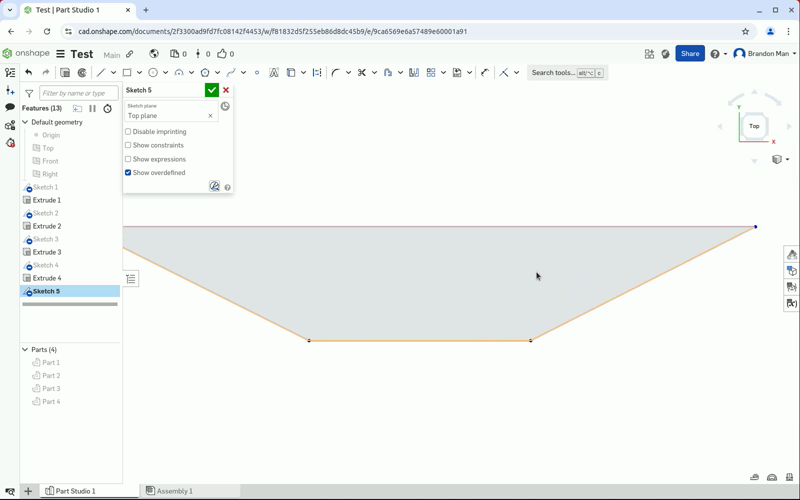
scroll(6)
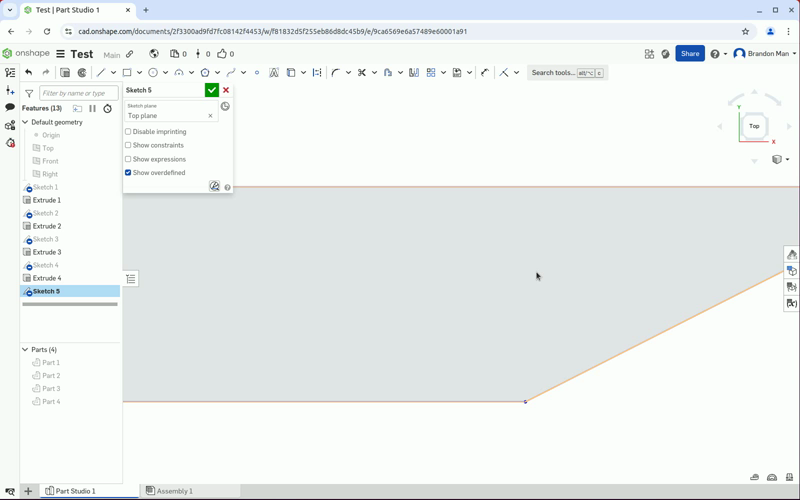
click(536, 271)
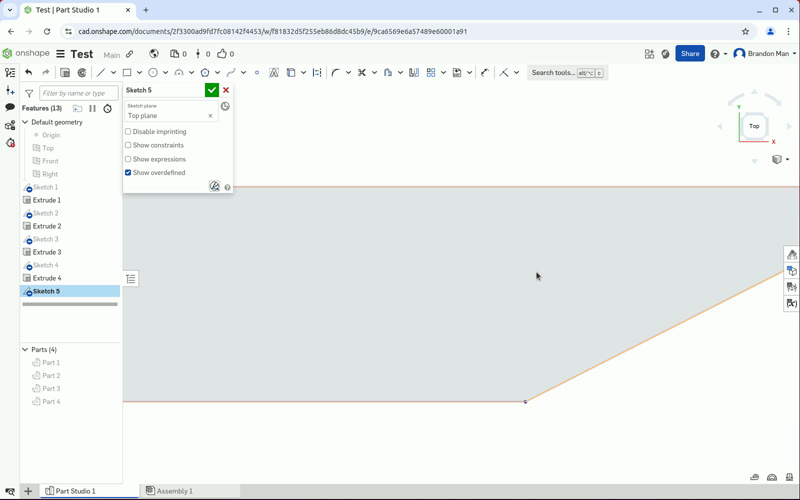
scroll(-6)
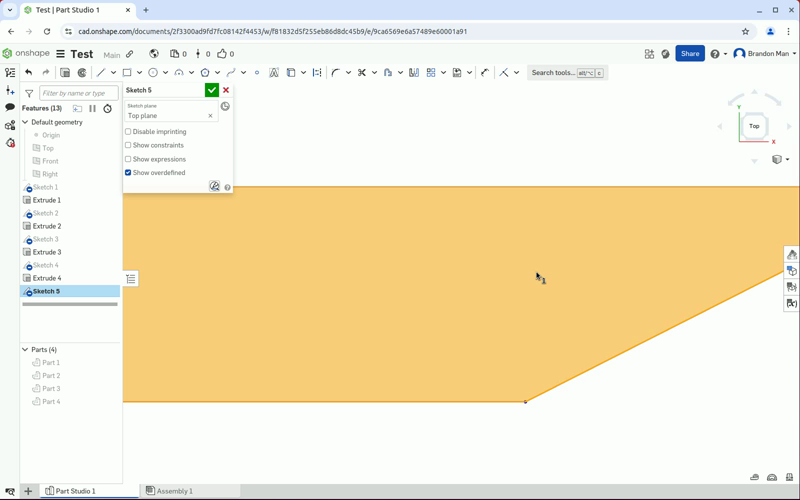
scroll(-6)
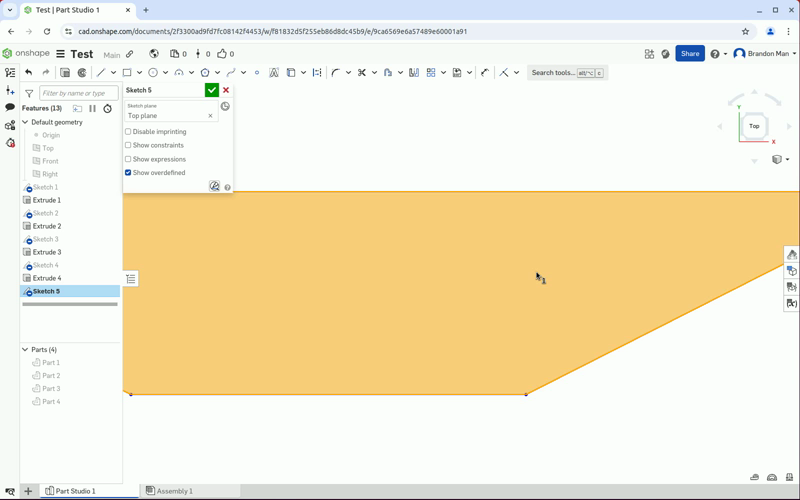
scroll(-6)
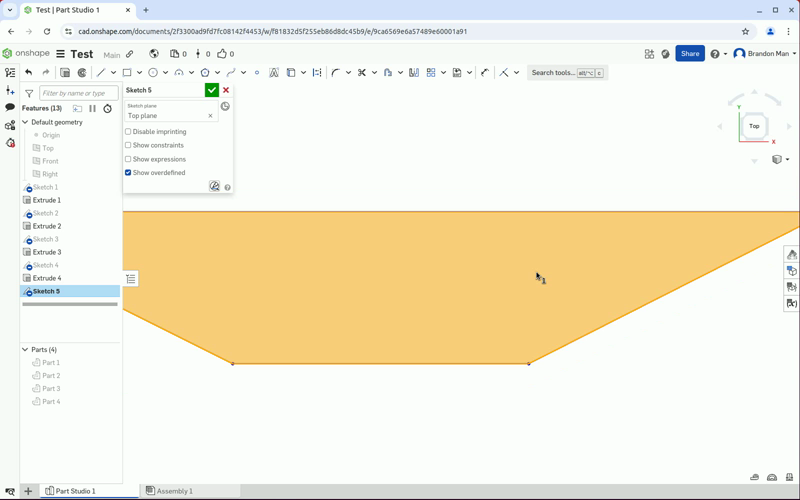
scroll(-6)
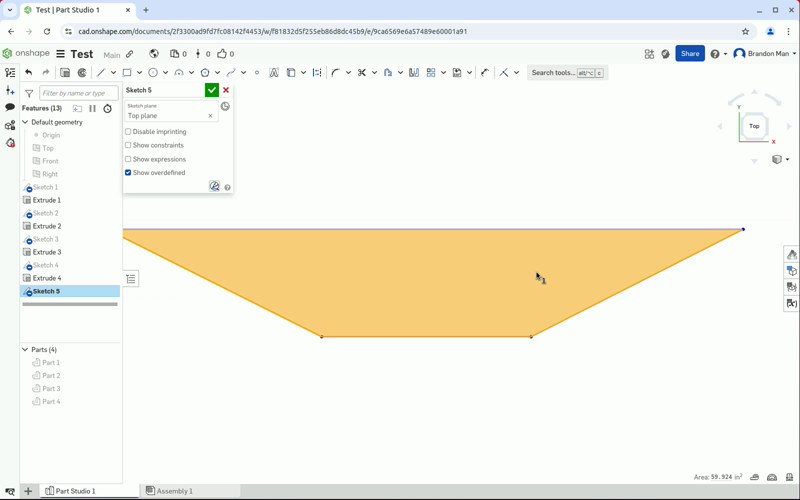
scroll(-6)
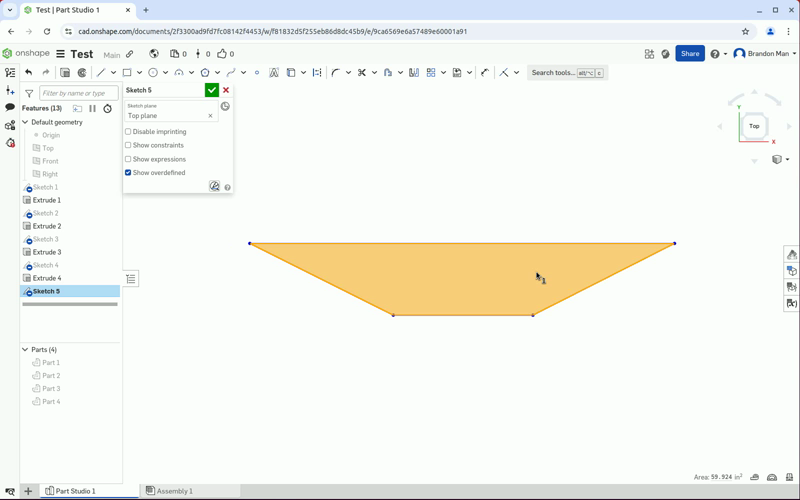
scroll(-6)
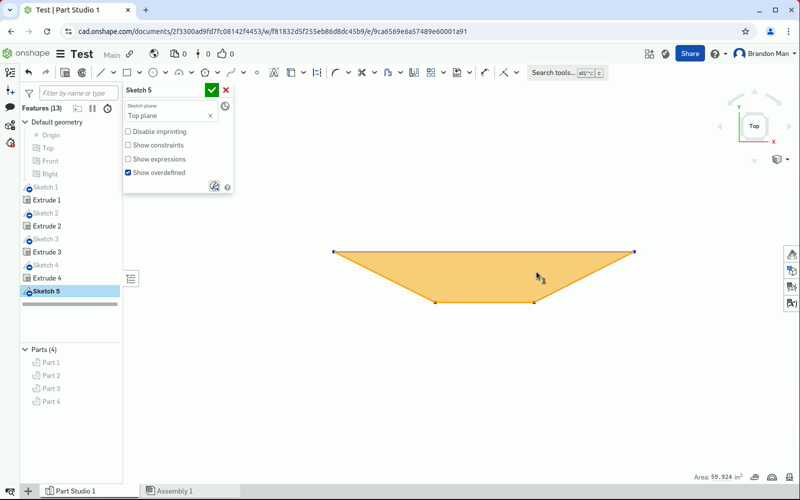
scroll(-6)
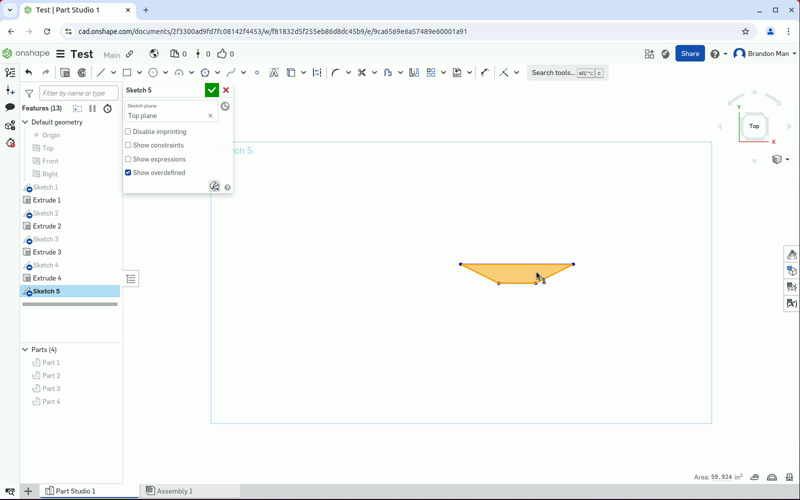
mouse_move(73, 352)
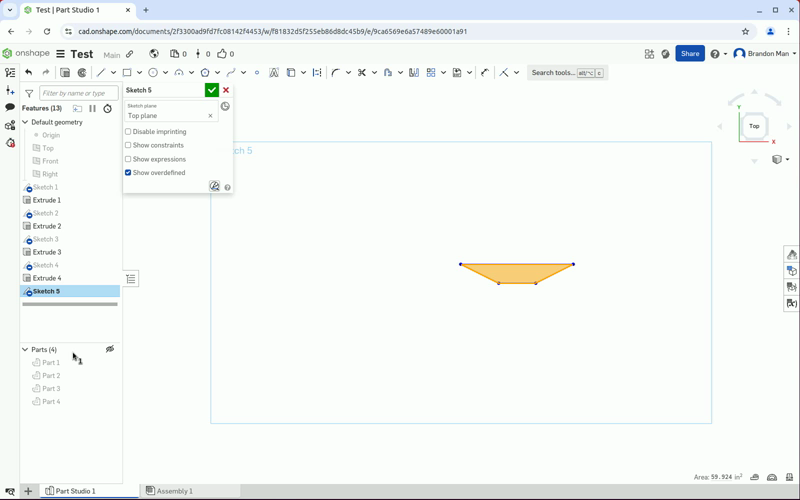
key(shift+y)
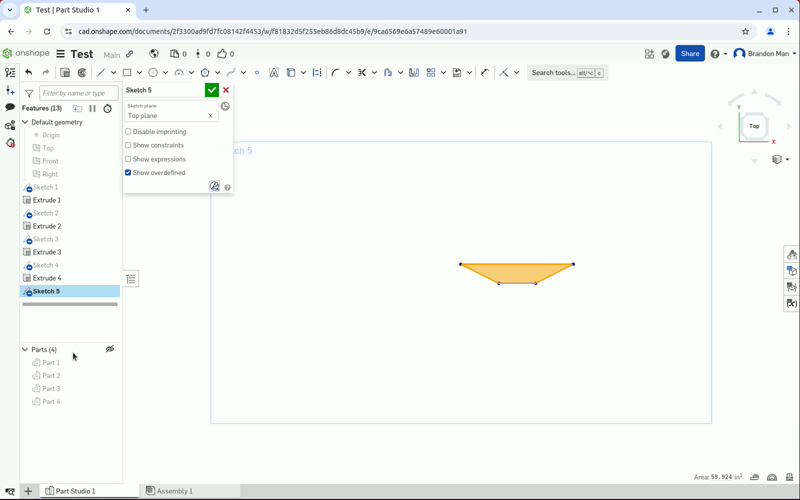
key(shift+e)
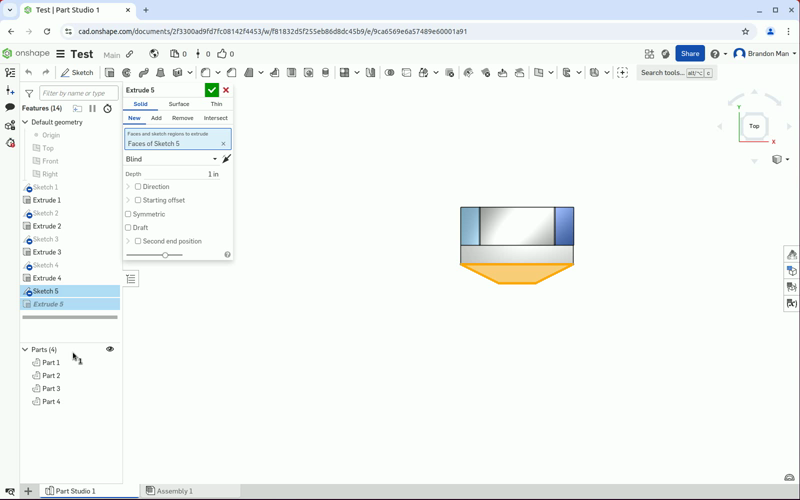
mouse_move(143, 106)
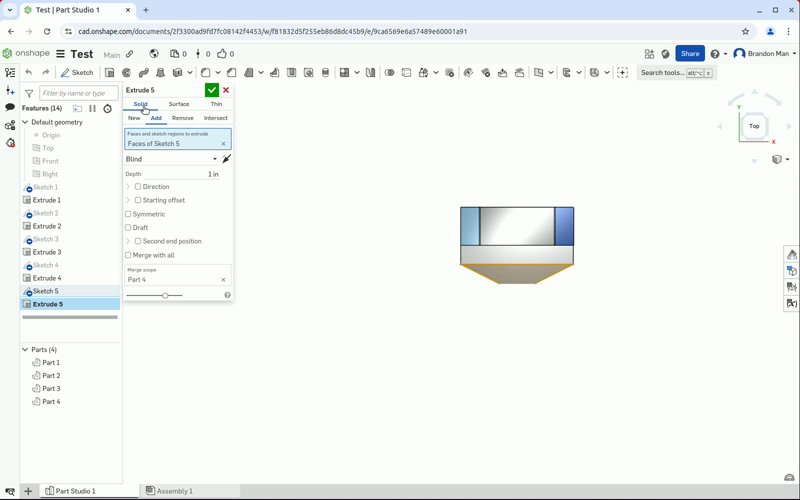
click(143, 106)
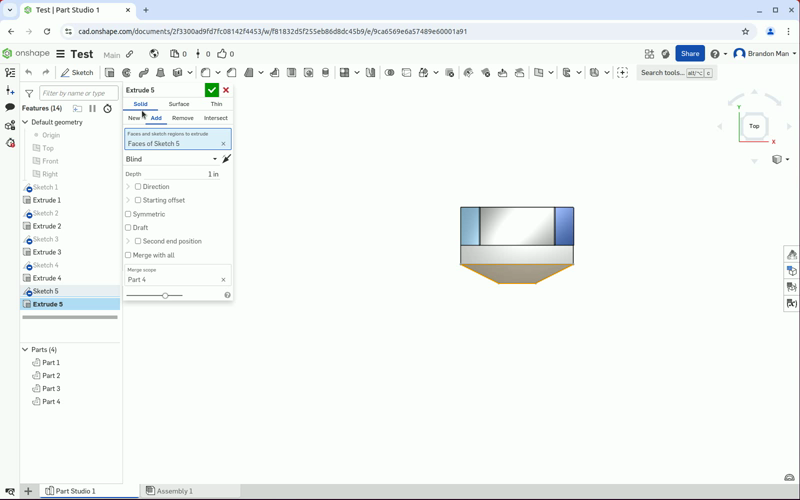
mouse_move(137, 120)
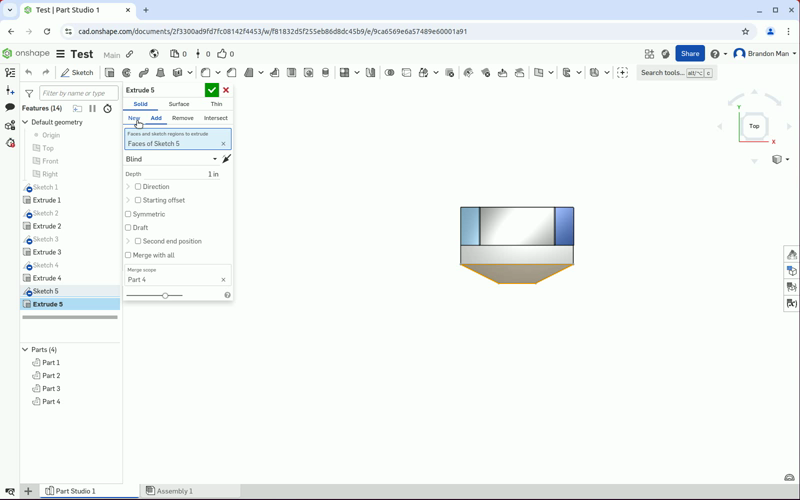
click(137, 120)
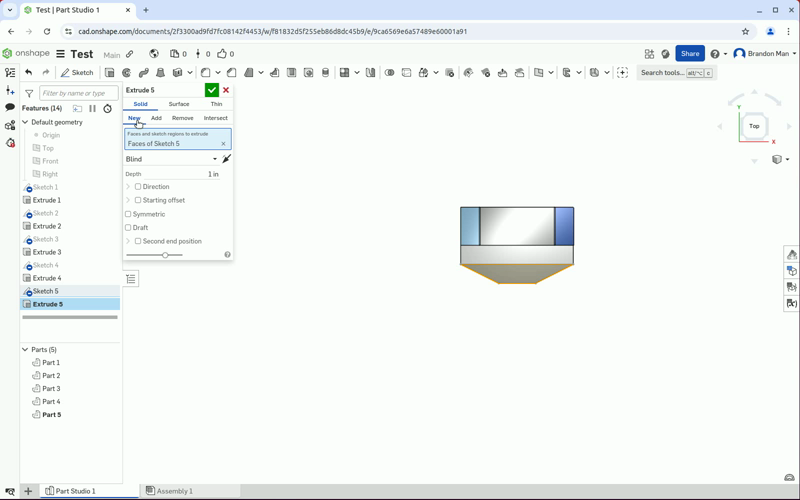
key(tab, 4)
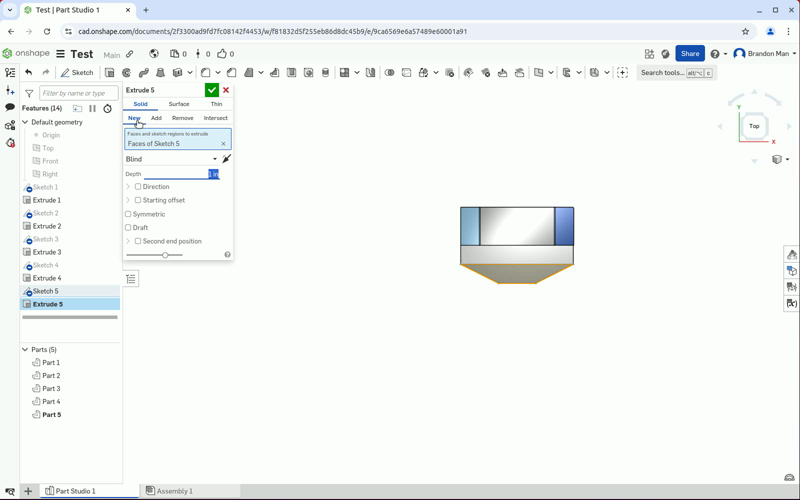
text(7.703)
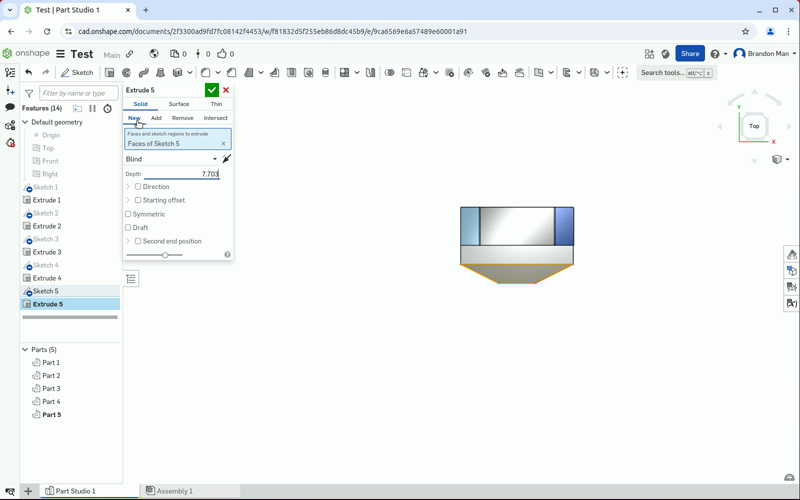
key(enter)
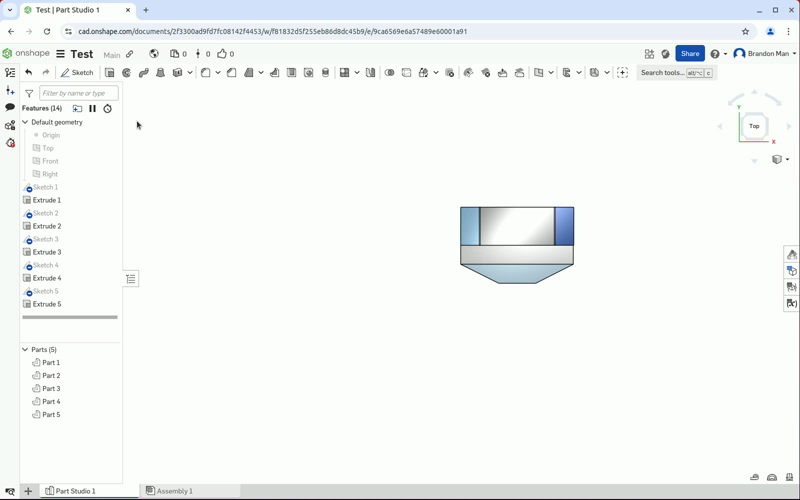
key(shift+h)
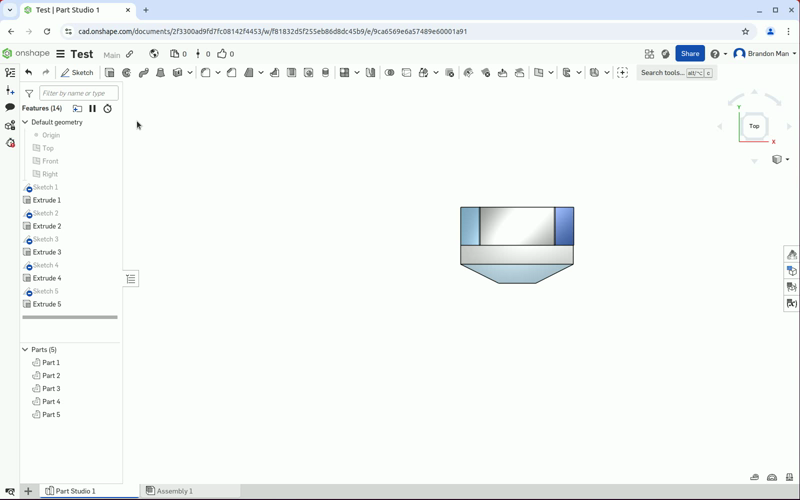
key(shift+h)
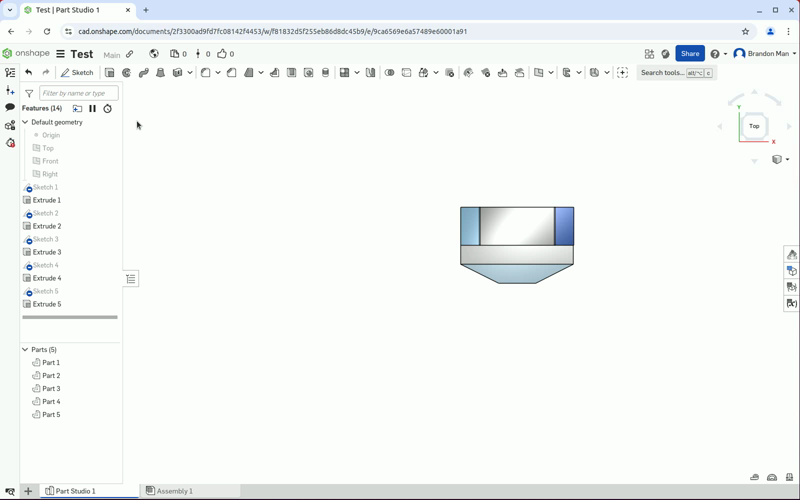
mouse_move(73, 189)
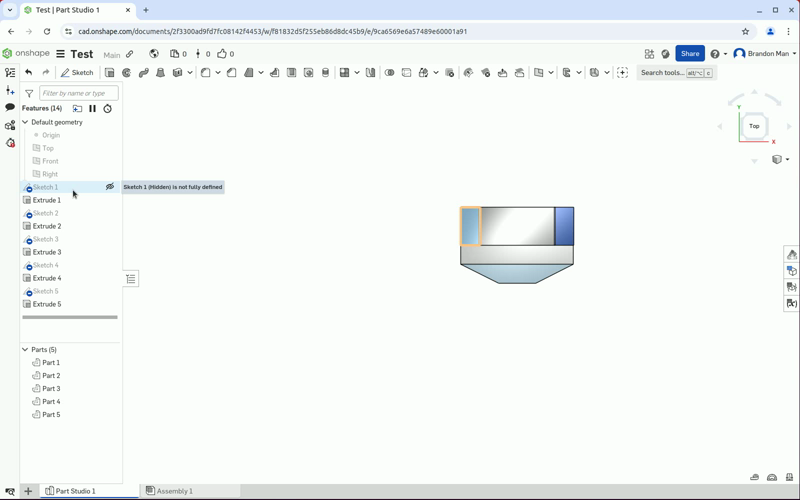
click(73, 189)
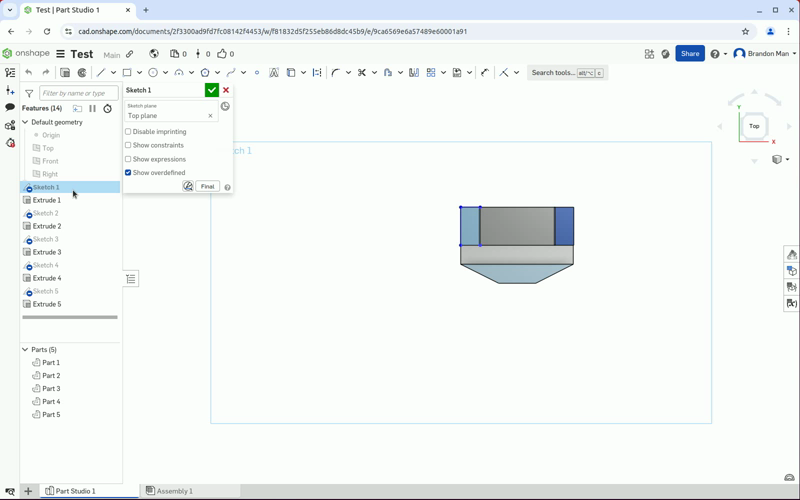
mouse_move(229, 92)
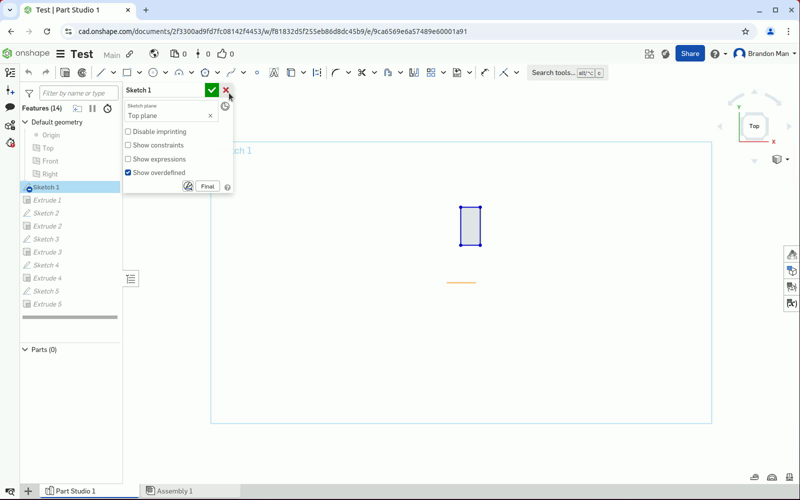
click(229, 92)
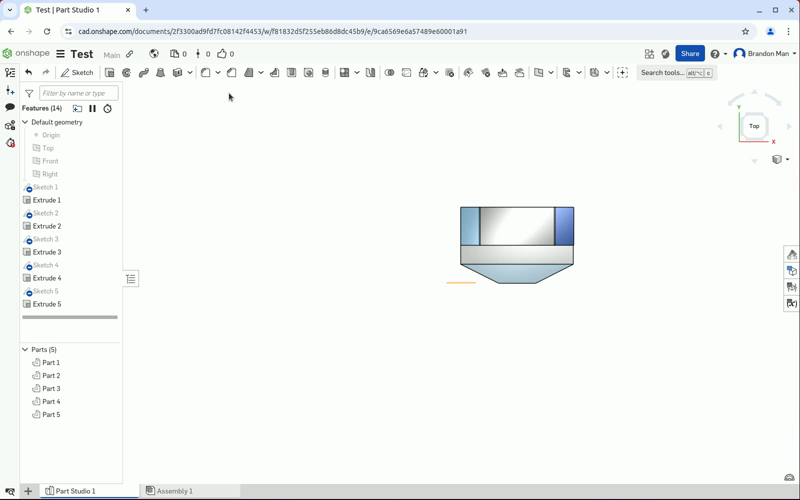
mouse_move(73, 352)
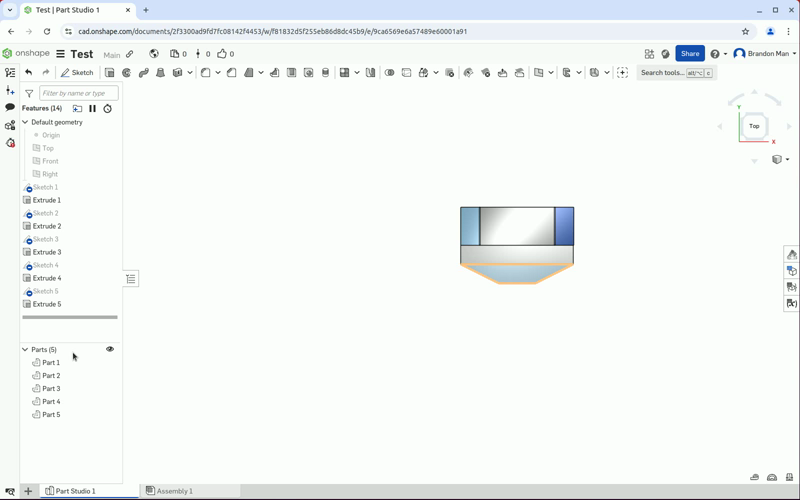
key(y)
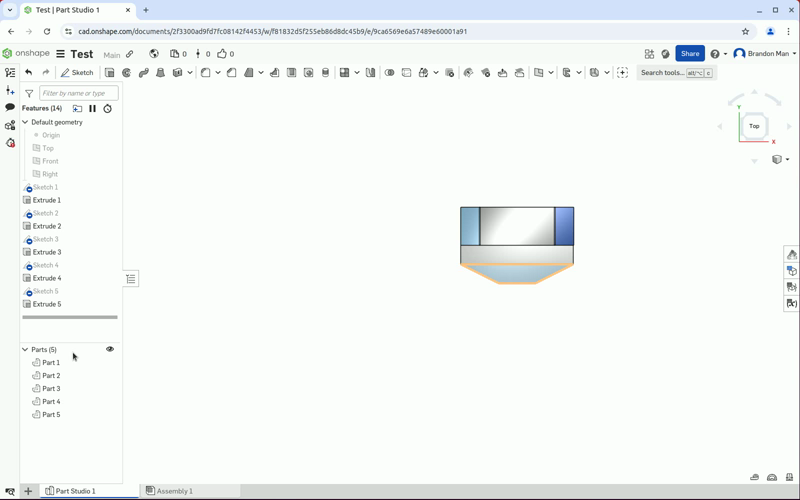
key(shift+p)
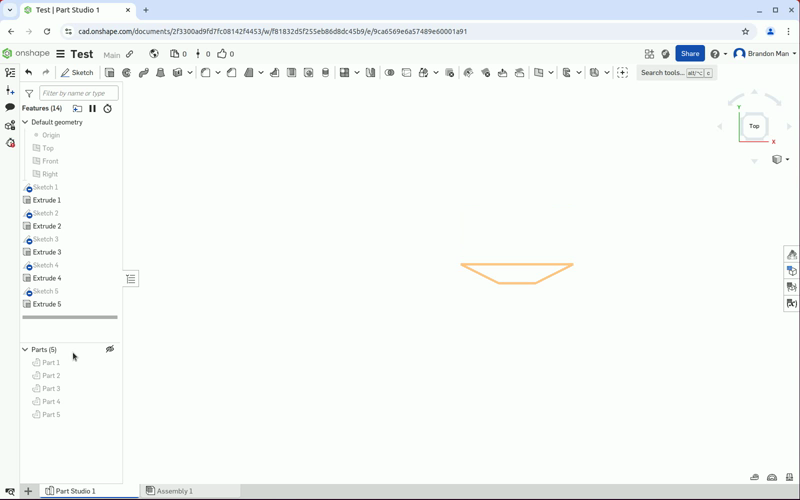
key(space)
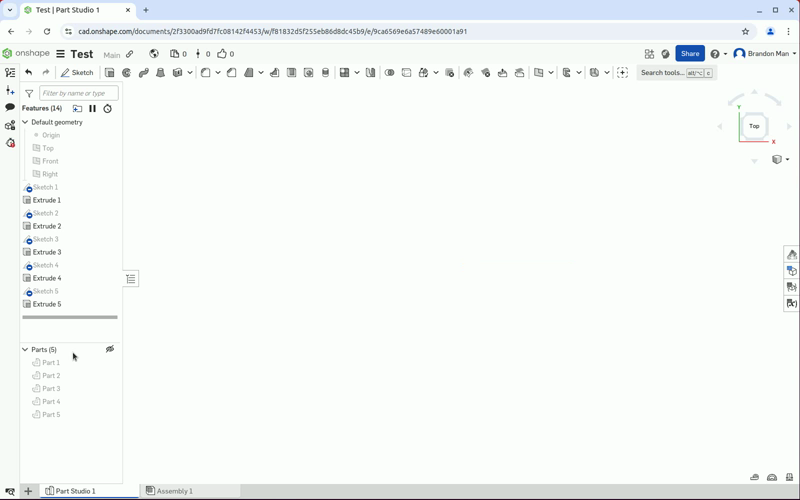
key_down(shift)
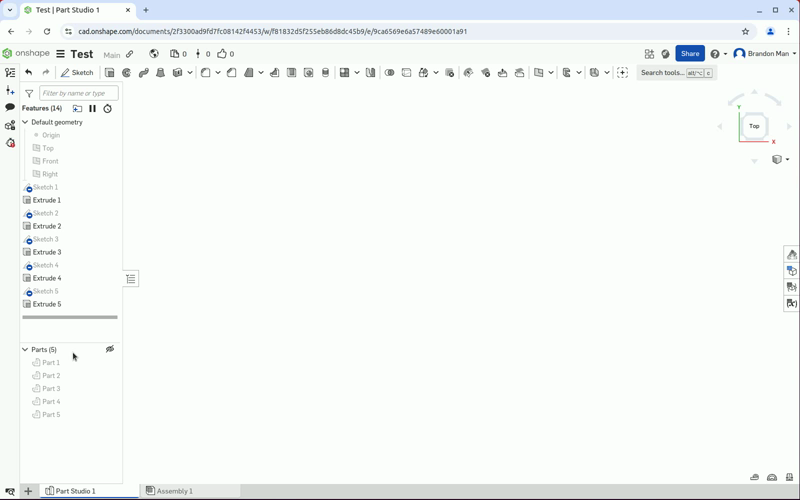
key(up)
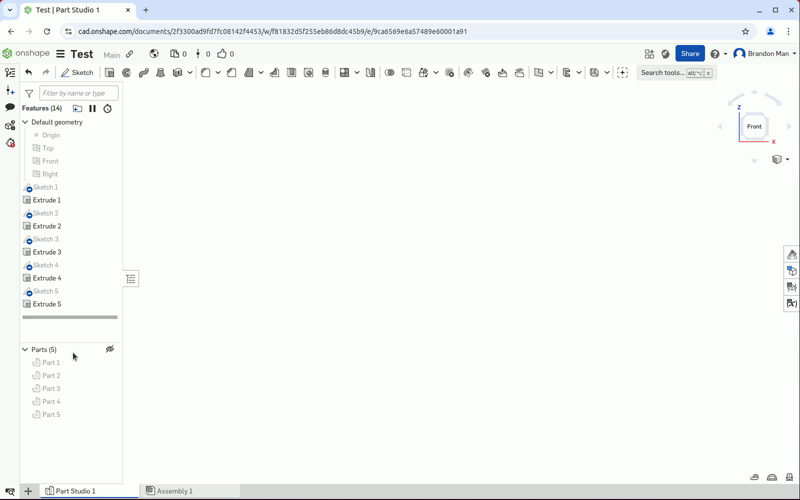
key_up(shift)
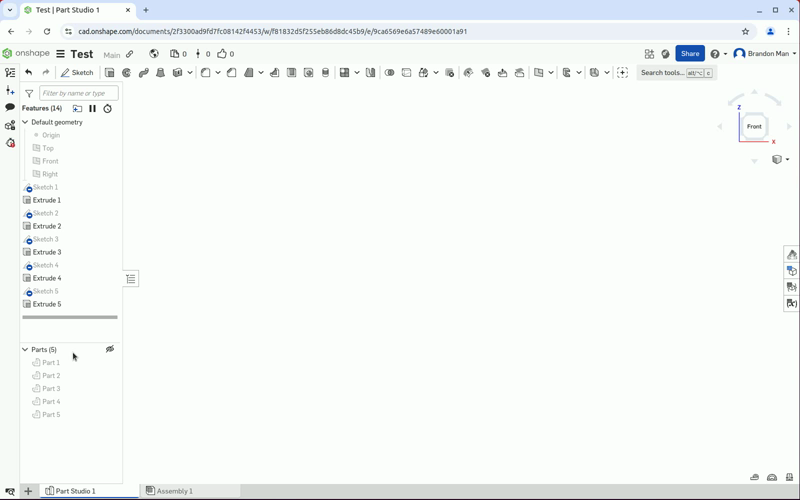
mouse_move(73, 352)
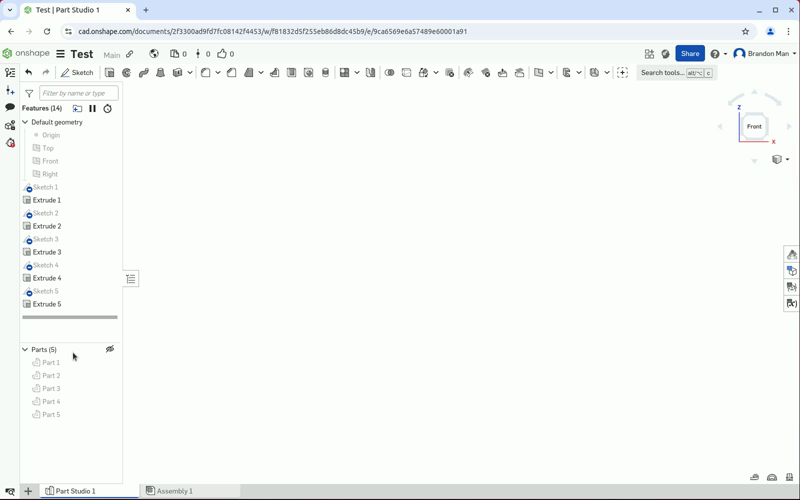
key(shift+y)
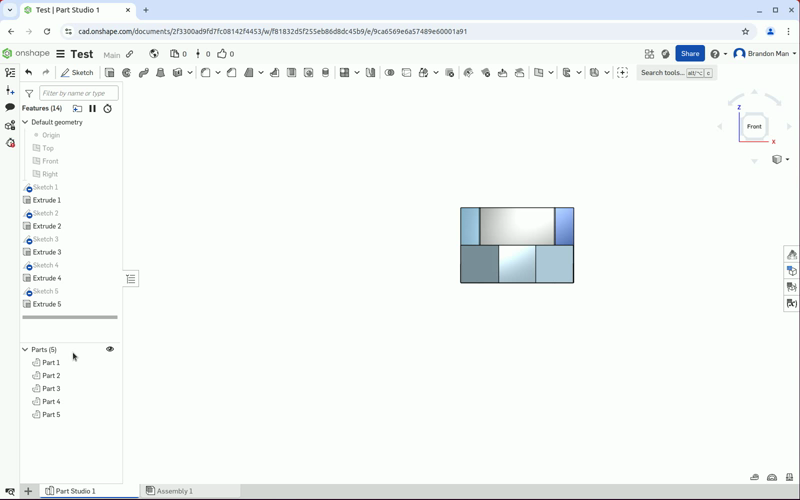
mouse_move(541, 75)
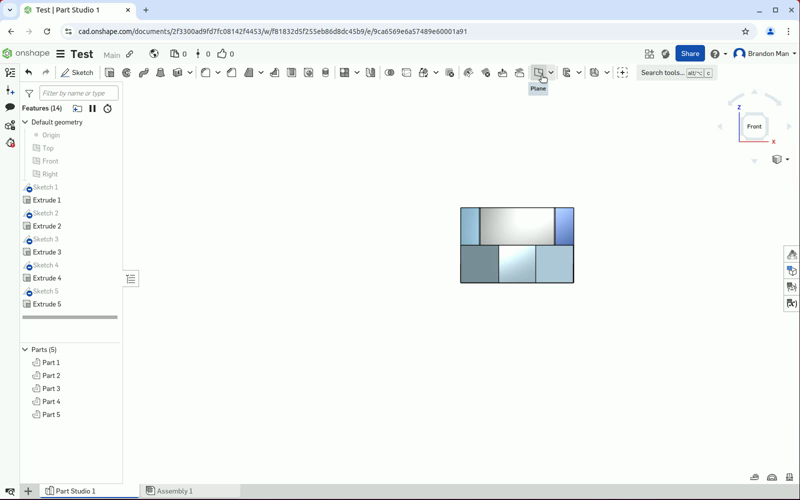
click(541, 75)
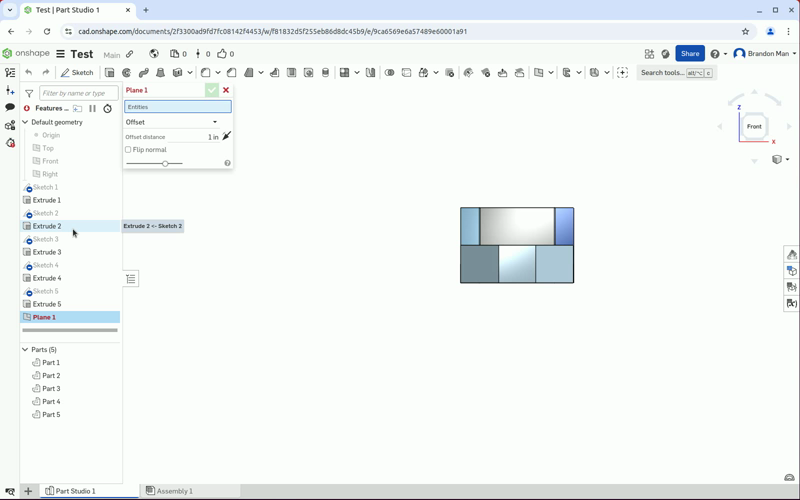
scroll(3)
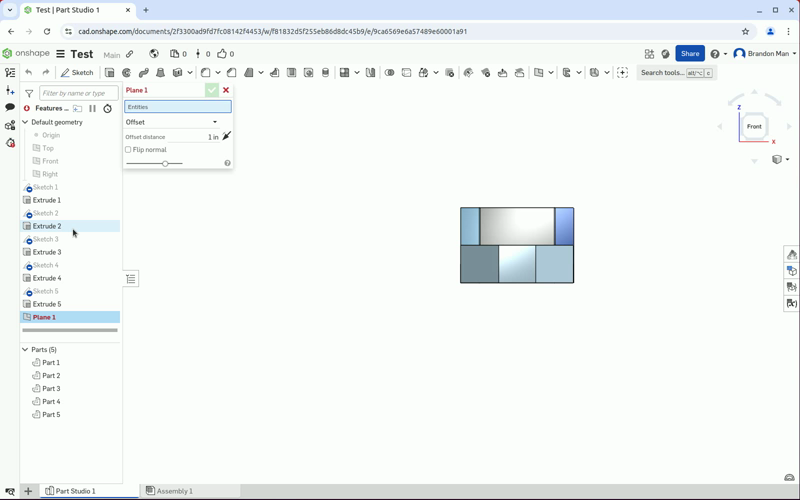
mouse_move(73, 163)
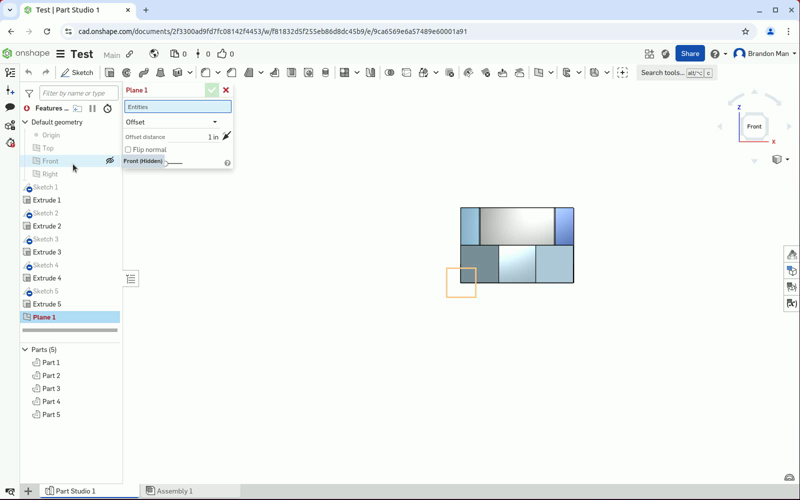
click(73, 163)
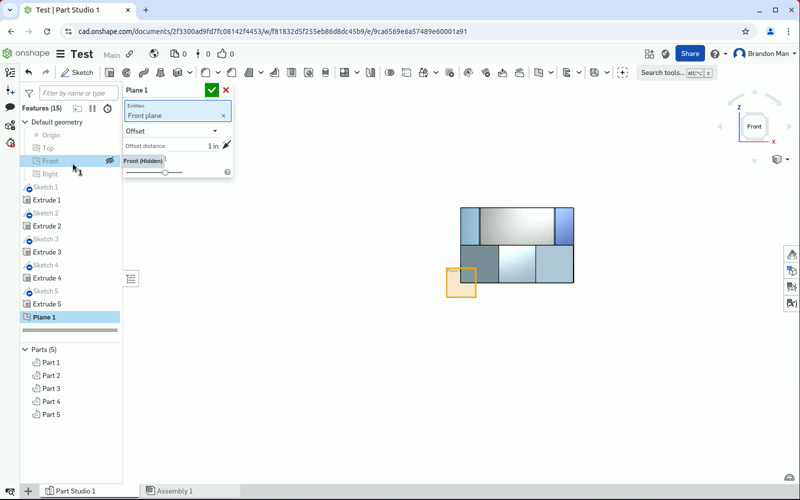
key(tab, 2)
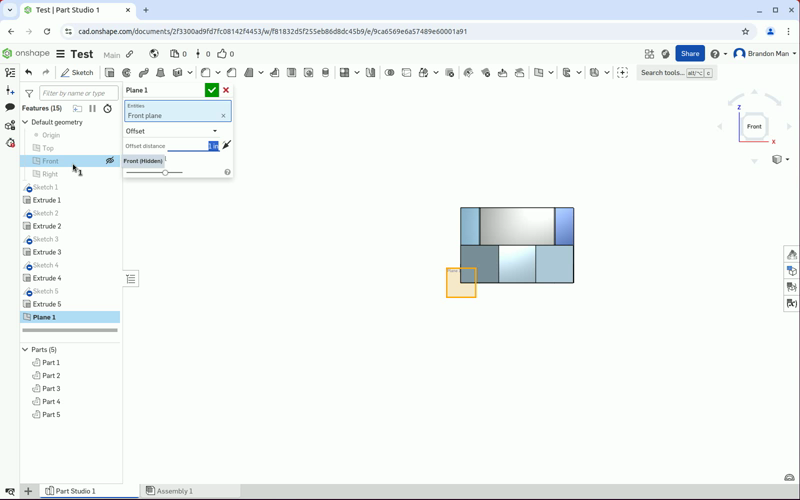
text(7.703)
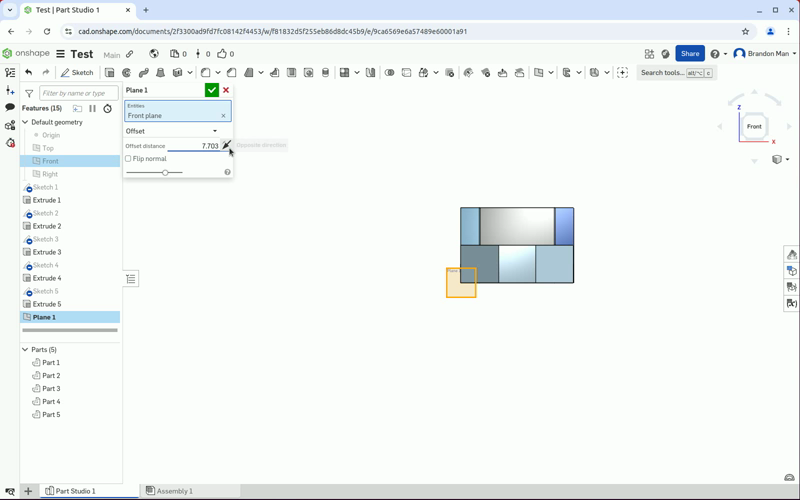
mouse_move(229, 147)
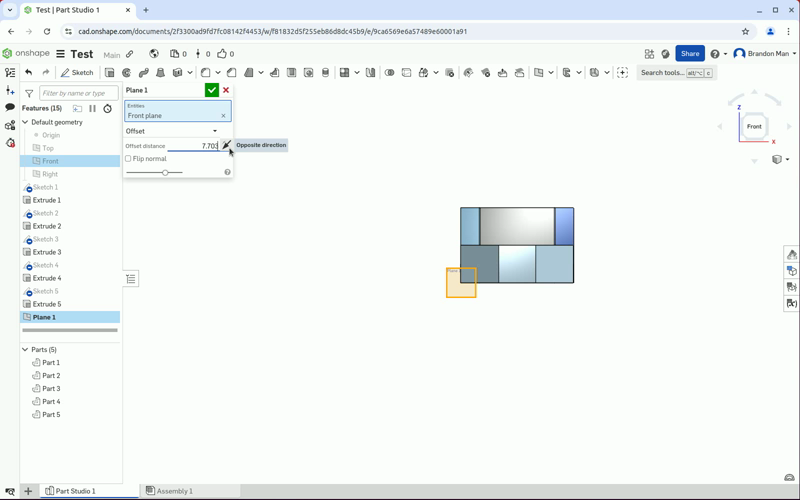
click(229, 147)
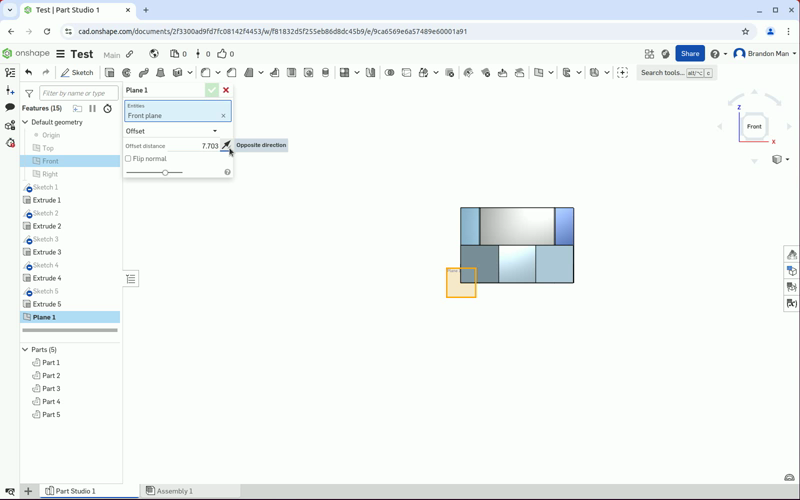
key(enter, 2)
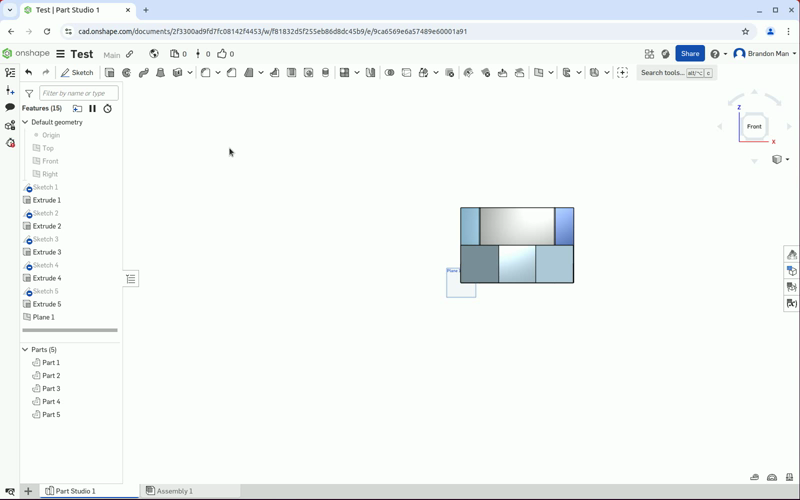
key(shift+s)
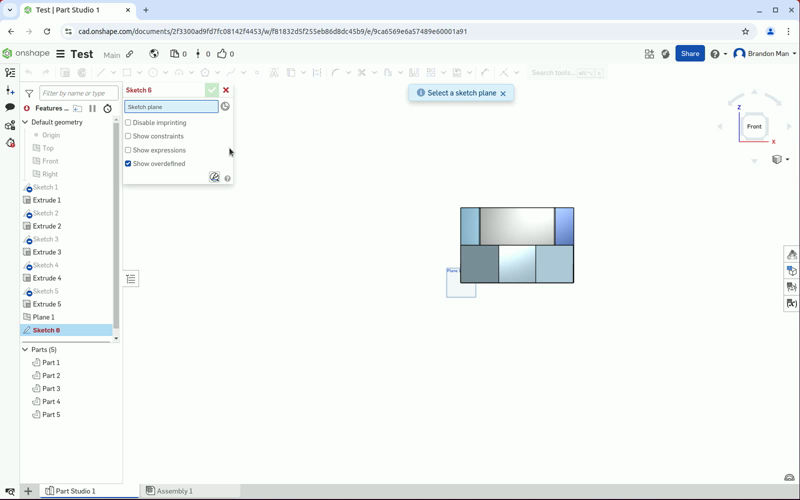
mouse_move(69, 319)
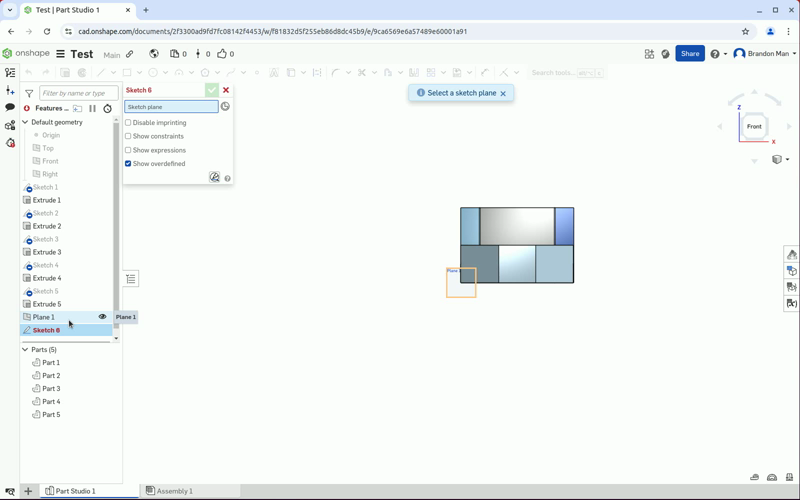
click(69, 319)
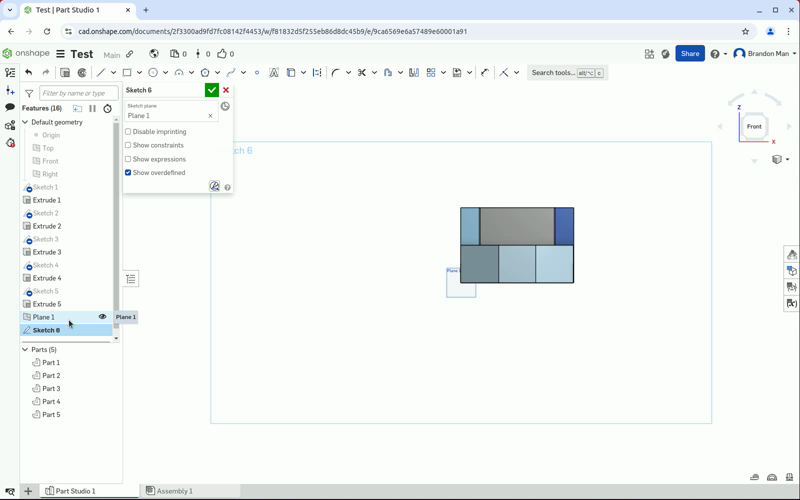
mouse_move(73, 352)
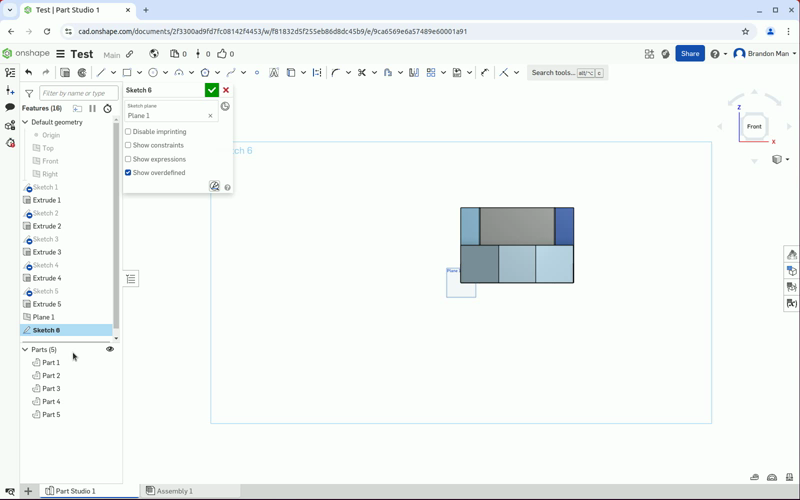
key(y)
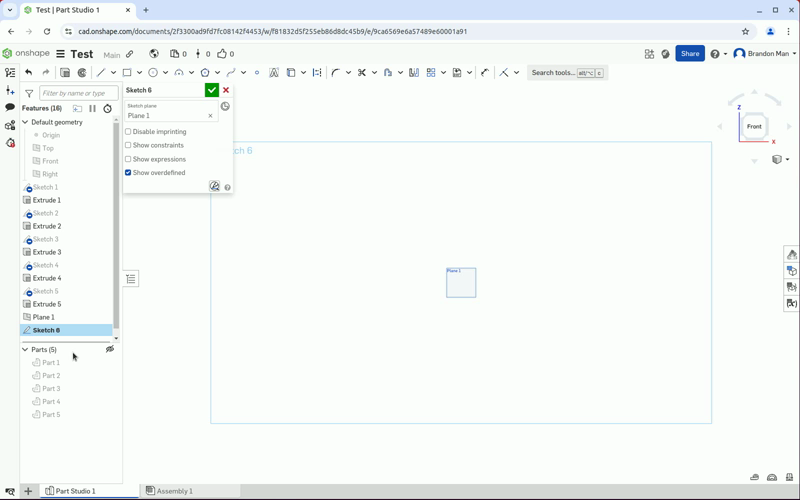
key(a)
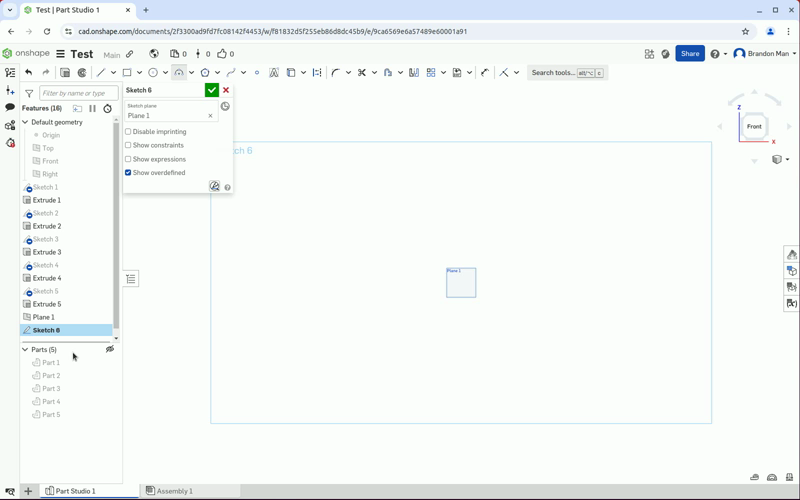
key_down(shift)
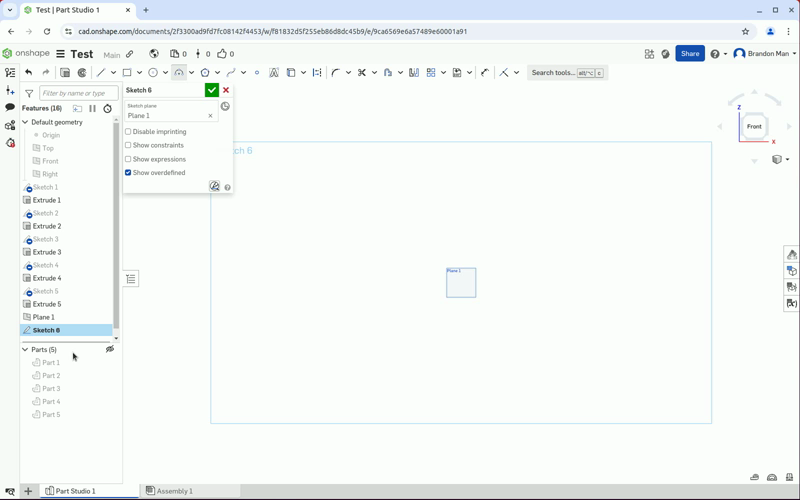
mouse_move(479, 207)
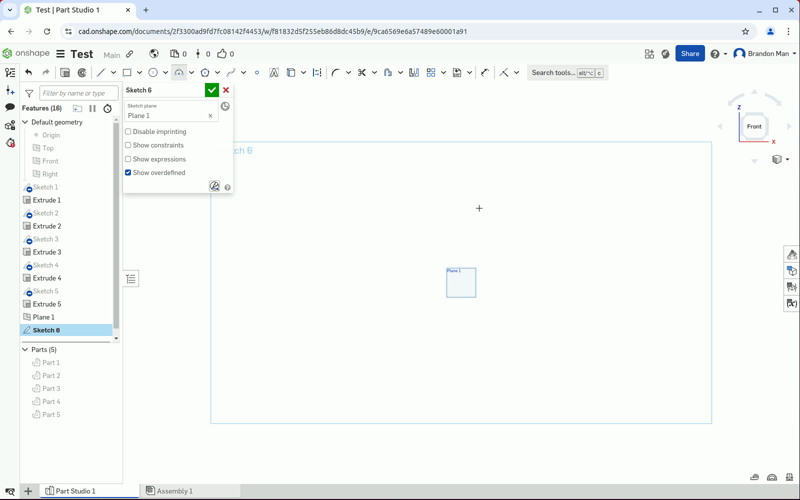
click(479, 207)
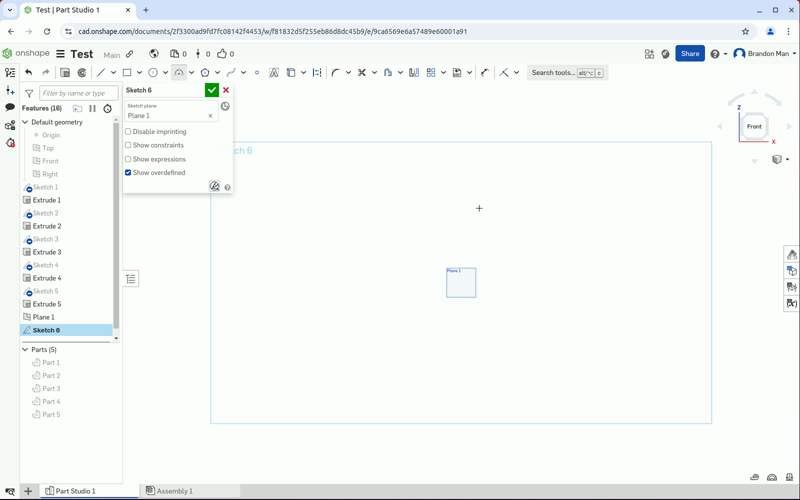
key_up(shift)
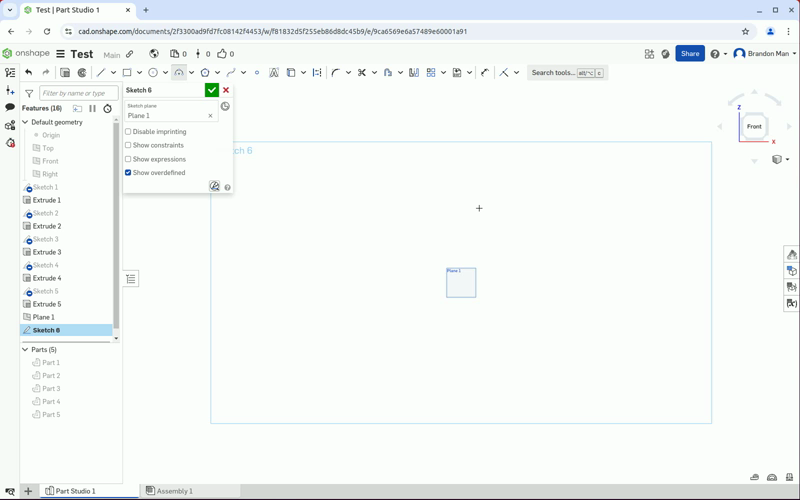
key_down(shift)
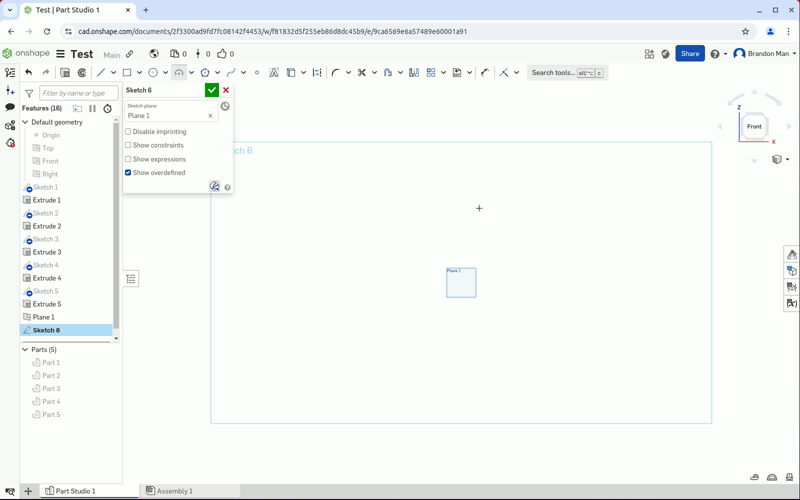
mouse_move(555, 207)
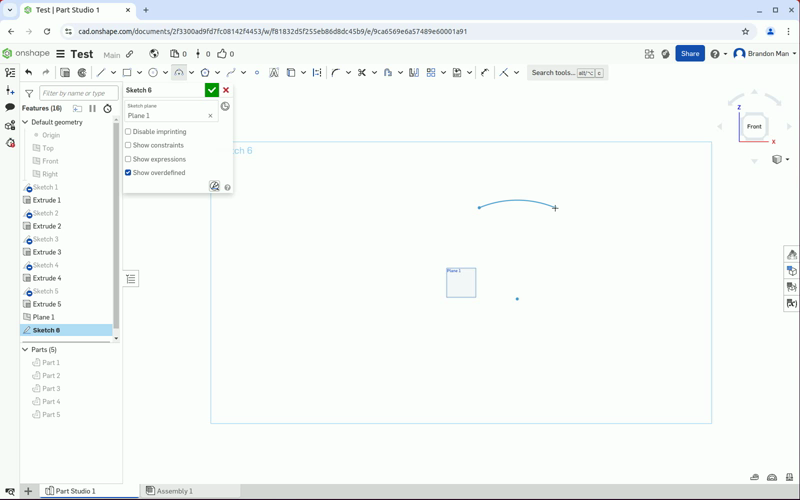
click(555, 207)
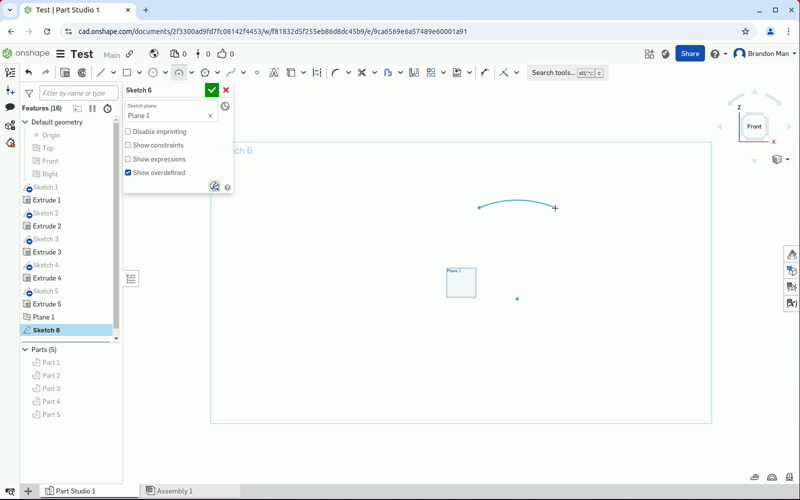
mouse_move(517, 245)
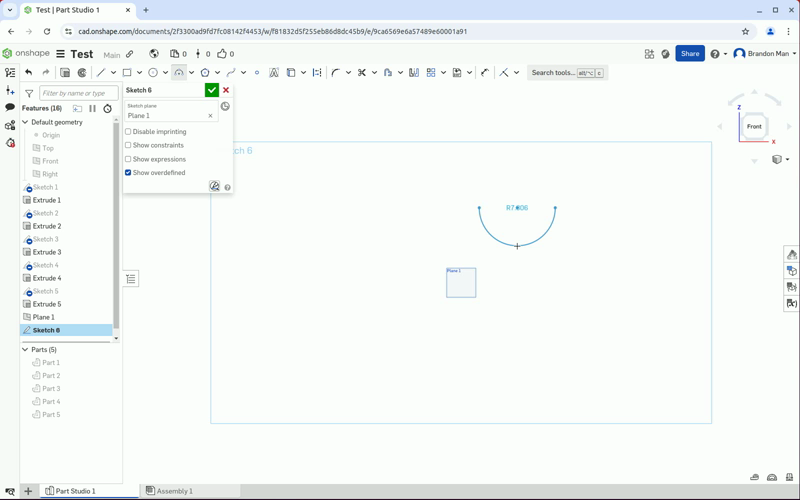
click(517, 245)
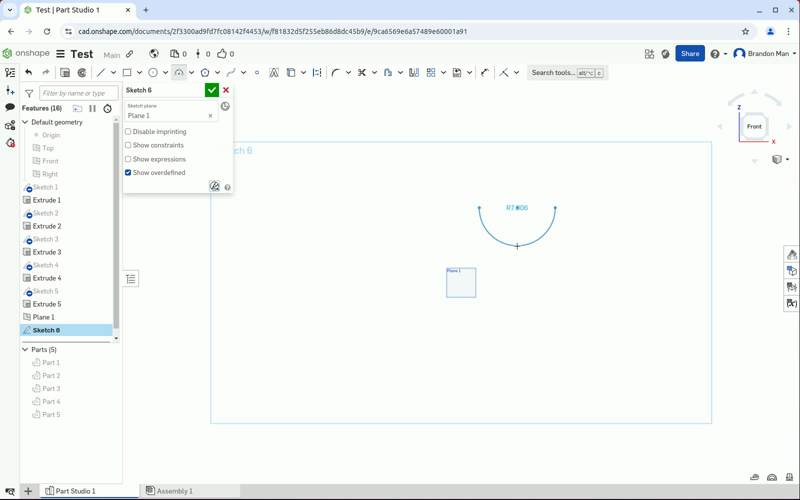
key_up(shift)
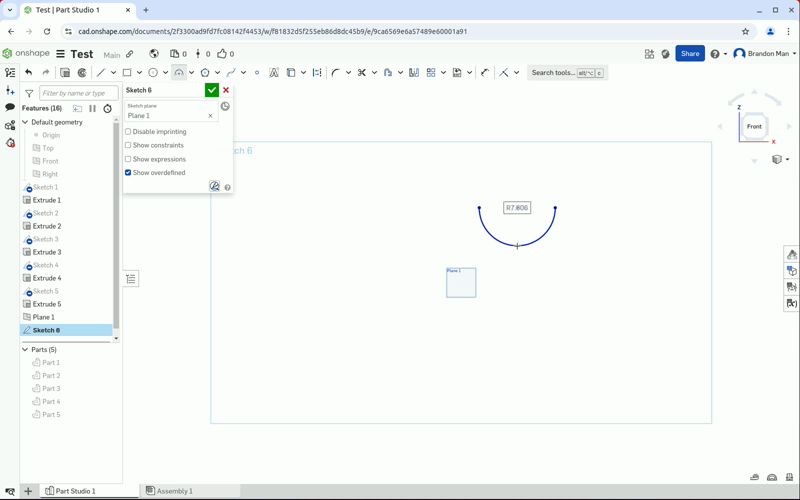
key(esc)
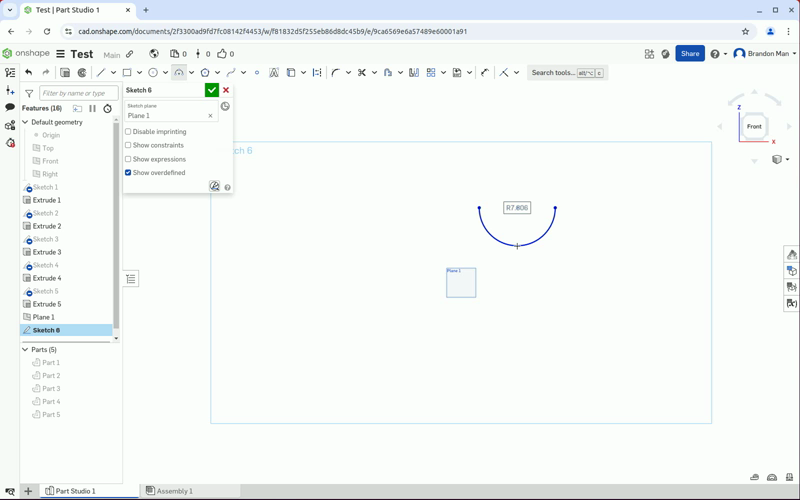
key(l)
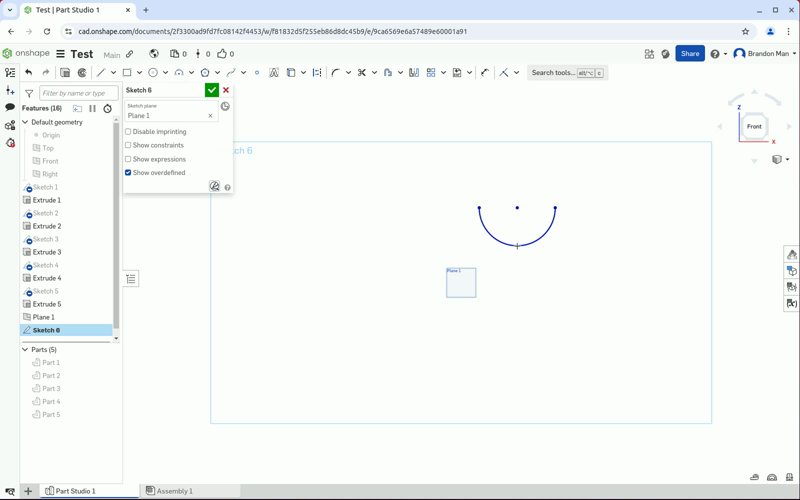
mouse_move(555, 207)
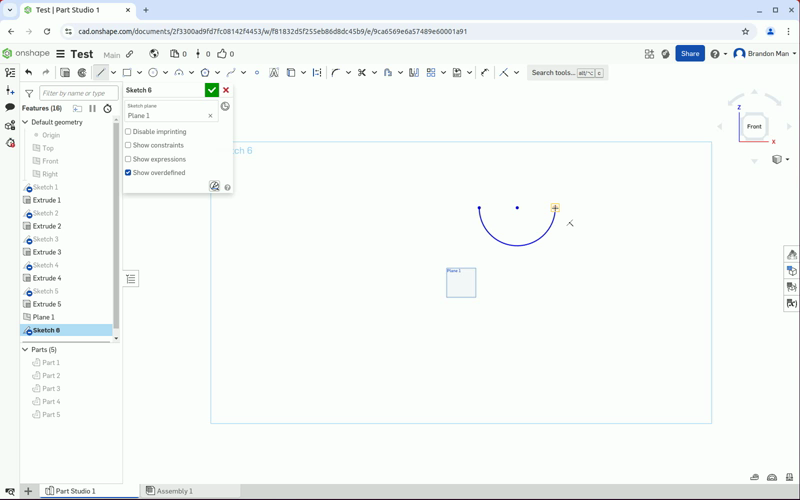
click(555, 207)
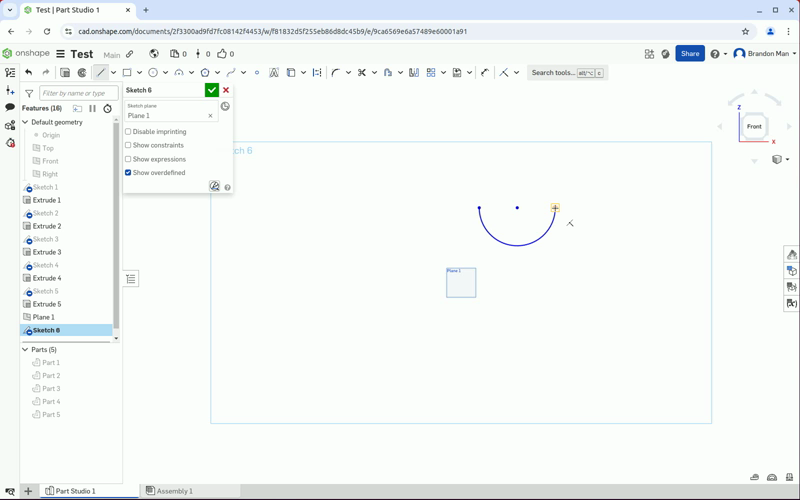
key_down(shift)
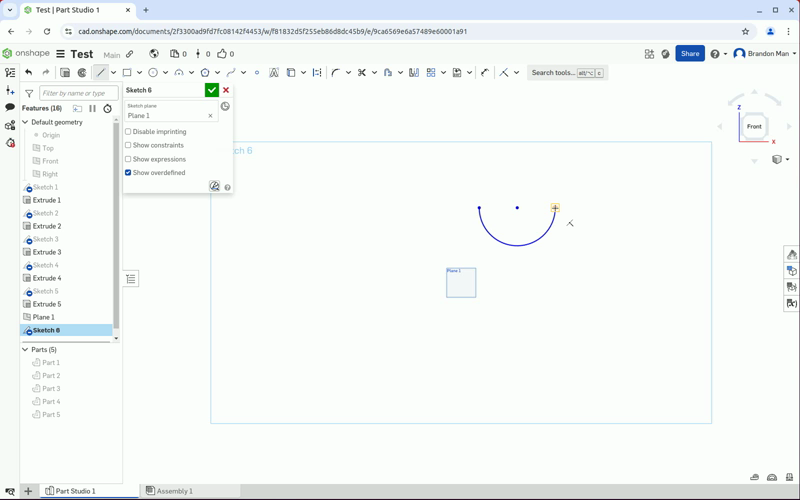
mouse_move(479, 207)
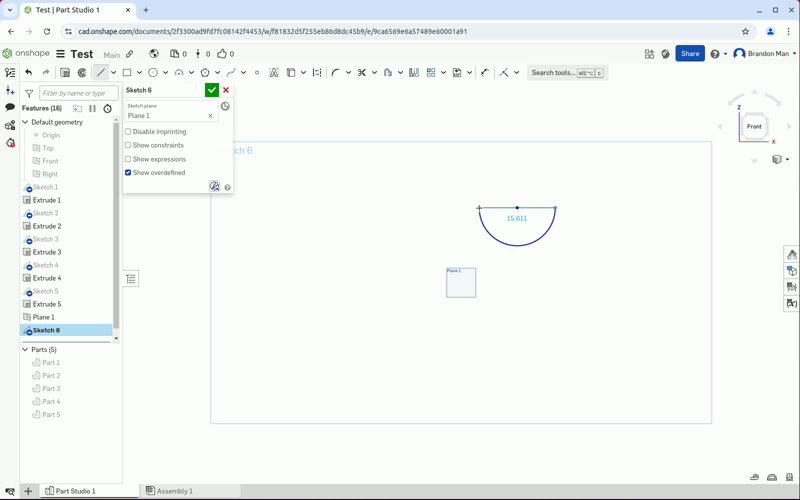
key_up(shift)
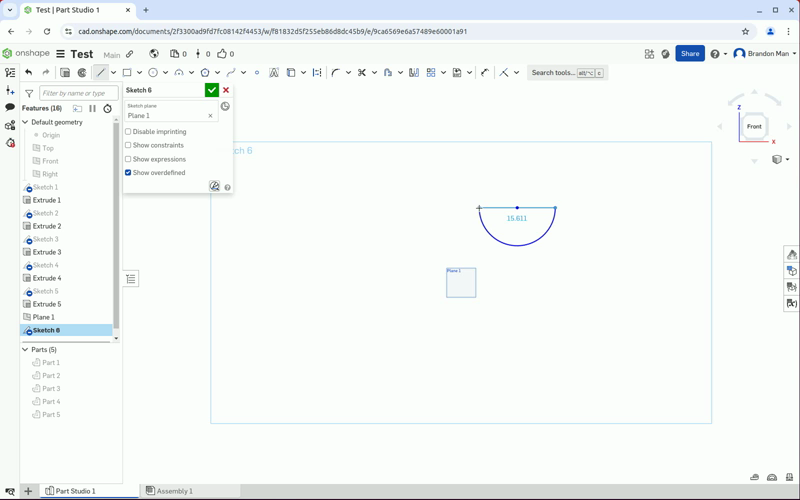
click(479, 207)
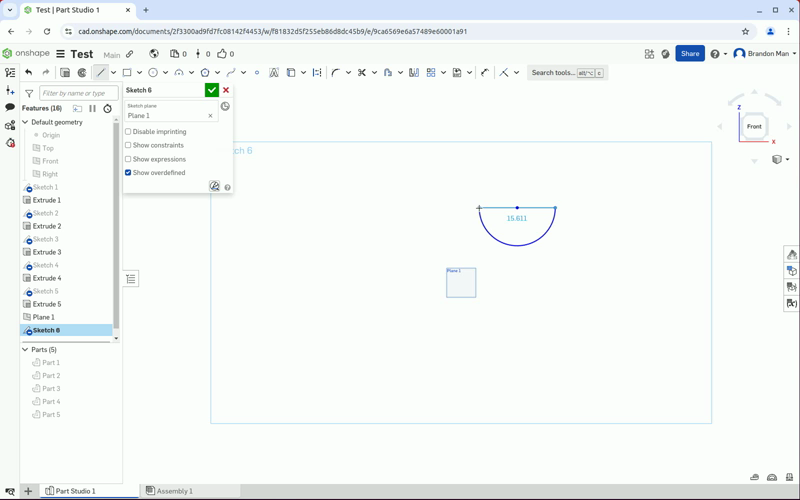
key(esc)
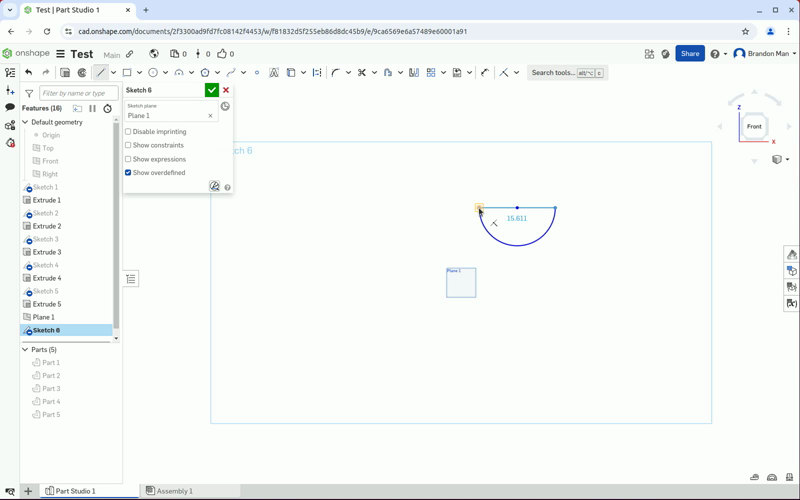
mouse_move(522, 231)
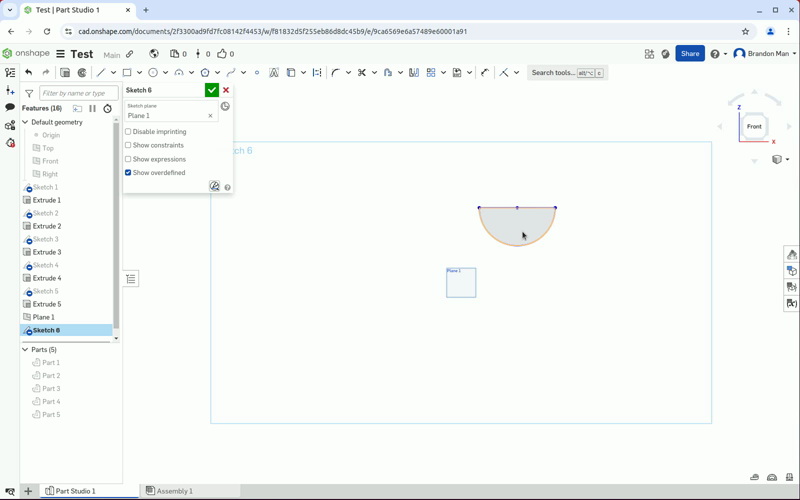
scroll(6)
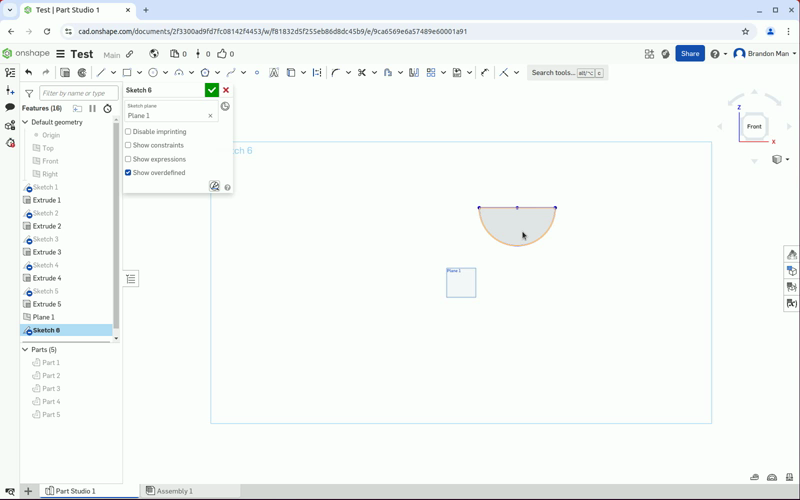
scroll(6)
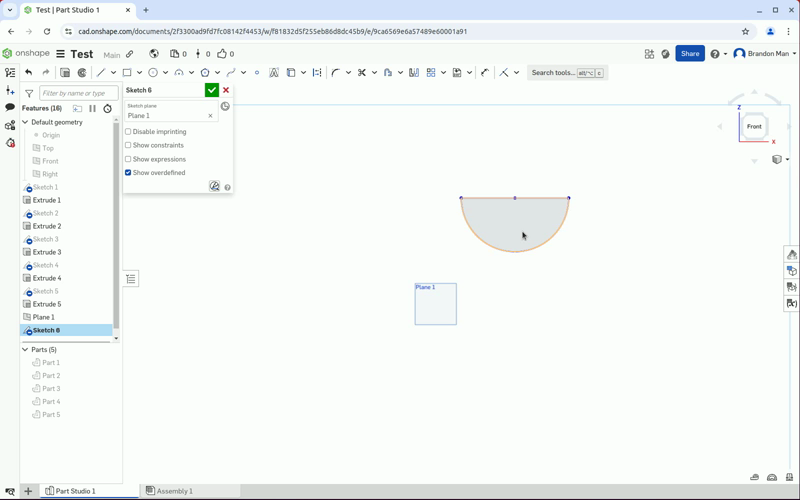
scroll(6)
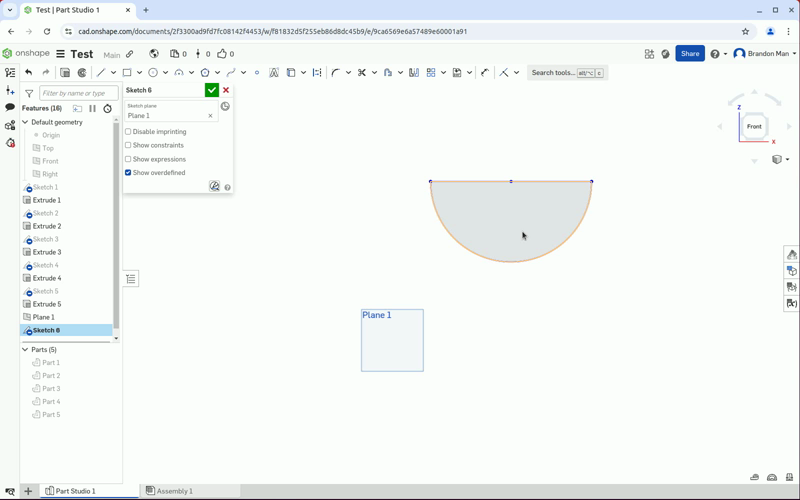
scroll(6)
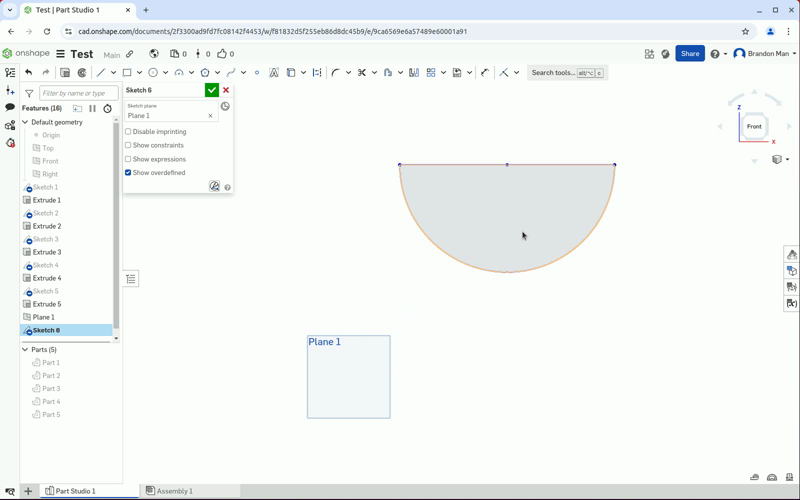
scroll(6)
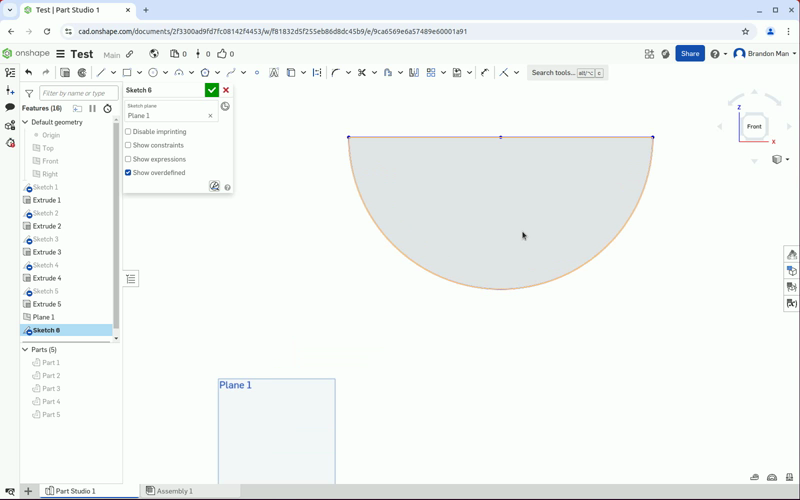
scroll(6)
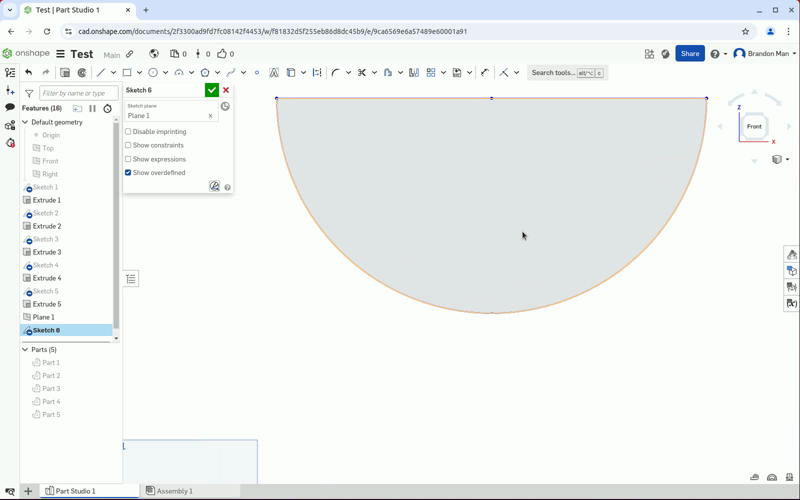
scroll(6)
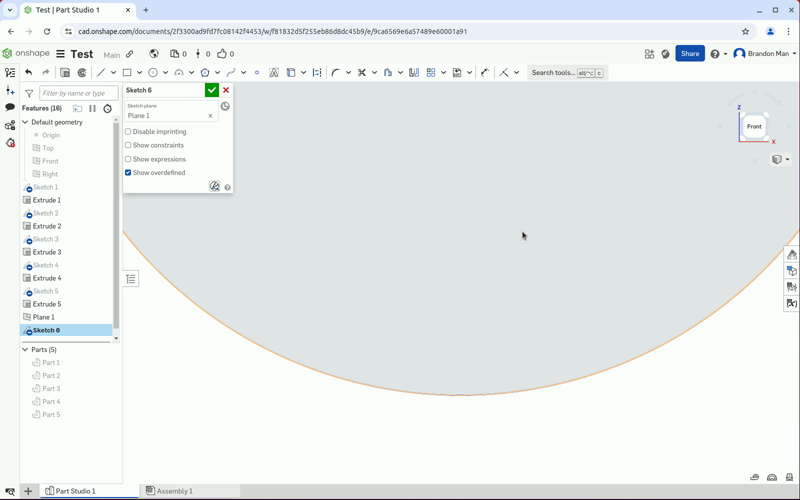
click(522, 231)
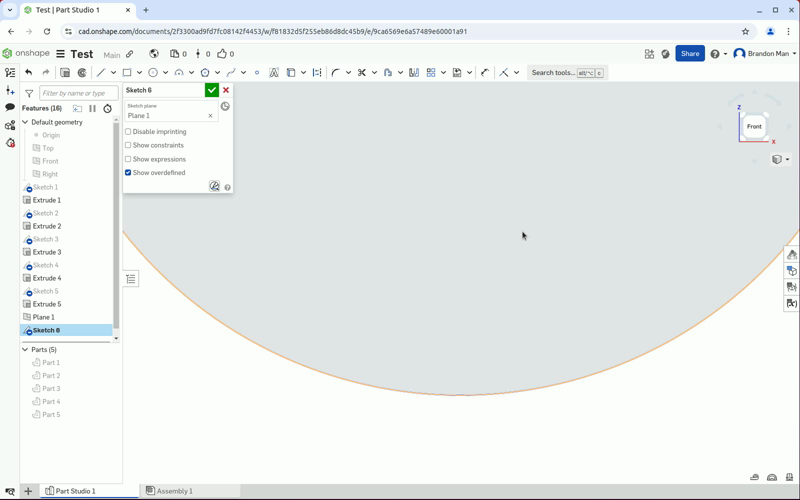
scroll(-6)
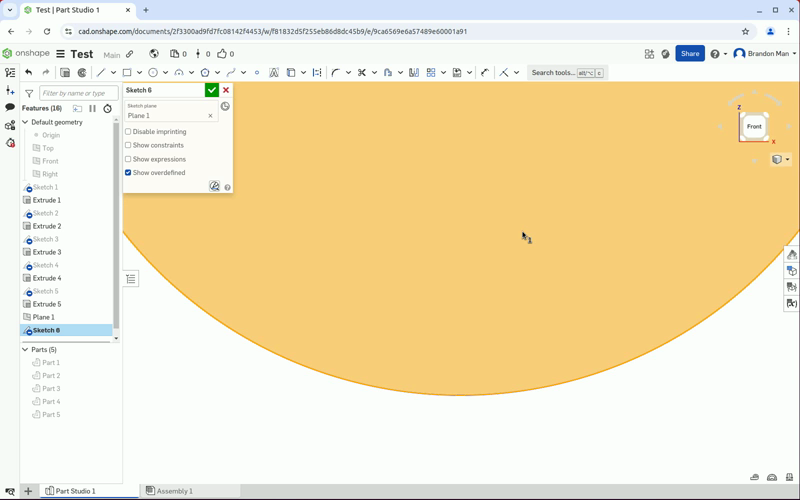
scroll(-6)
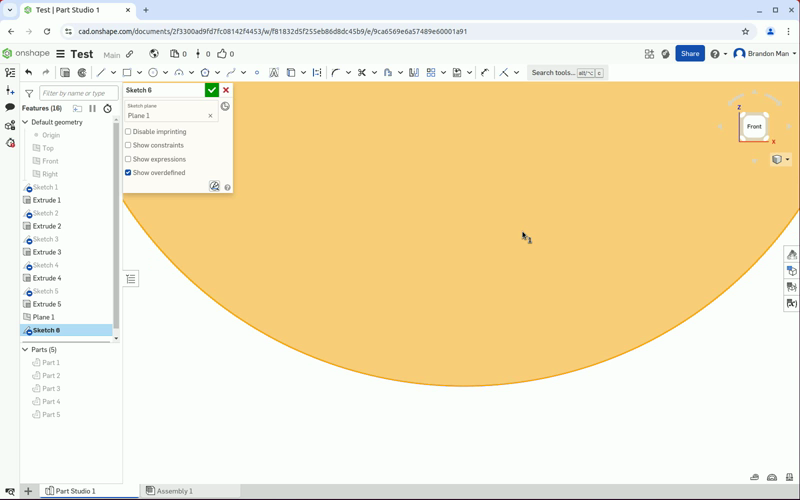
scroll(-6)
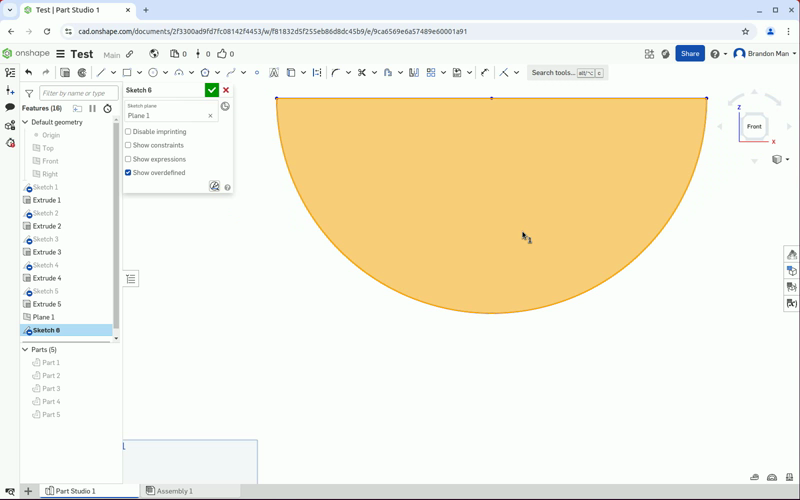
scroll(-6)
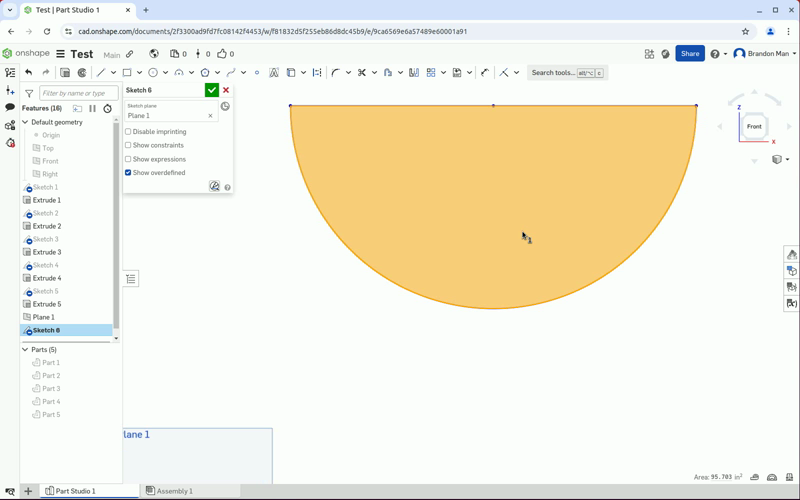
scroll(-6)
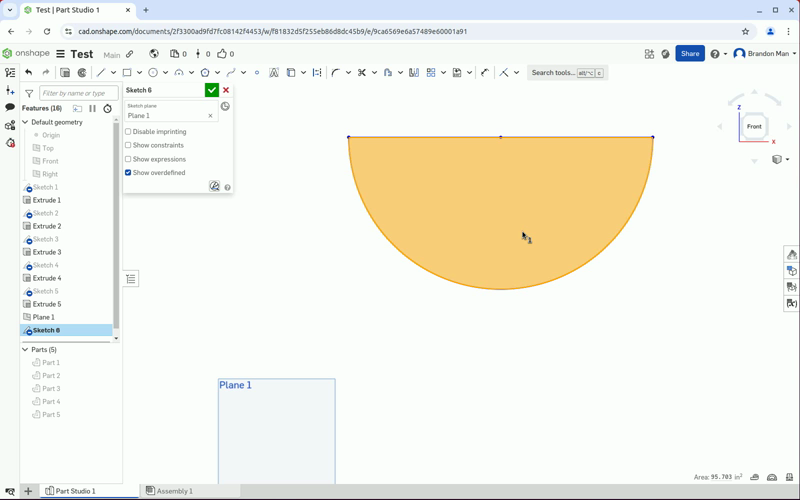
scroll(-6)
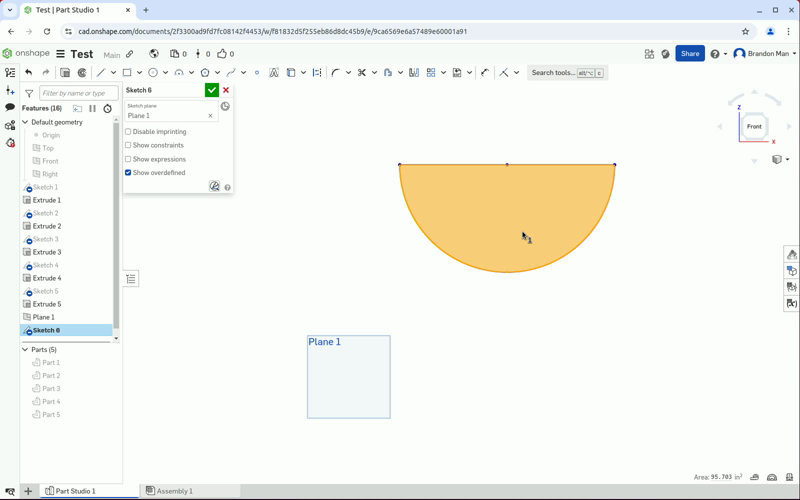
scroll(-6)
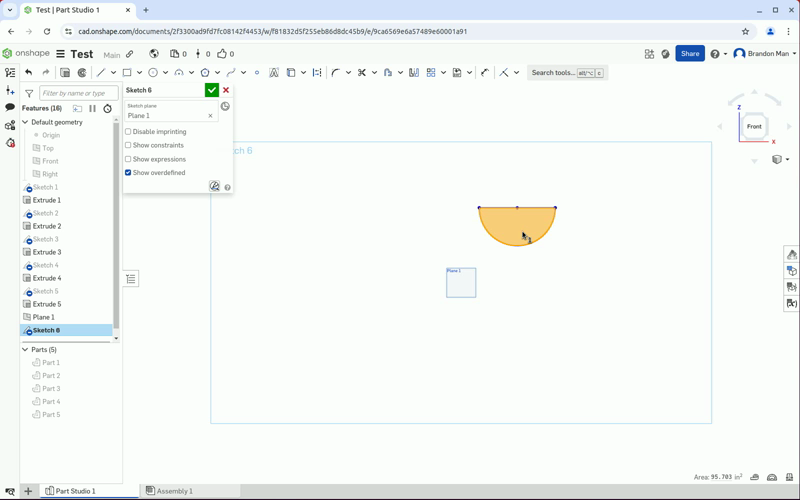
mouse_move(73, 352)
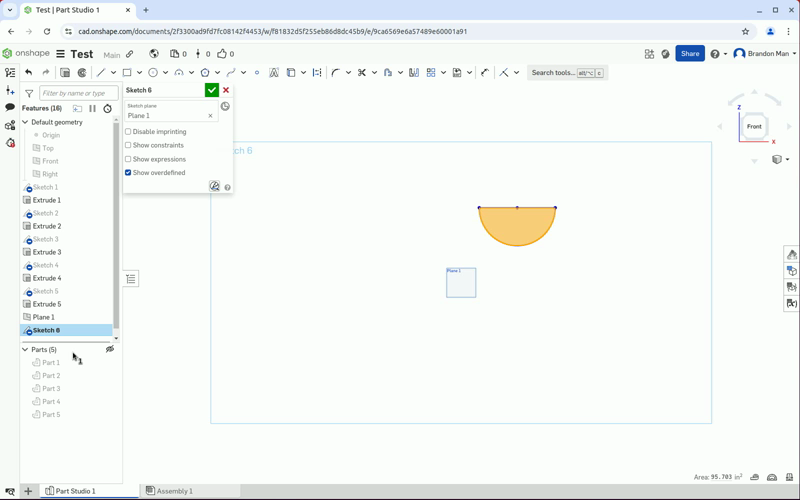
key(shift+y)
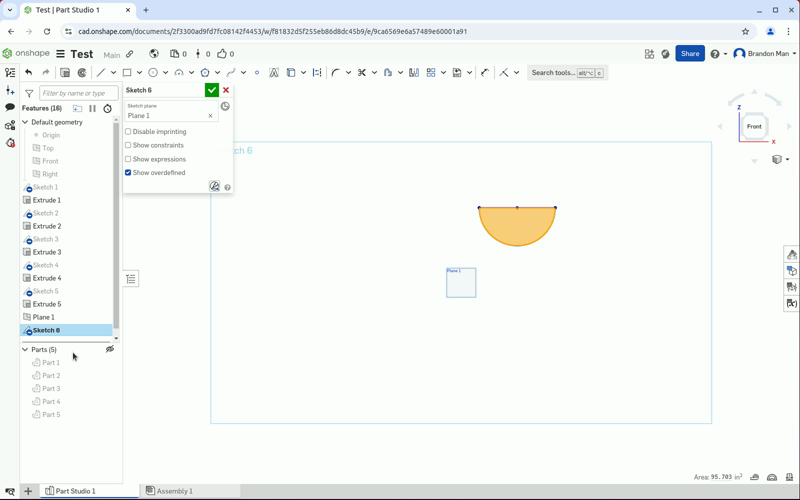
key(shift+e)
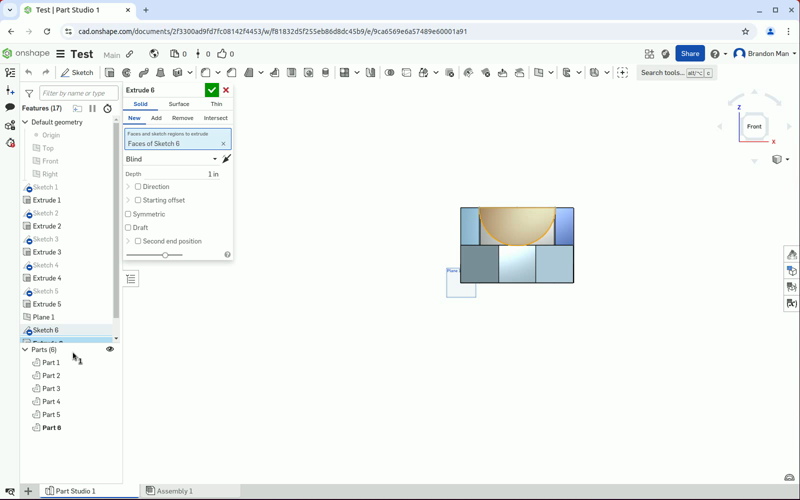
mouse_move(143, 106)
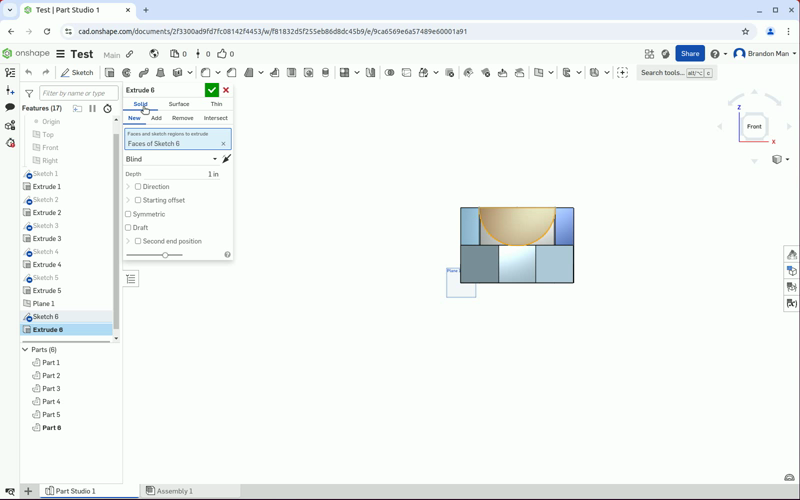
click(143, 106)
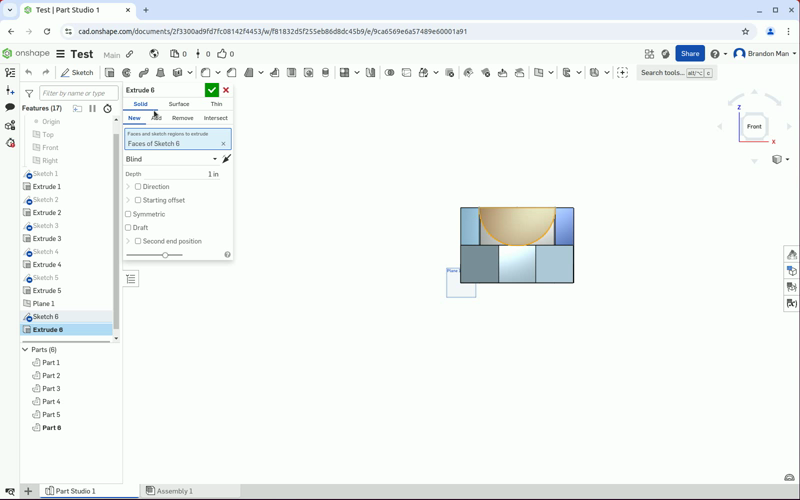
mouse_move(186, 120)
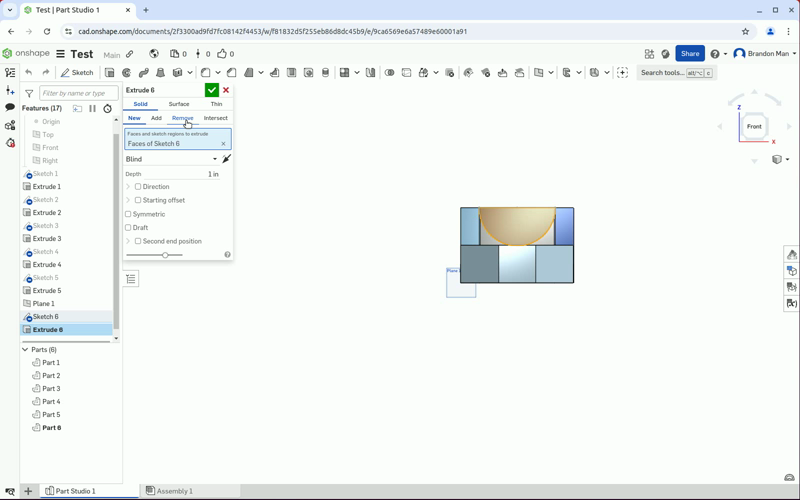
click(186, 120)
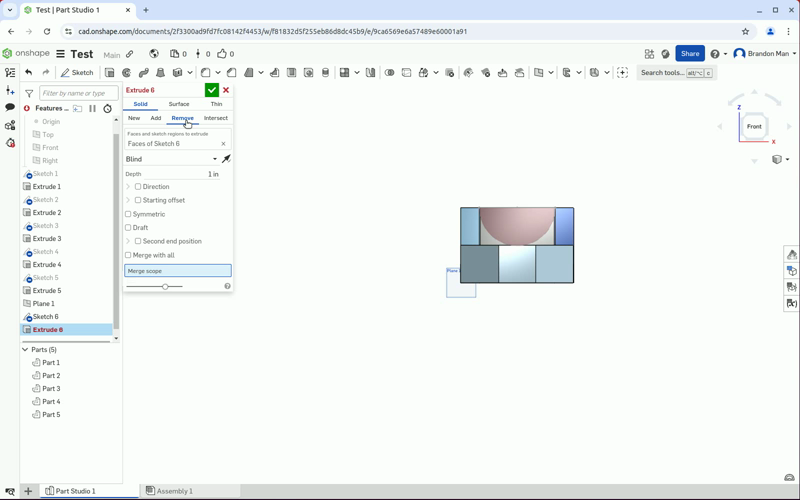
key(tab, 4)
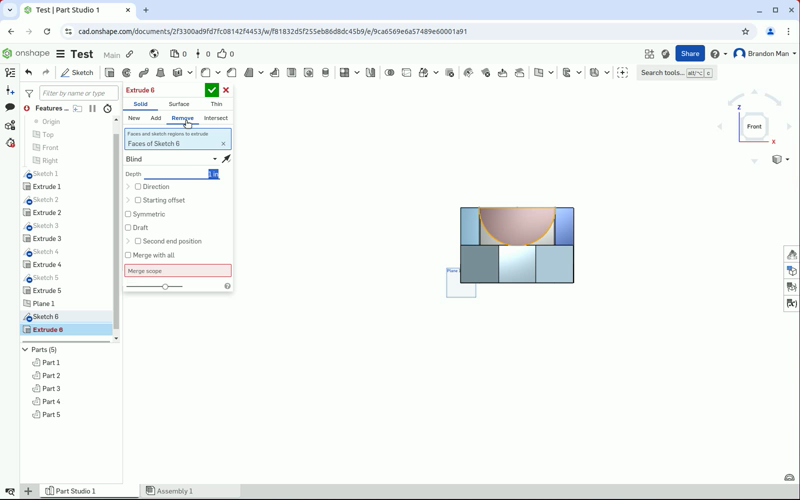
text(7.703)
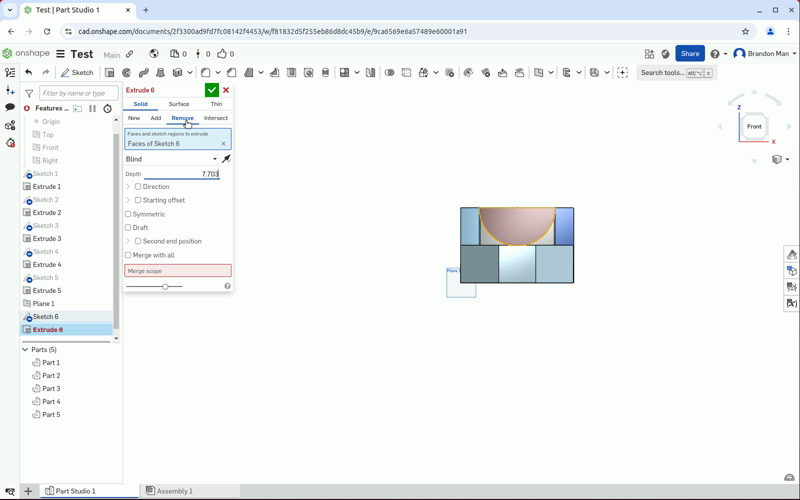
key(tab, 6)
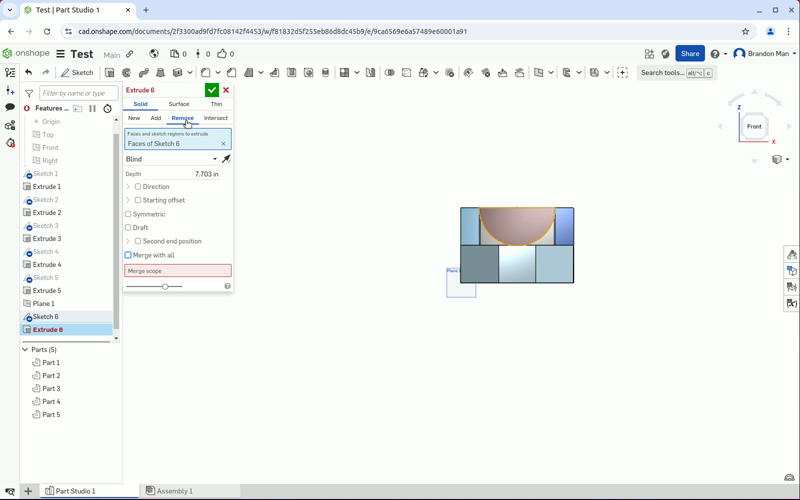
key(space)
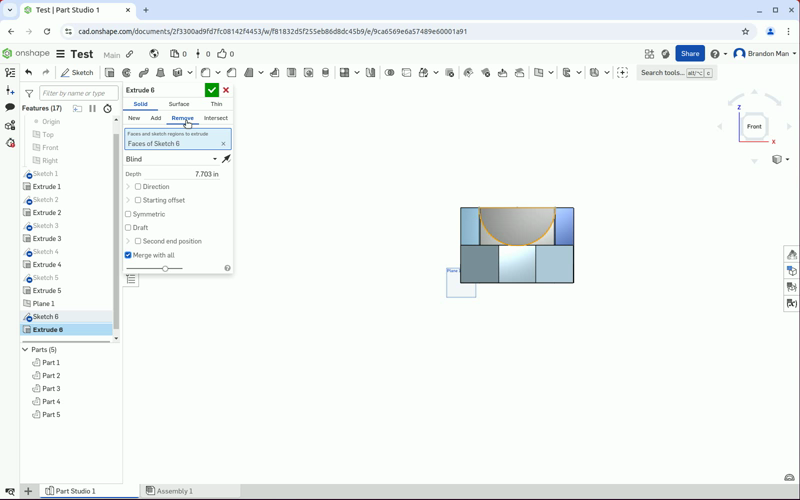
key(enter)
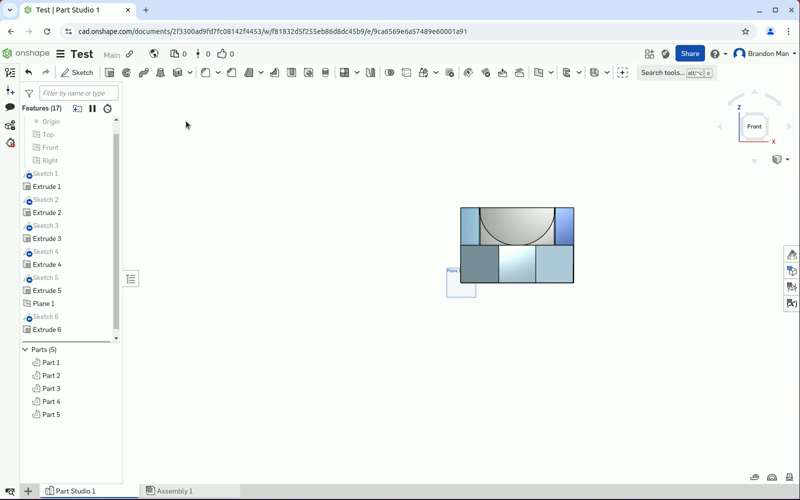
key(shift+h)
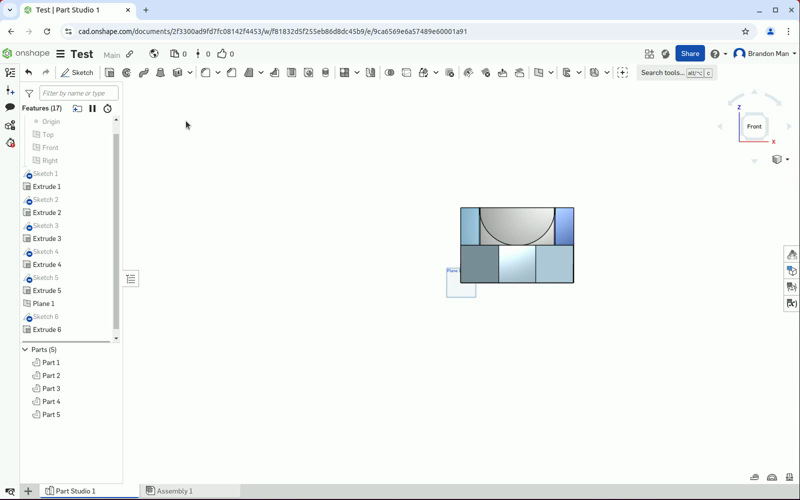
key(shift+h)
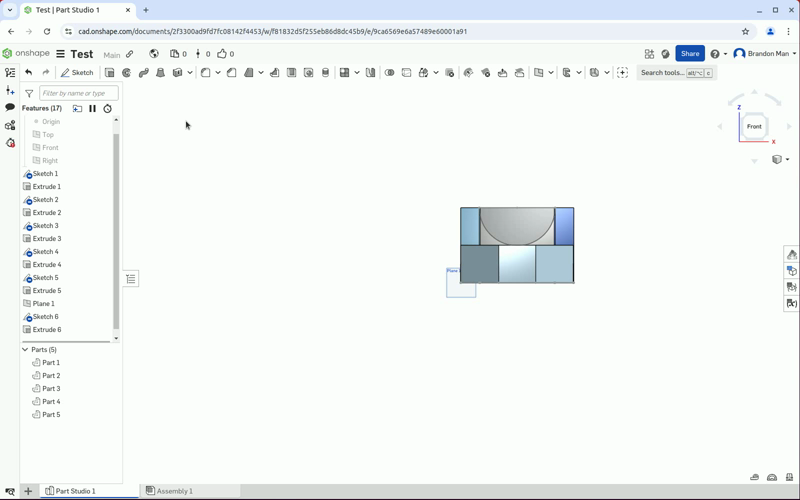
key(shift+7)
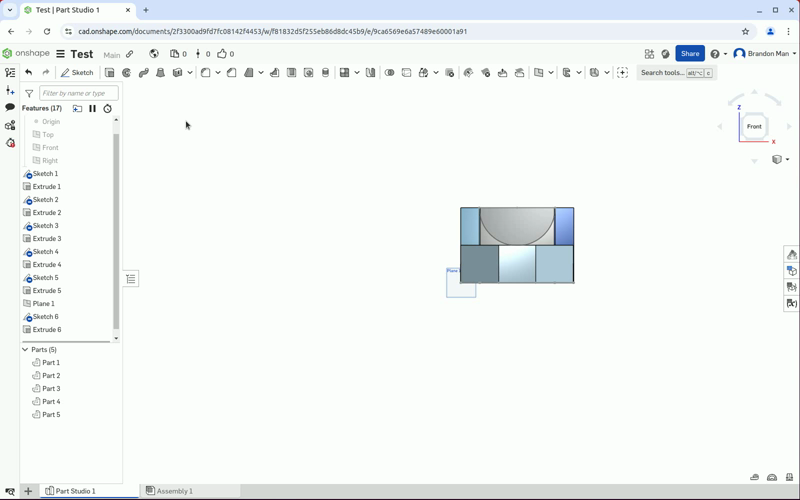
key(left, 2)
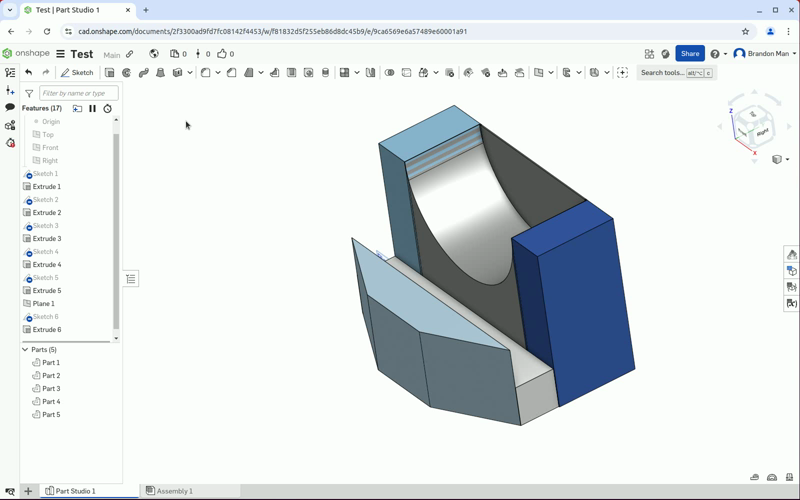
key(down, 2)
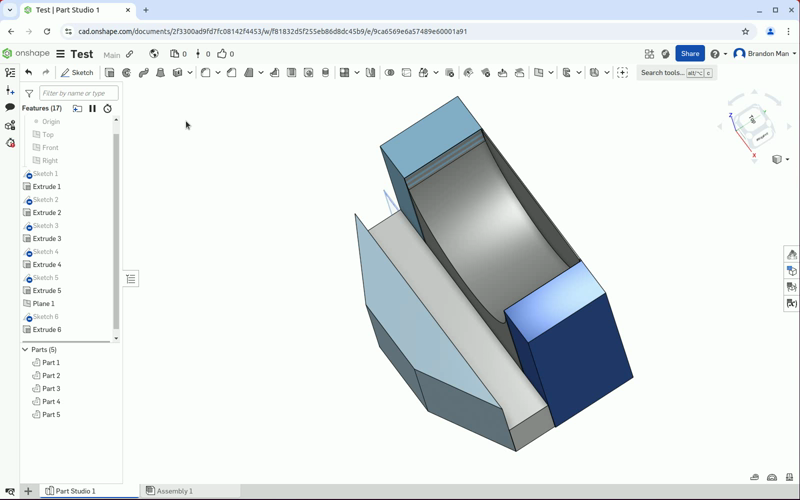
key(up, 2)
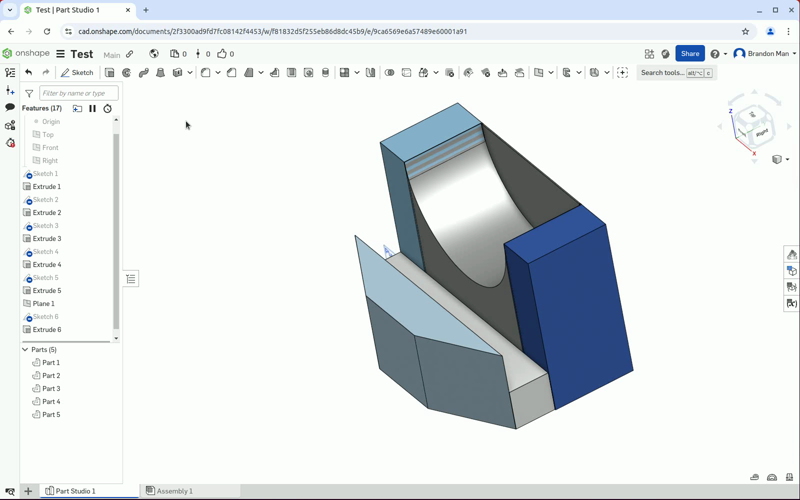
key(right, 2)
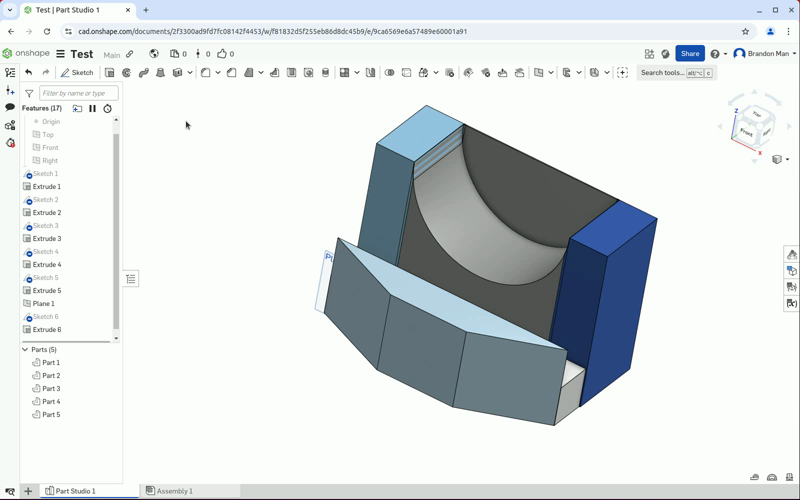
mouse_move(69, 176)
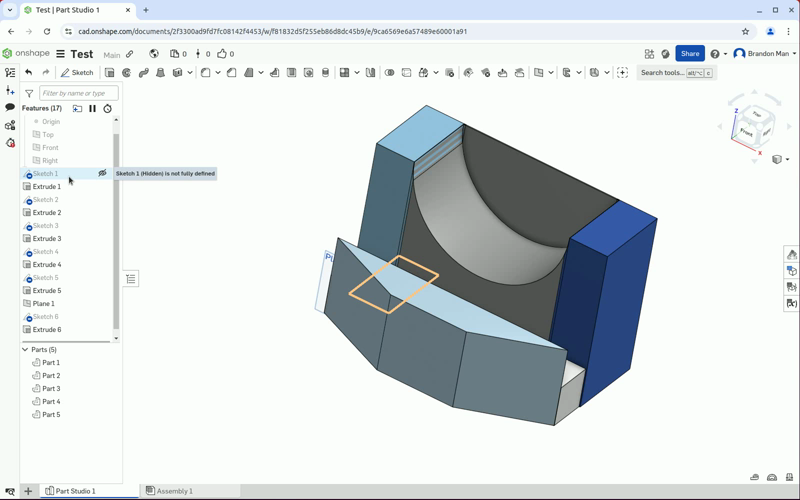
click(69, 176)